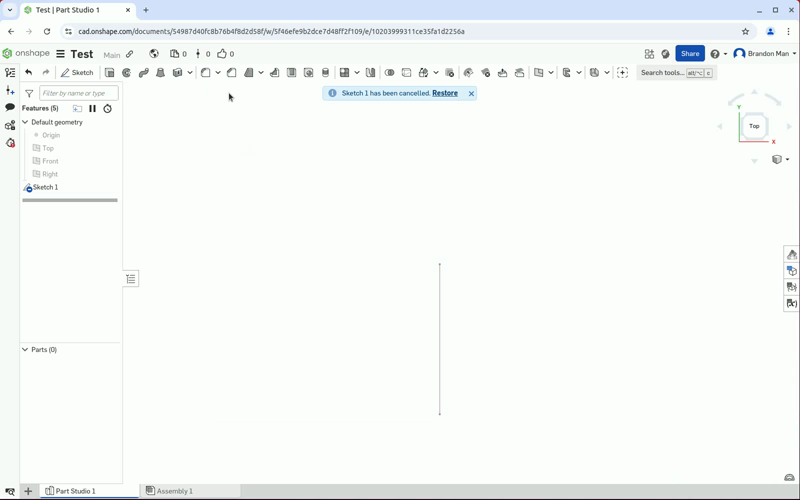
key(shift+h)
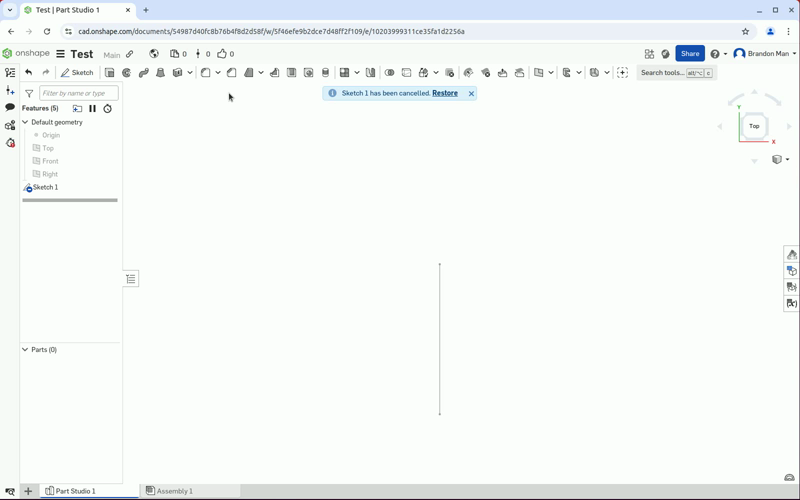
key(shift+s)
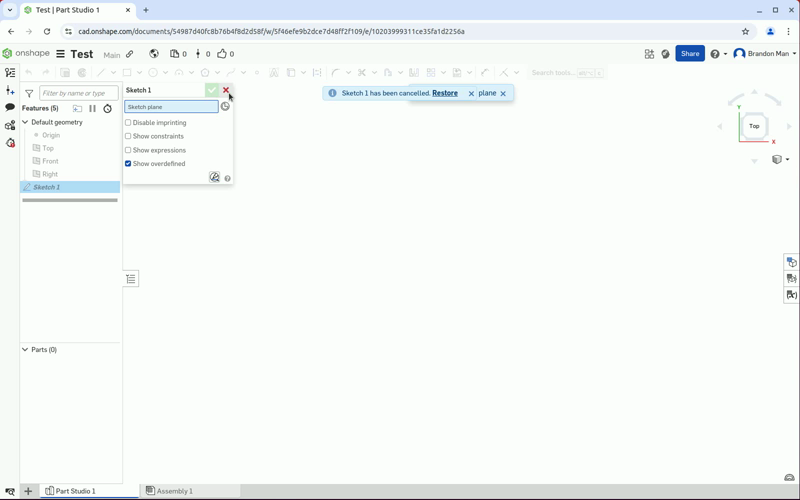
mouse_move(73, 150)
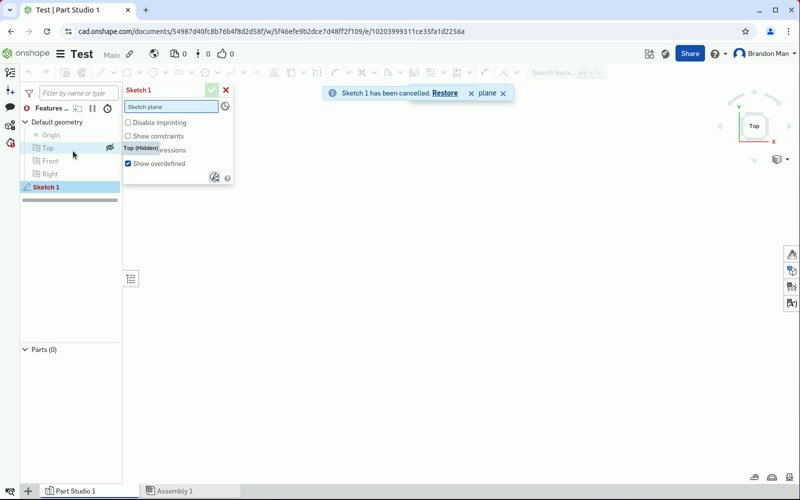
click(73, 150)
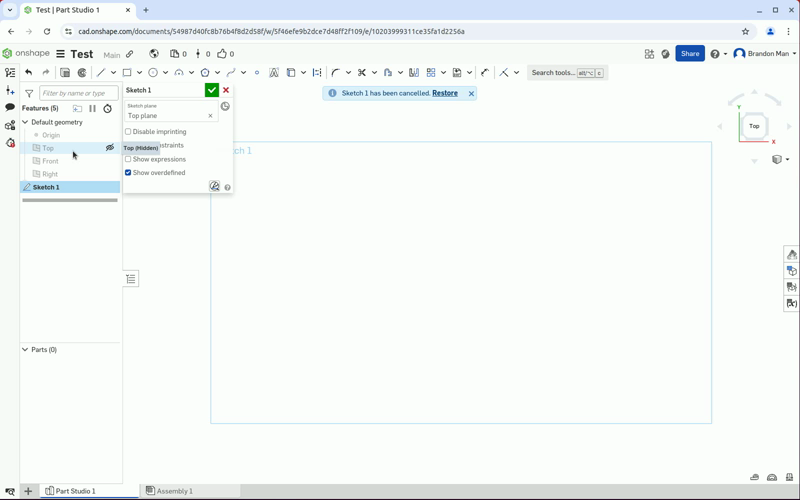
mouse_move(73, 352)
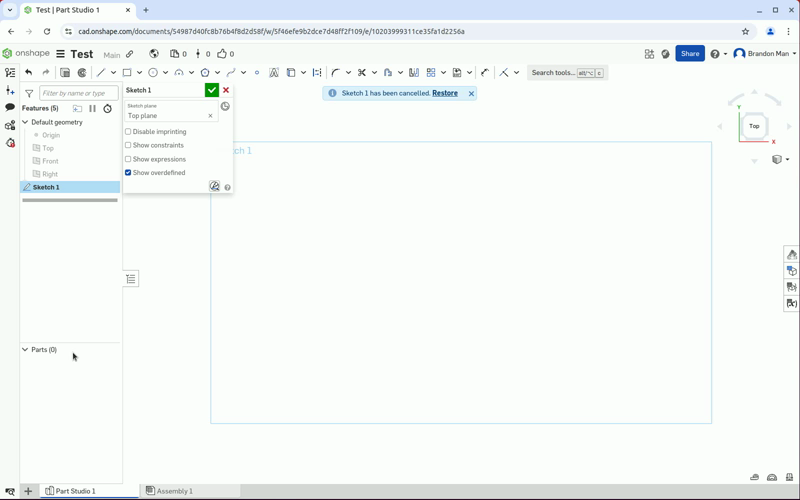
key(y)
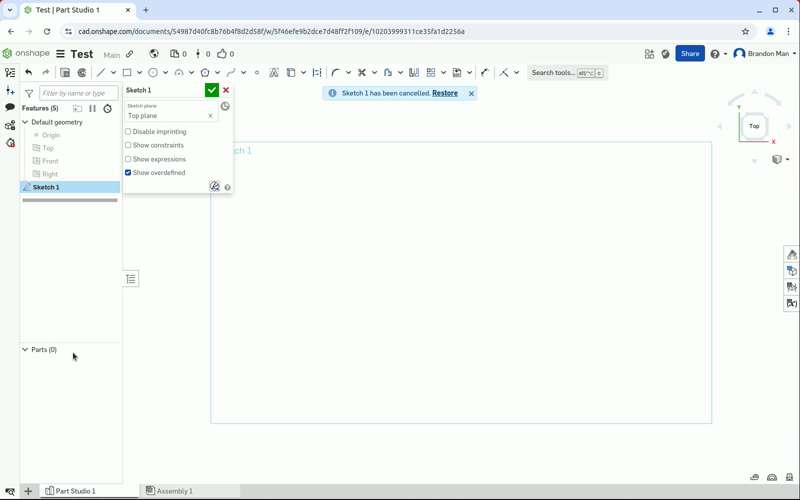
key(l)
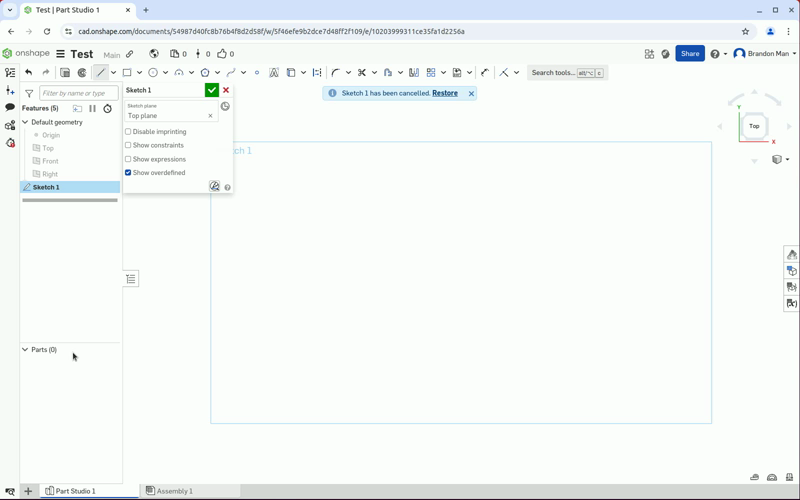
key_down(shift)
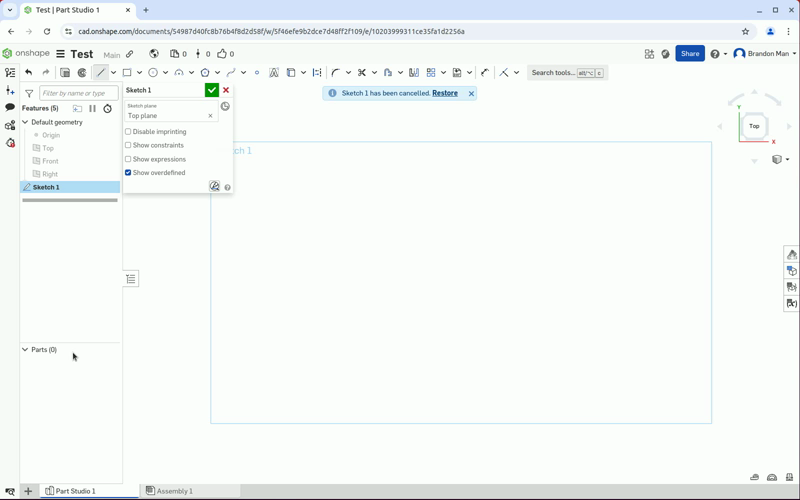
mouse_move(464, 282)
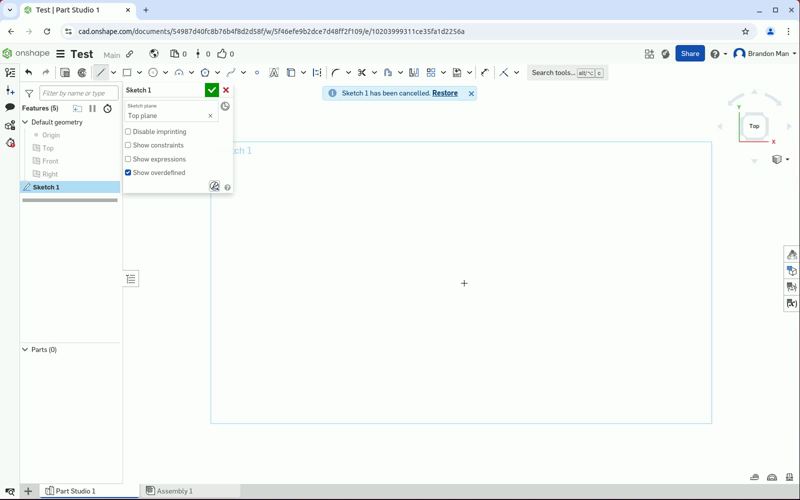
click(464, 282)
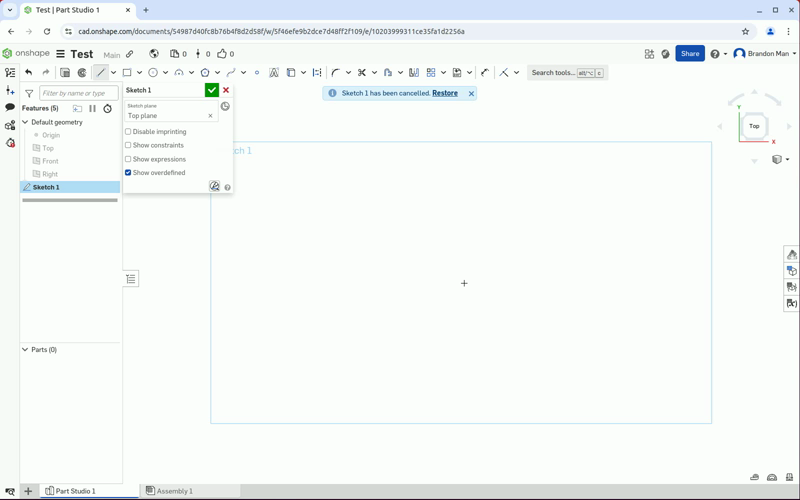
key_up(shift)
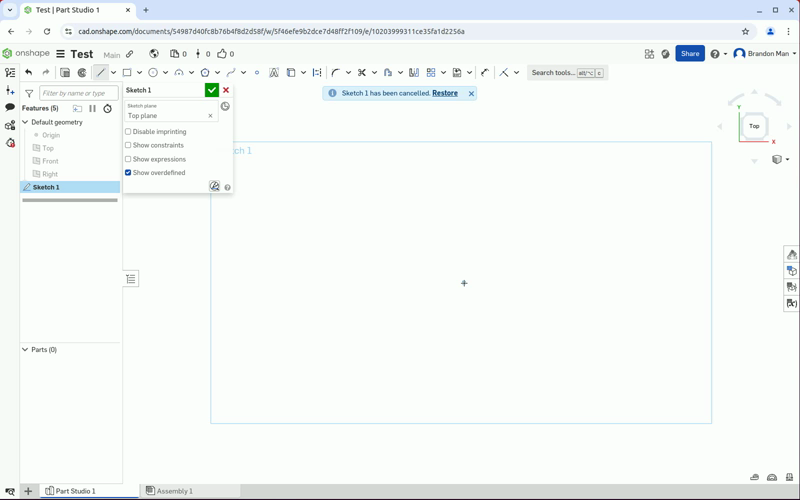
key_down(shift)
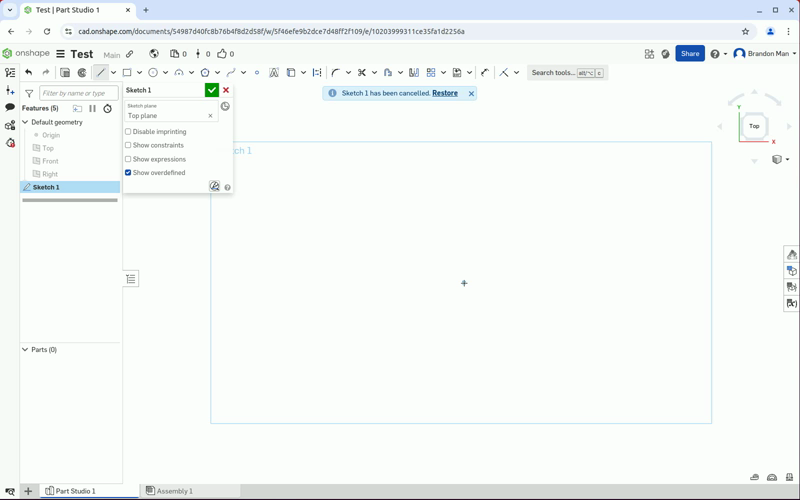
mouse_move(494, 282)
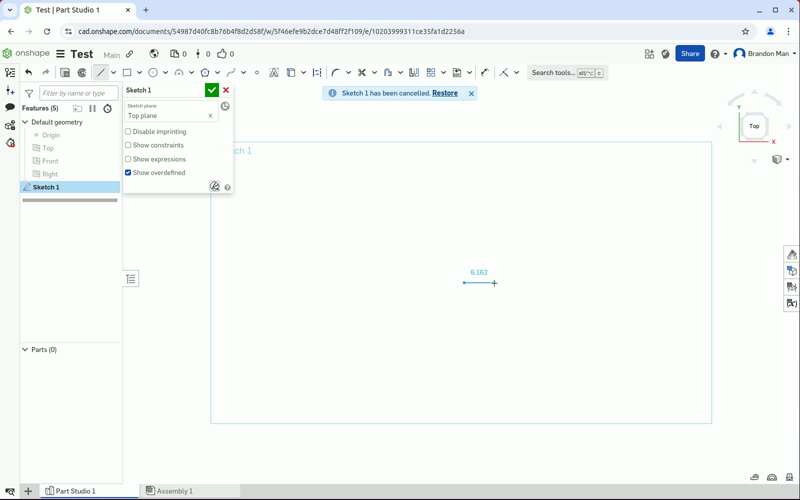
mouse_move(471, 282)
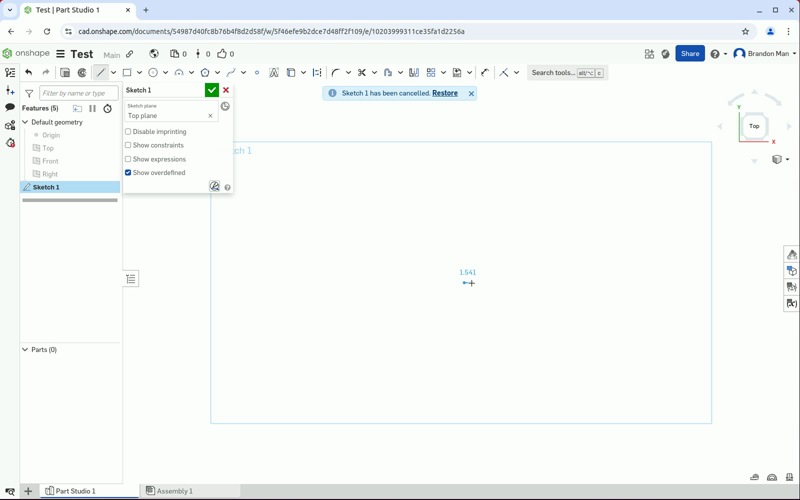
click(471, 282)
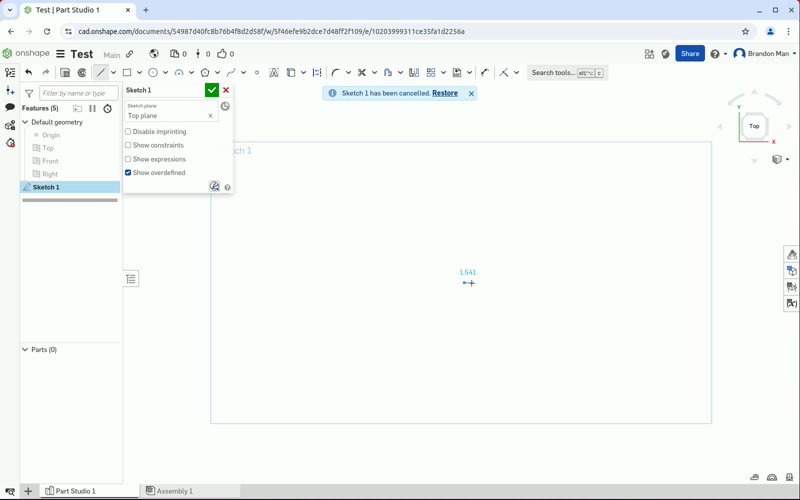
key_up(shift)
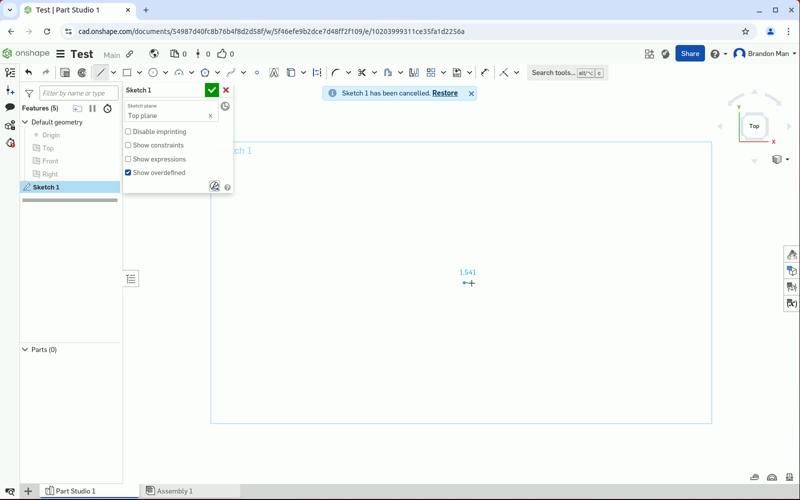
key_down(shift)
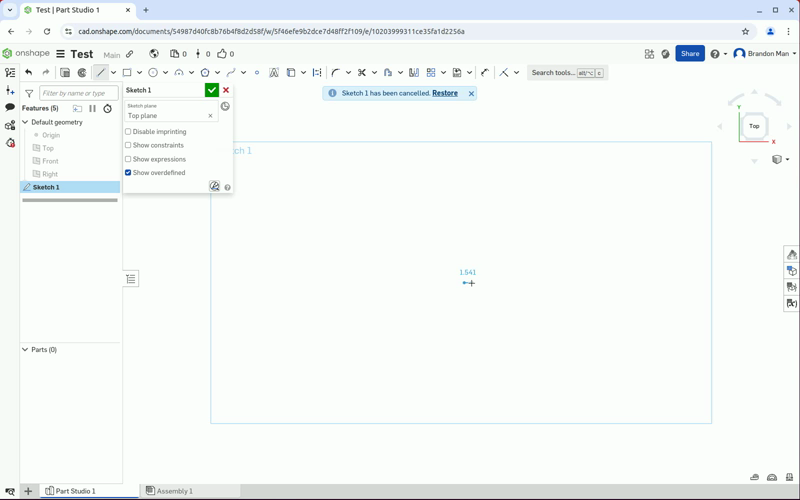
mouse_move(501, 282)
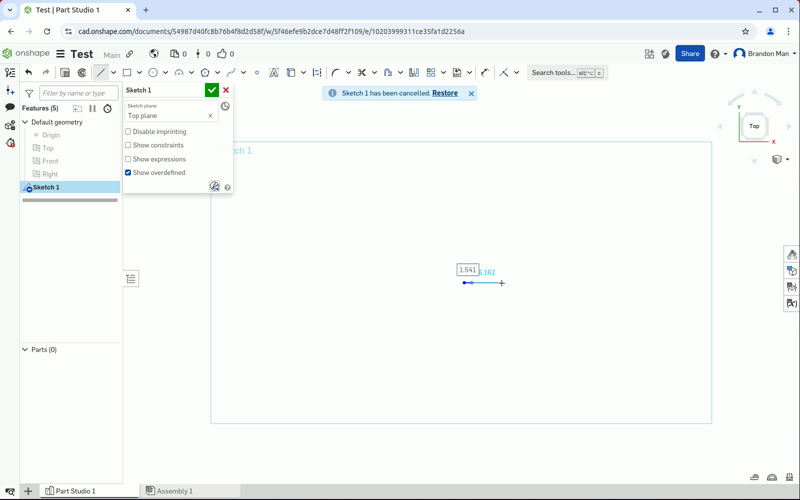
mouse_move(471, 264)
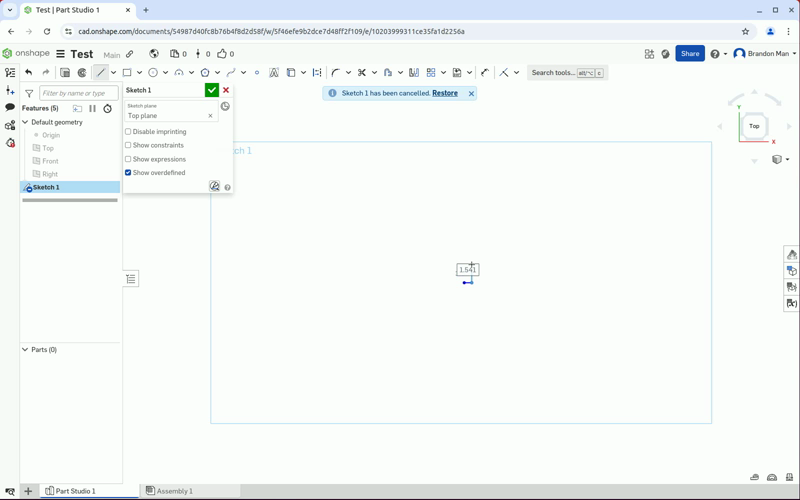
click(471, 264)
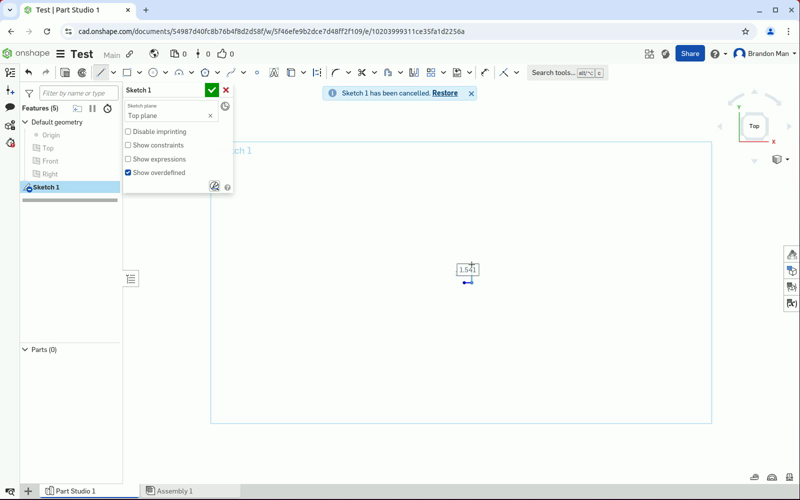
key_up(shift)
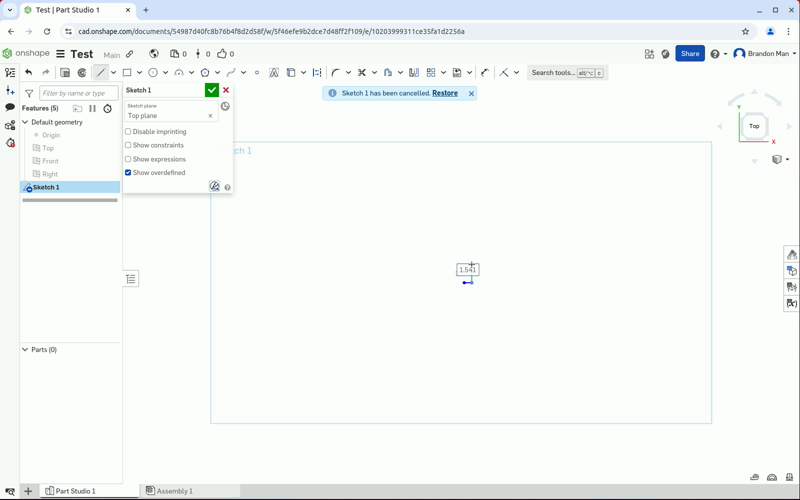
key_down(shift)
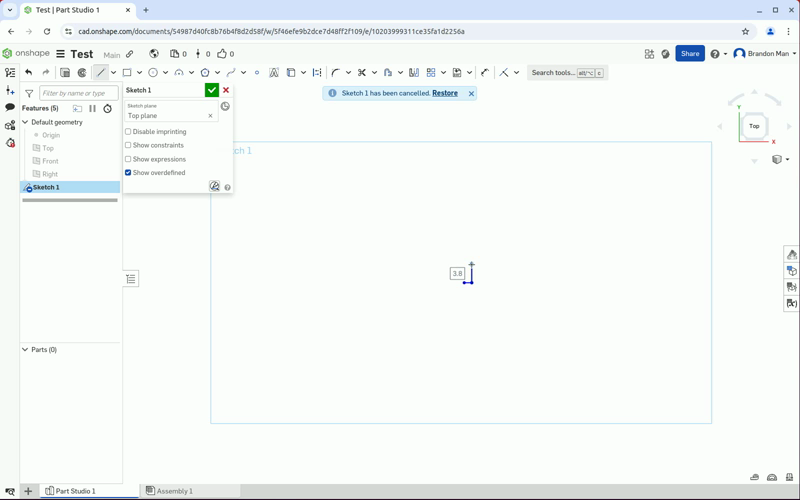
mouse_move(501, 264)
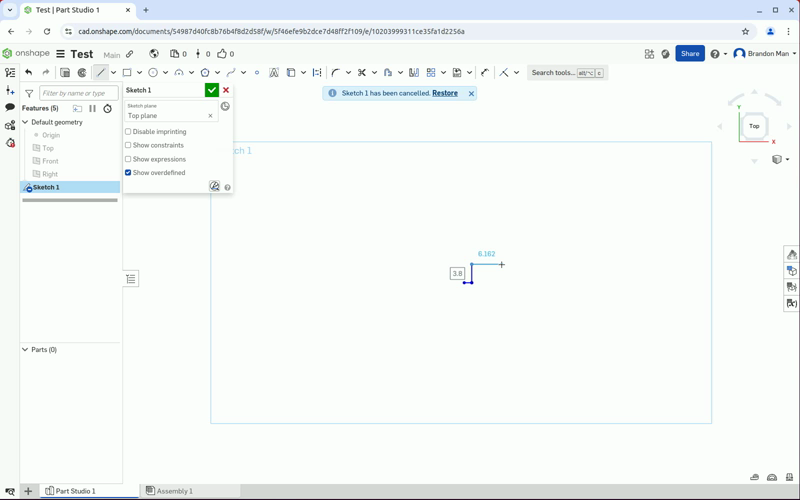
mouse_move(464, 264)
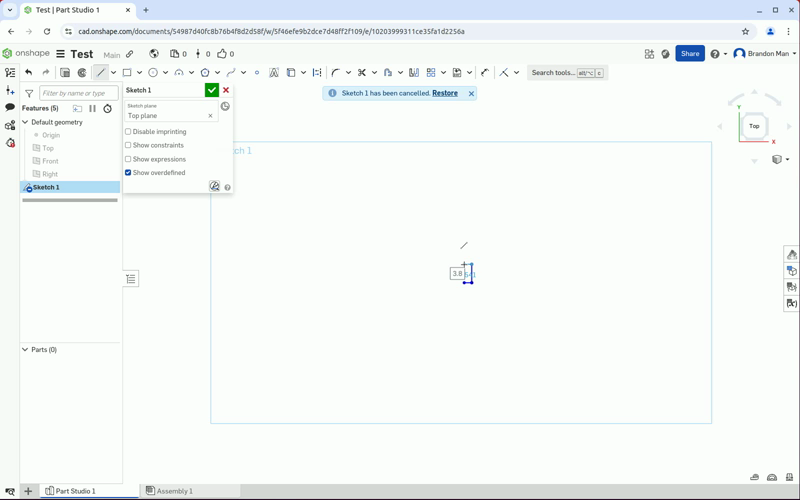
click(464, 264)
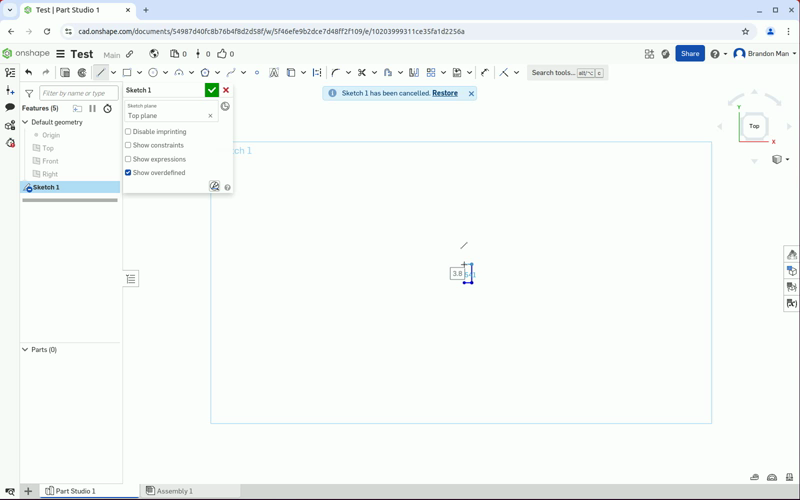
key_up(shift)
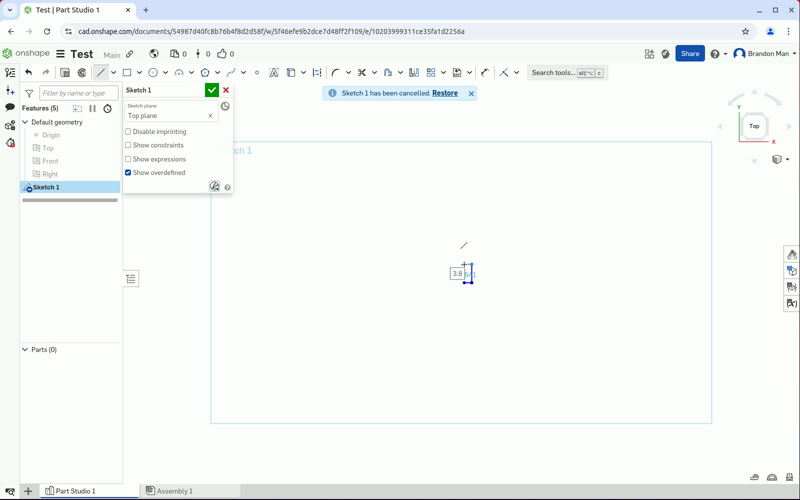
mouse_move(494, 264)
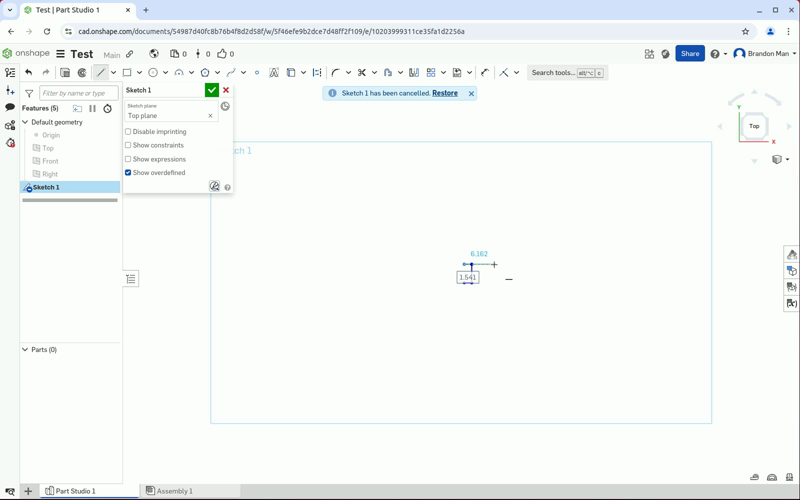
key_down(shift)
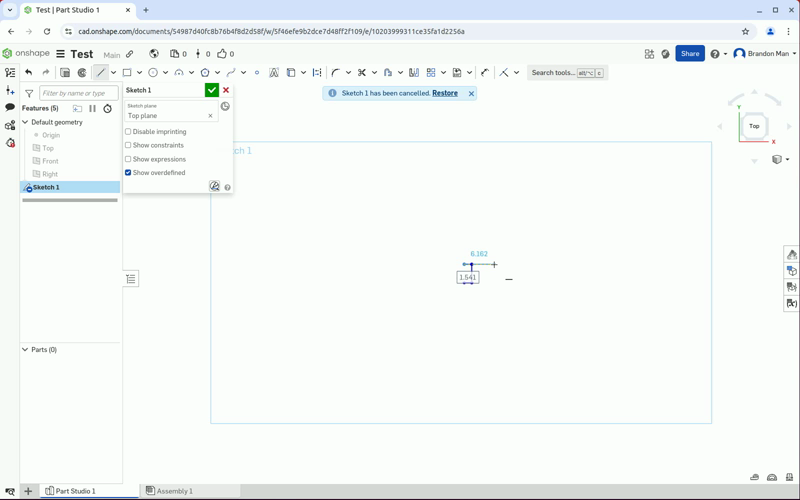
mouse_move(464, 282)
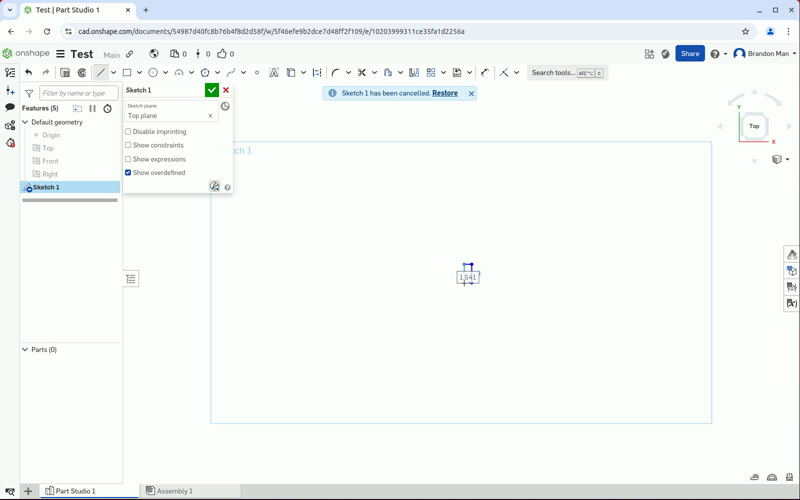
key_up(shift)
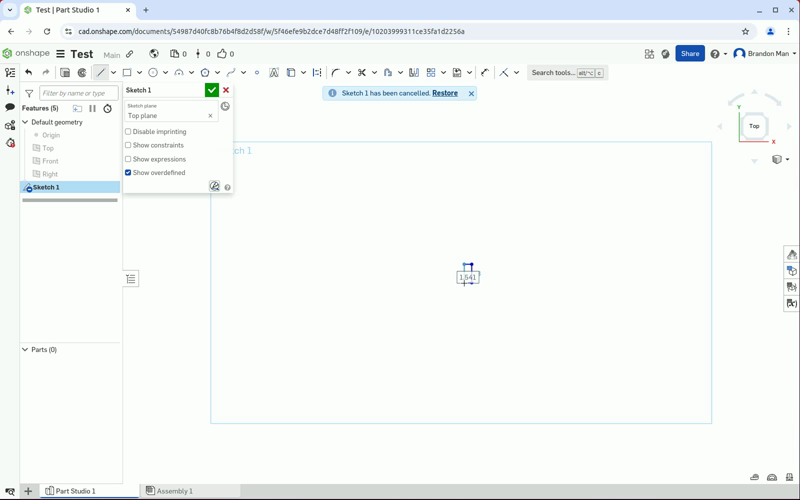
click(464, 282)
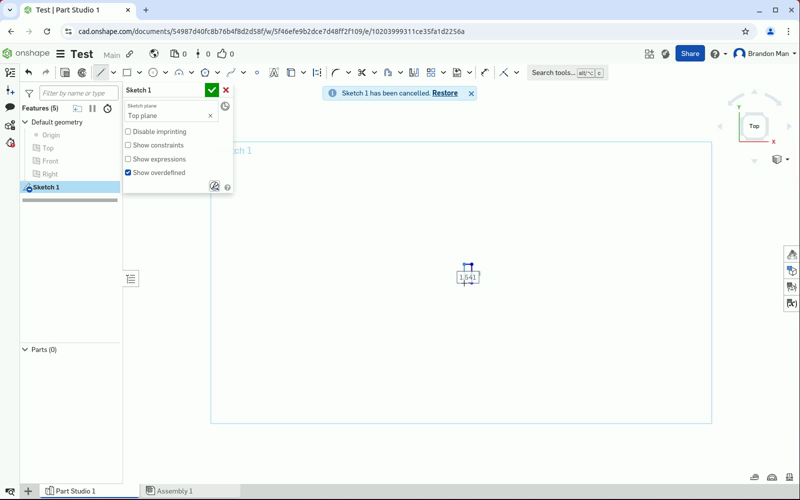
key(esc)
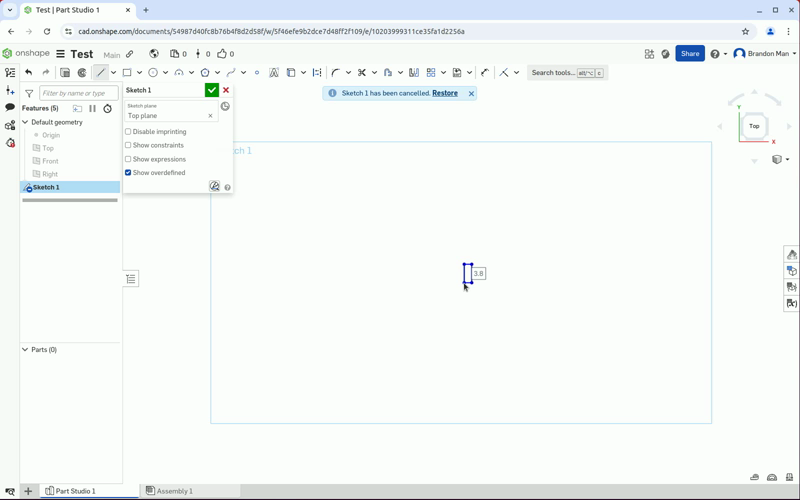
mouse_move(466, 282)
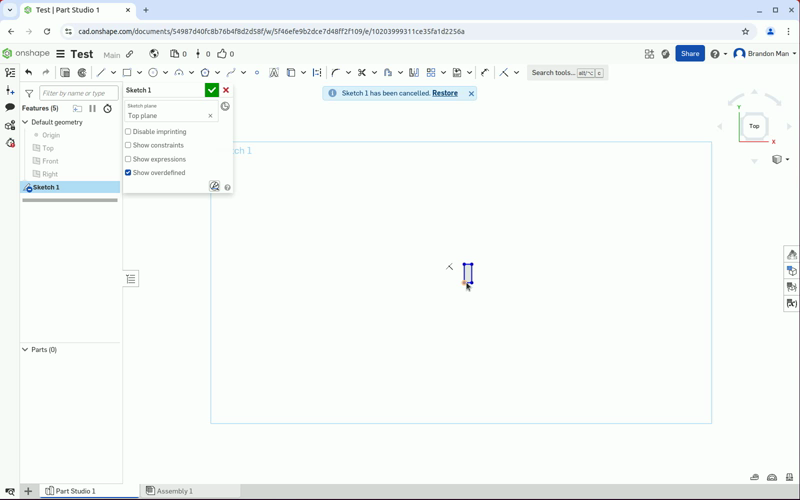
scroll(6)
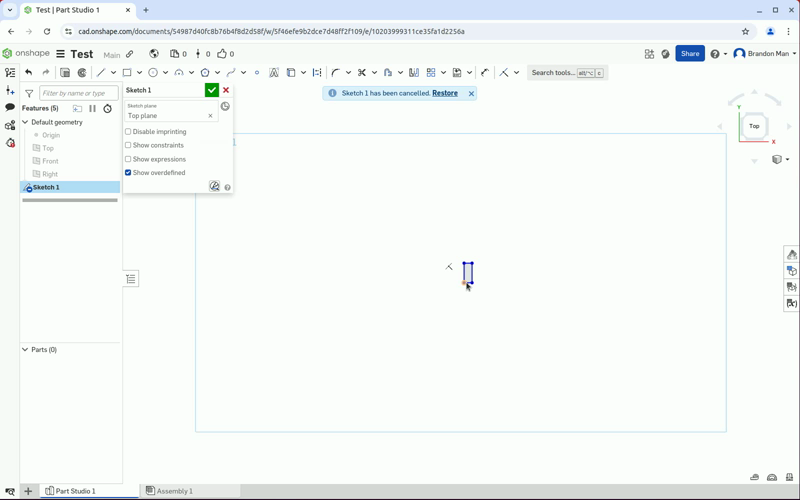
scroll(6)
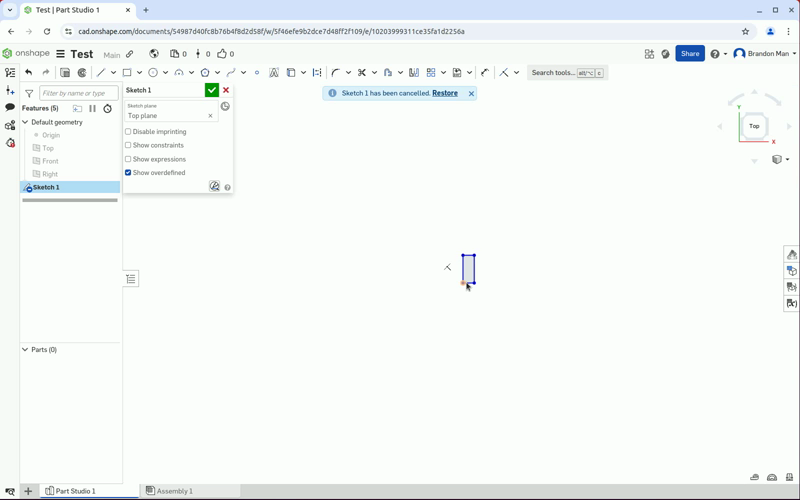
scroll(6)
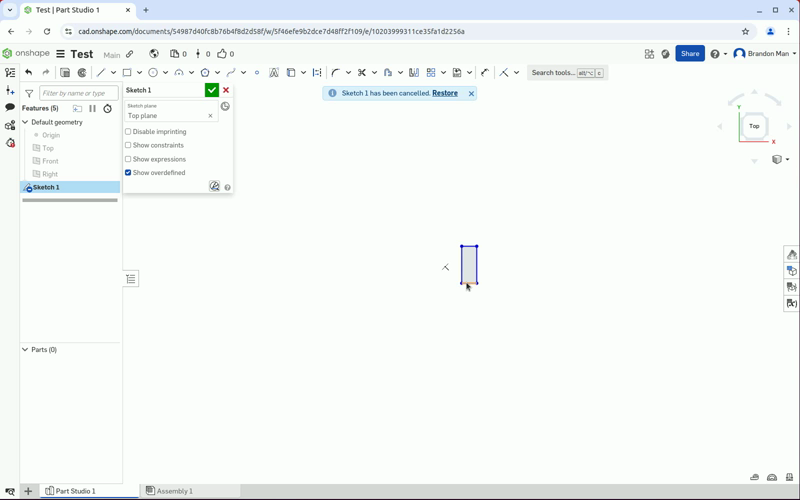
scroll(6)
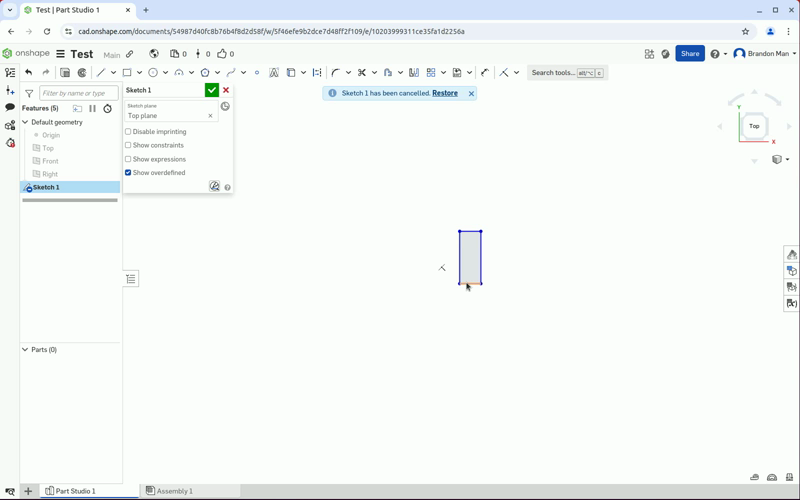
scroll(6)
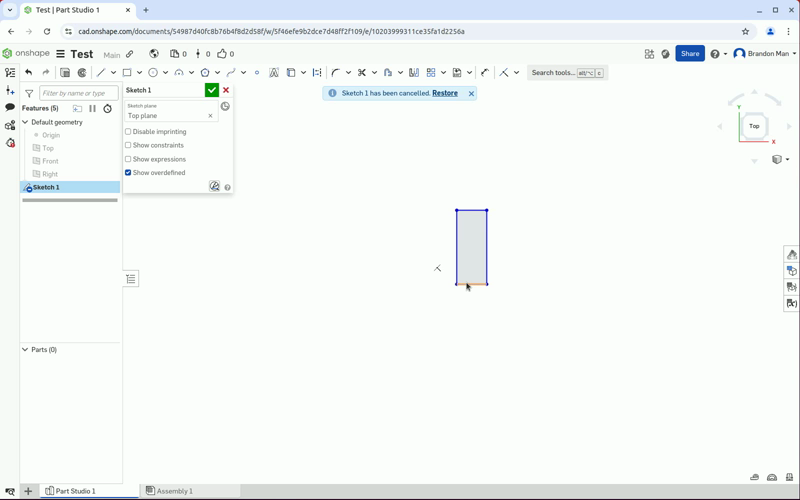
scroll(6)
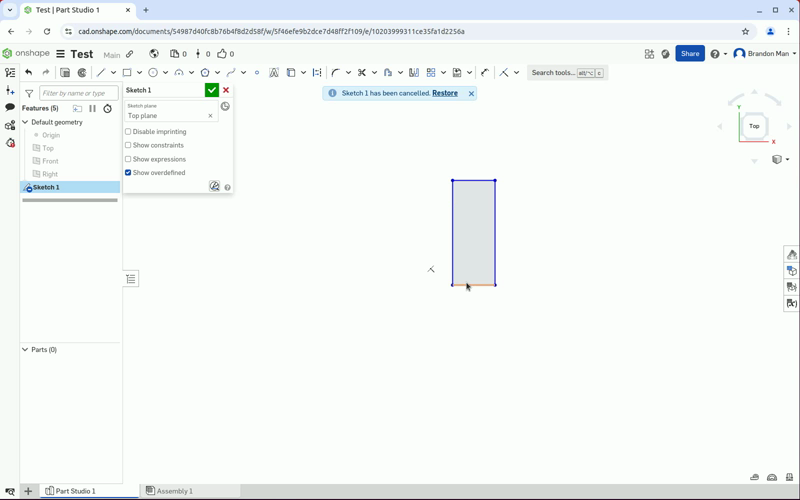
scroll(6)
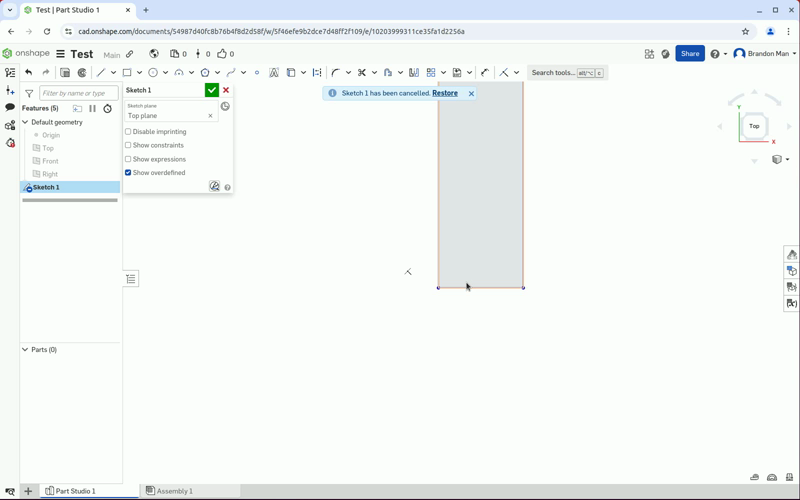
click(466, 282)
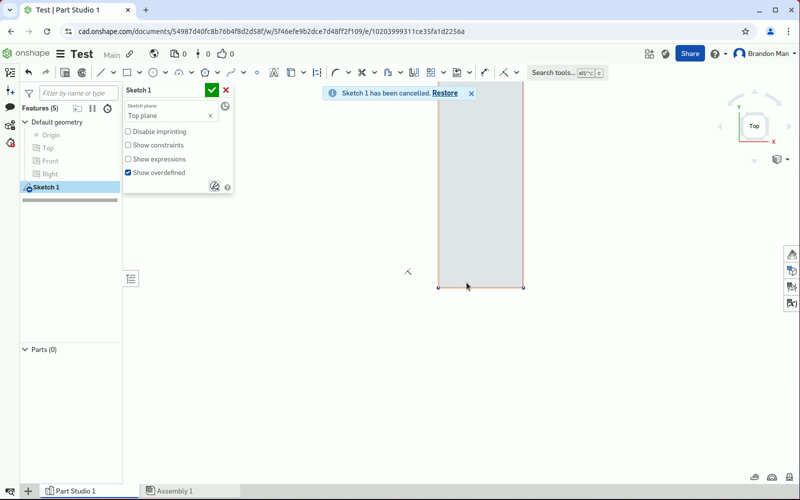
scroll(-6)
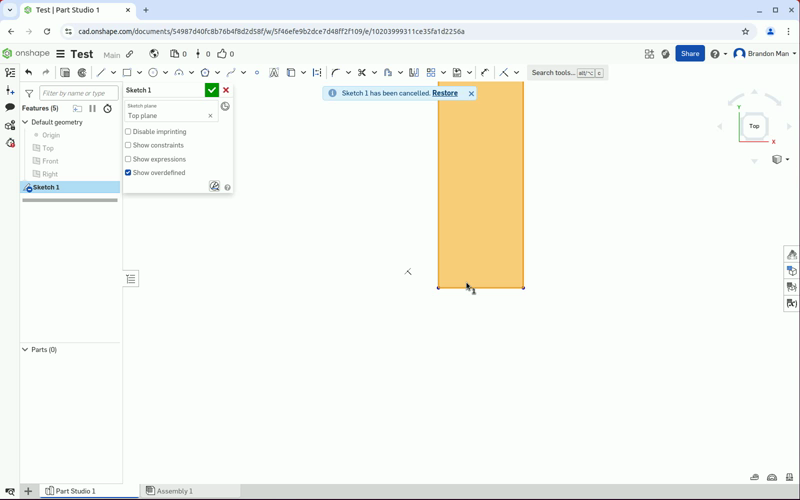
scroll(-6)
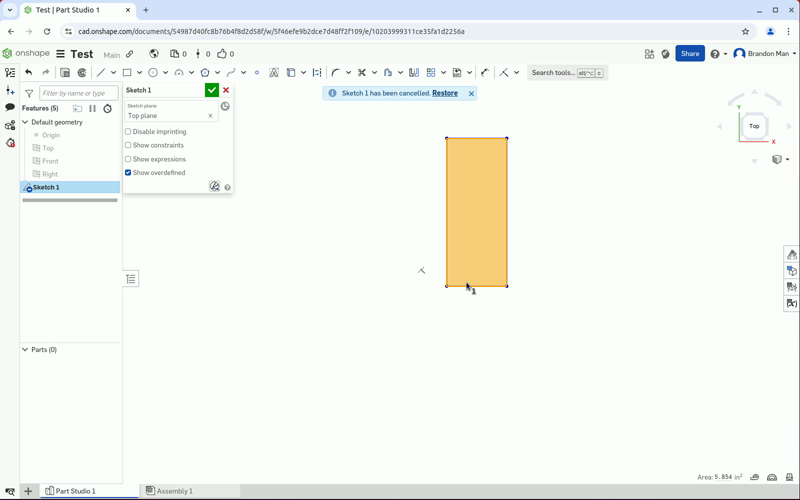
scroll(-6)
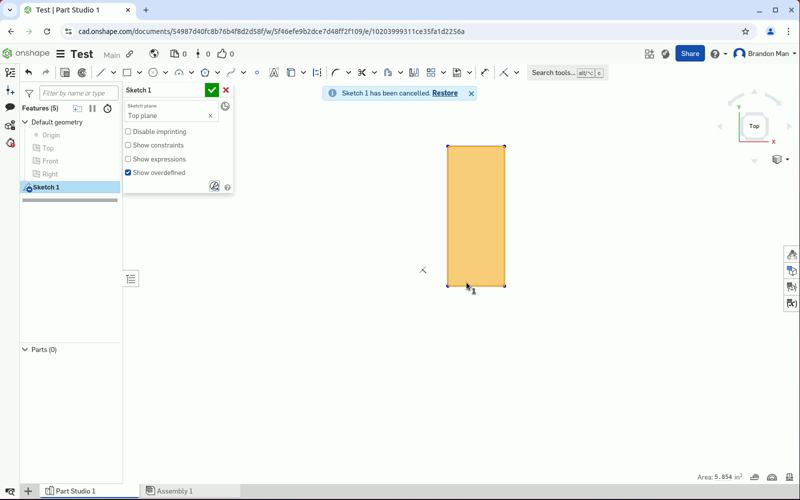
scroll(-6)
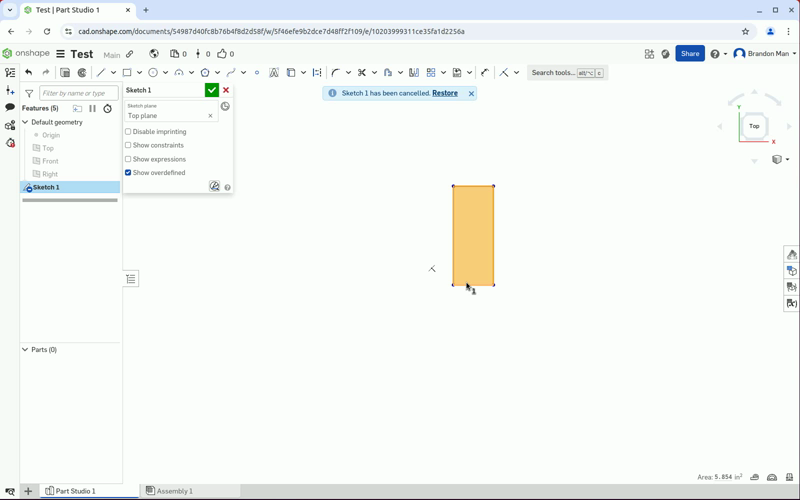
scroll(-6)
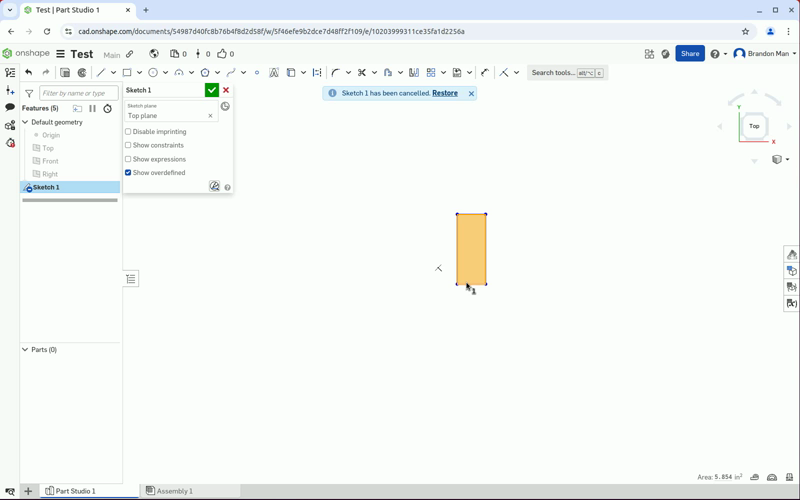
scroll(-6)
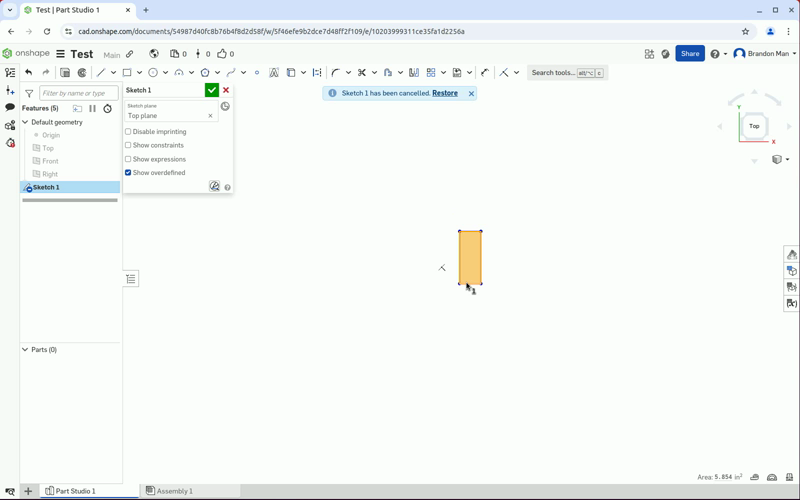
scroll(-6)
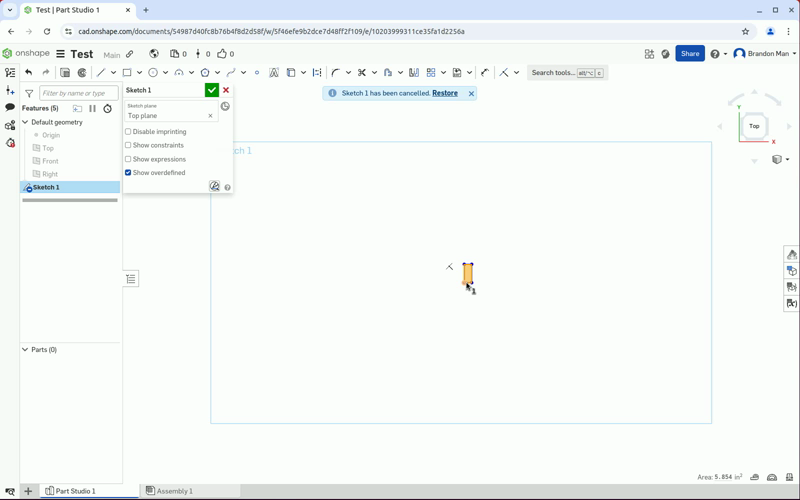
mouse_move(73, 352)
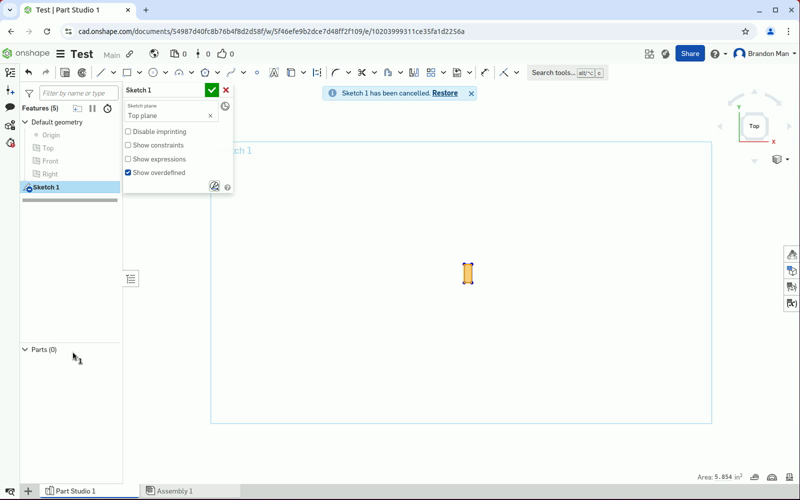
key(shift+y)
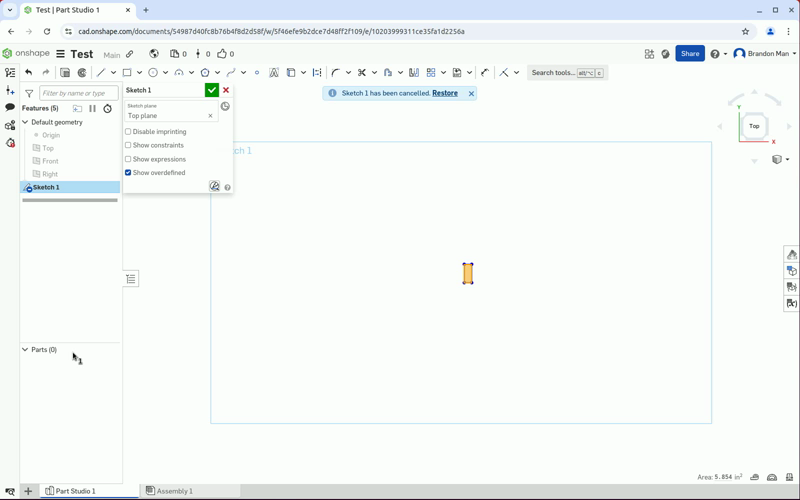
key(shift+e)
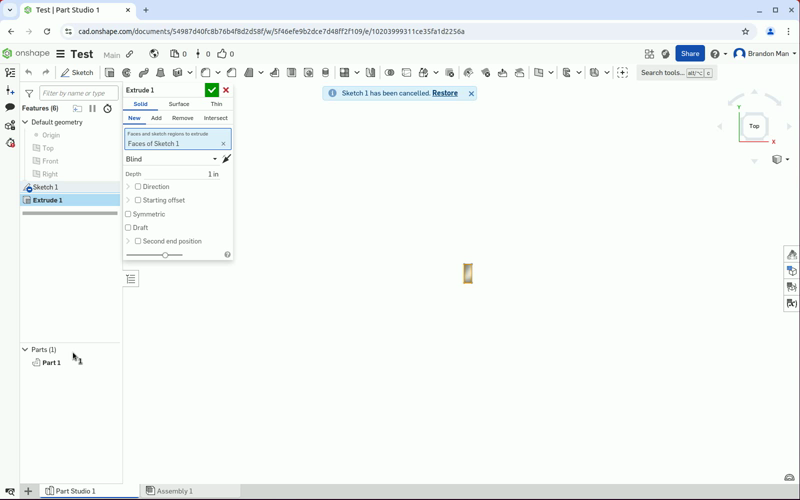
mouse_move(143, 106)
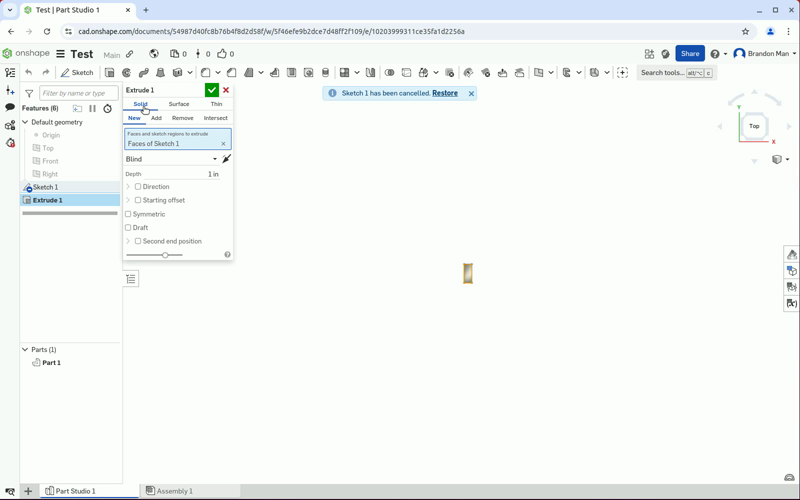
click(143, 106)
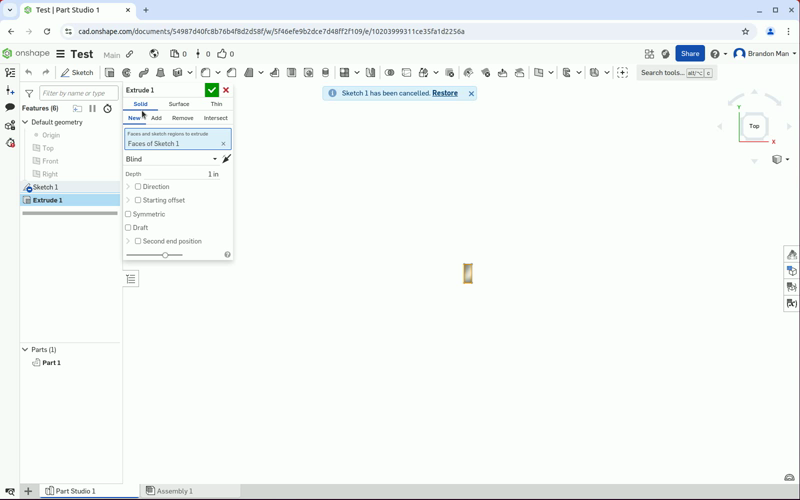
mouse_move(137, 120)
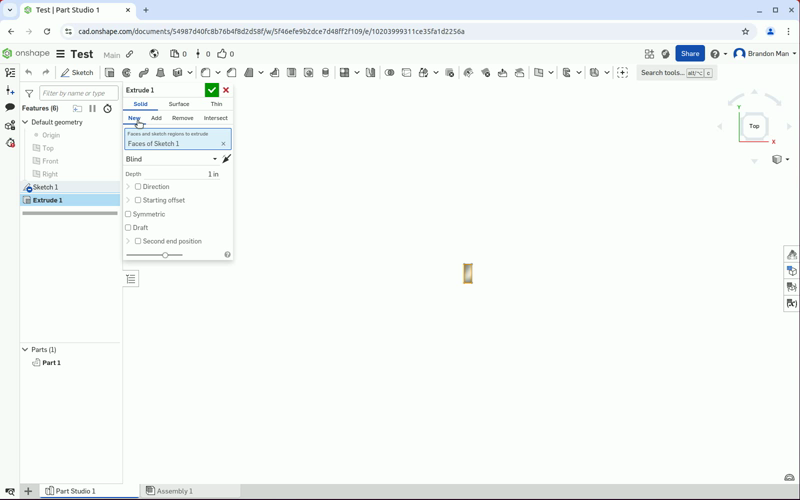
click(137, 120)
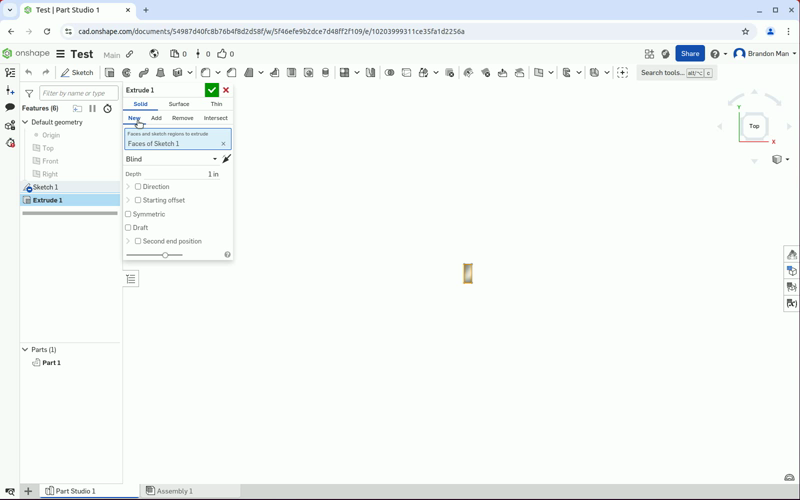
key(tab, 4)
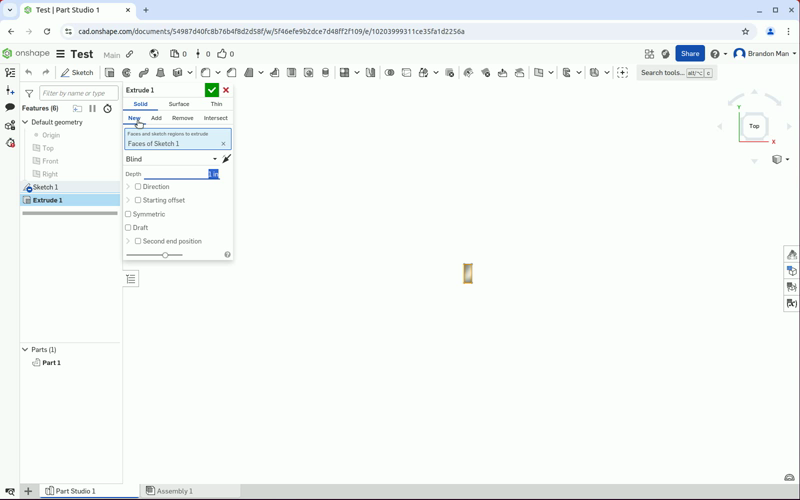
text(-0.241)
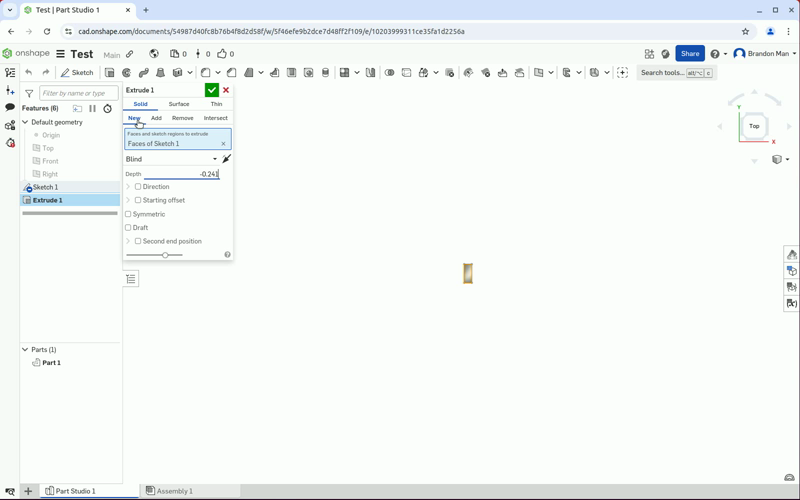
key(enter)
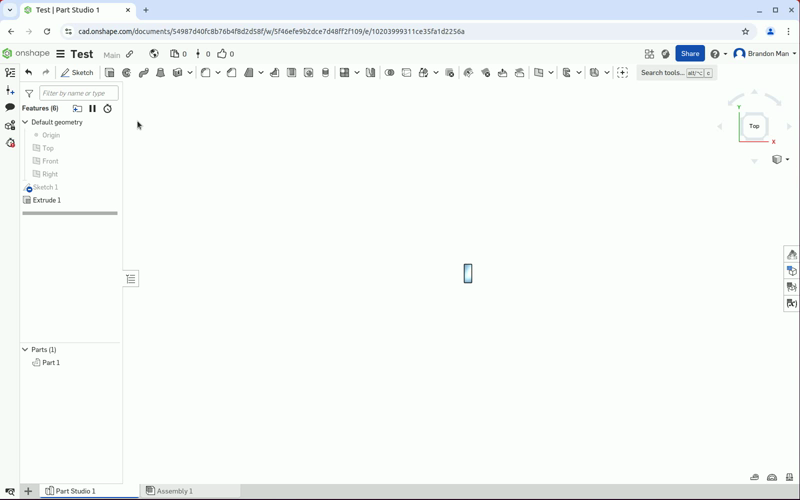
key(shift+h)
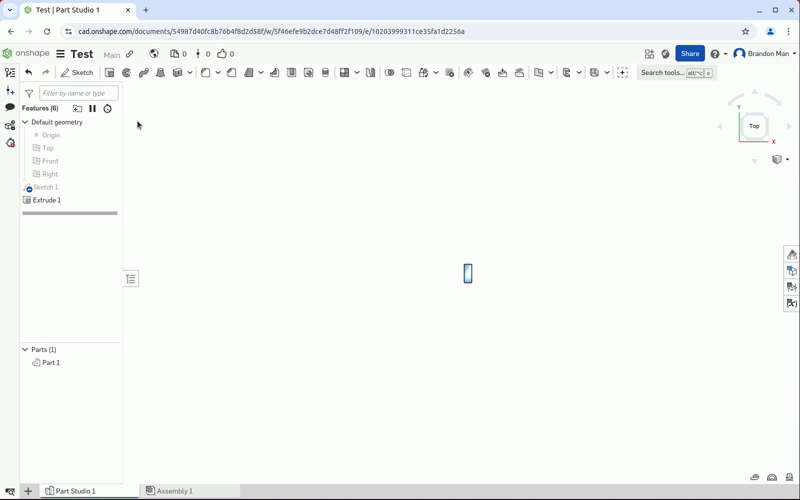
key(shift+h)
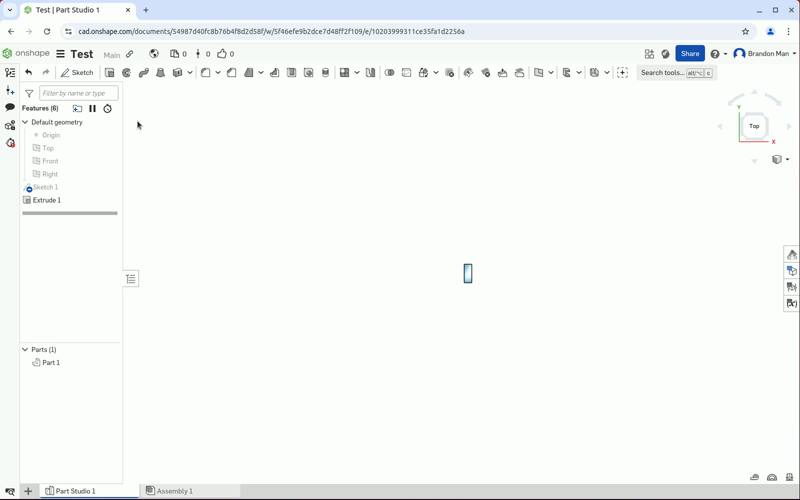
mouse_move(73, 189)
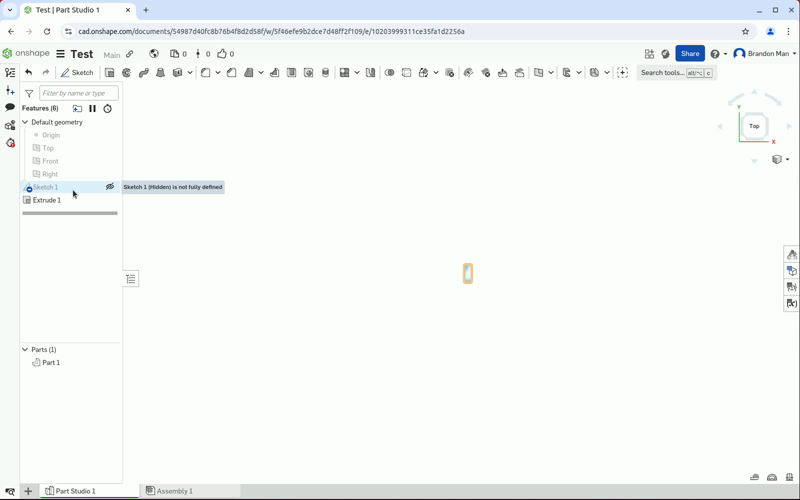
click(73, 189)
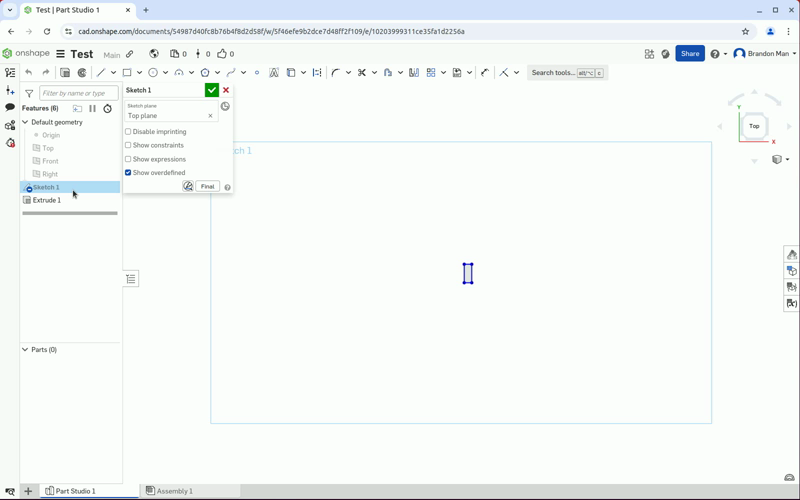
mouse_move(229, 92)
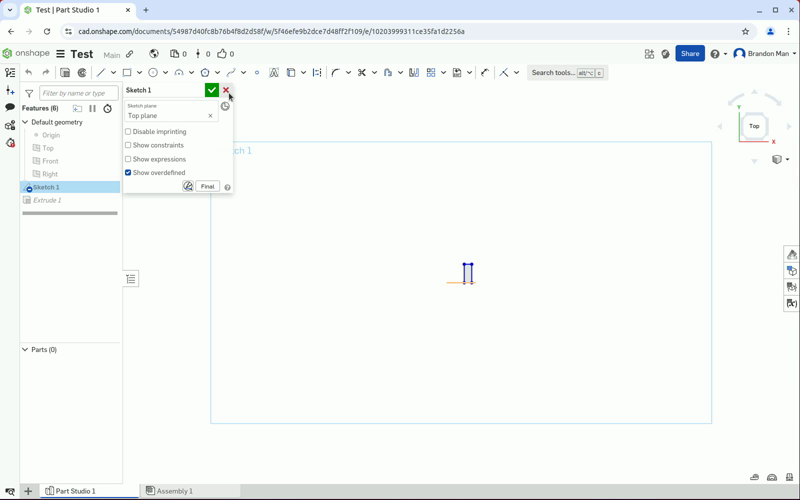
click(229, 92)
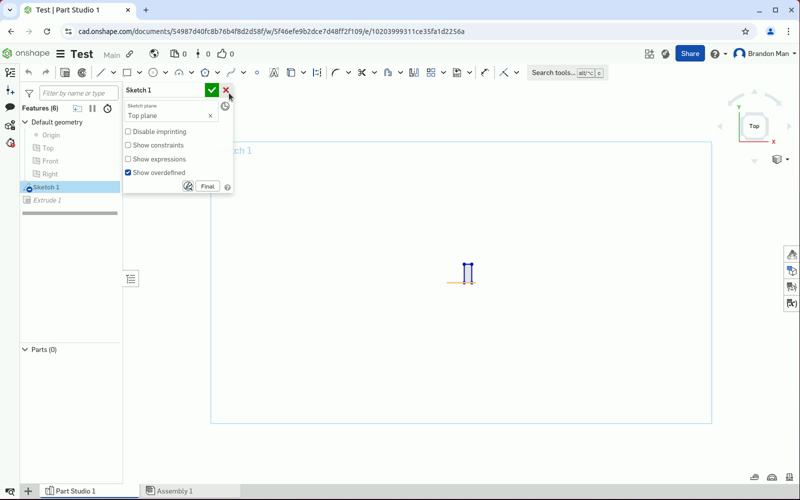
key(shift+s)
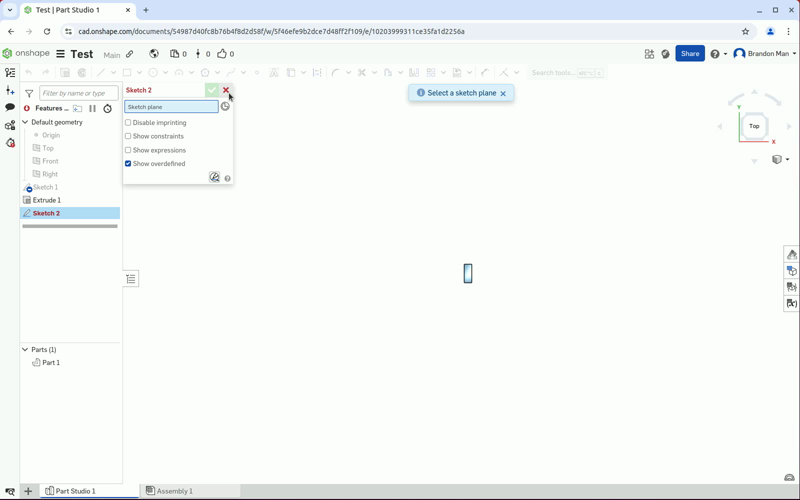
mouse_move(73, 150)
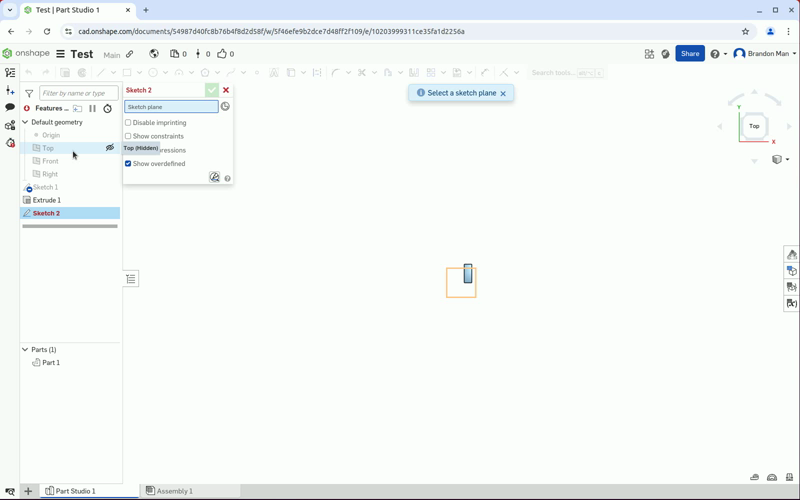
click(73, 150)
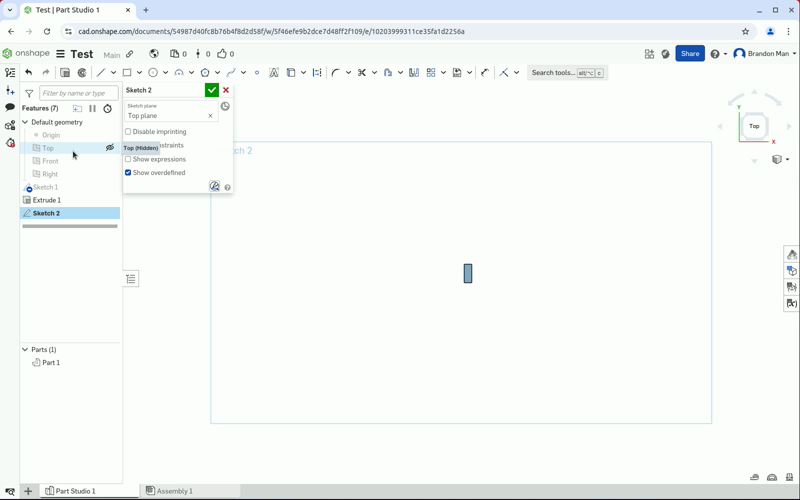
mouse_move(73, 352)
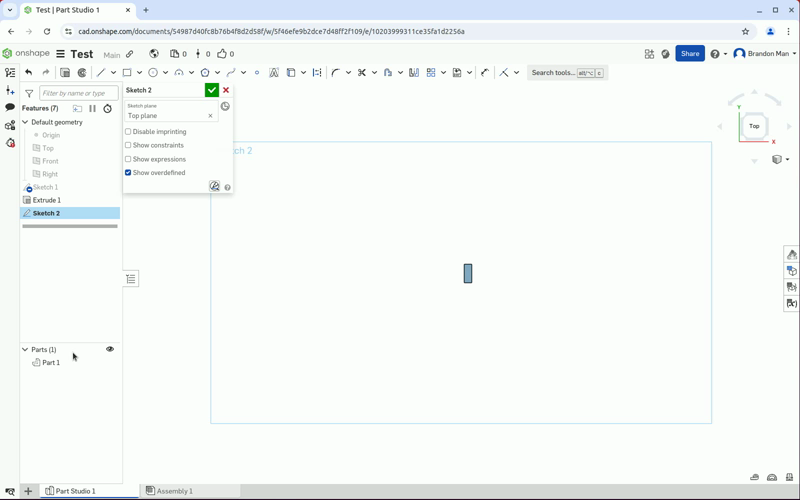
key(y)
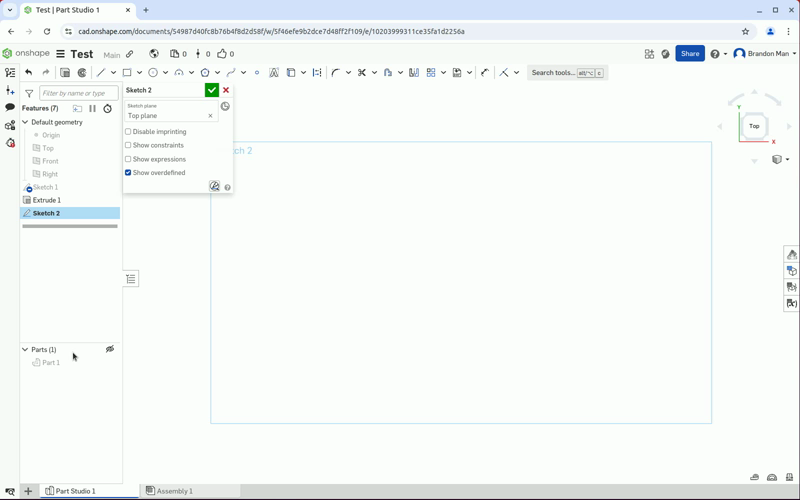
key(l)
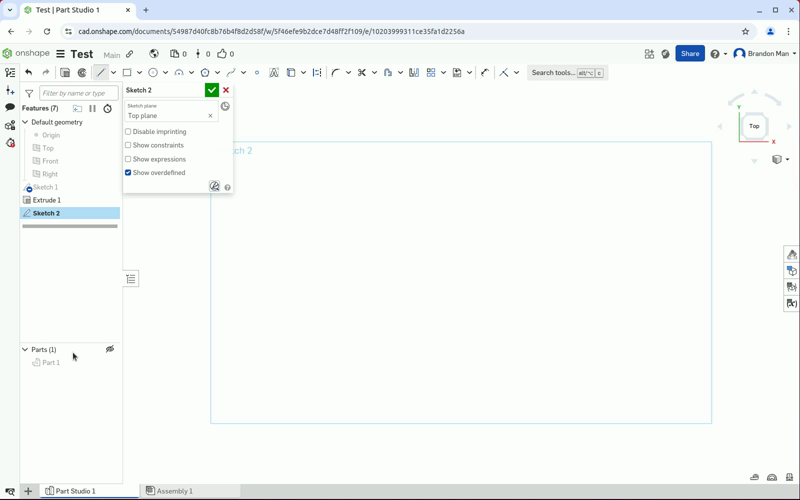
key_down(shift)
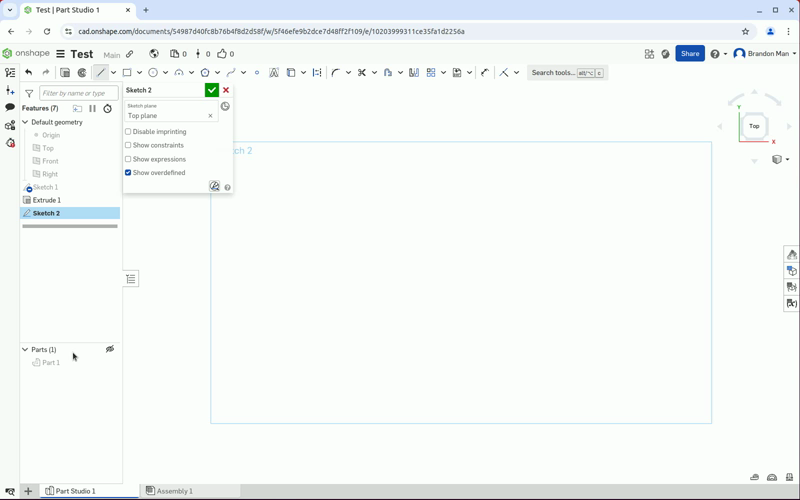
mouse_move(479, 282)
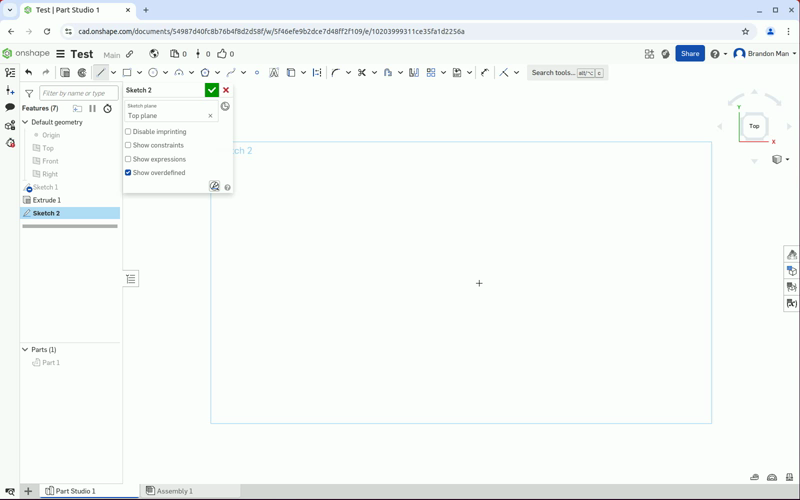
click(479, 282)
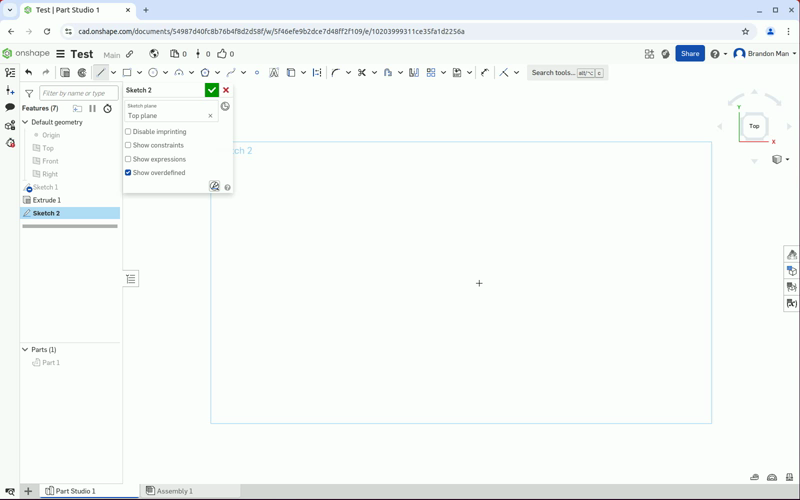
key_up(shift)
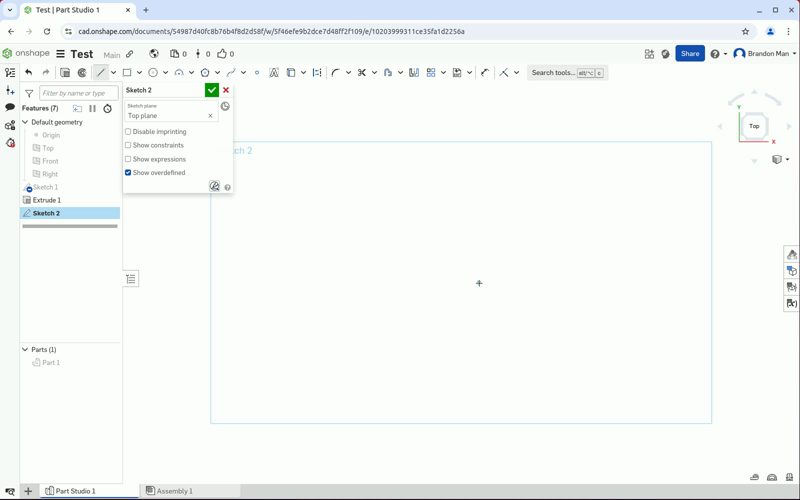
key_down(shift)
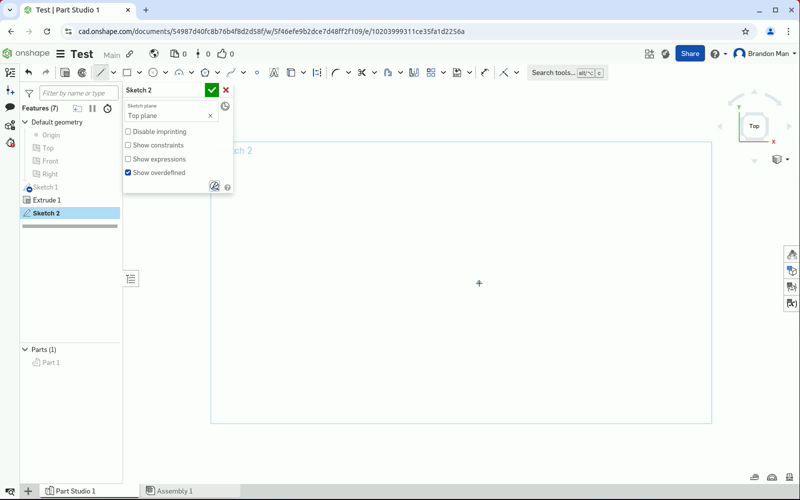
mouse_move(509, 282)
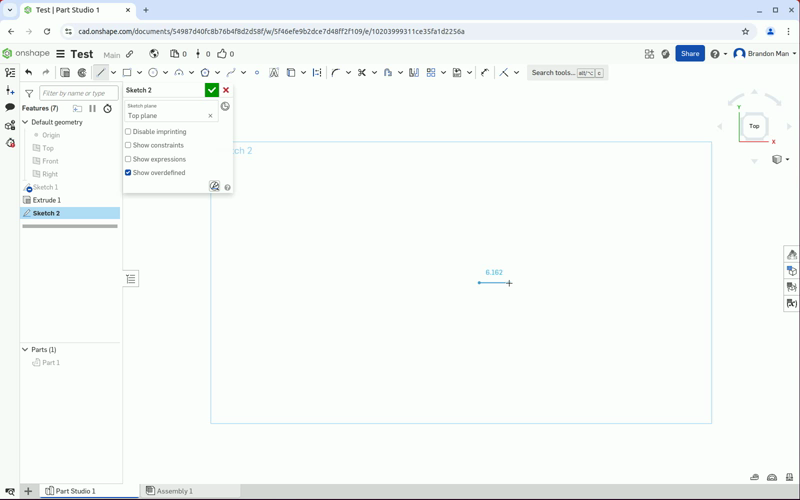
mouse_move(486, 282)
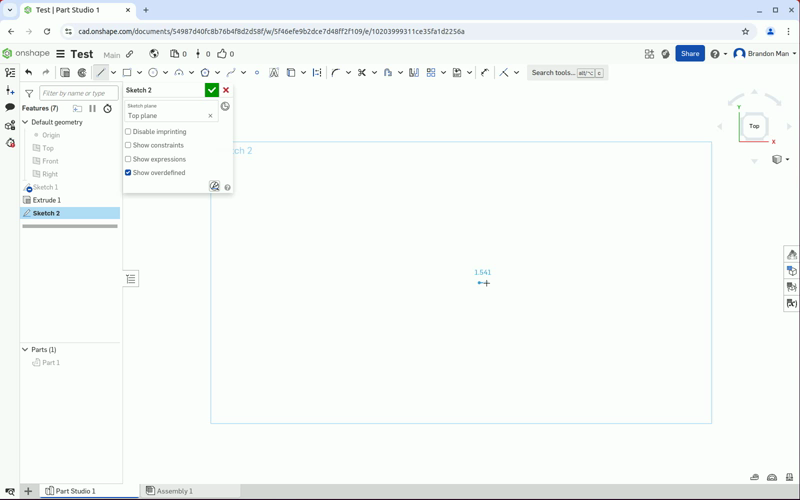
click(486, 282)
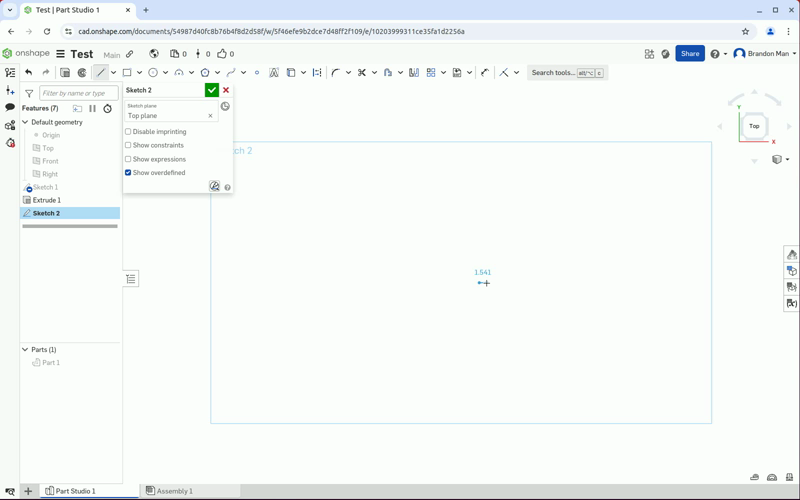
key_up(shift)
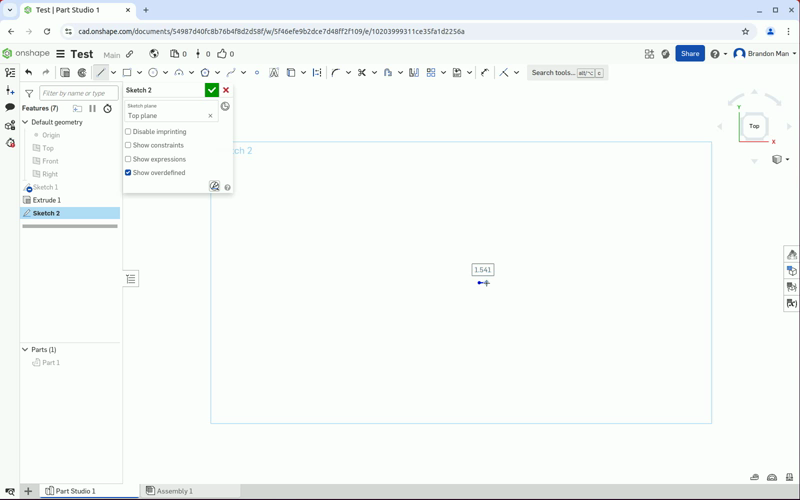
key_down(shift)
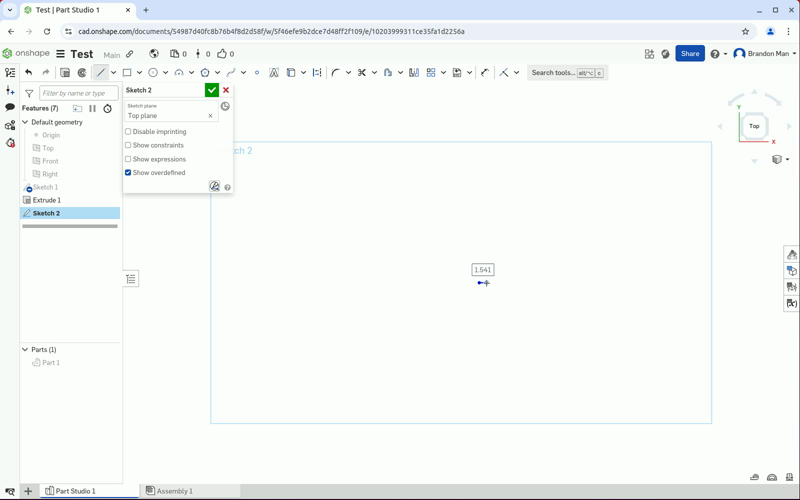
mouse_move(516, 282)
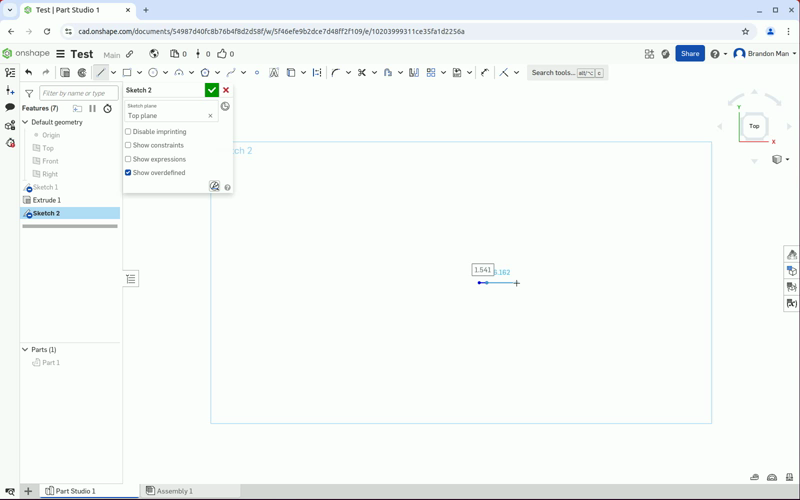
mouse_move(486, 264)
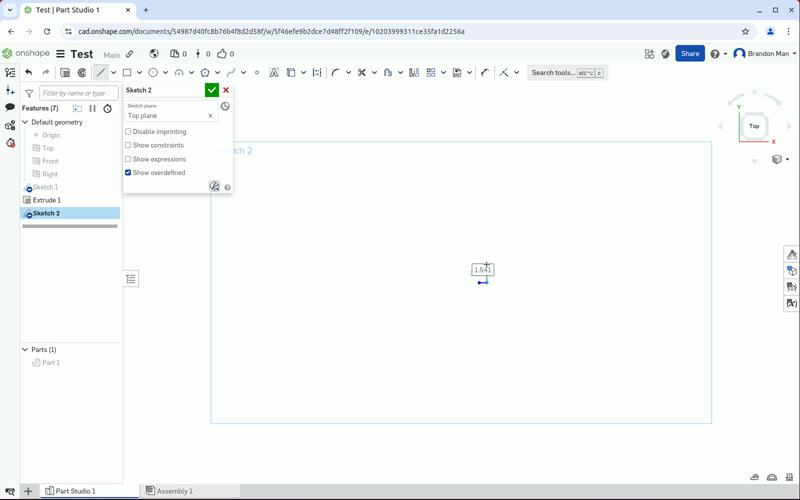
click(486, 264)
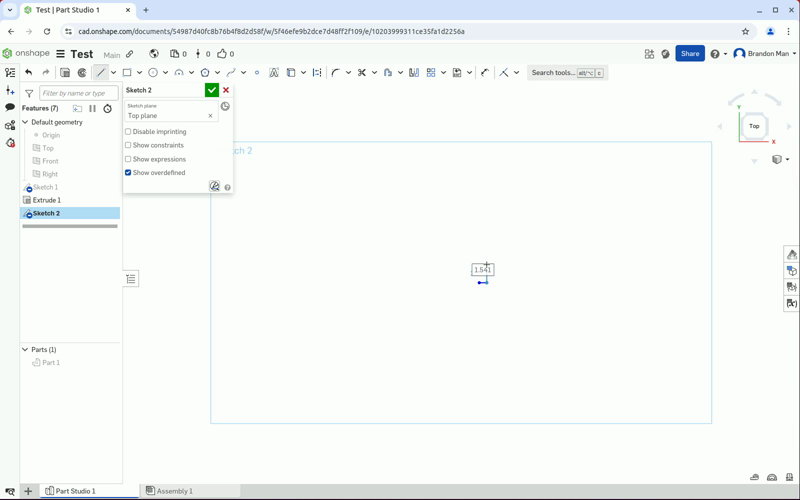
key_up(shift)
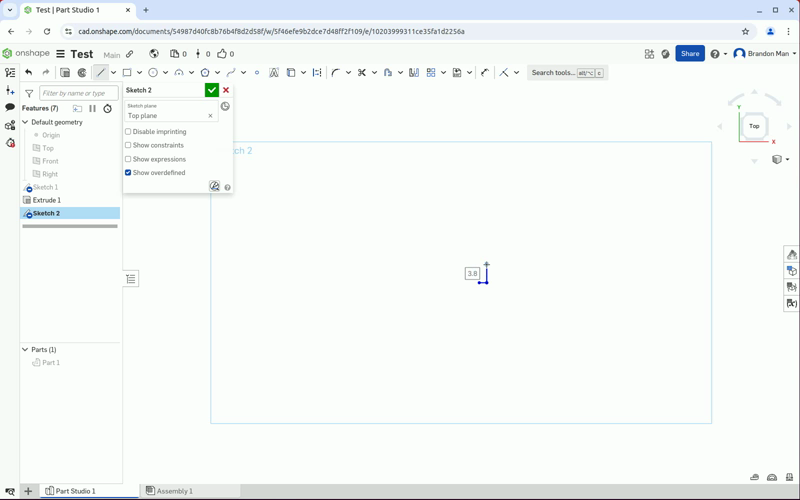
key_down(shift)
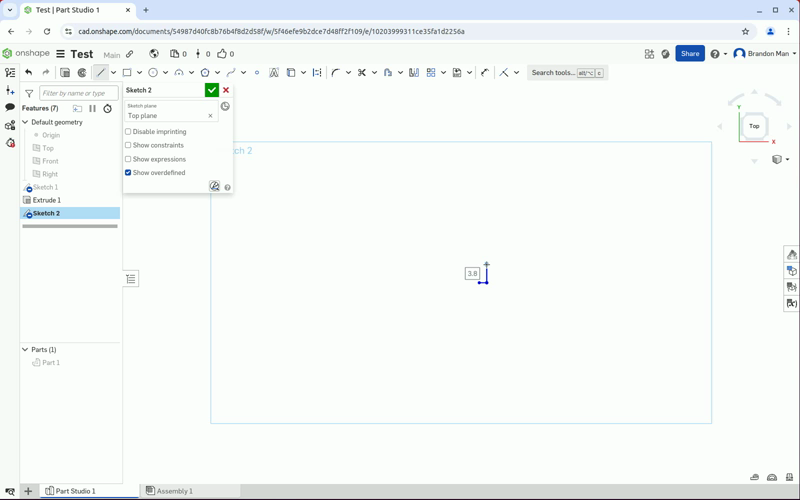
mouse_move(516, 264)
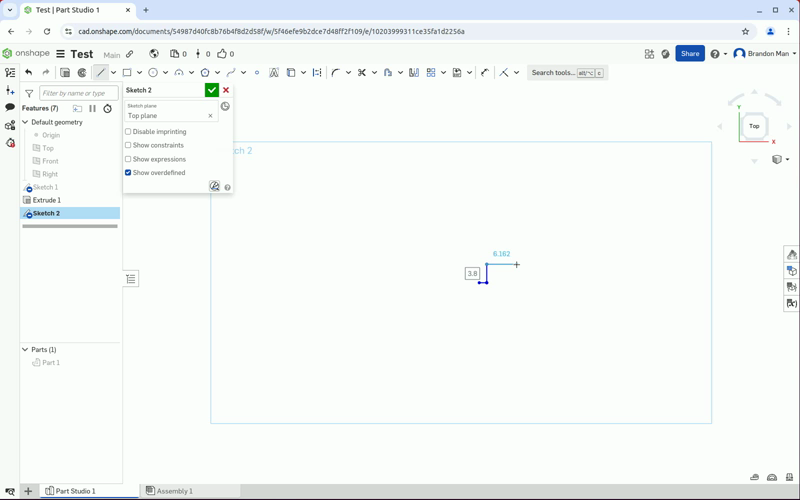
mouse_move(479, 264)
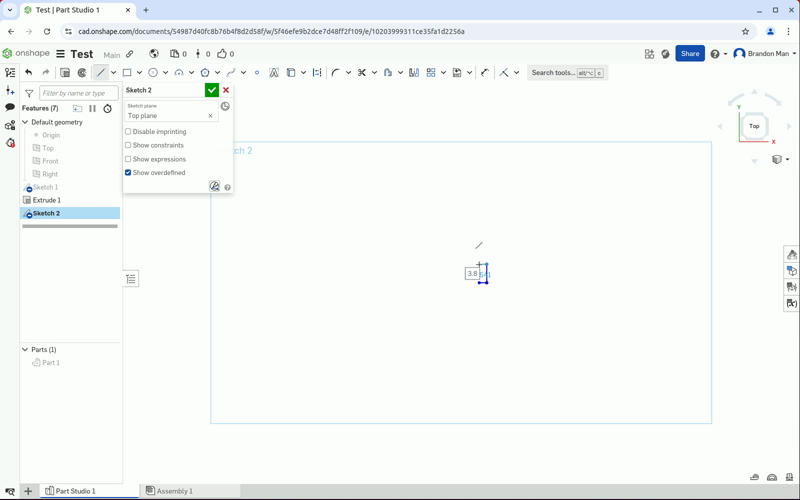
click(479, 264)
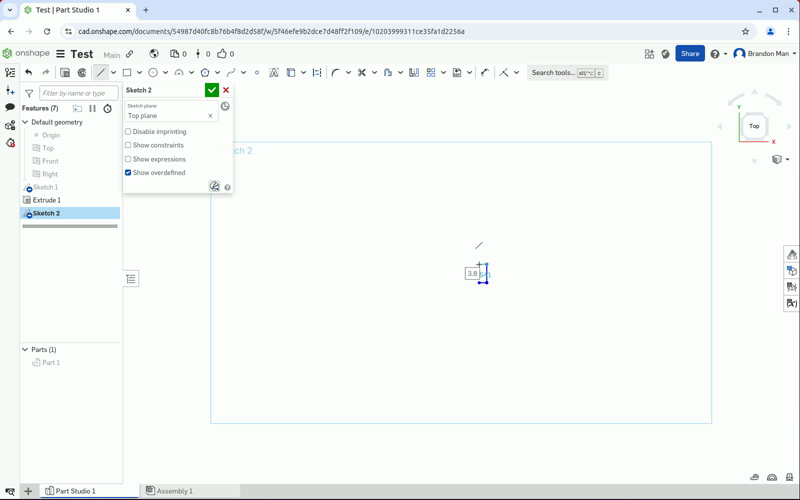
key_up(shift)
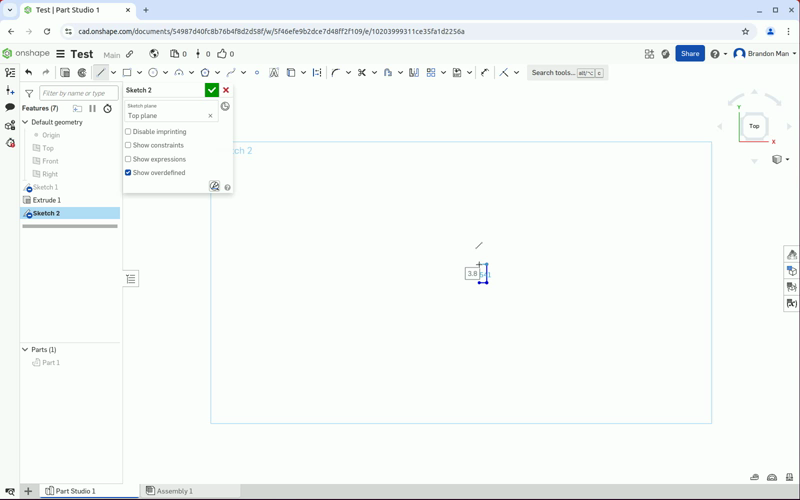
mouse_move(509, 264)
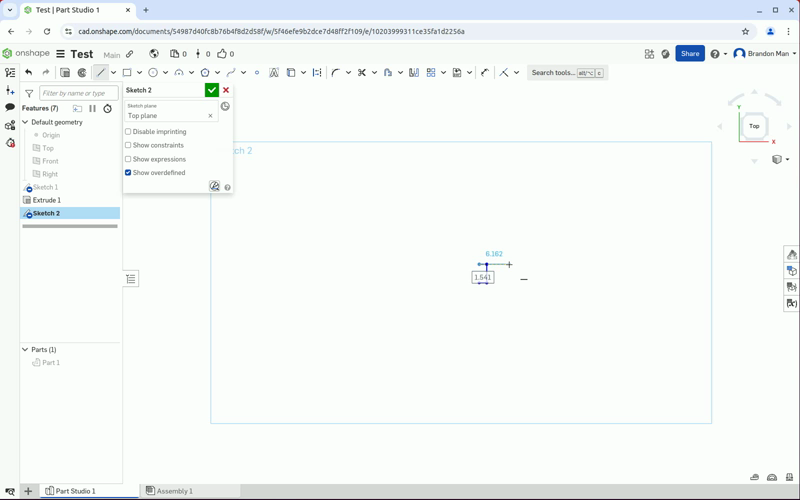
key_down(shift)
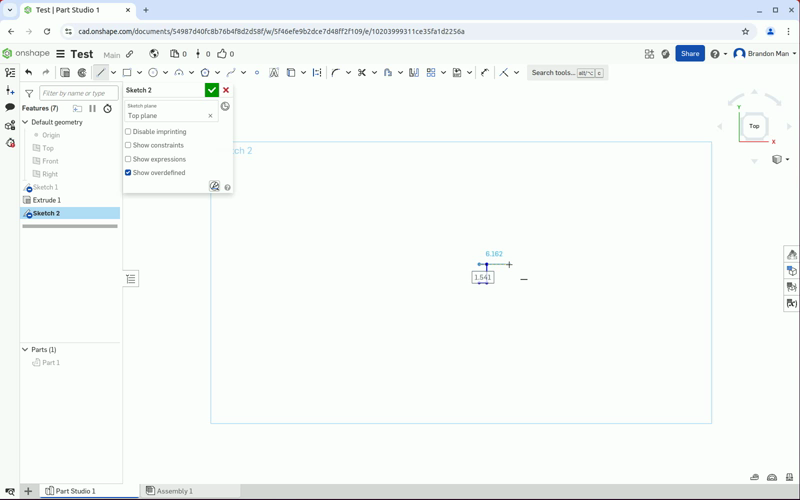
mouse_move(479, 282)
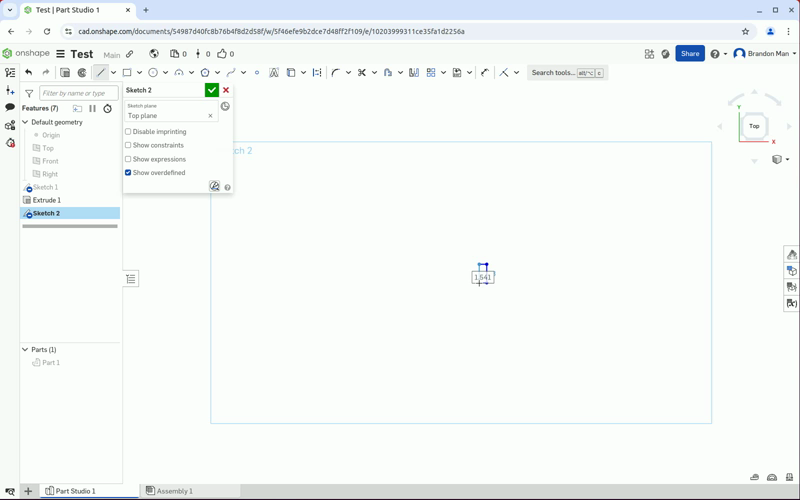
key_up(shift)
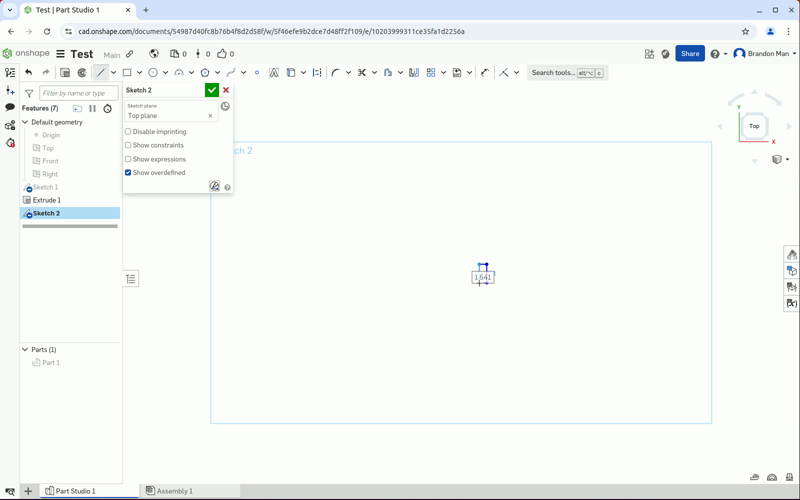
click(479, 282)
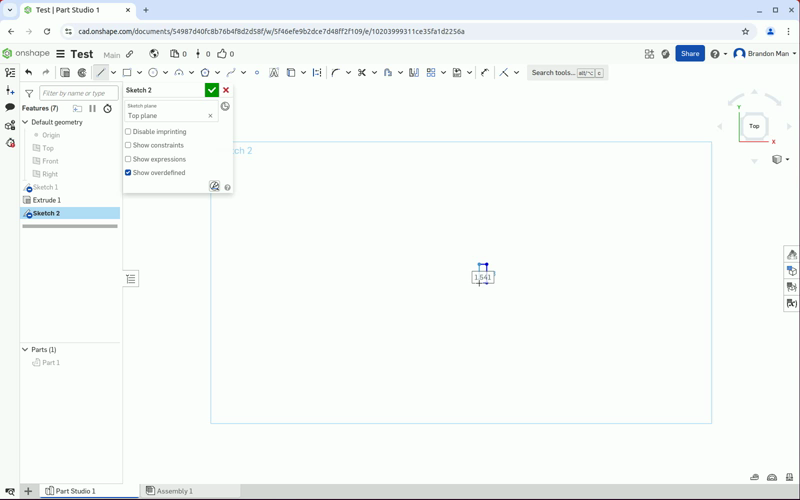
key(esc)
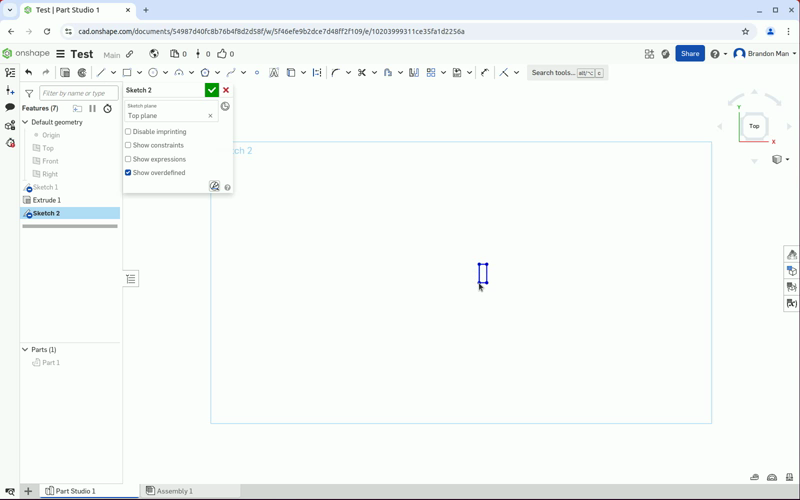
mouse_move(481, 266)
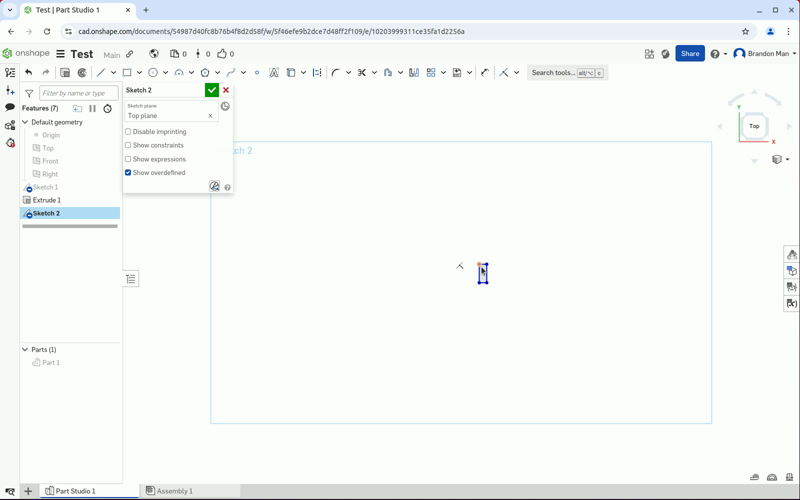
scroll(6)
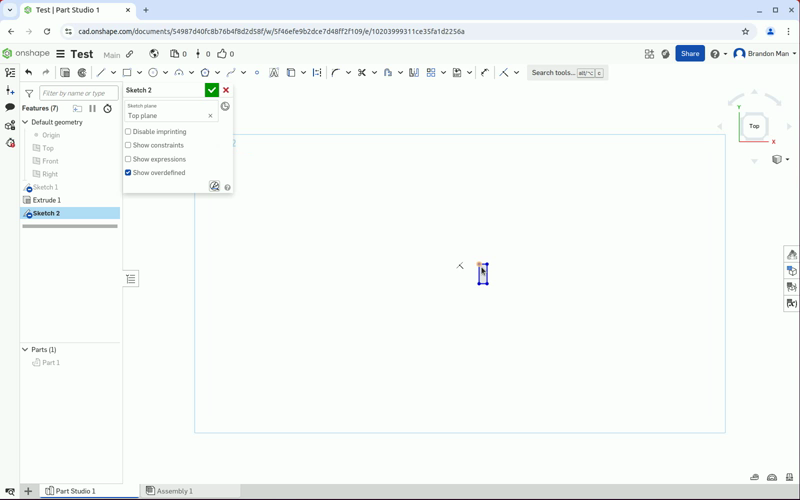
scroll(6)
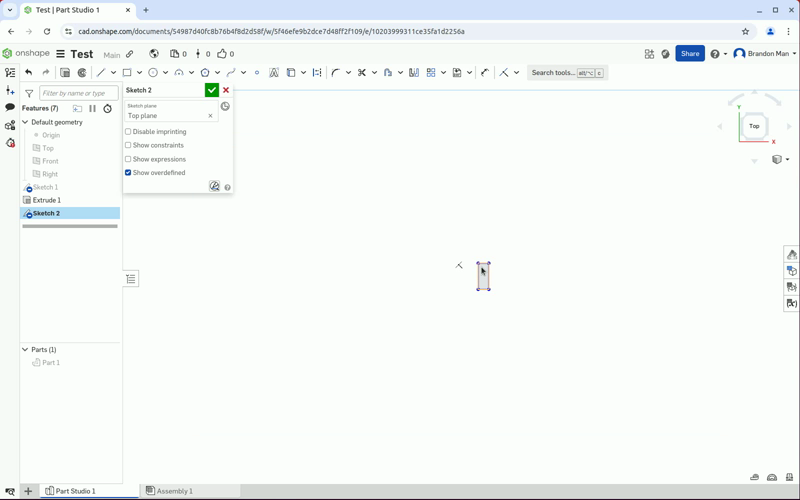
scroll(6)
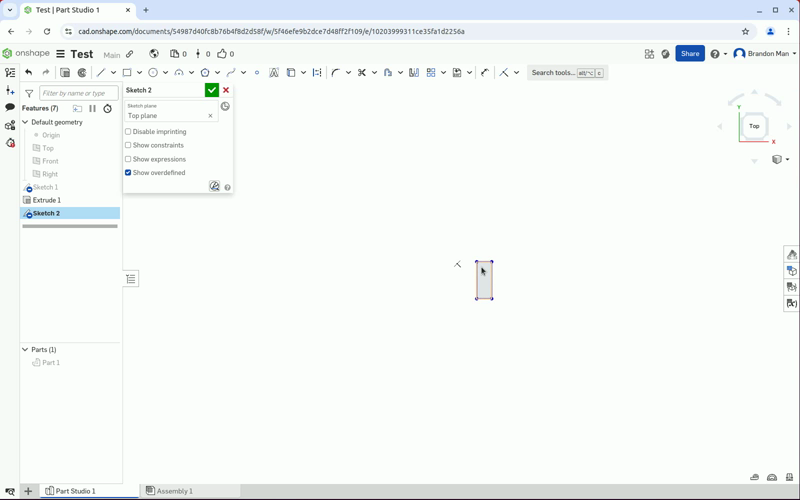
scroll(6)
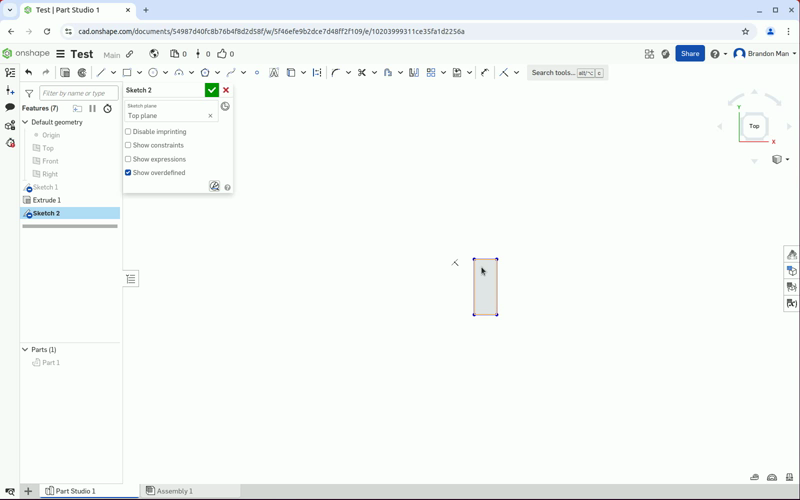
scroll(6)
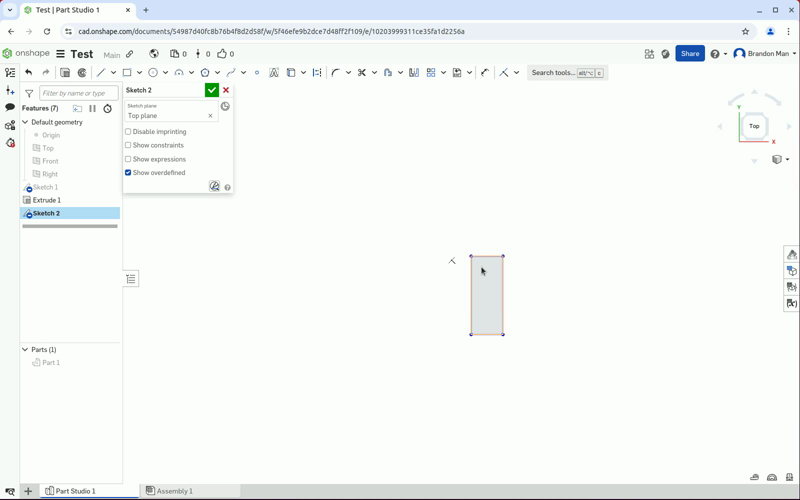
scroll(6)
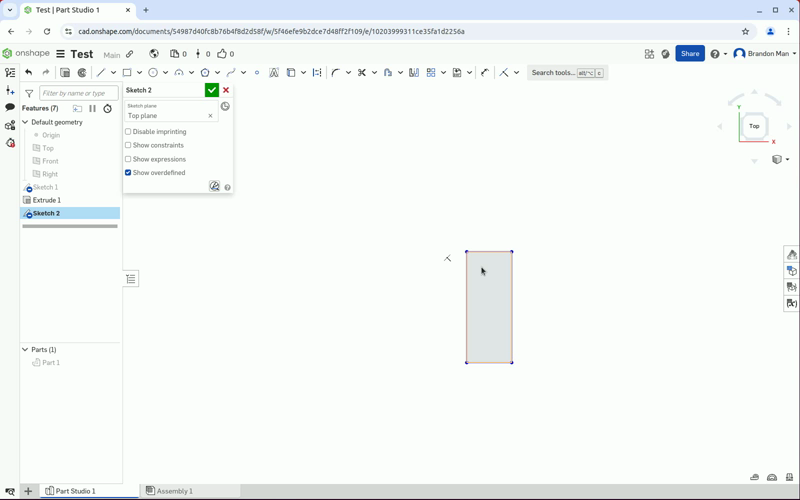
scroll(6)
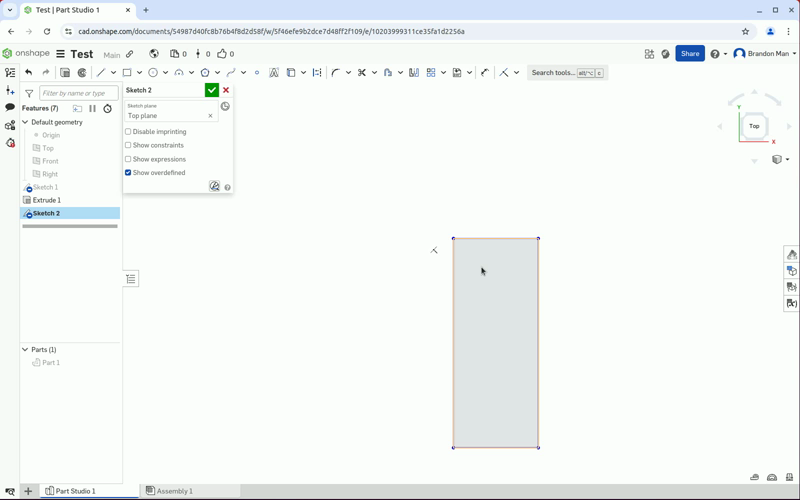
click(481, 266)
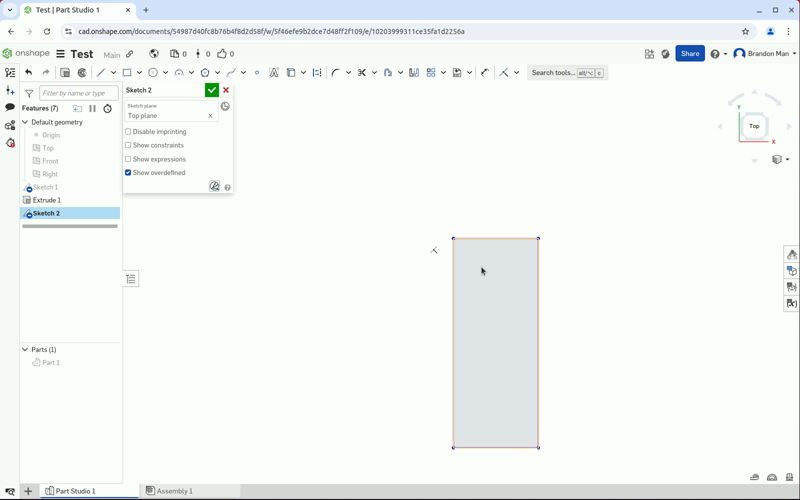
scroll(-6)
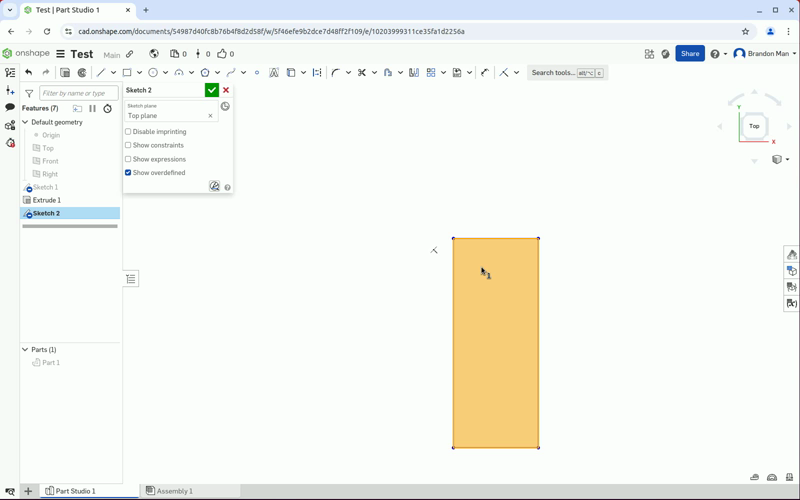
scroll(-6)
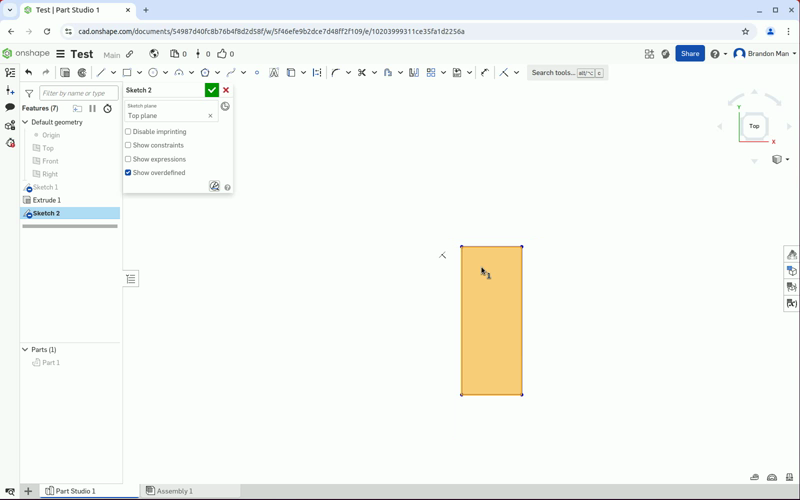
scroll(-6)
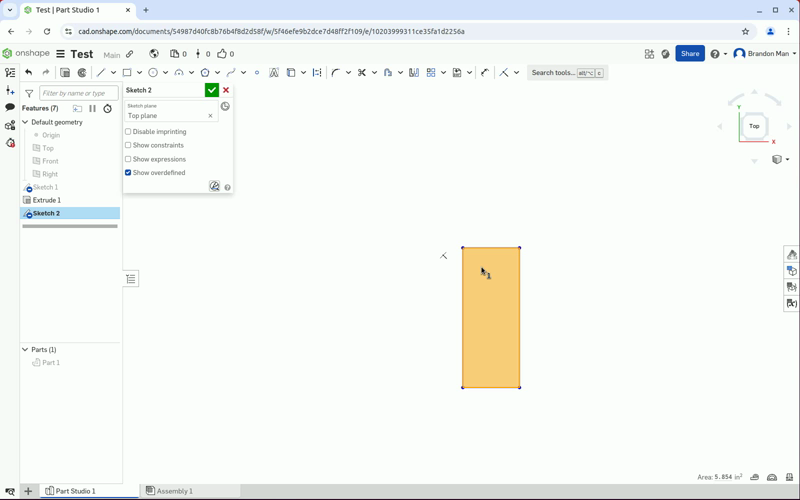
scroll(-6)
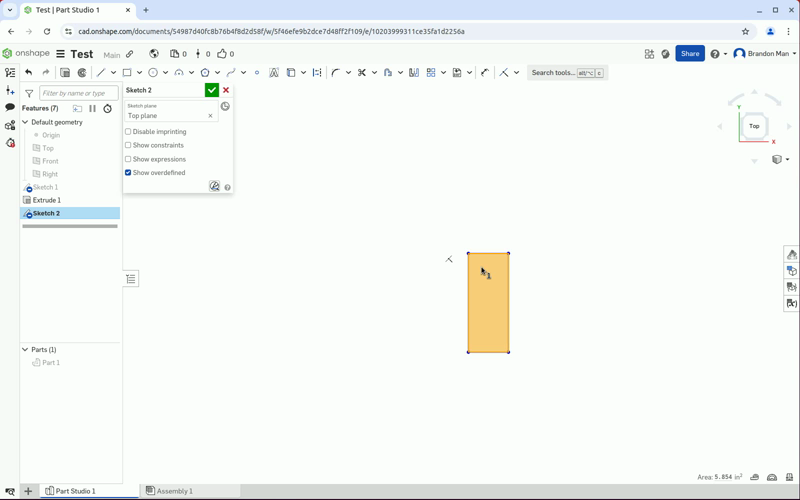
scroll(-6)
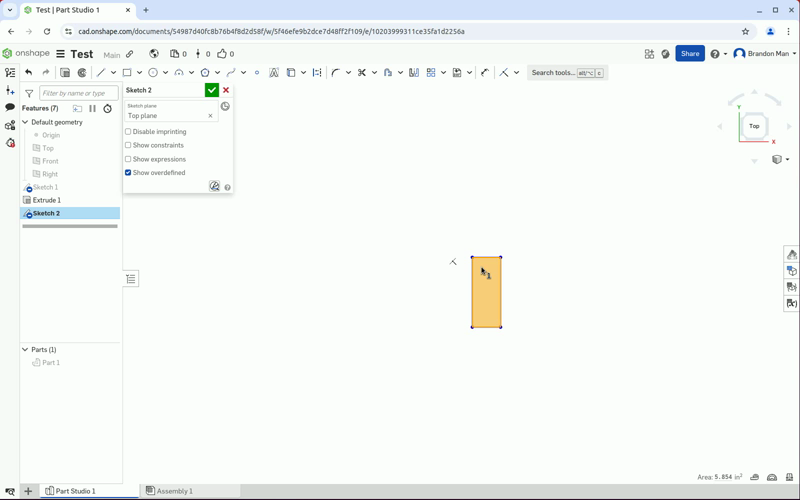
scroll(-6)
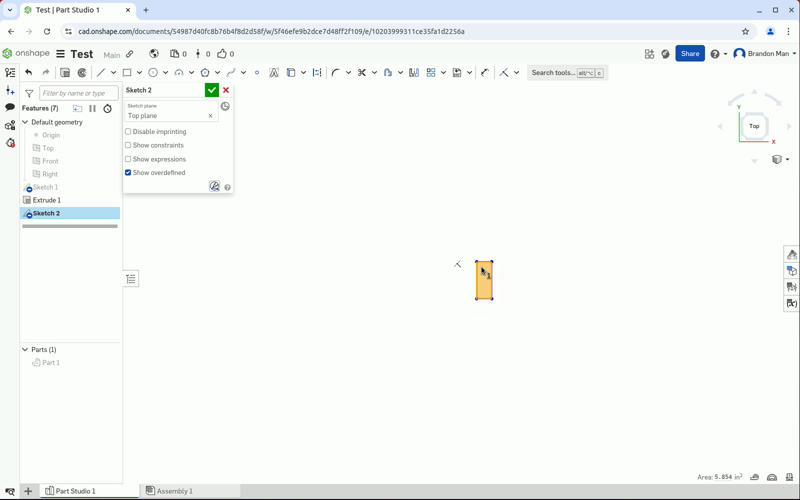
scroll(-6)
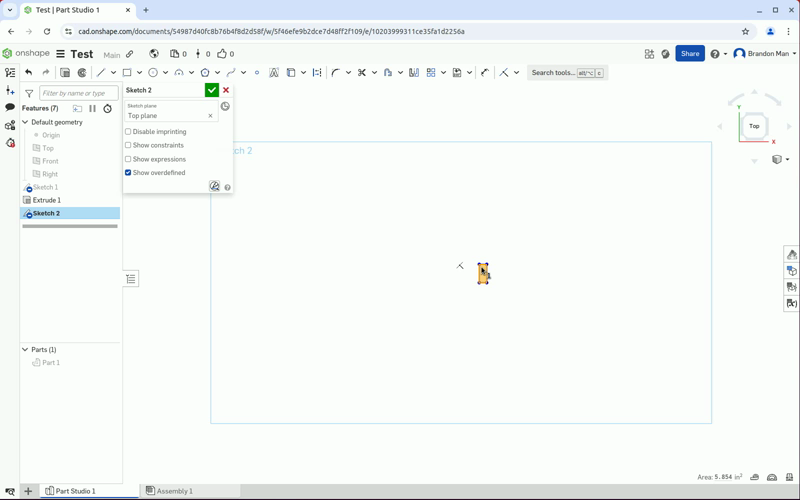
mouse_move(73, 352)
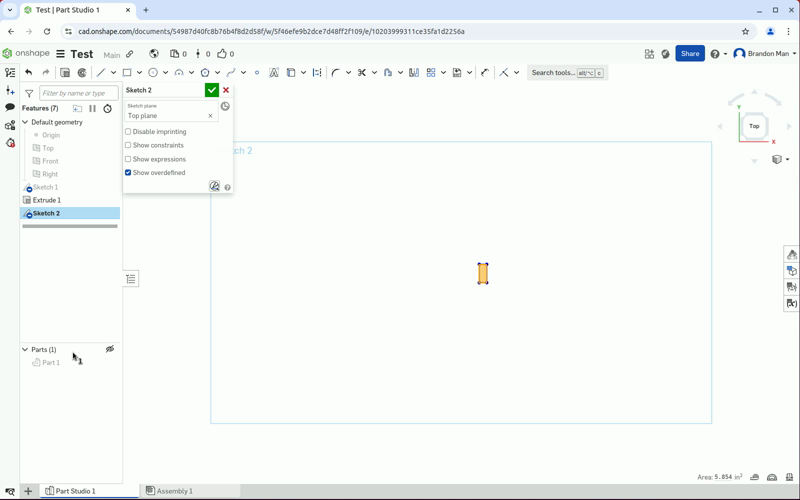
key(shift+y)
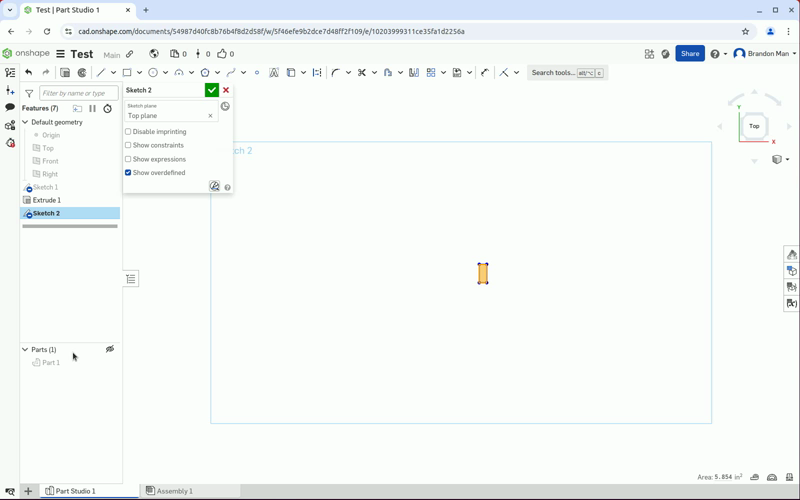
key(shift+e)
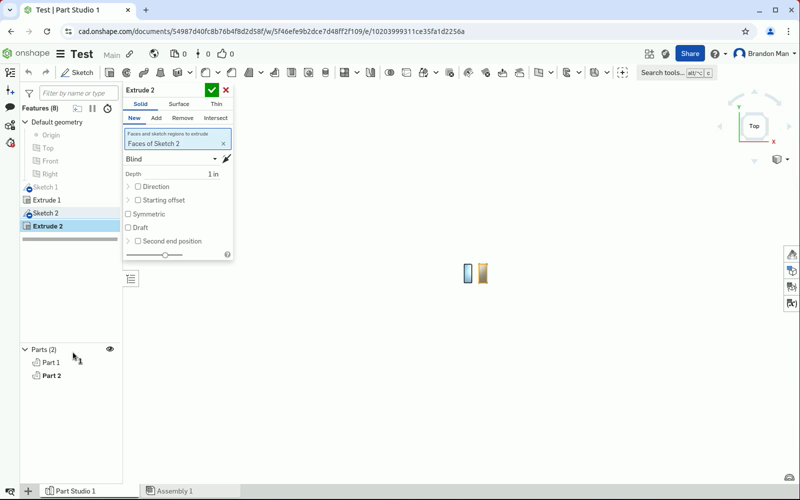
mouse_move(143, 106)
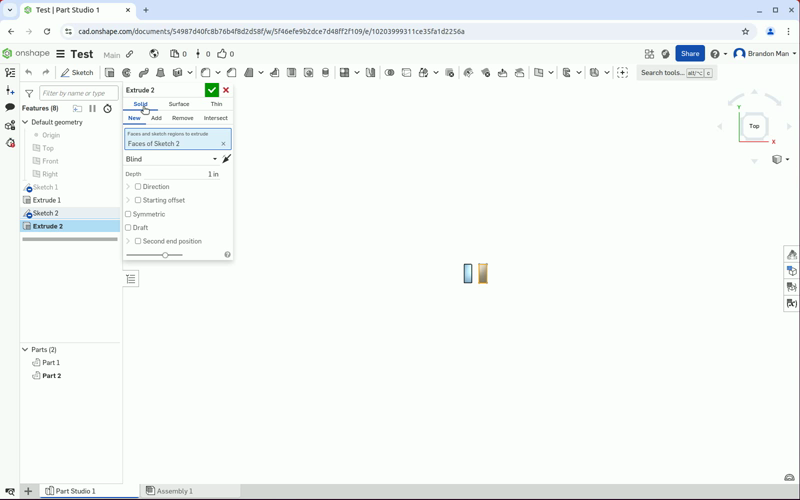
click(143, 106)
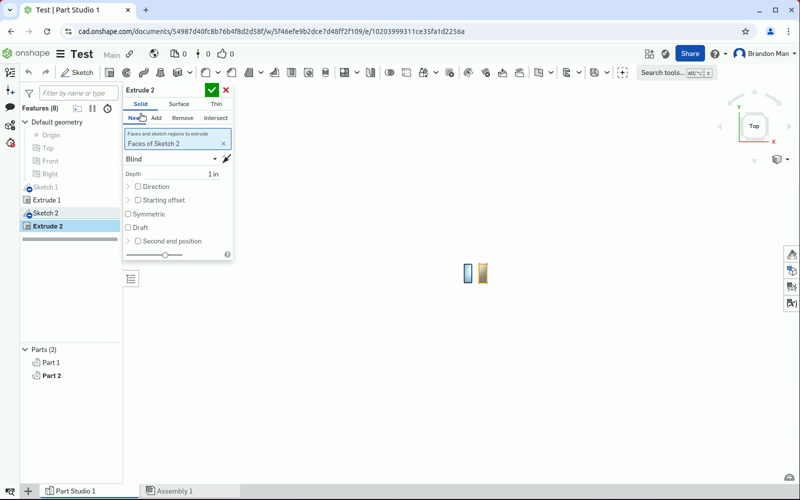
mouse_move(137, 120)
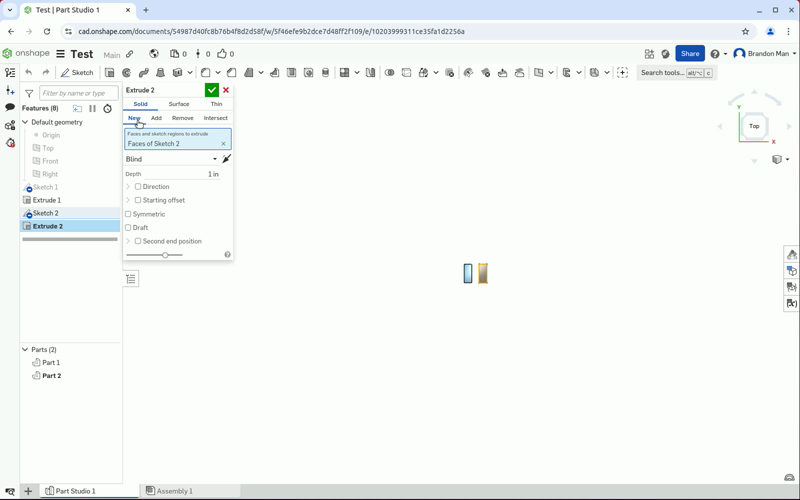
click(137, 120)
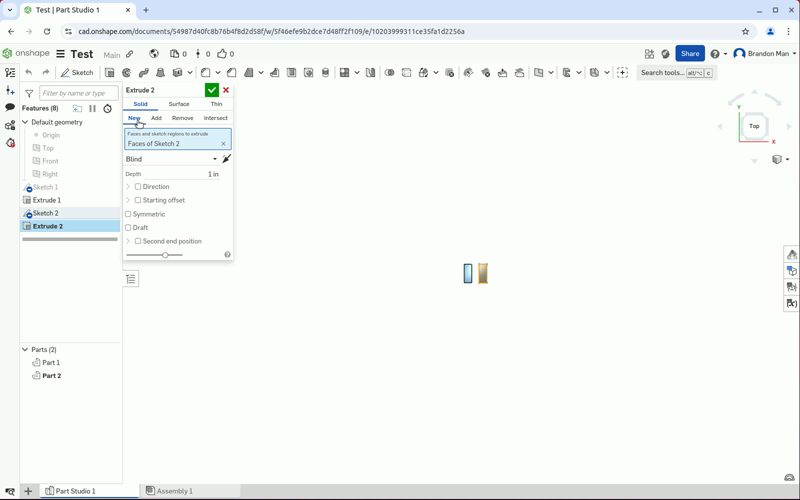
key(tab, 4)
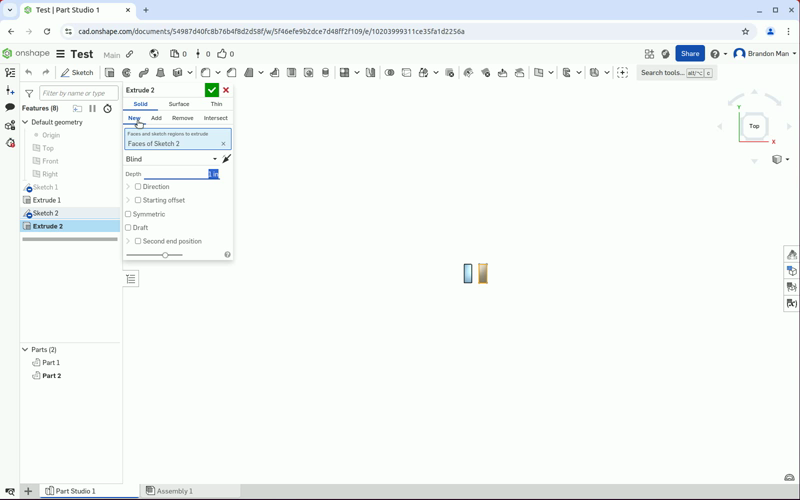
text(-0.241)
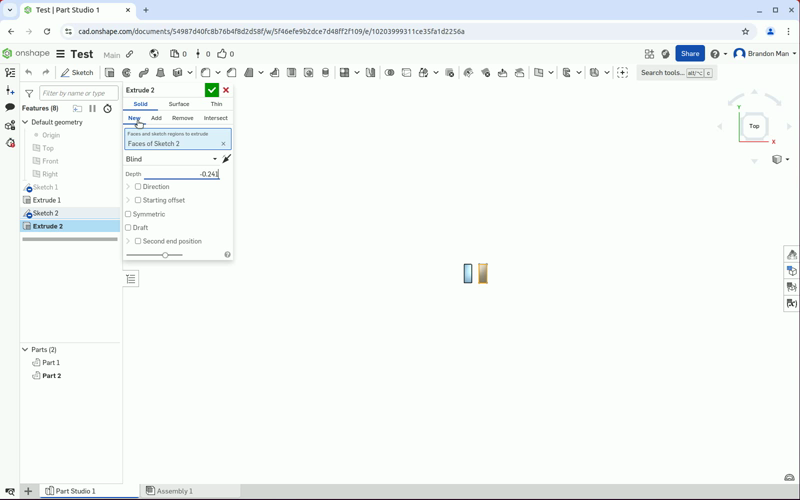
key(enter)
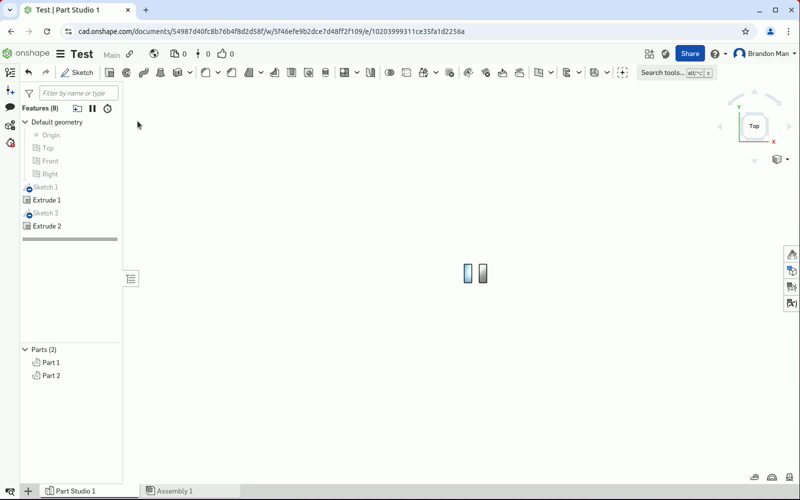
key(shift+h)
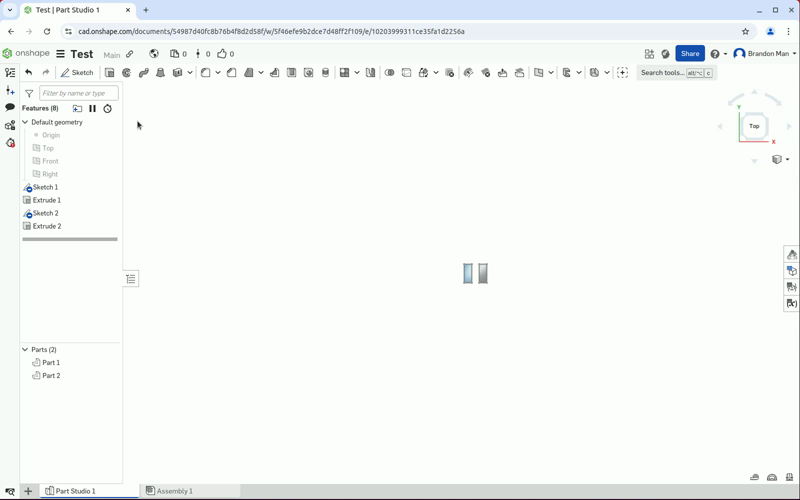
key(shift+h)
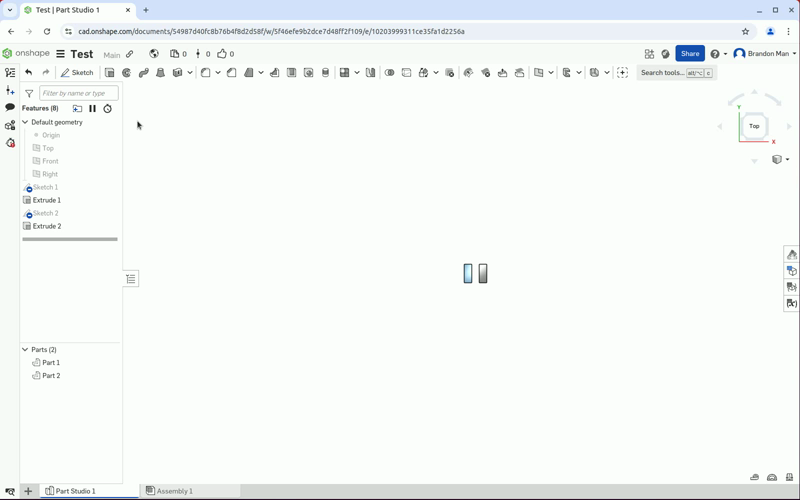
mouse_move(73, 189)
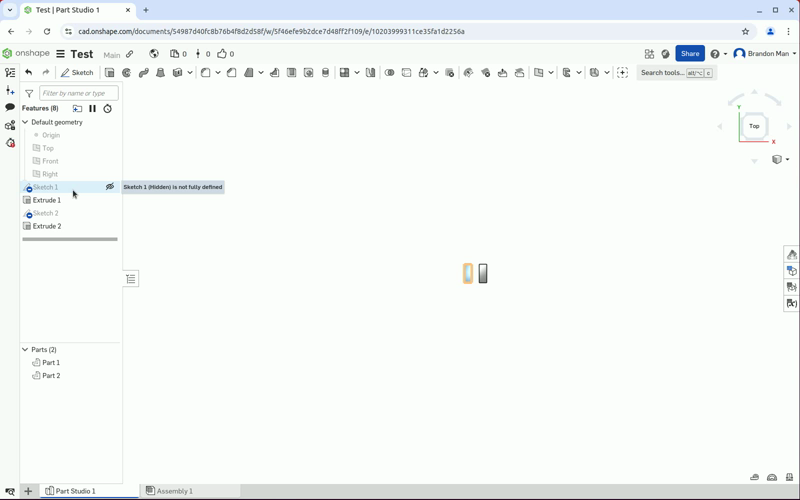
click(73, 189)
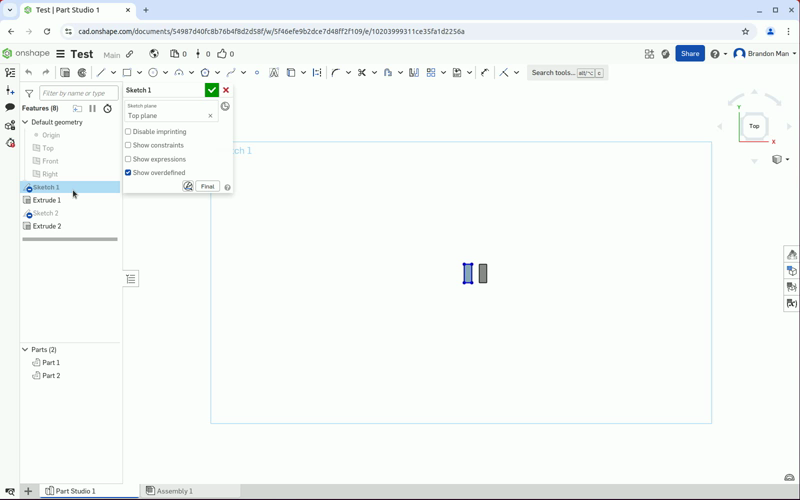
mouse_move(229, 92)
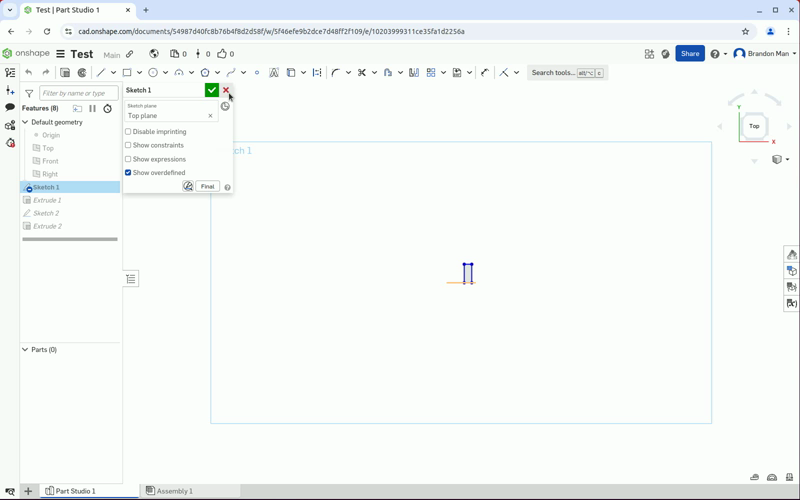
click(229, 92)
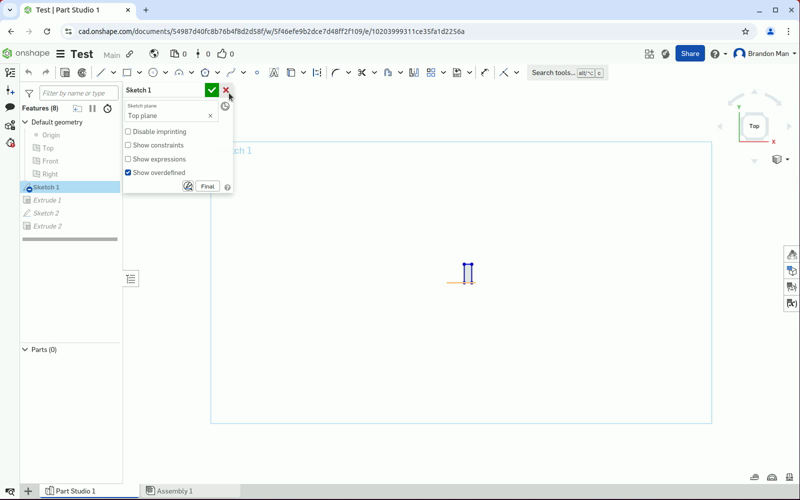
key(shift+s)
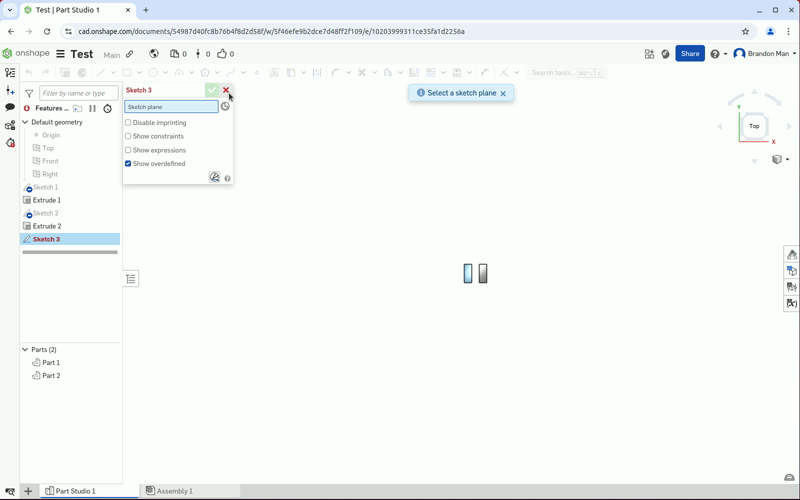
mouse_move(73, 150)
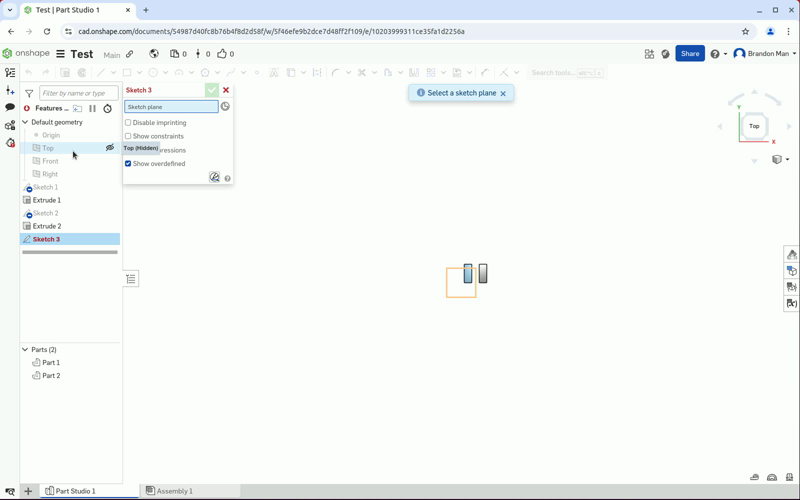
click(73, 150)
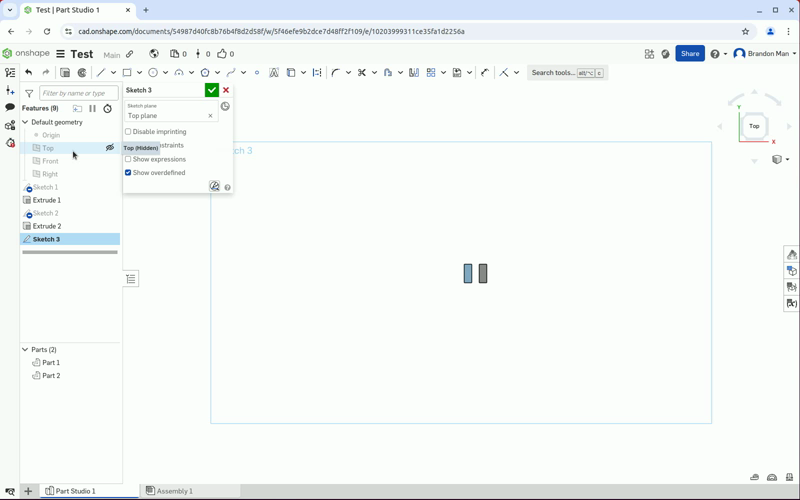
mouse_move(73, 352)
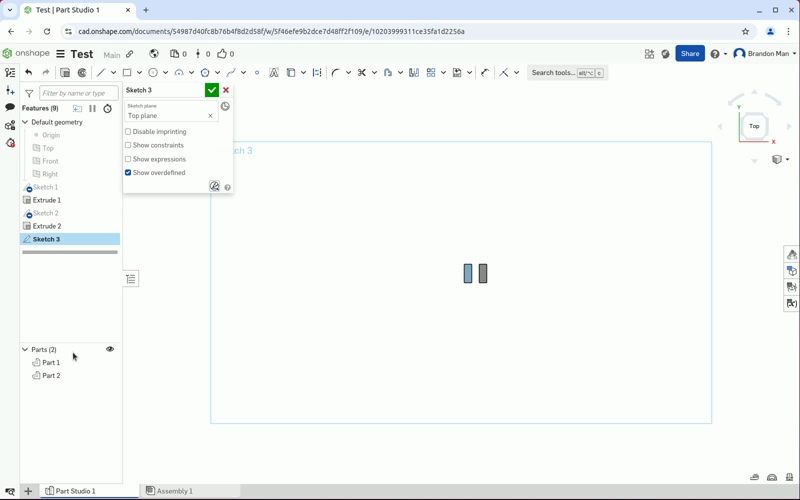
key(y)
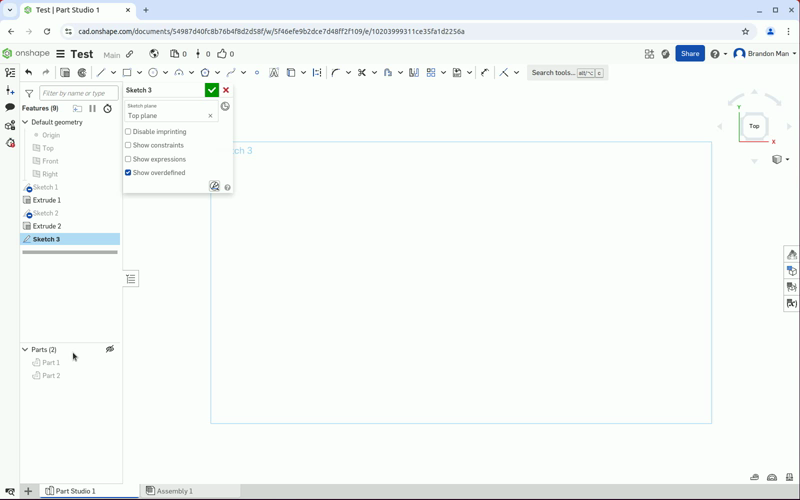
key(l)
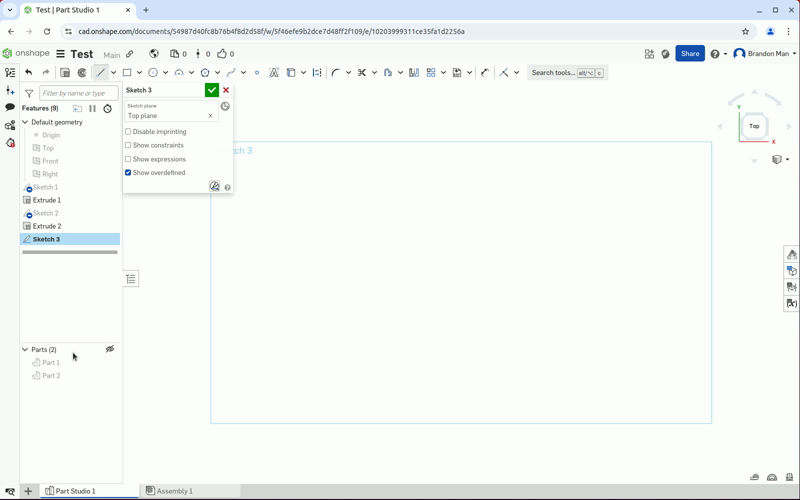
key_down(shift)
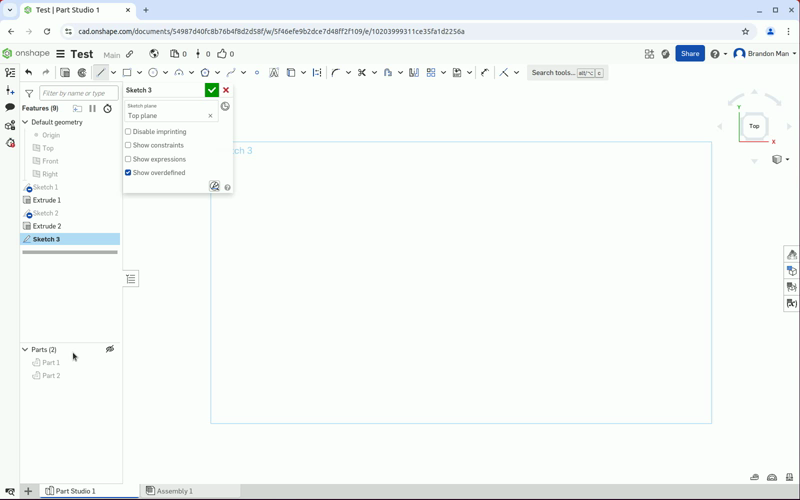
mouse_move(493, 282)
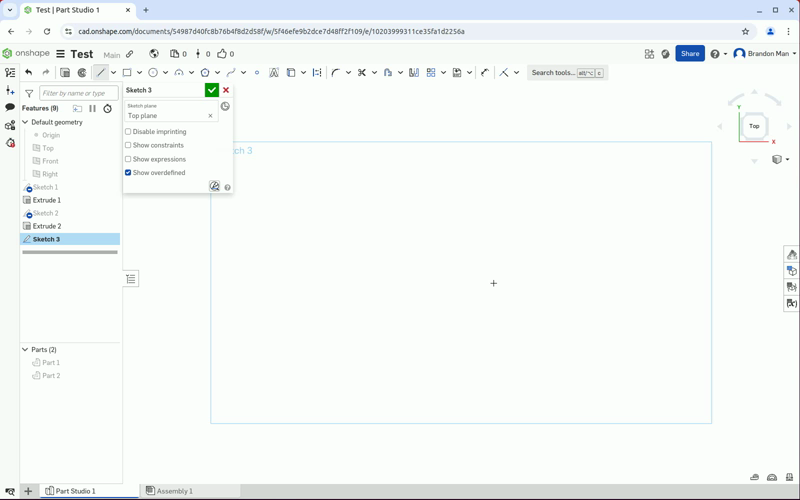
click(493, 282)
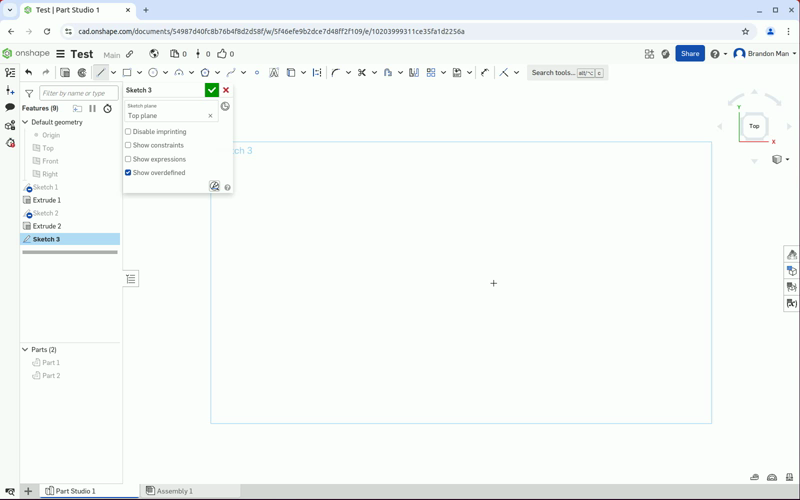
key_up(shift)
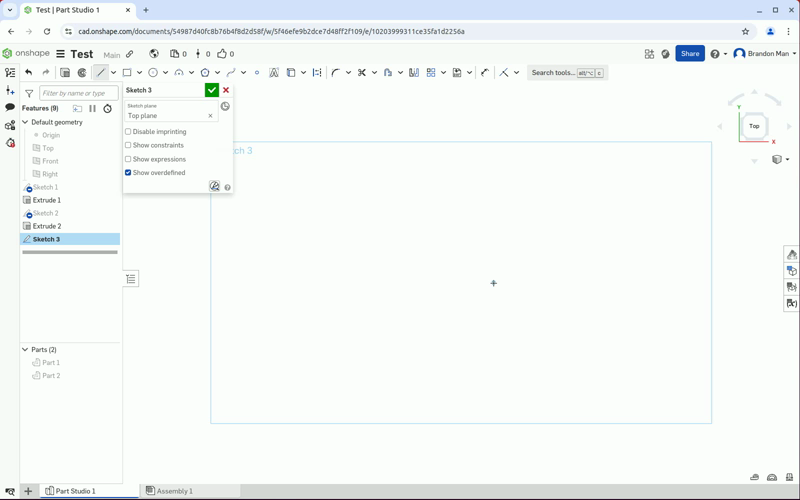
key_down(shift)
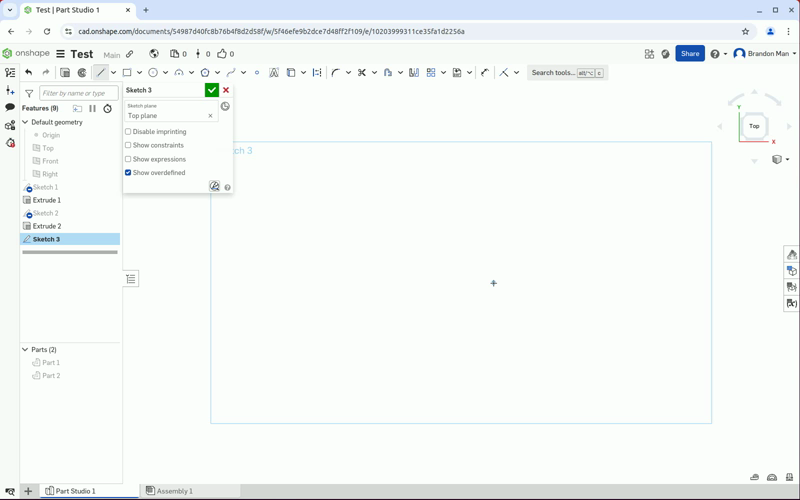
mouse_move(523, 282)
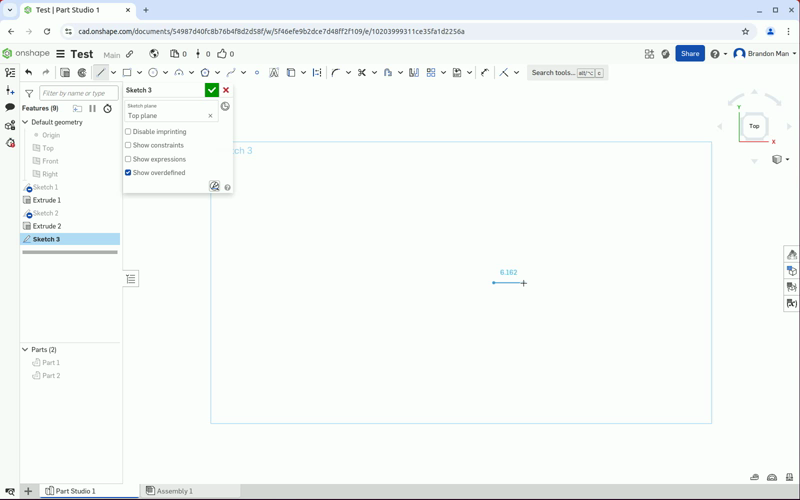
mouse_move(500, 282)
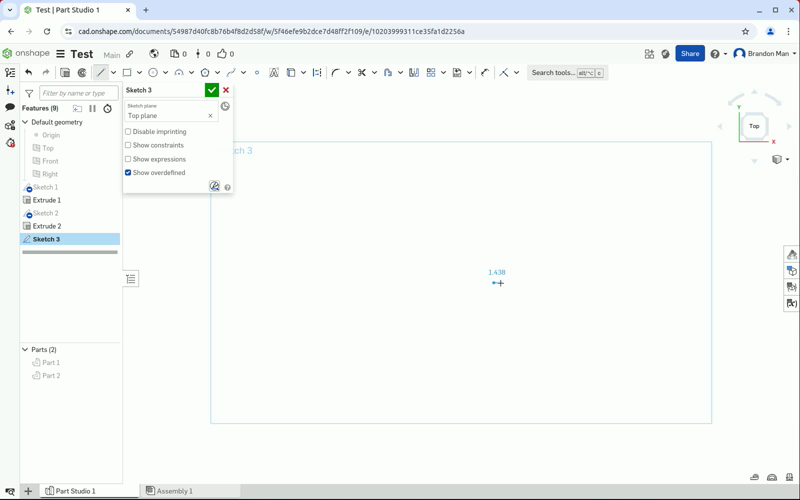
scroll(6)
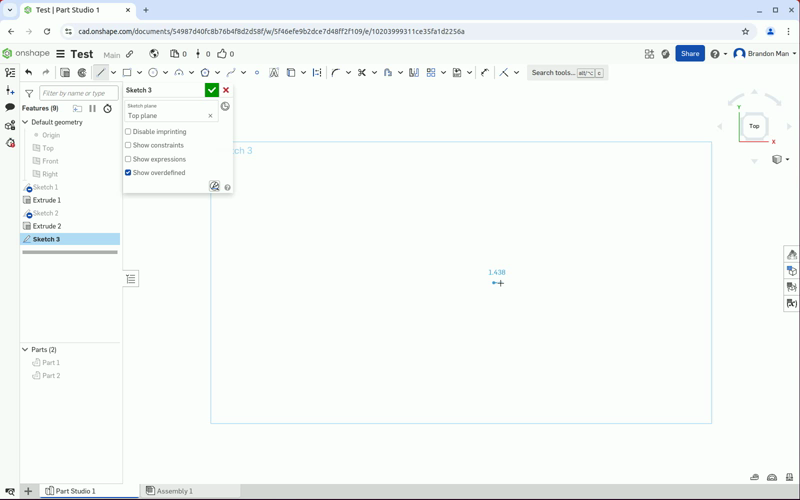
scroll(6)
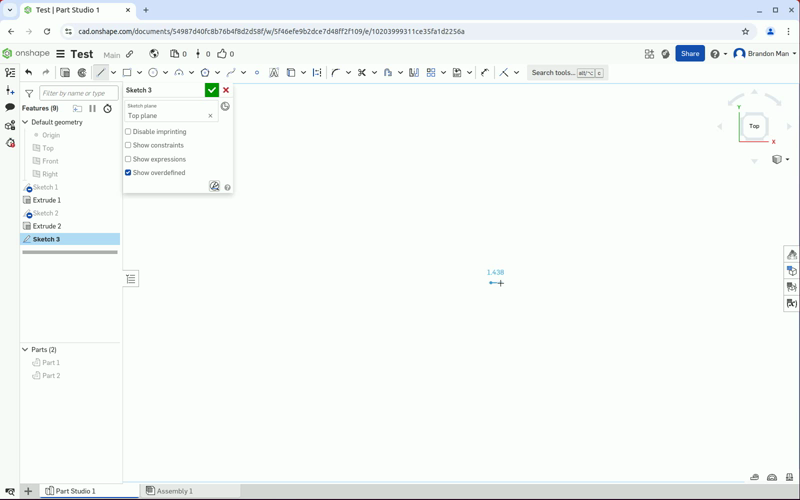
scroll(6)
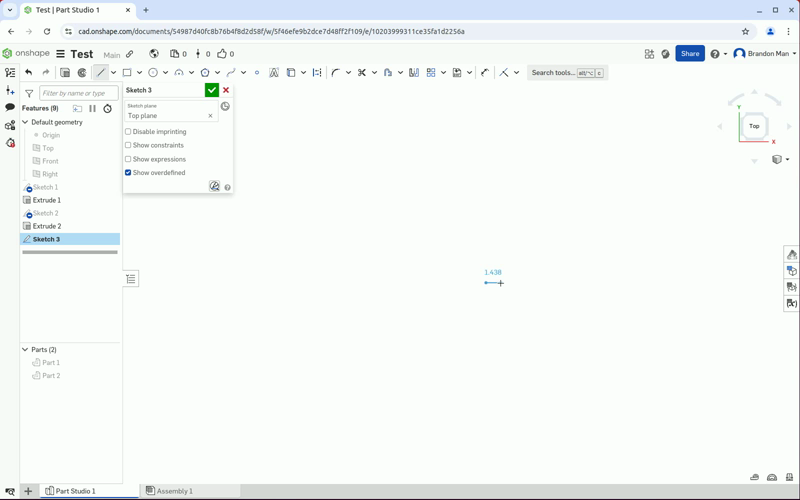
scroll(6)
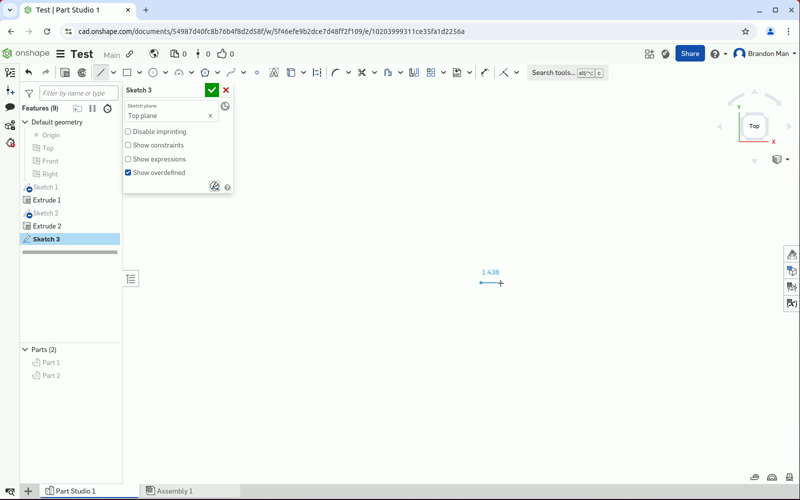
scroll(6)
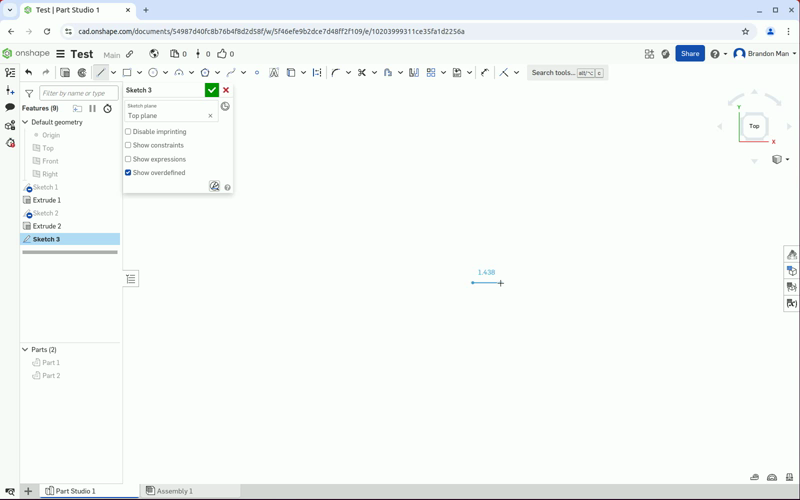
scroll(6)
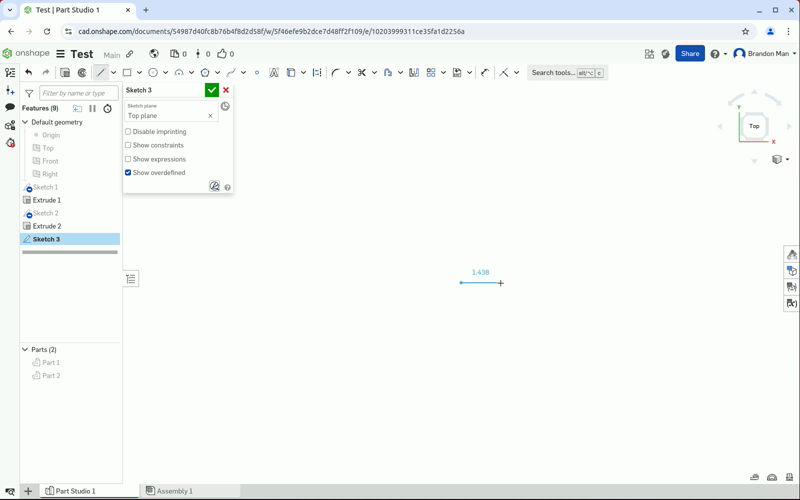
scroll(6)
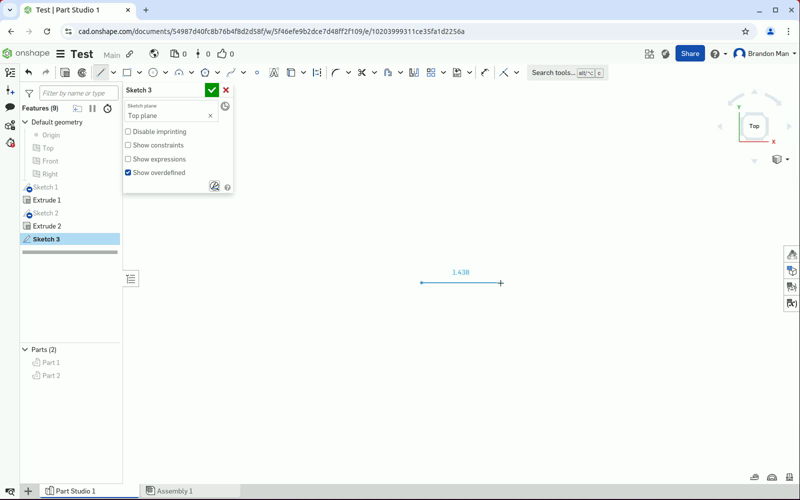
click(500, 282)
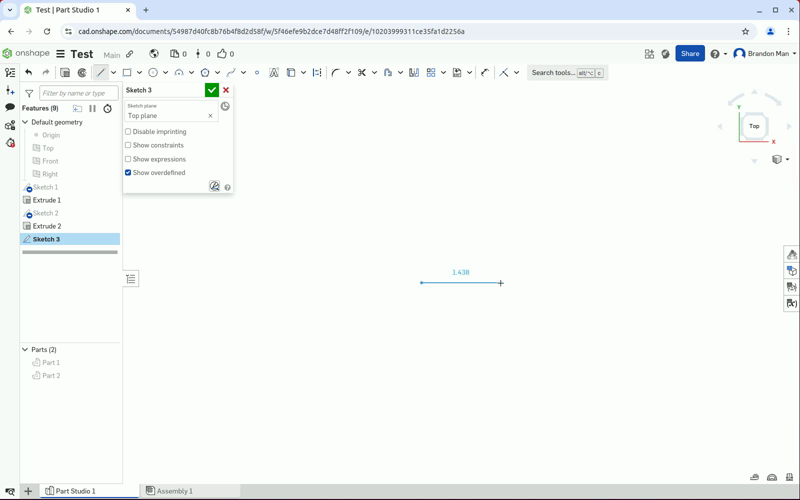
scroll(-6)
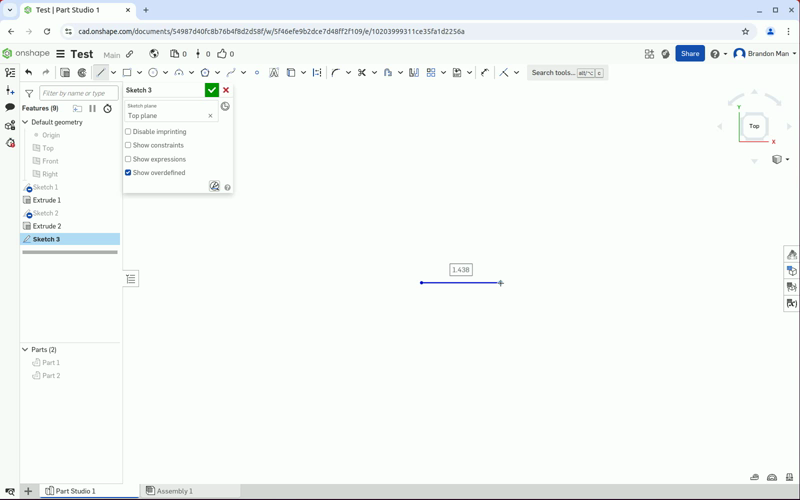
scroll(-6)
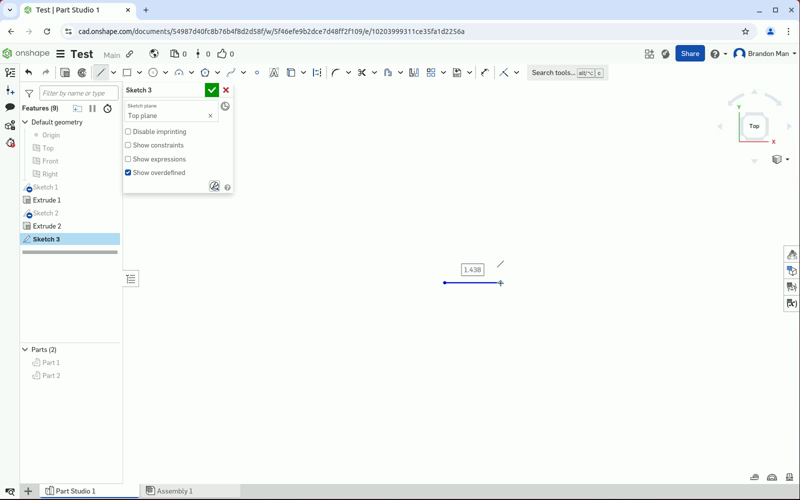
scroll(-6)
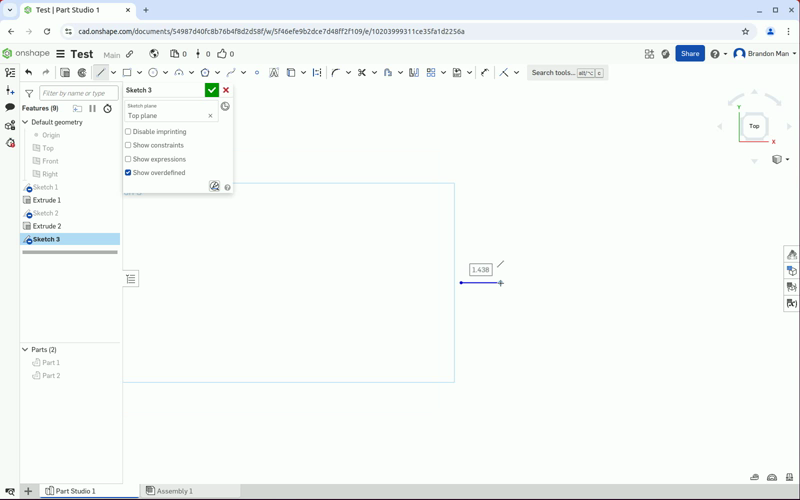
scroll(-6)
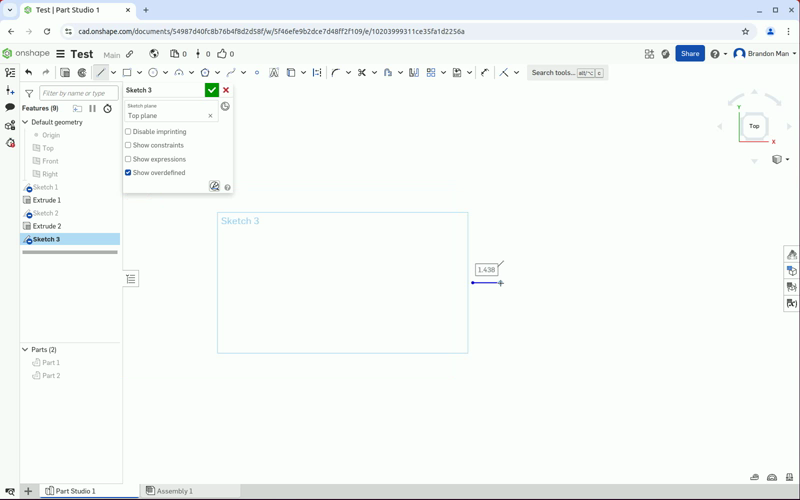
scroll(-6)
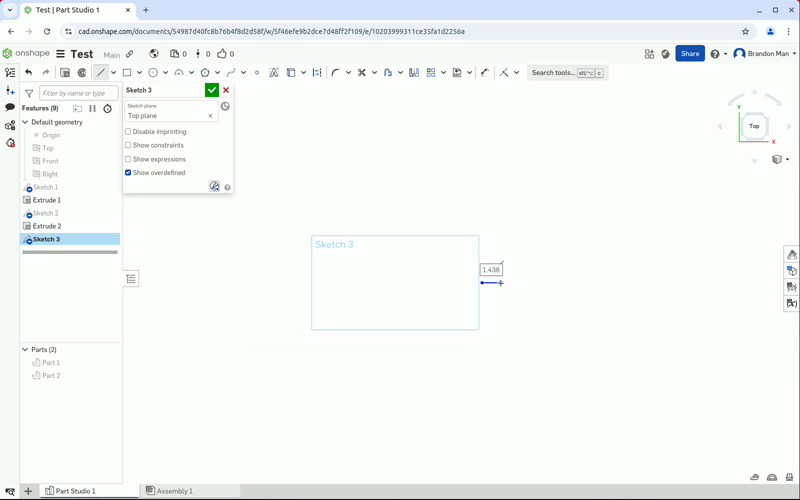
scroll(-6)
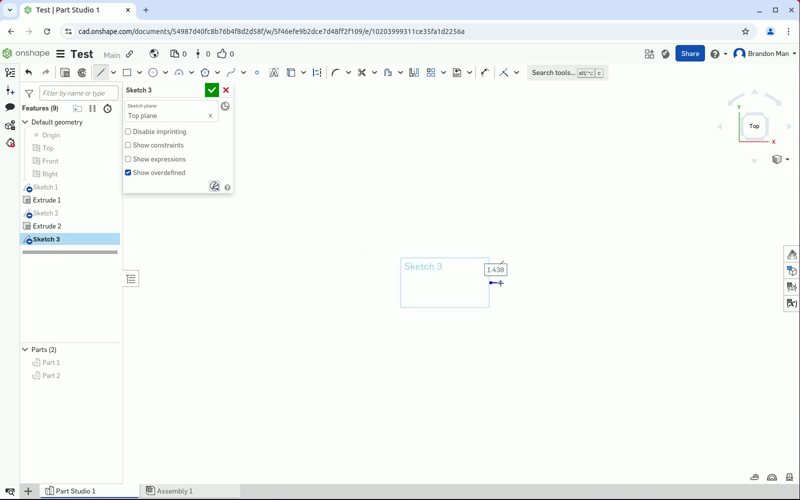
scroll(-6)
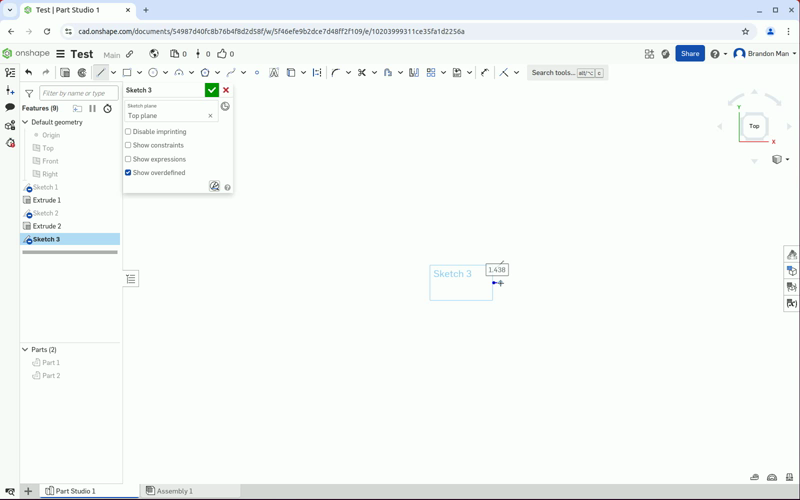
key_up(shift)
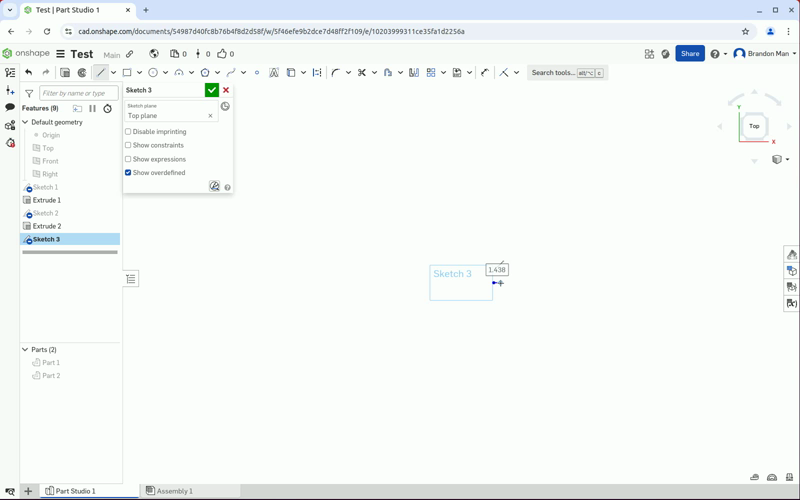
key_down(shift)
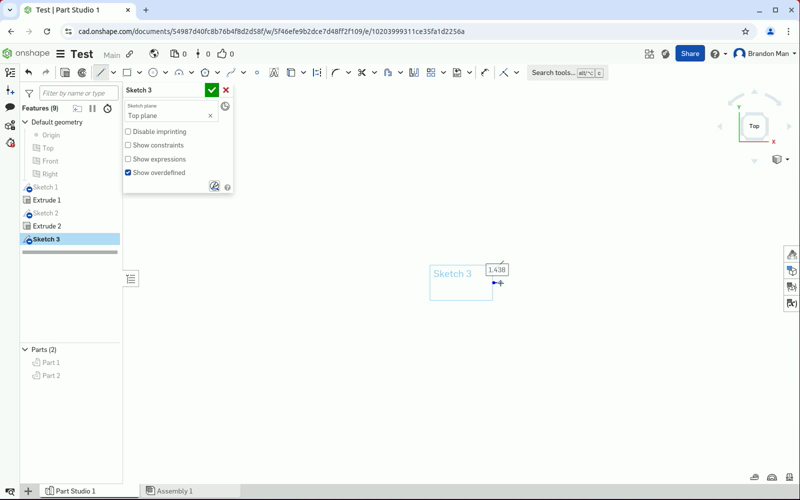
mouse_move(530, 282)
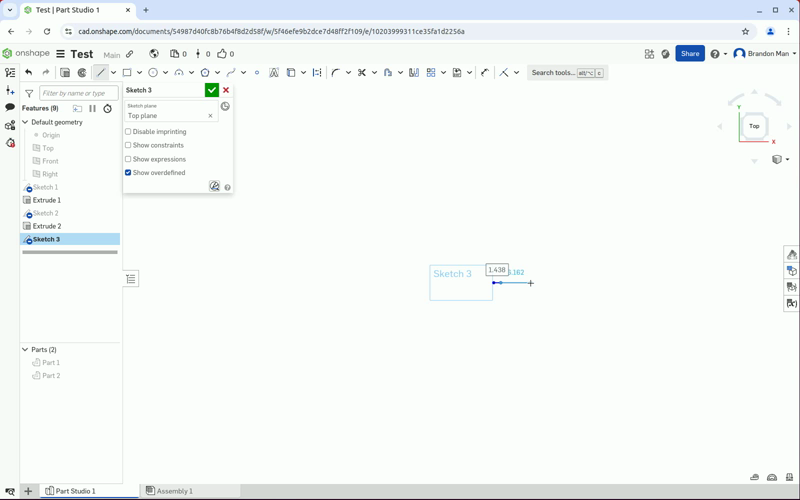
mouse_move(500, 264)
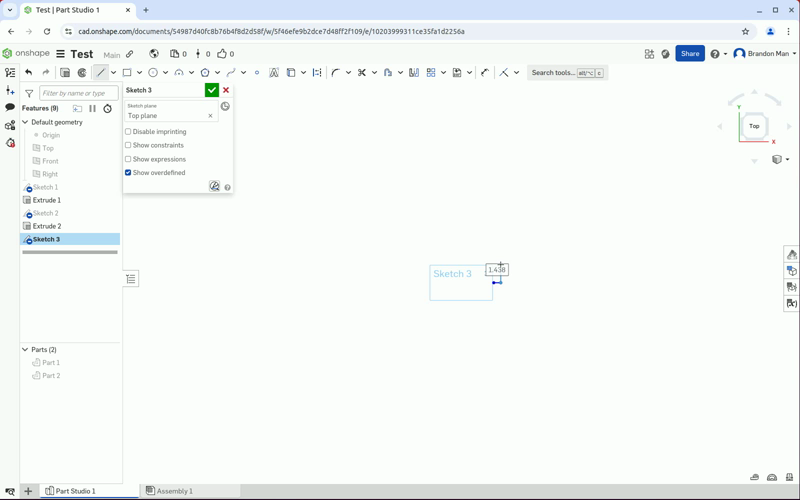
click(500, 264)
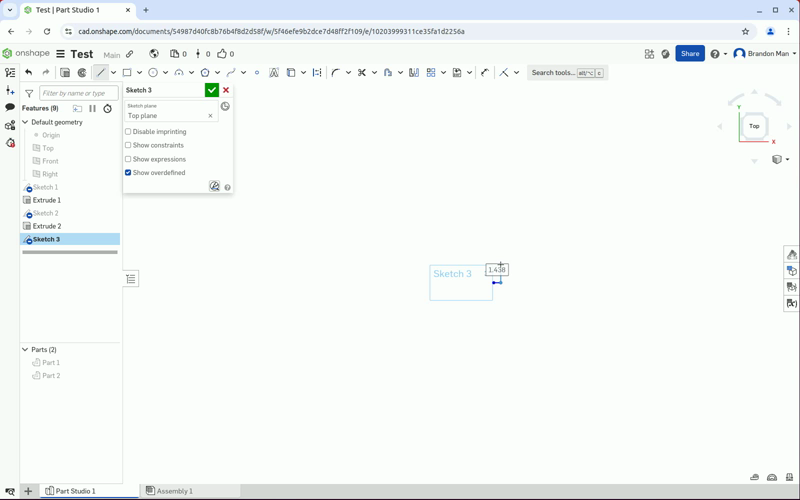
key_up(shift)
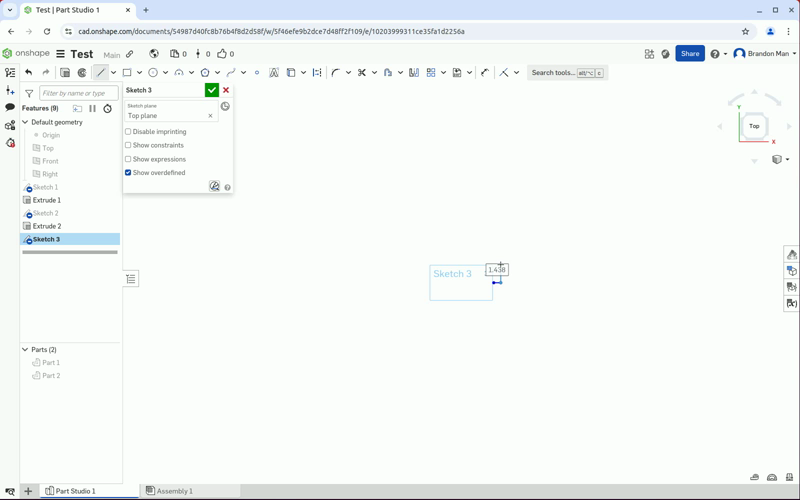
key_down(shift)
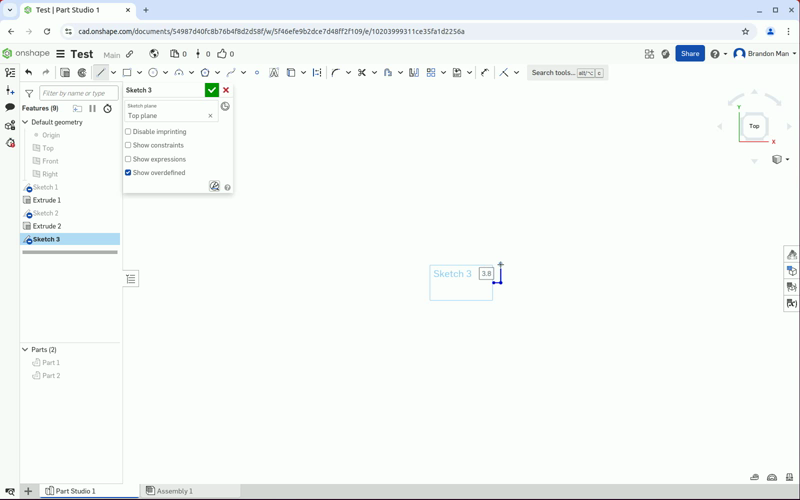
mouse_move(530, 264)
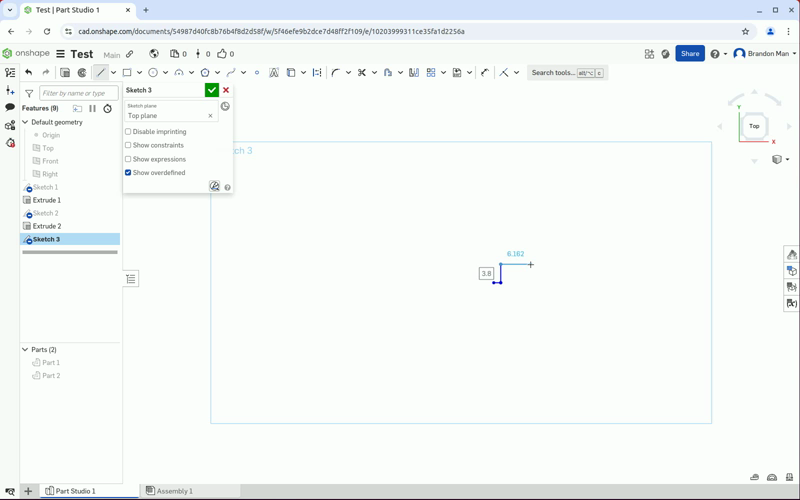
mouse_move(493, 264)
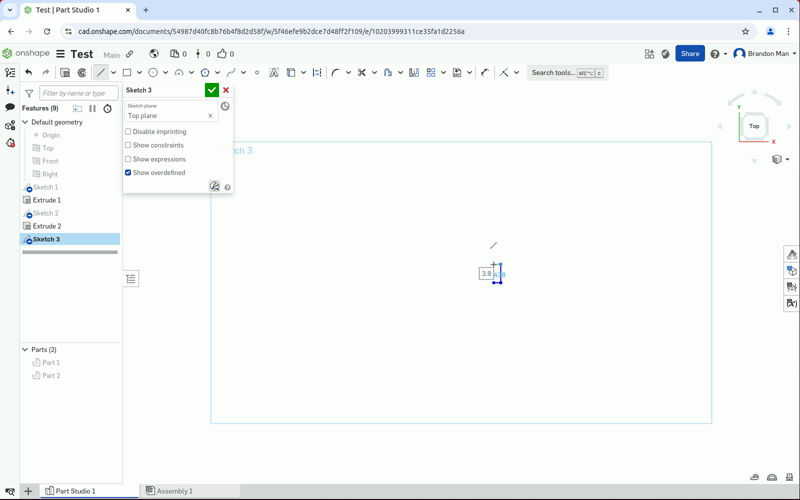
scroll(6)
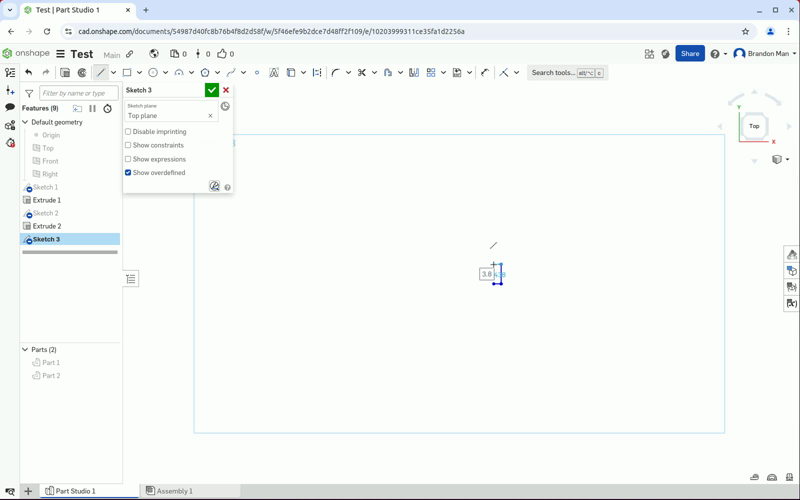
scroll(6)
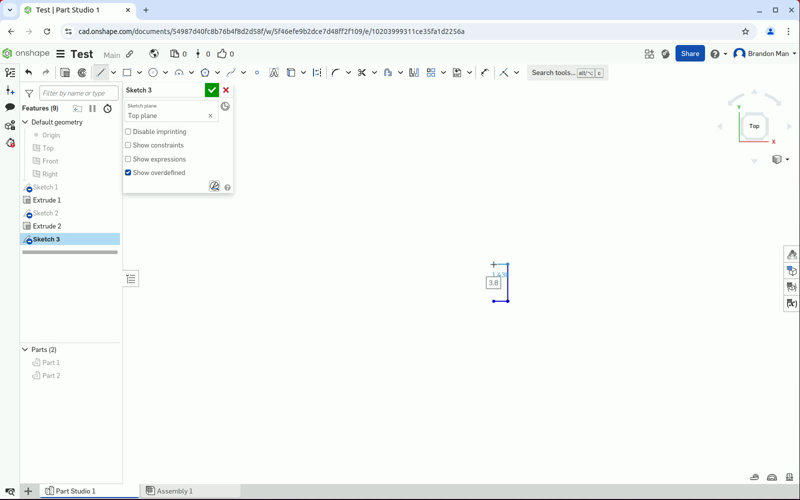
scroll(6)
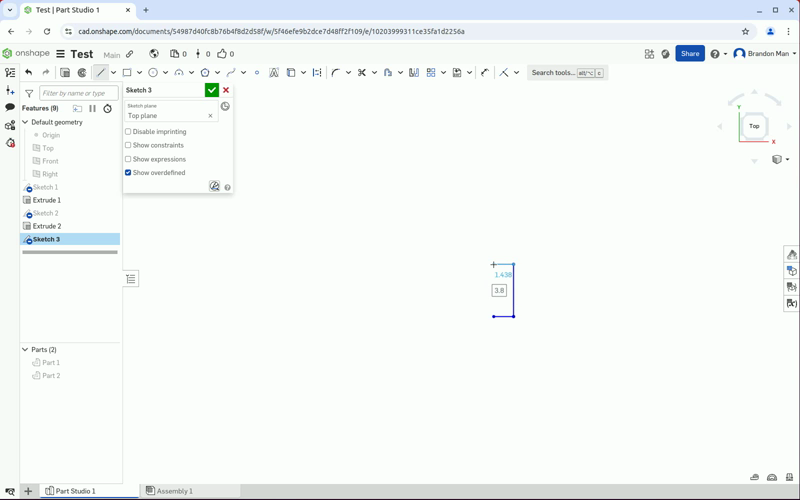
scroll(6)
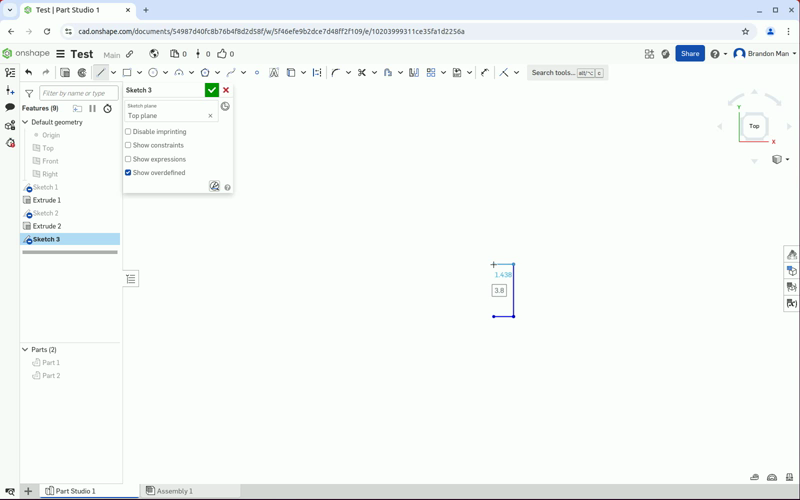
scroll(6)
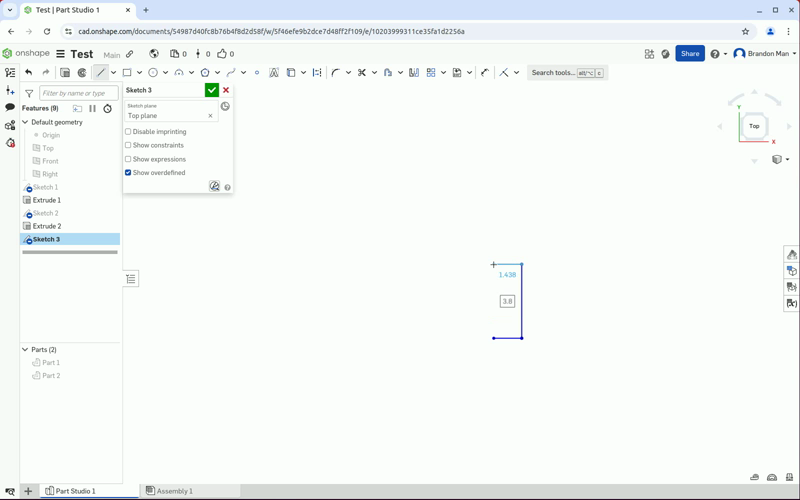
scroll(6)
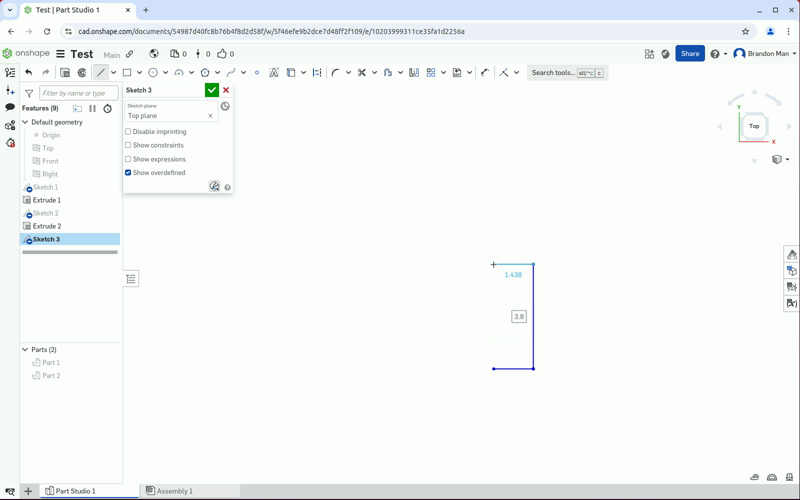
scroll(6)
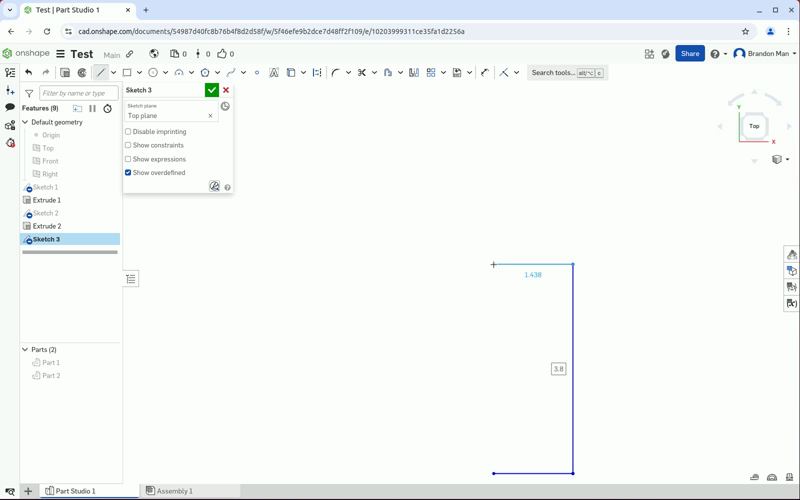
click(493, 264)
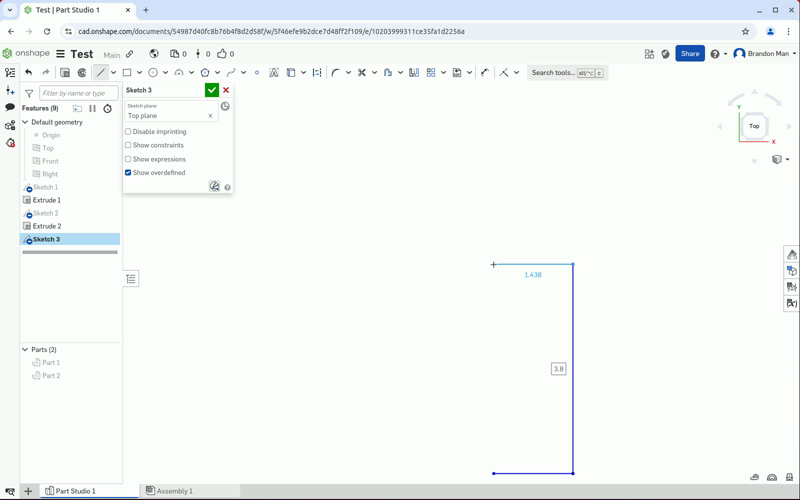
scroll(-6)
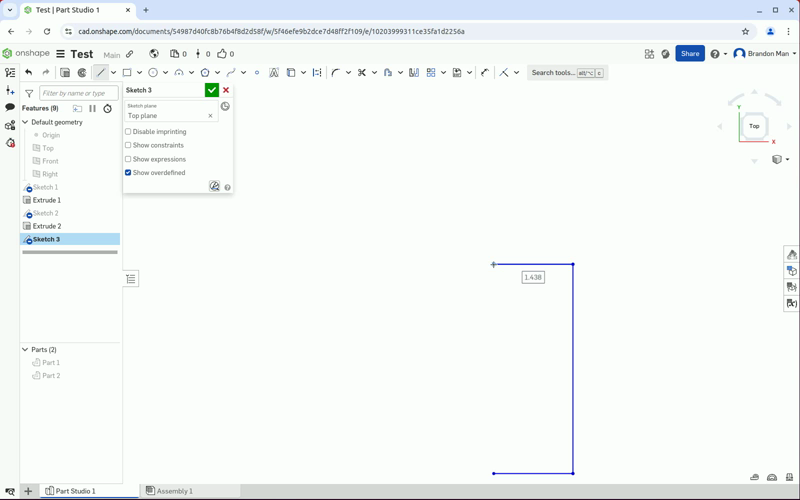
scroll(-6)
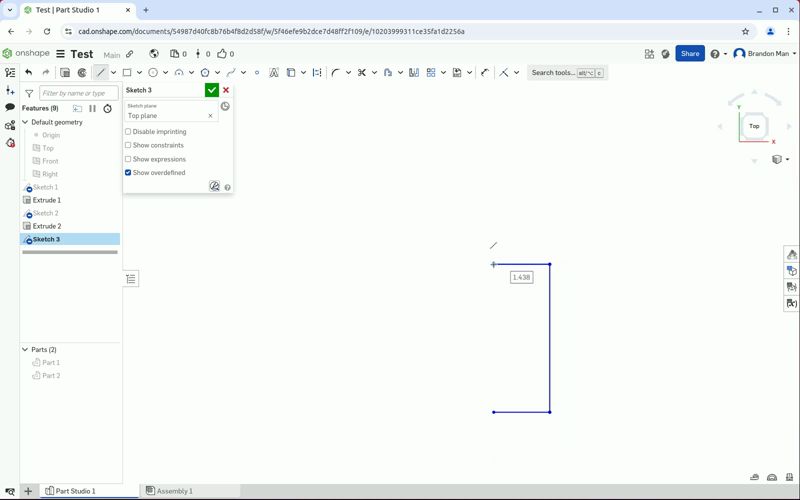
scroll(-6)
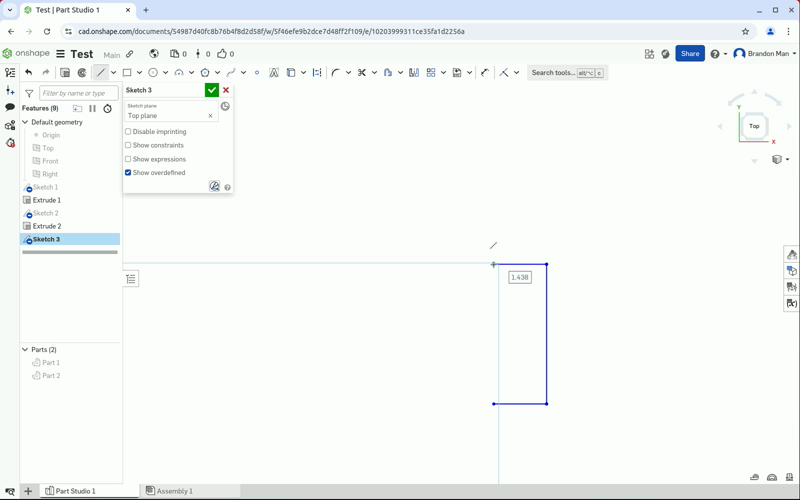
scroll(-6)
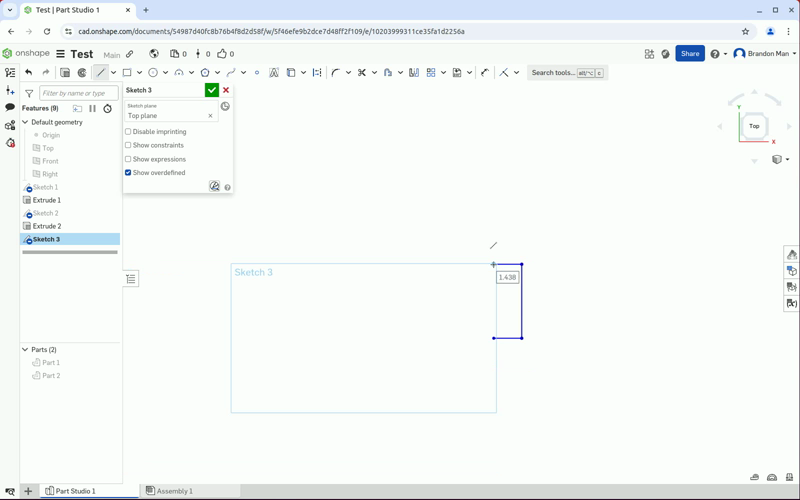
scroll(-6)
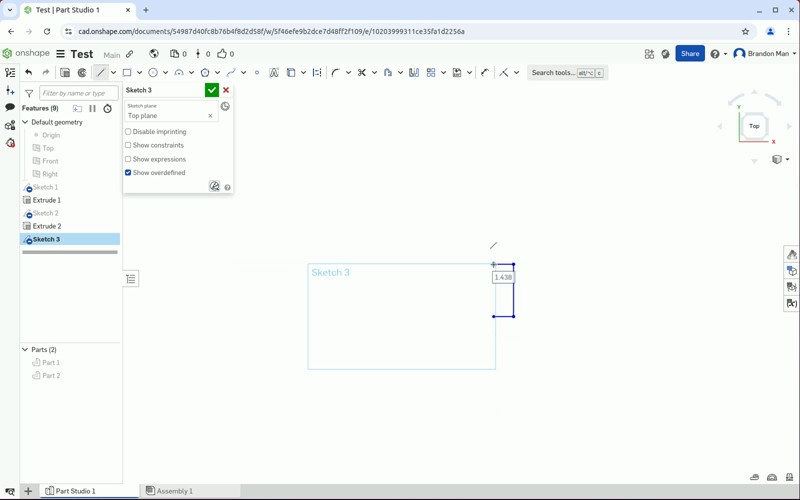
scroll(-6)
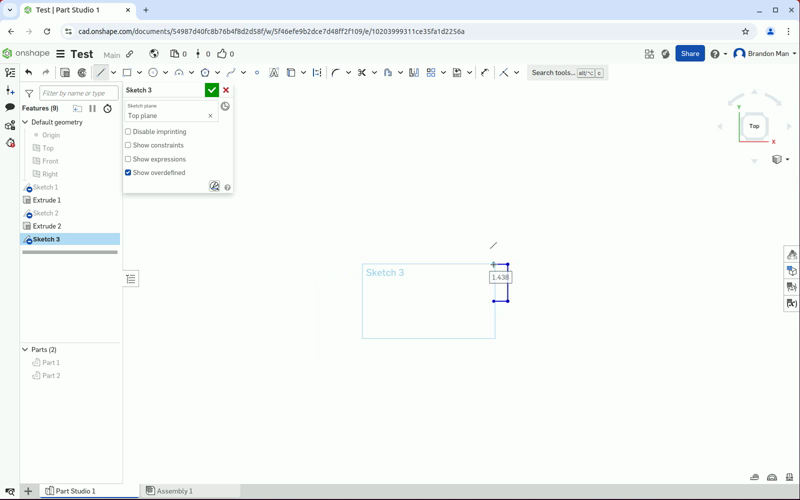
scroll(-6)
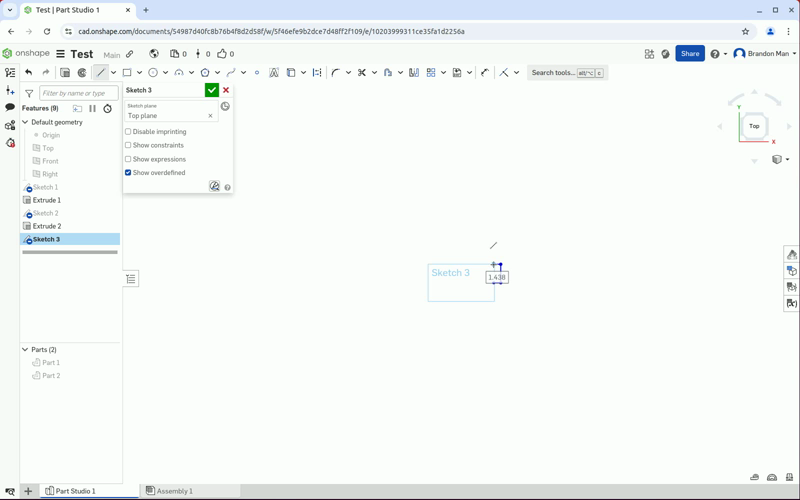
key_up(shift)
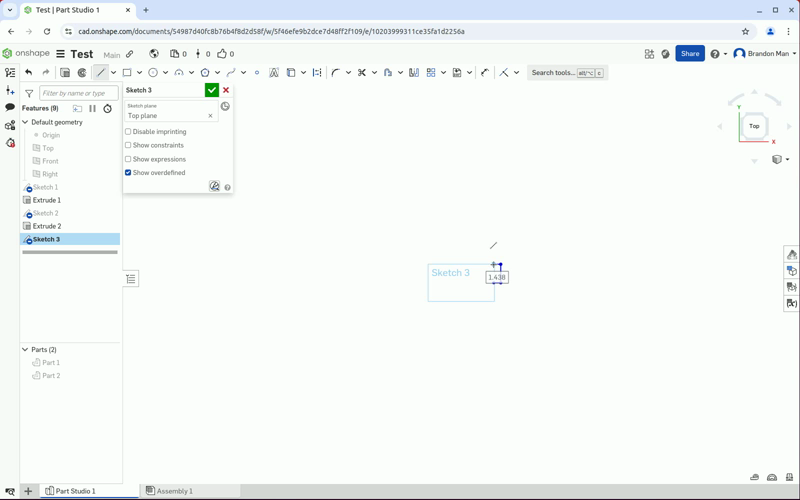
mouse_move(523, 264)
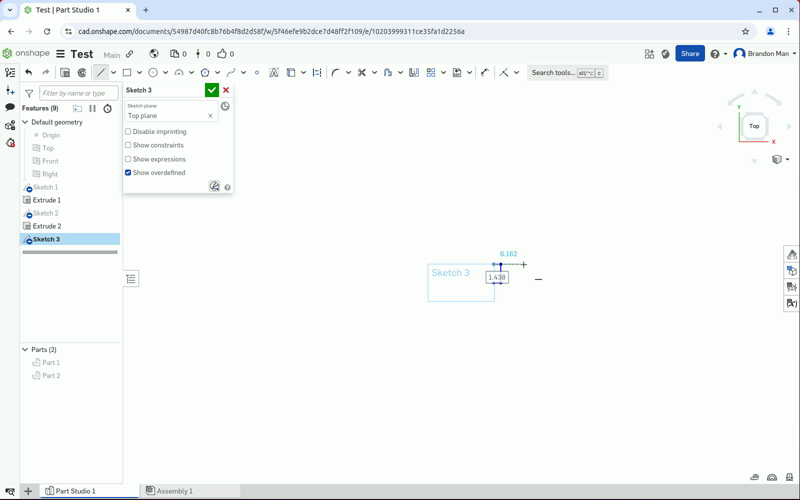
key_down(shift)
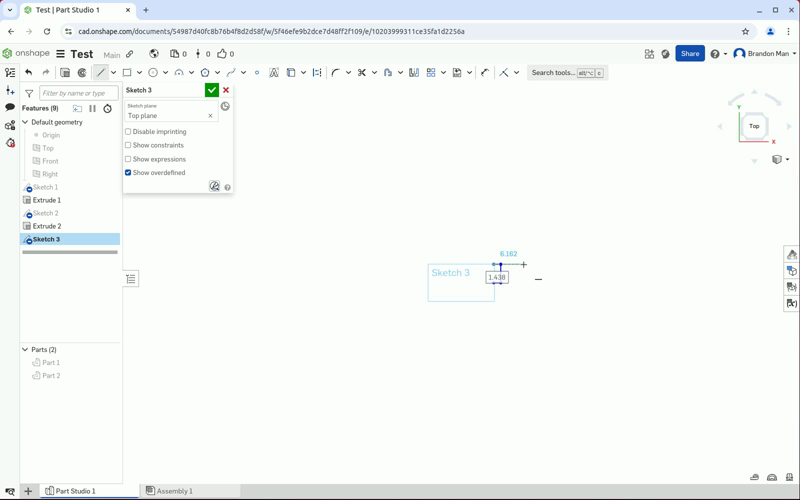
mouse_move(493, 282)
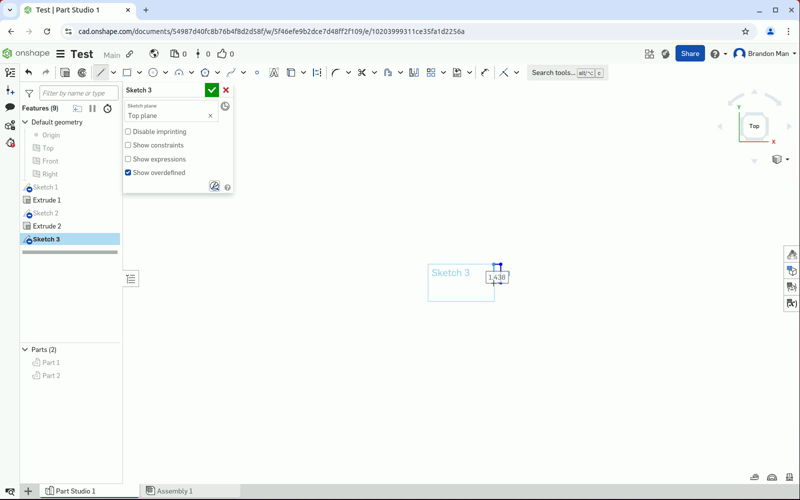
key_up(shift)
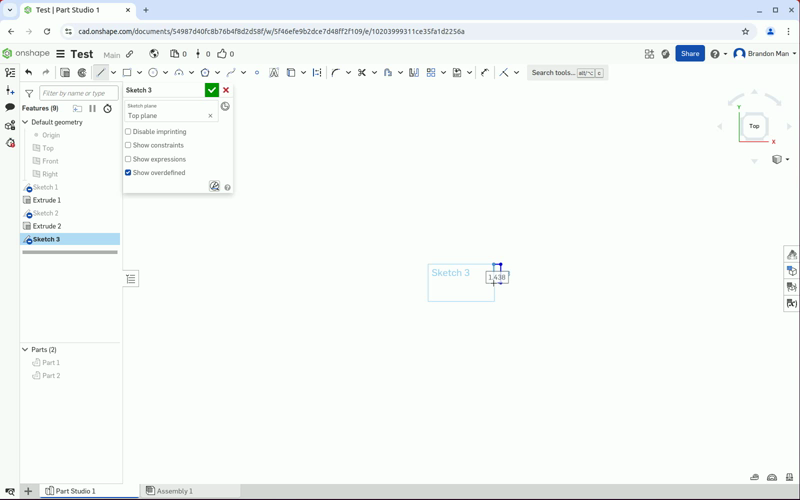
click(493, 282)
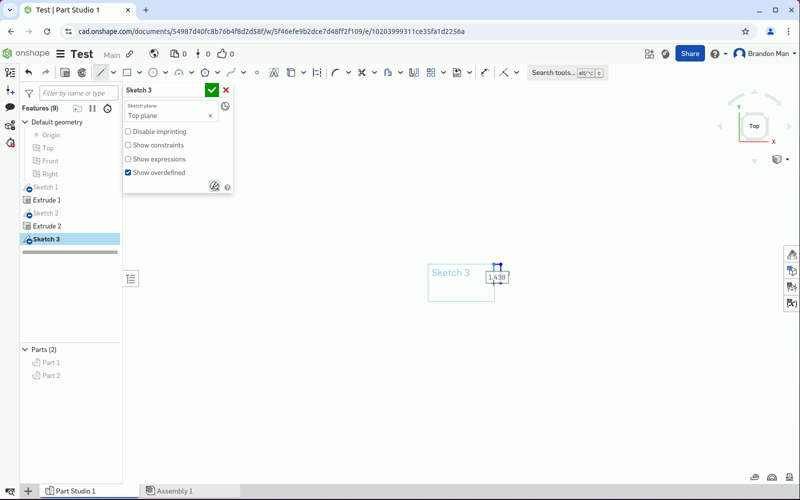
key(esc)
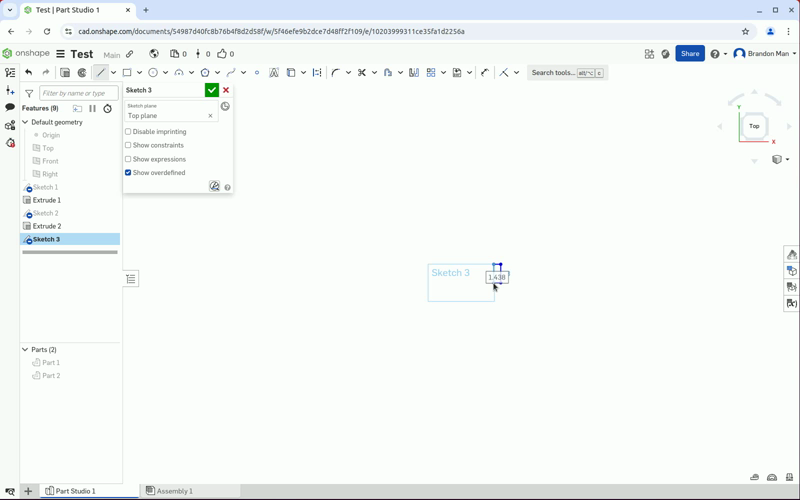
mouse_move(495, 271)
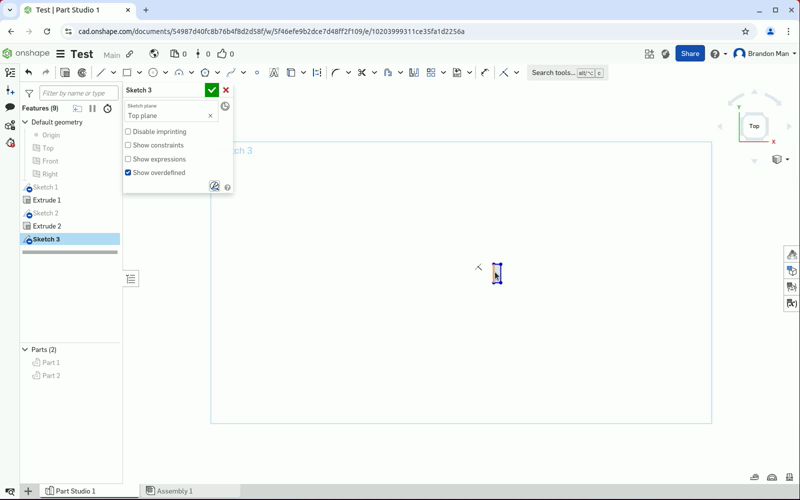
scroll(6)
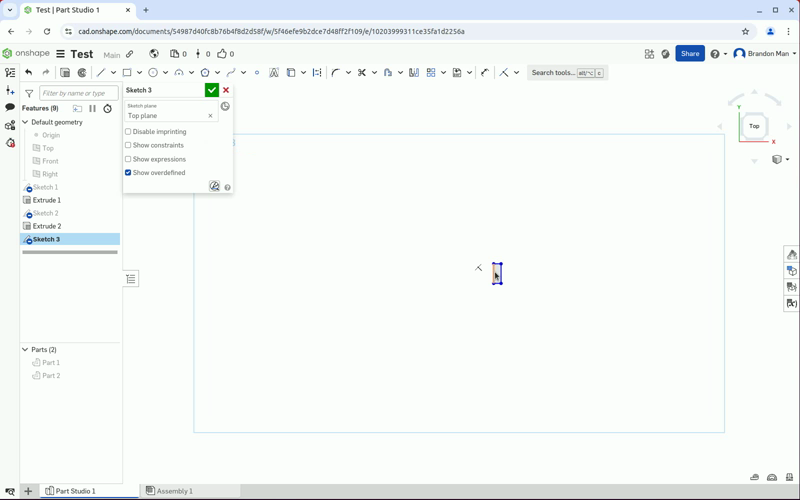
scroll(6)
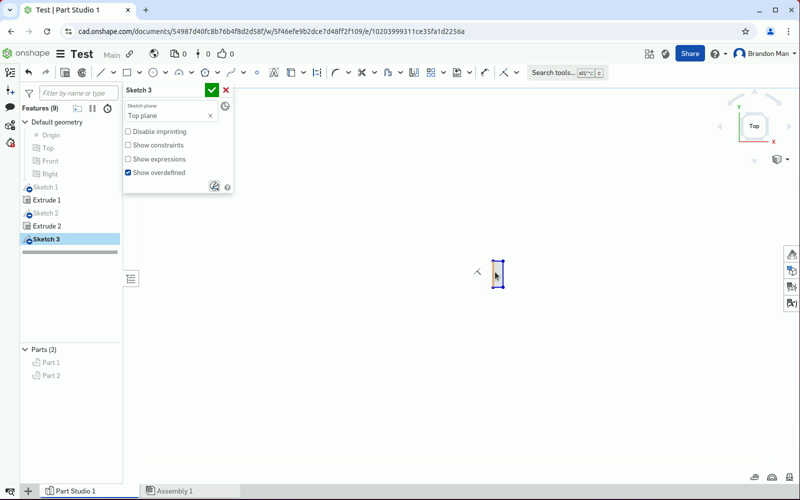
scroll(6)
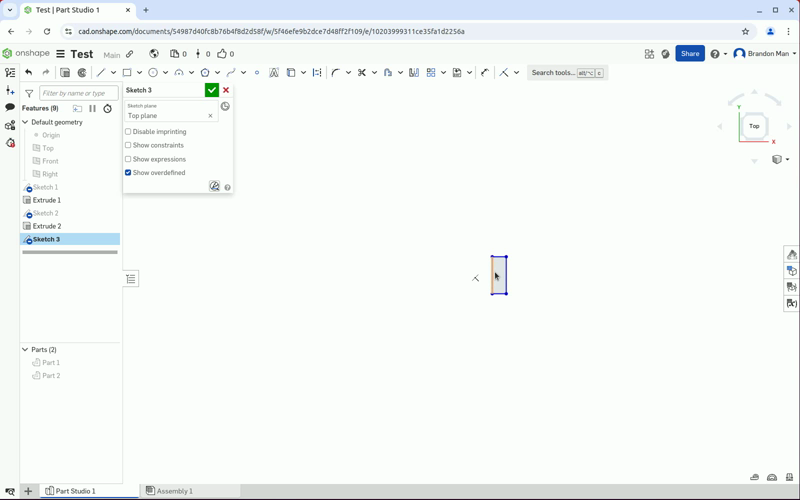
scroll(6)
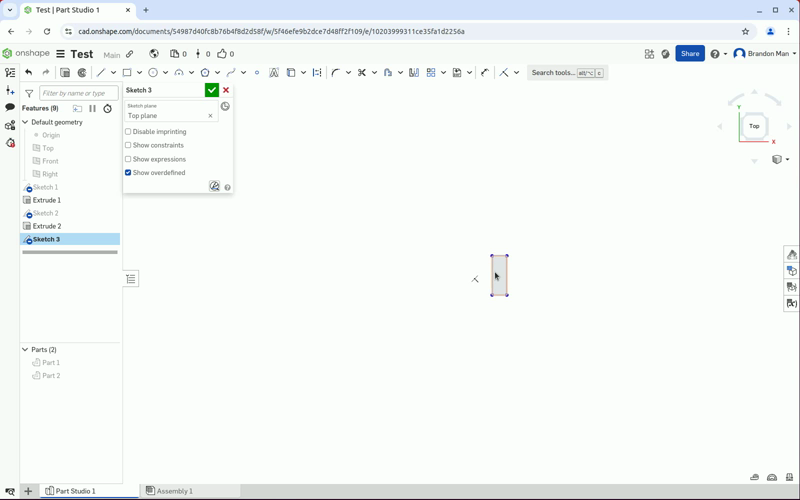
scroll(6)
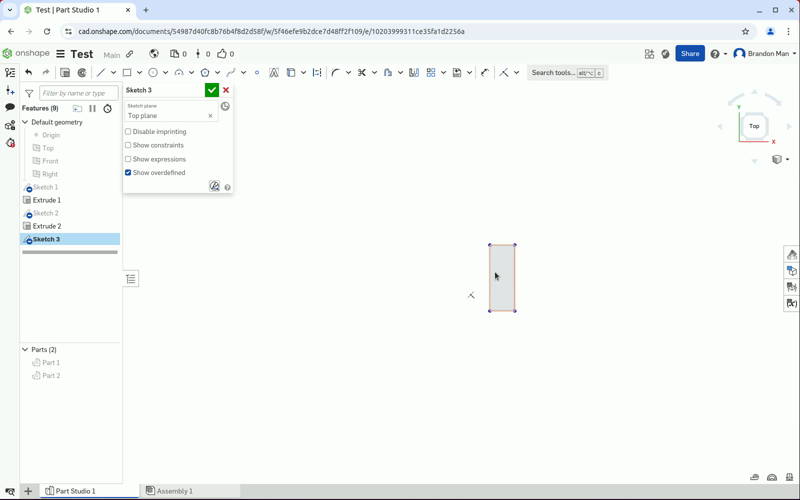
scroll(6)
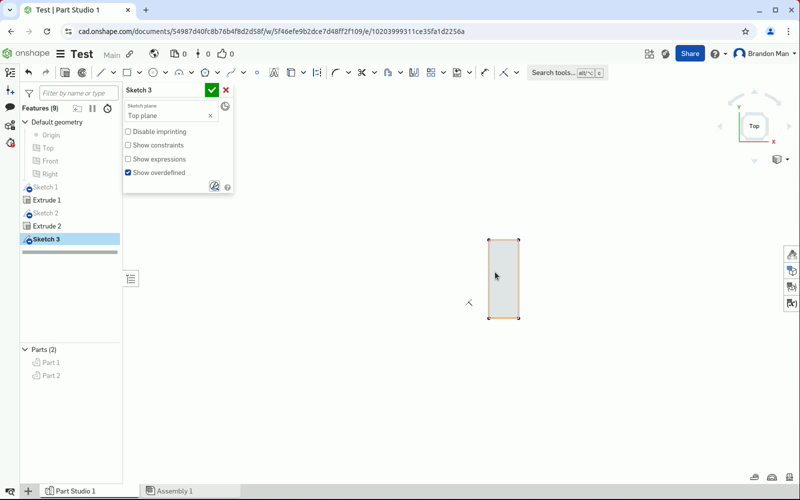
scroll(6)
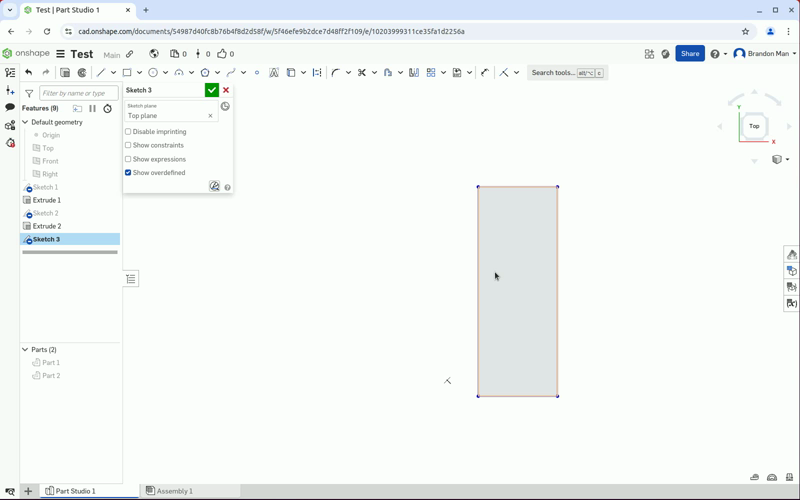
click(495, 271)
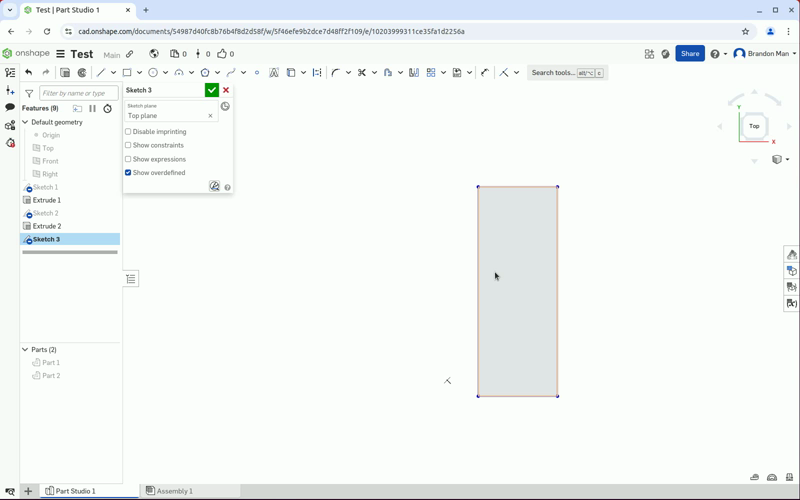
scroll(-6)
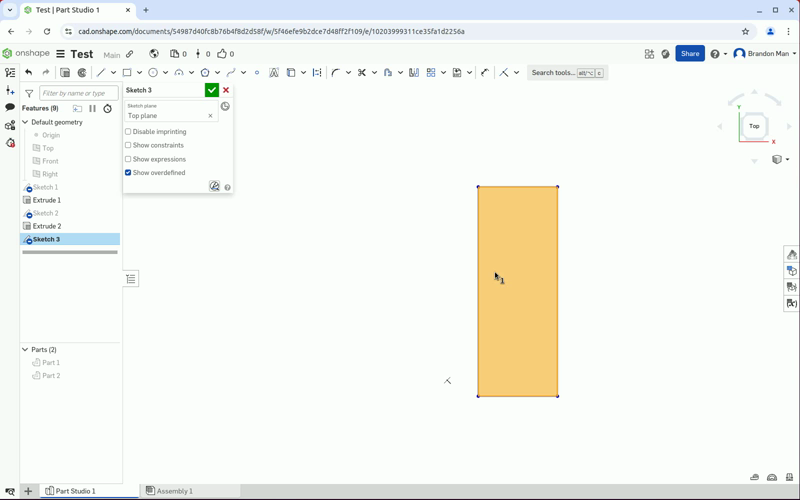
scroll(-6)
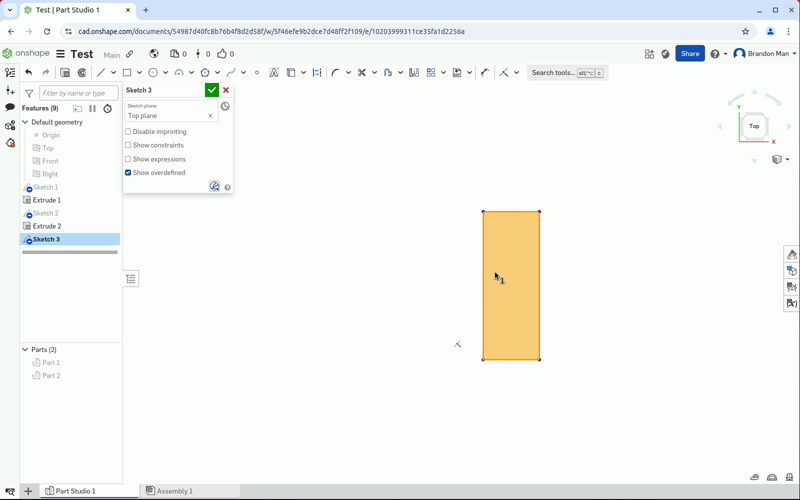
scroll(-6)
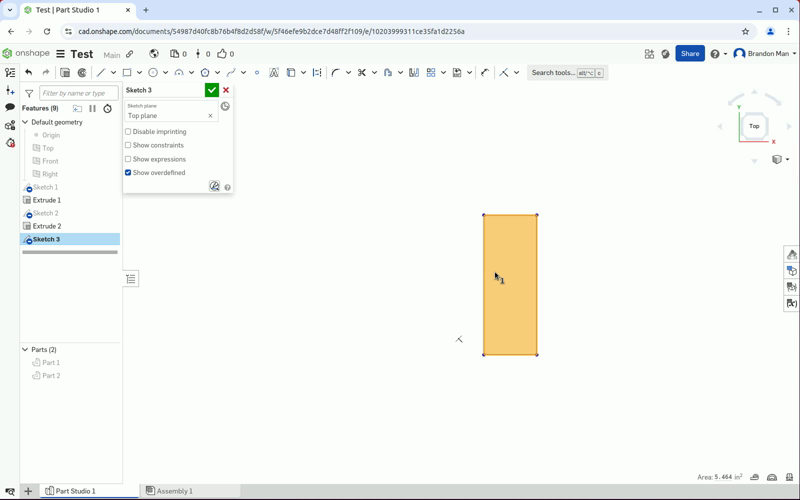
scroll(-6)
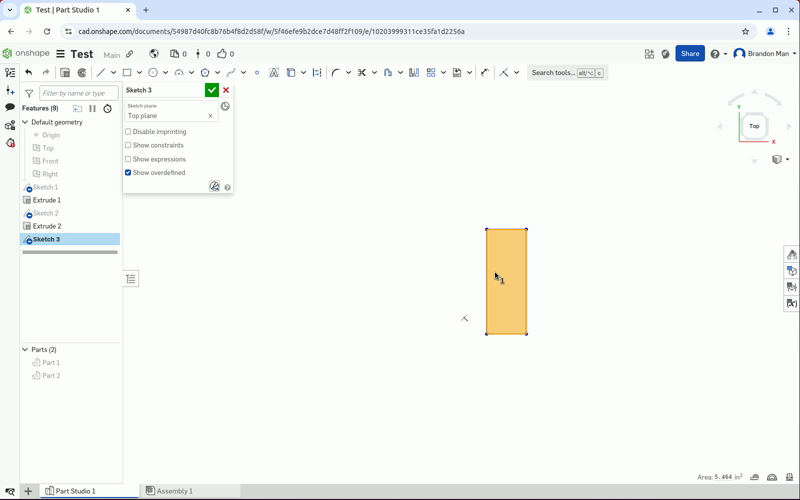
scroll(-6)
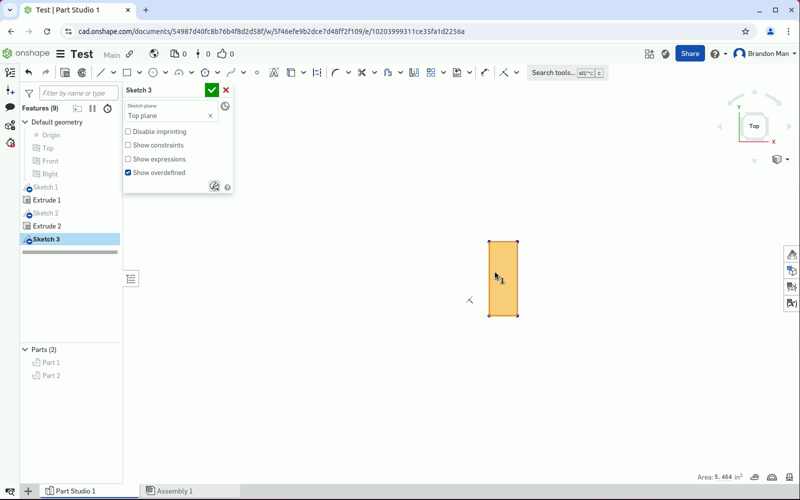
scroll(-6)
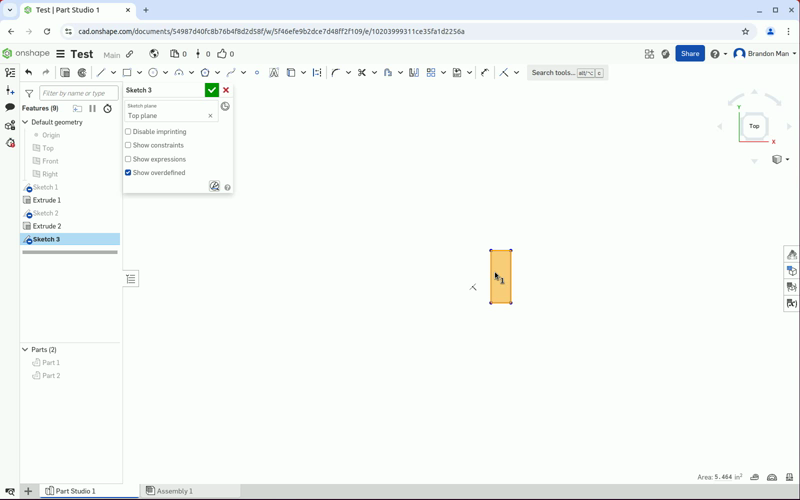
scroll(-6)
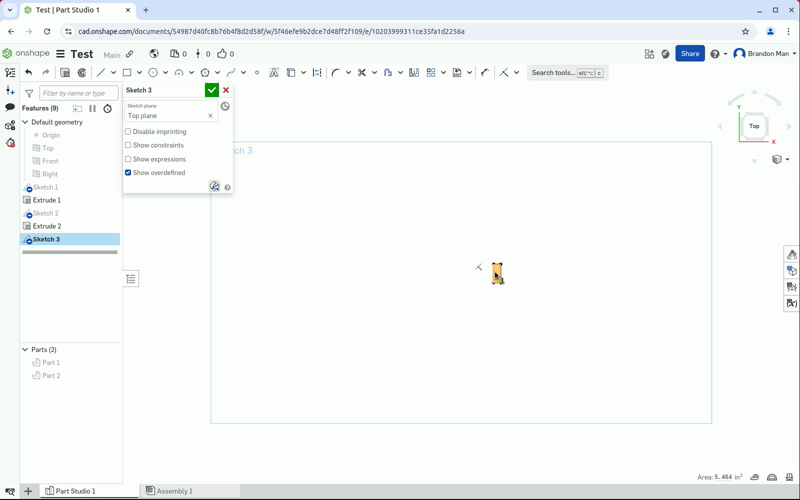
mouse_move(73, 352)
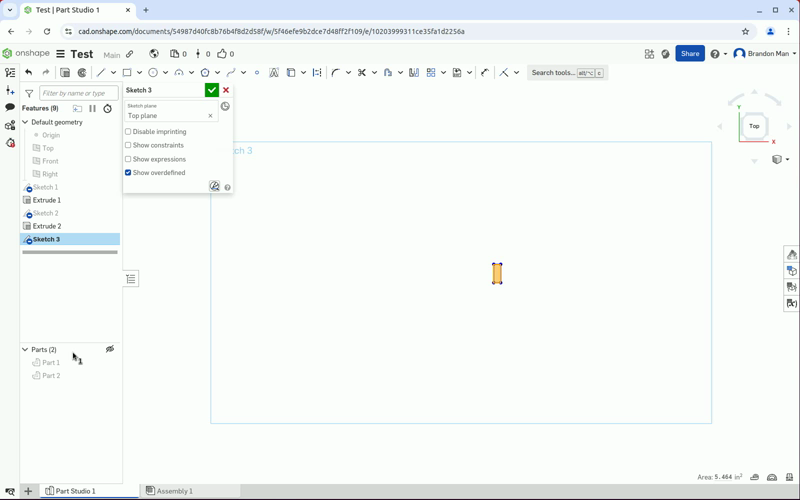
key(shift+y)
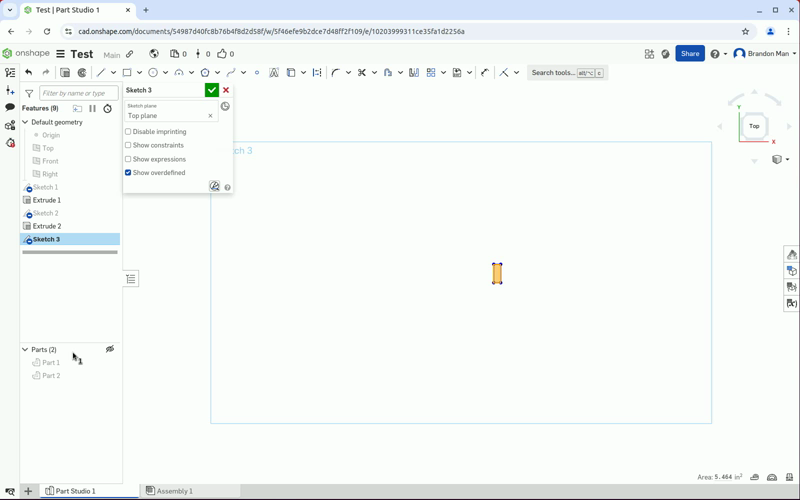
key(shift+e)
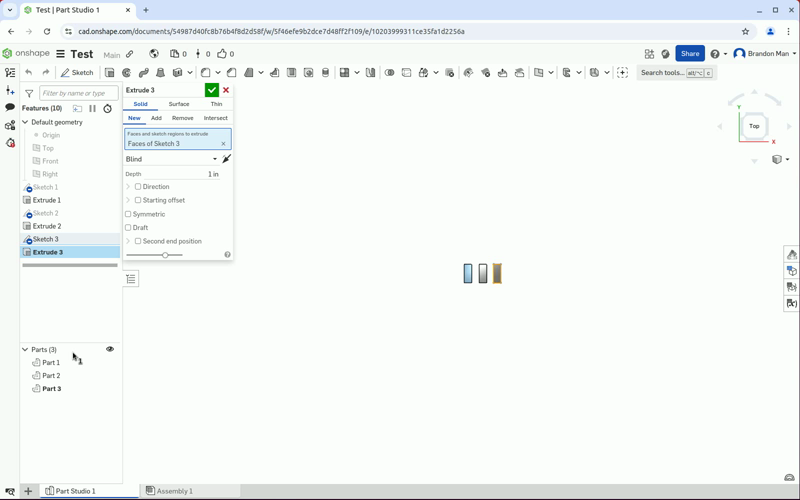
mouse_move(143, 106)
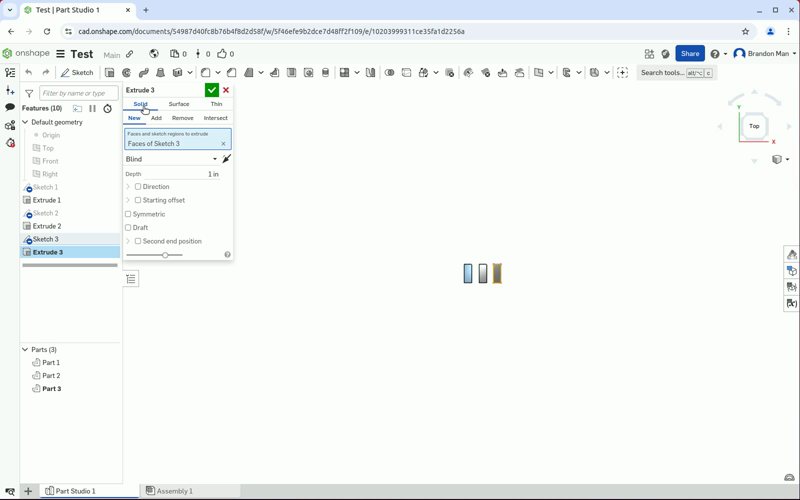
click(143, 106)
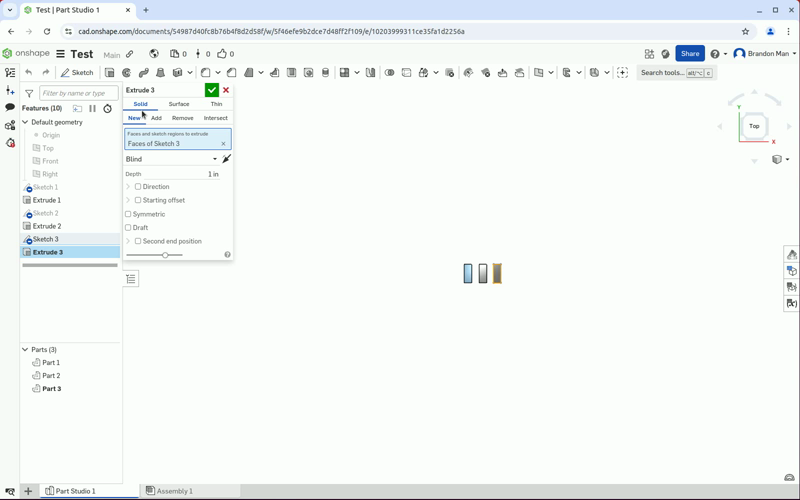
mouse_move(137, 120)
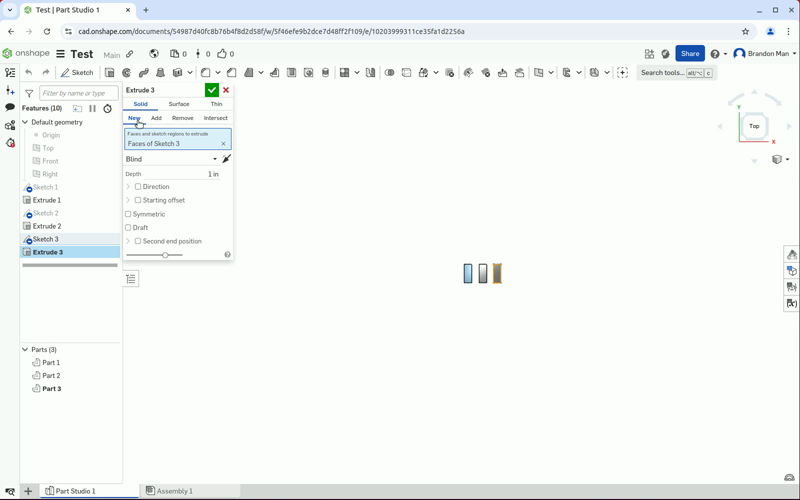
click(137, 120)
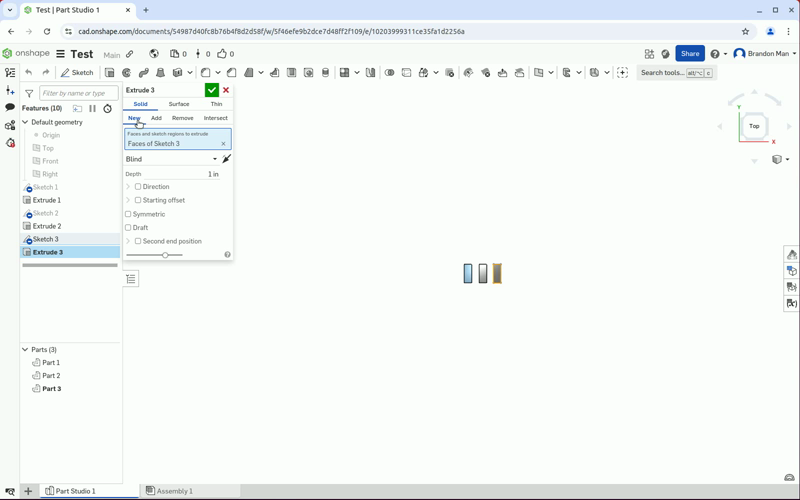
key(tab, 4)
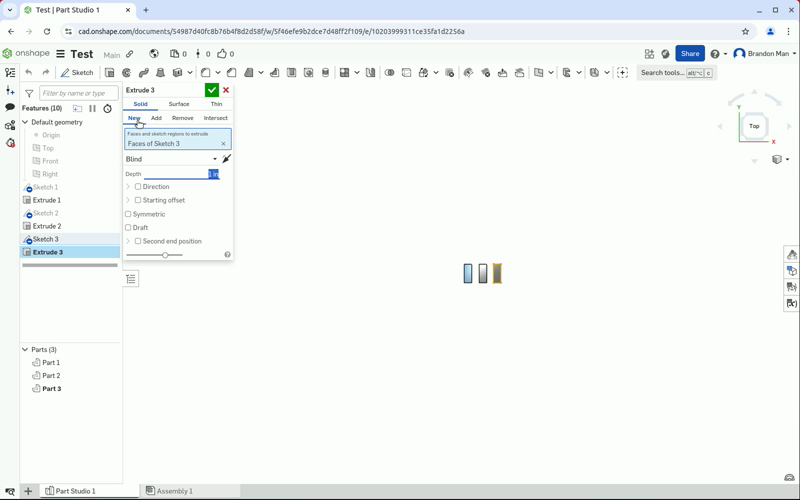
text(-0.241)
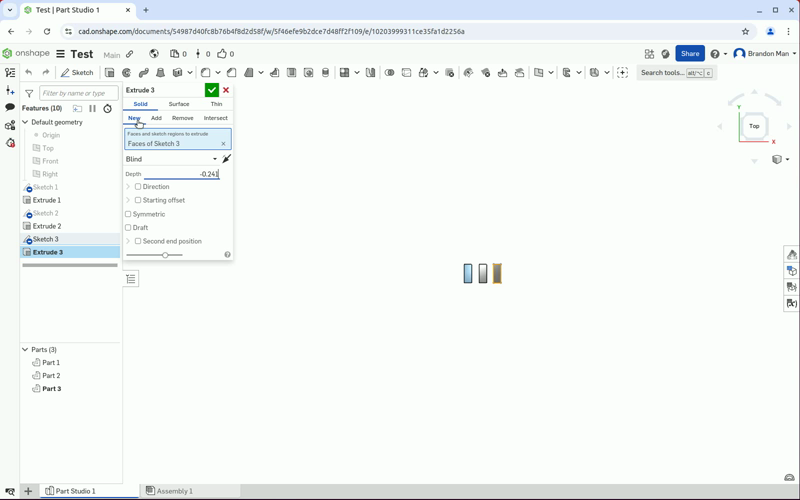
key(enter)
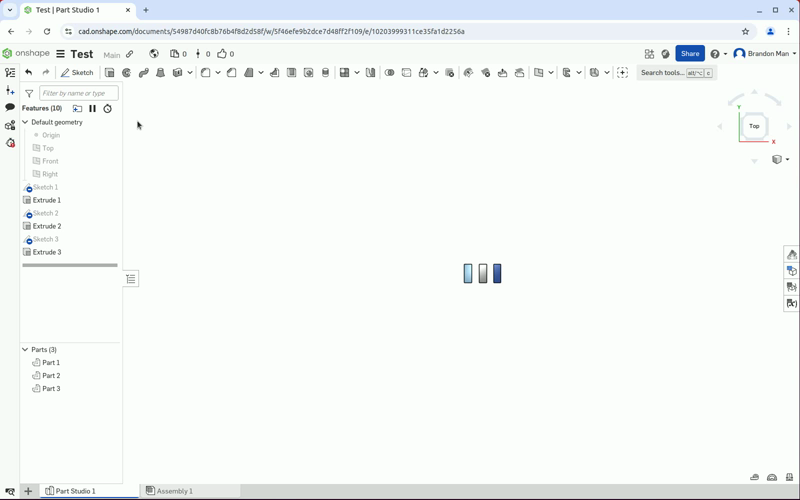
key(shift+h)
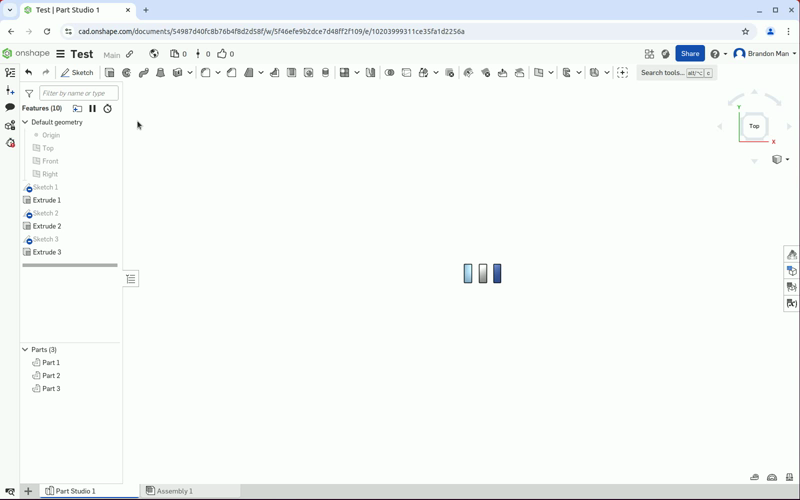
key(shift+h)
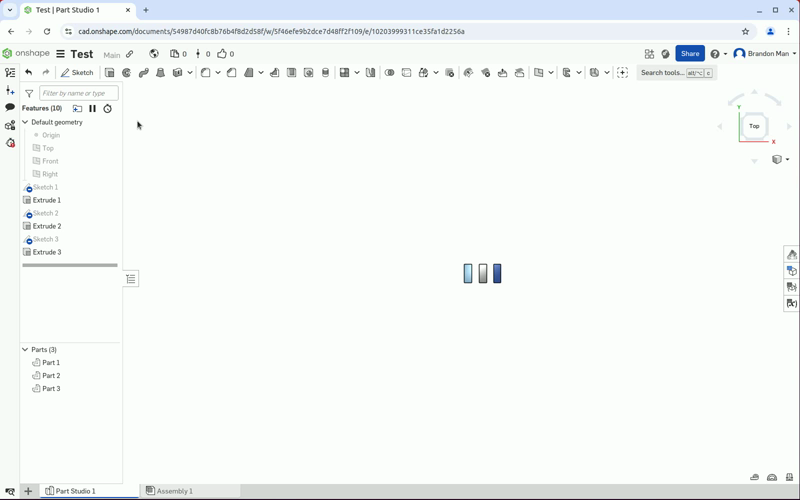
mouse_move(73, 189)
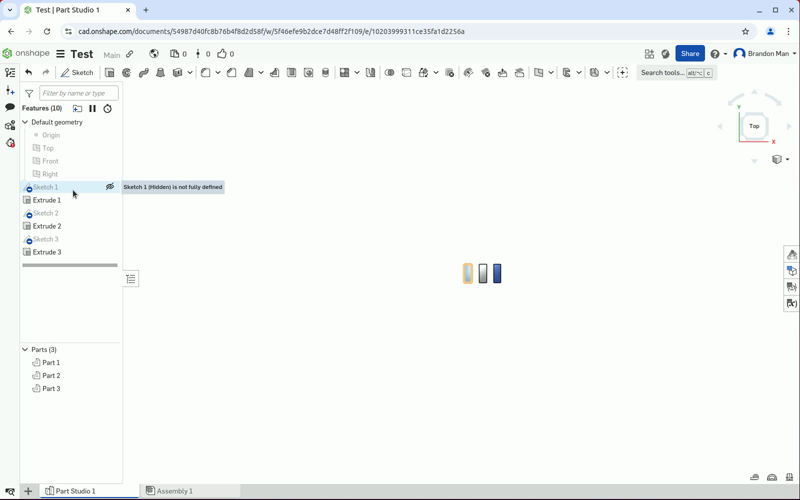
click(73, 189)
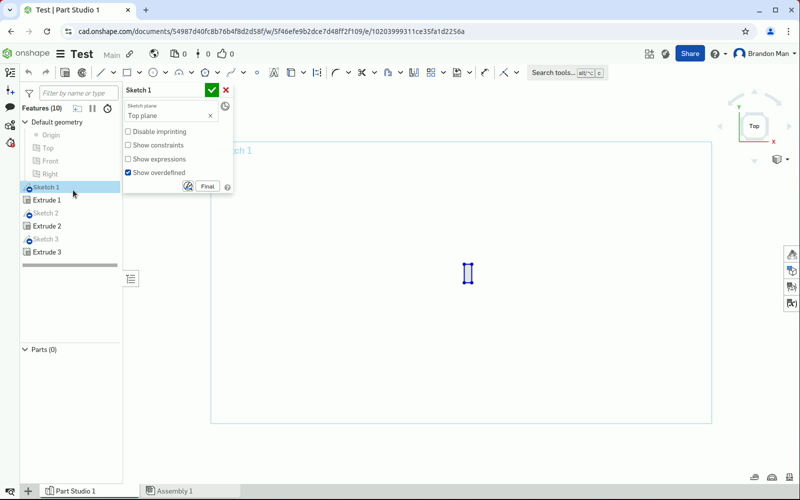
mouse_move(229, 92)
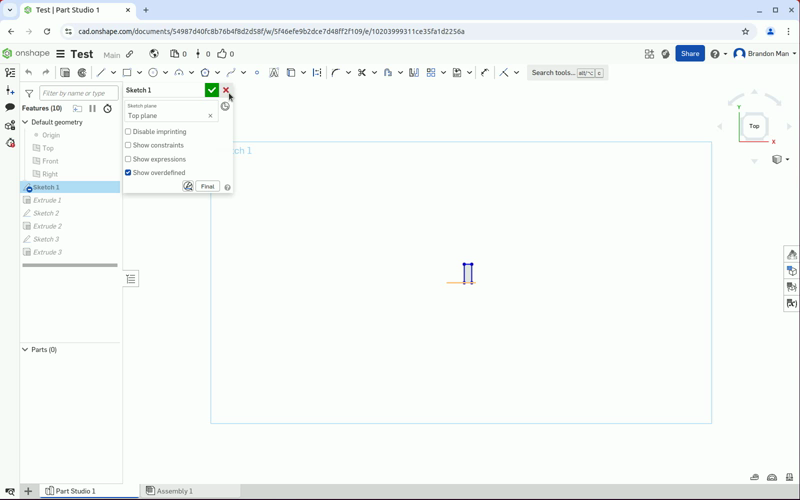
click(229, 92)
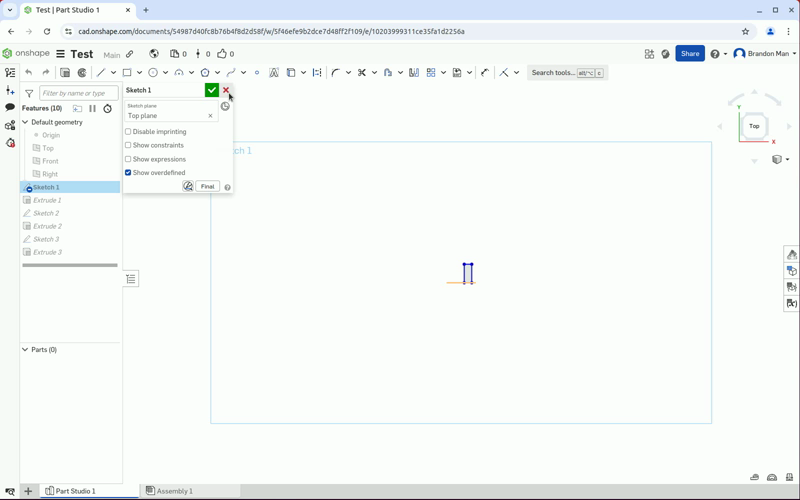
key(shift+s)
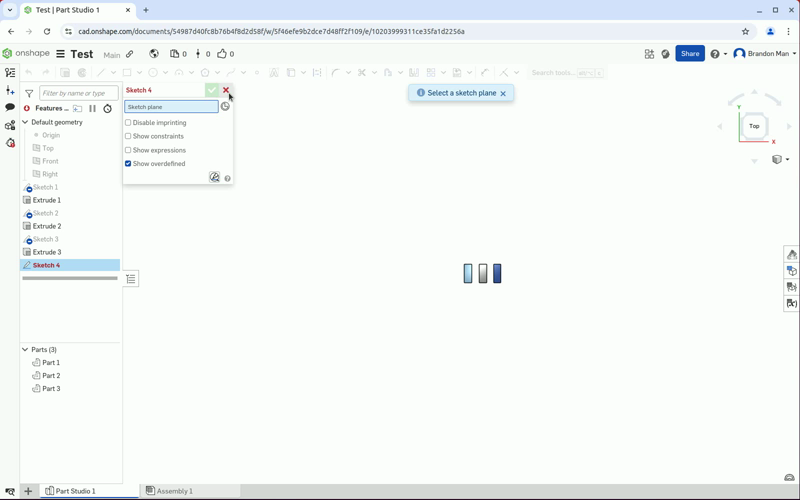
mouse_move(73, 150)
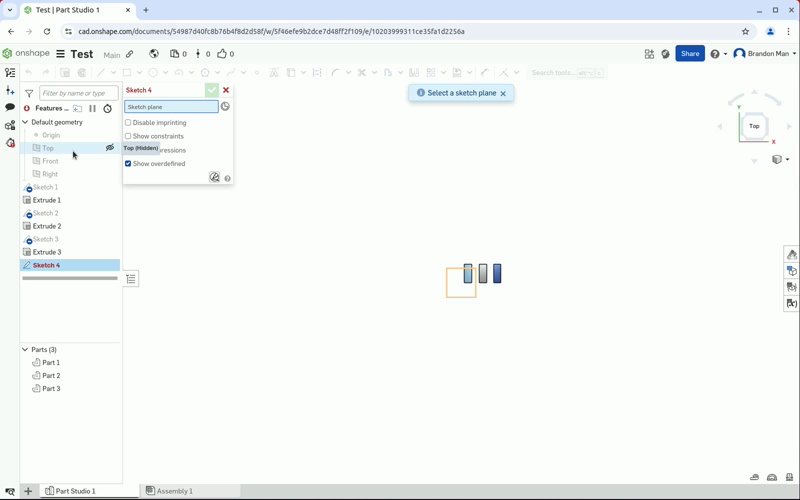
click(73, 150)
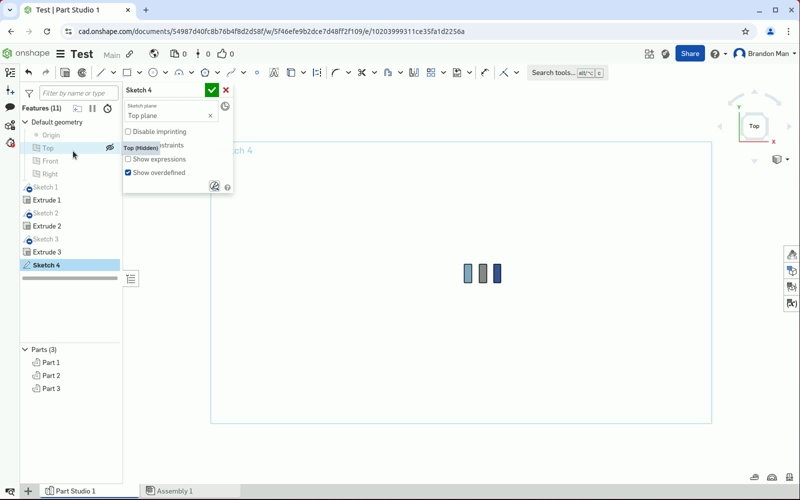
mouse_move(73, 352)
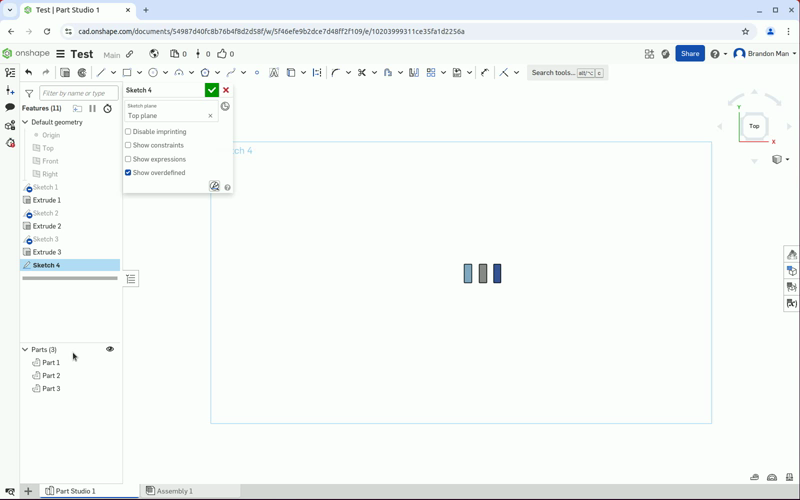
key(y)
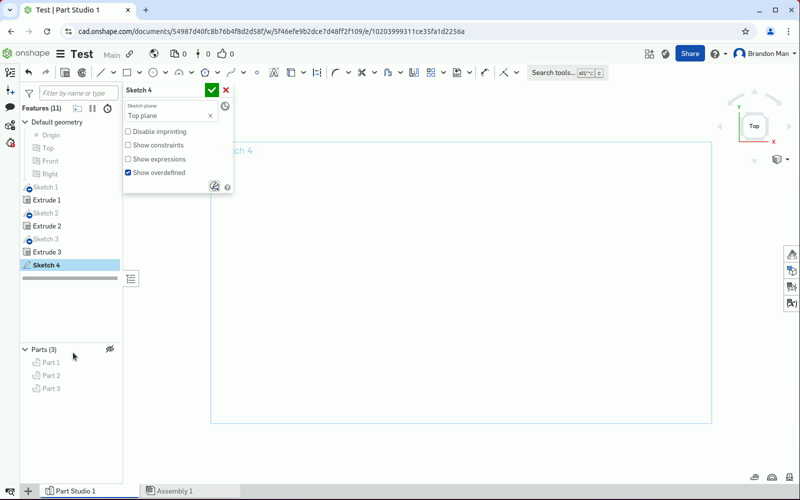
key(l)
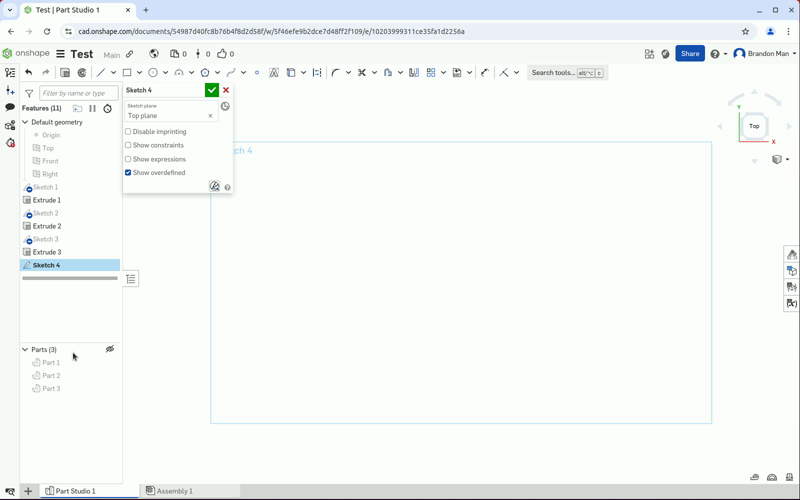
key_down(shift)
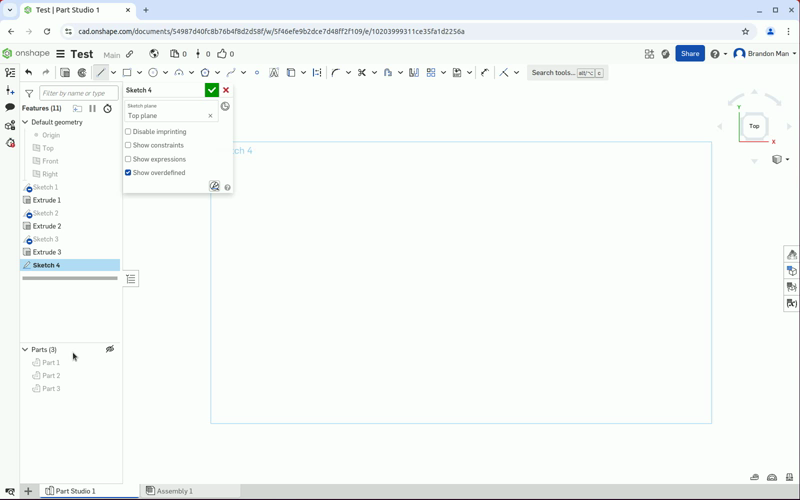
mouse_move(508, 282)
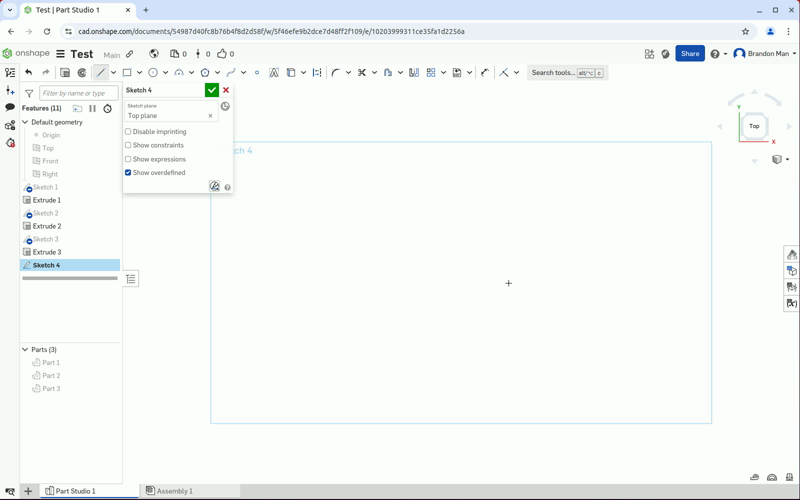
click(508, 282)
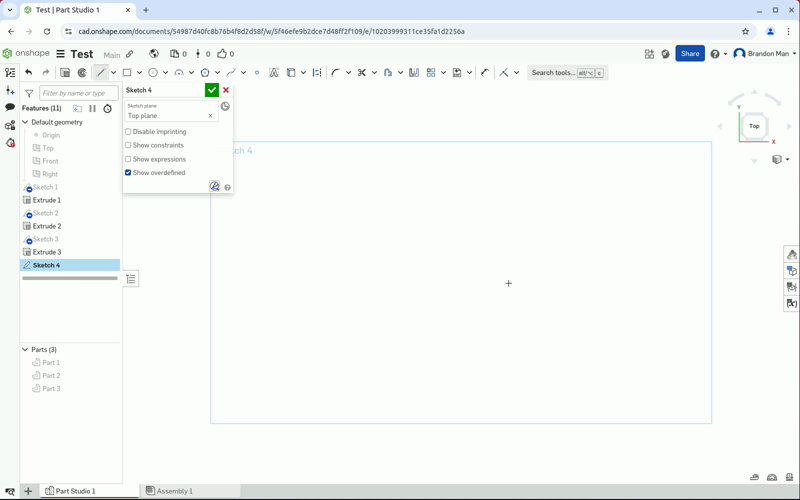
key_up(shift)
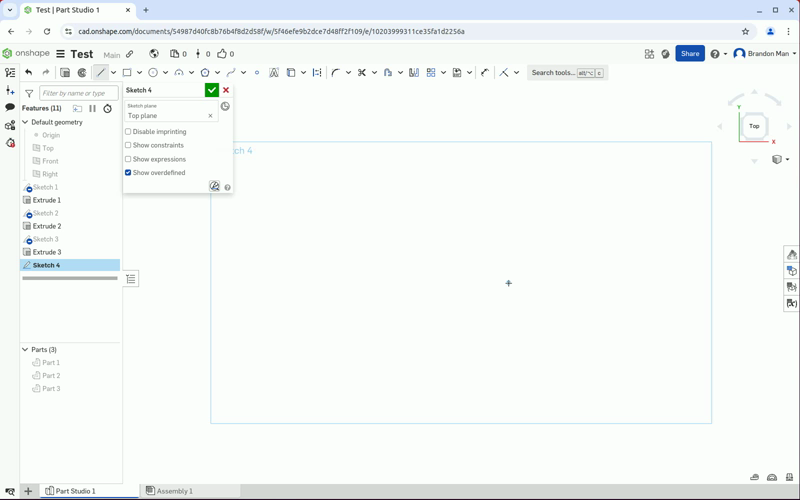
key_down(shift)
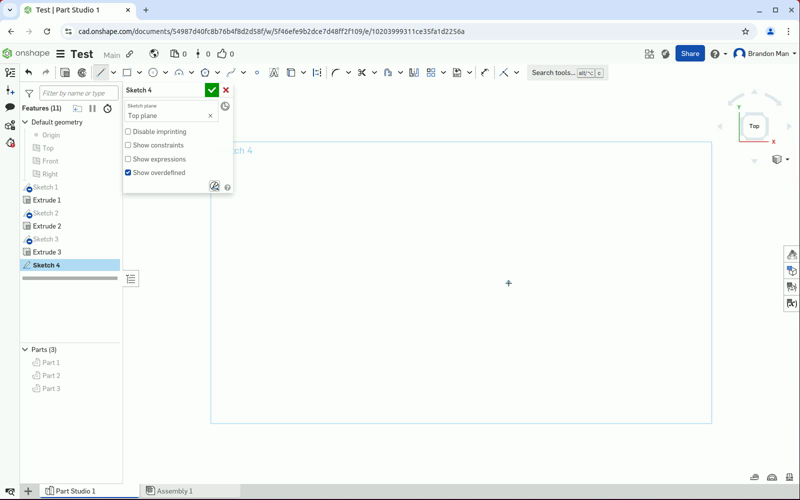
mouse_move(538, 282)
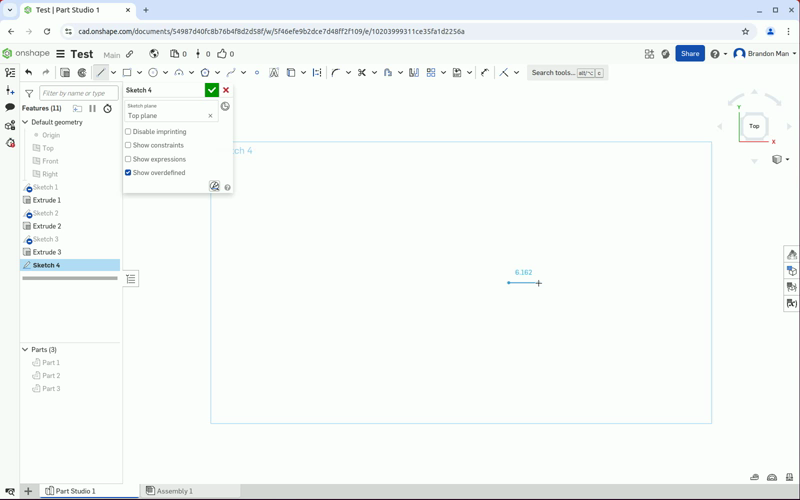
mouse_move(515, 282)
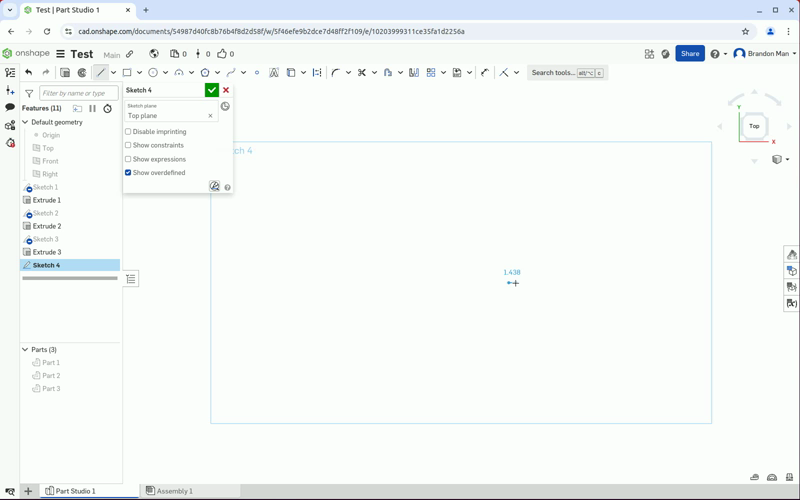
scroll(6)
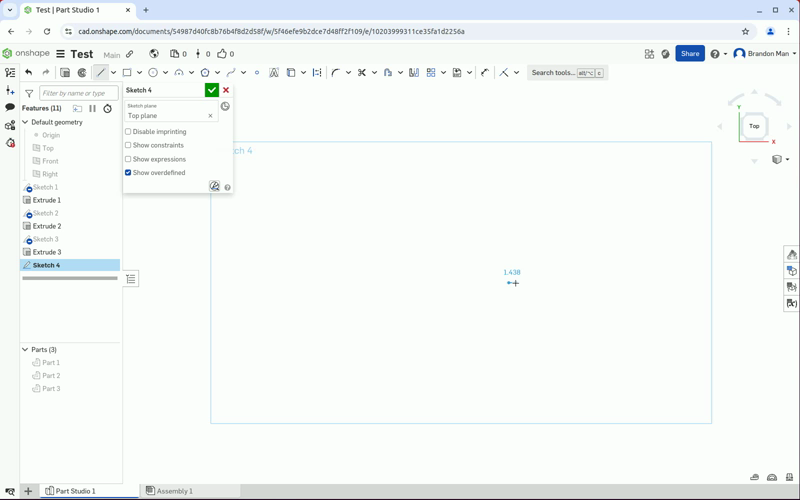
scroll(6)
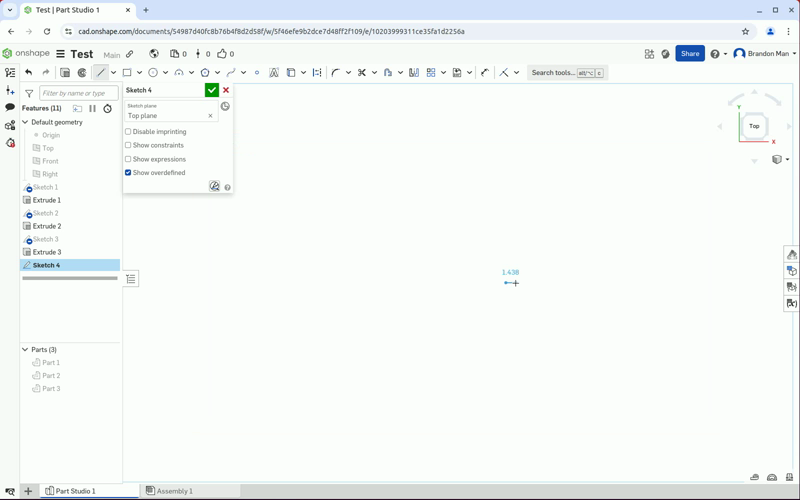
scroll(6)
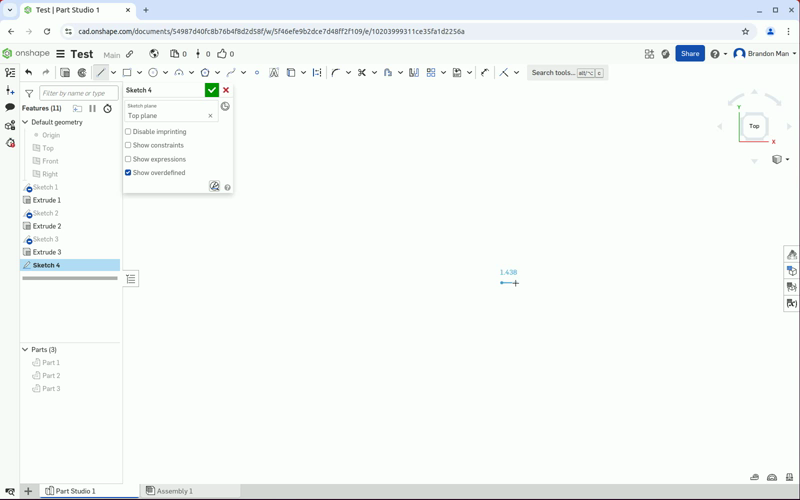
scroll(6)
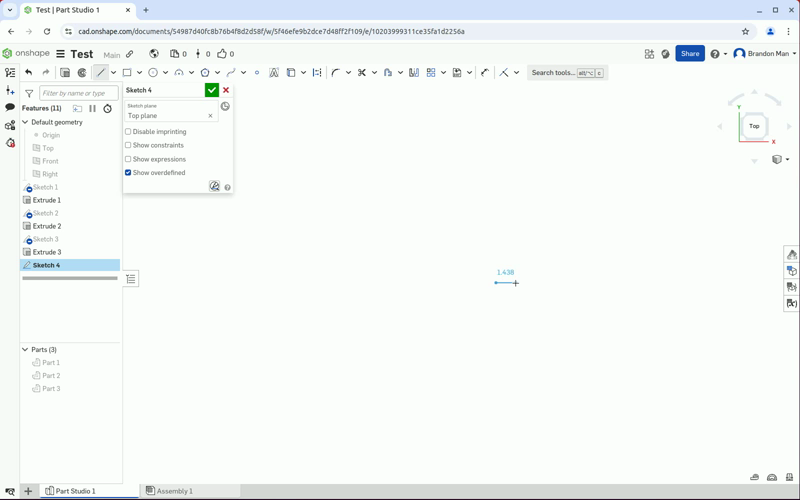
scroll(6)
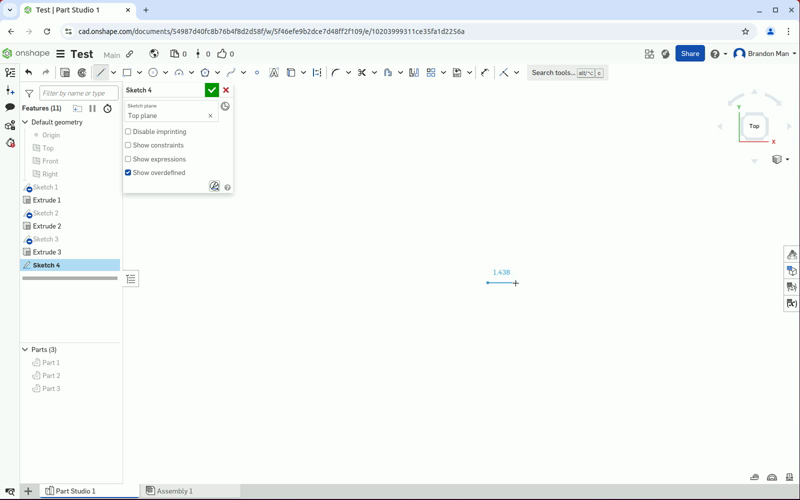
scroll(6)
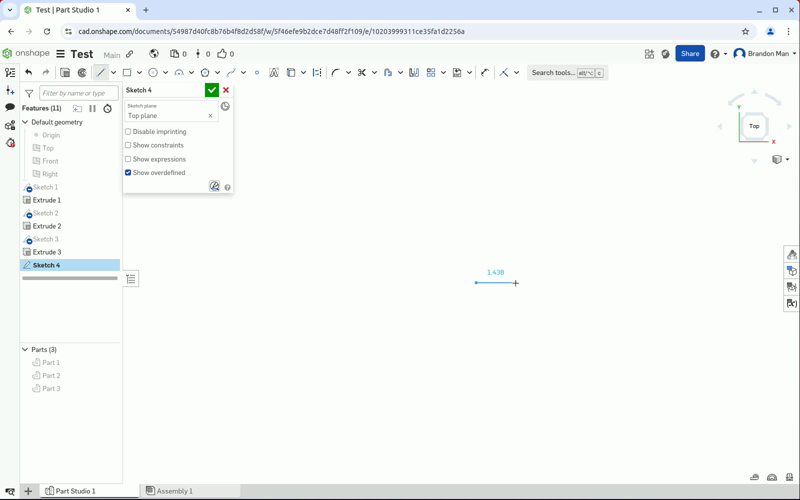
scroll(6)
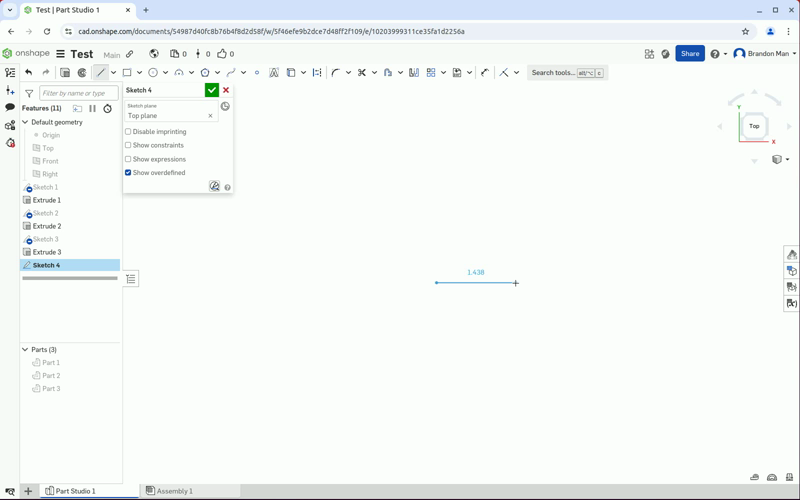
click(515, 282)
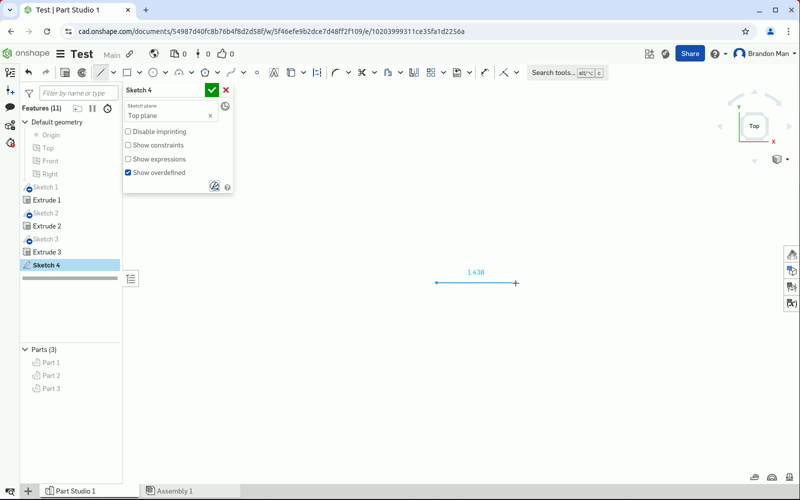
scroll(-6)
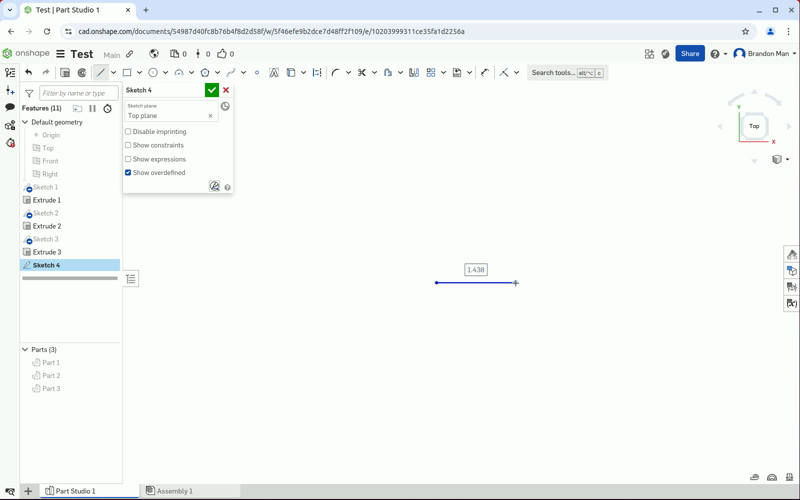
scroll(-6)
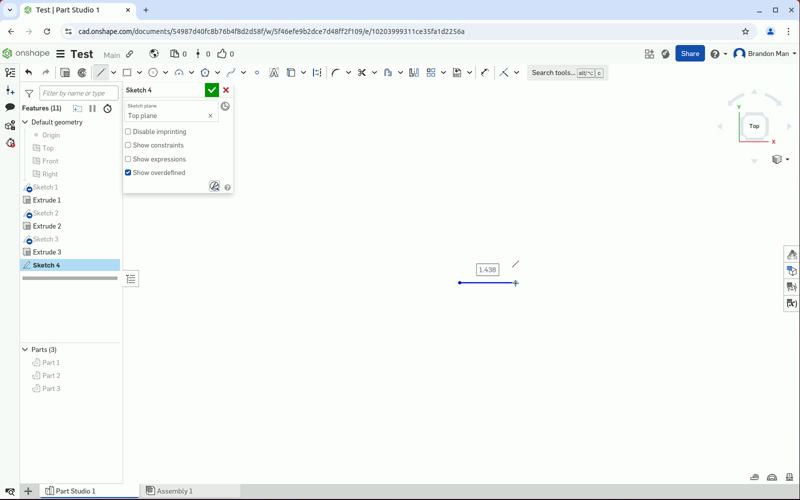
scroll(-6)
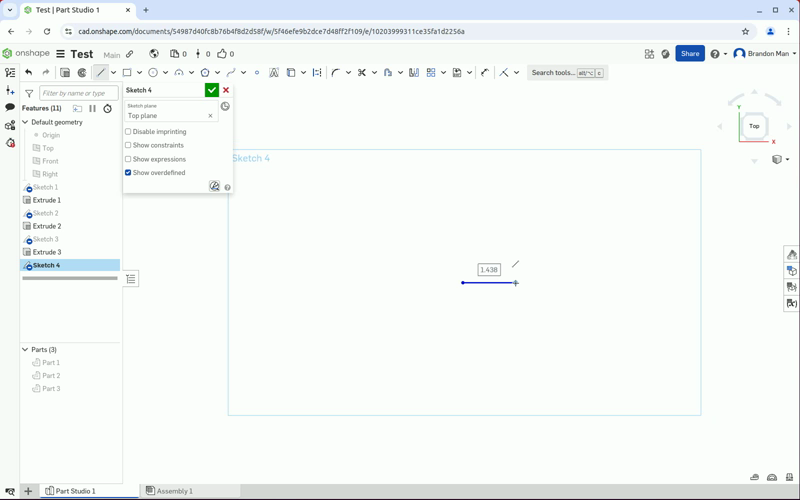
scroll(-6)
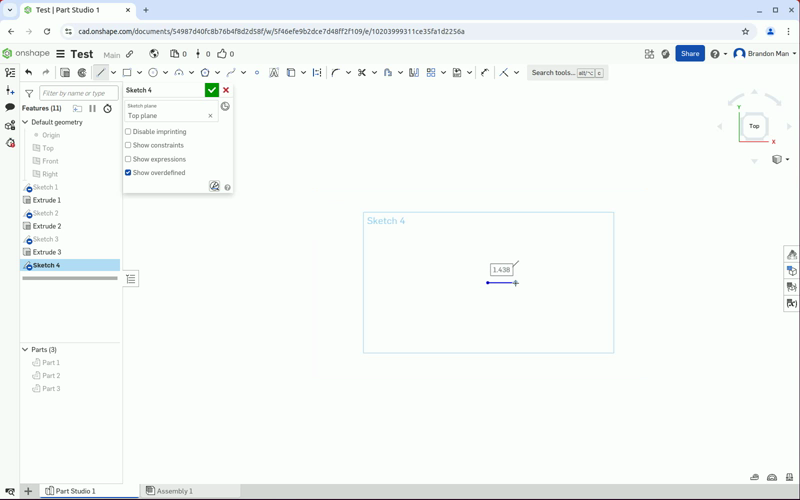
scroll(-6)
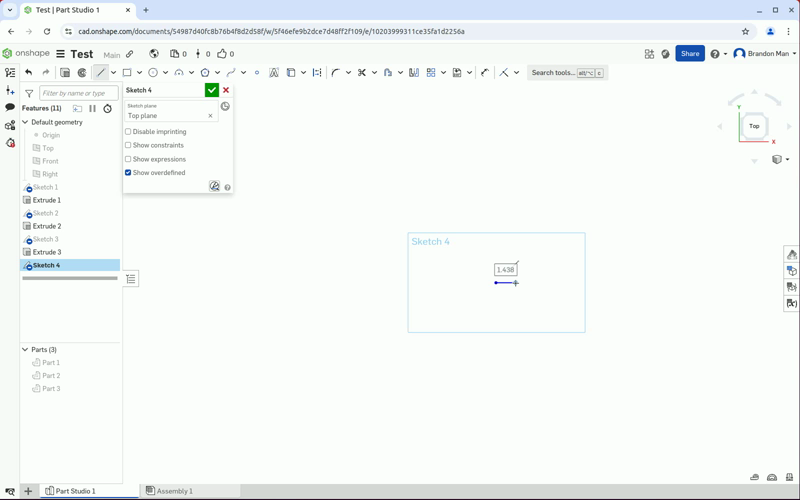
scroll(-6)
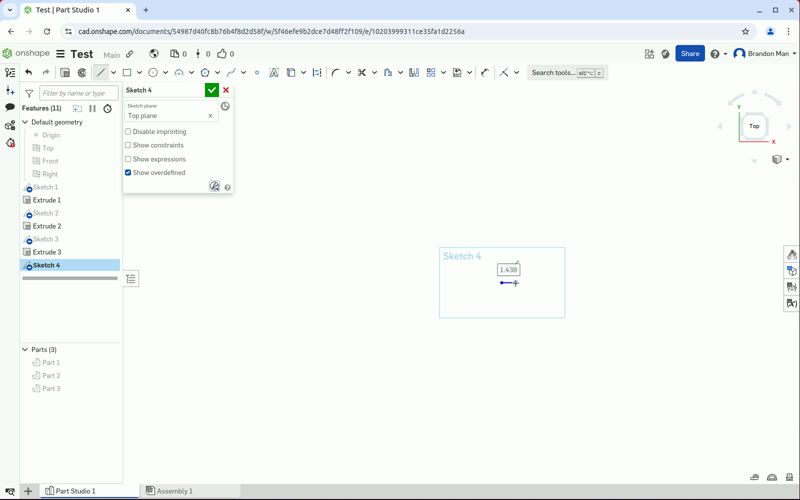
scroll(-6)
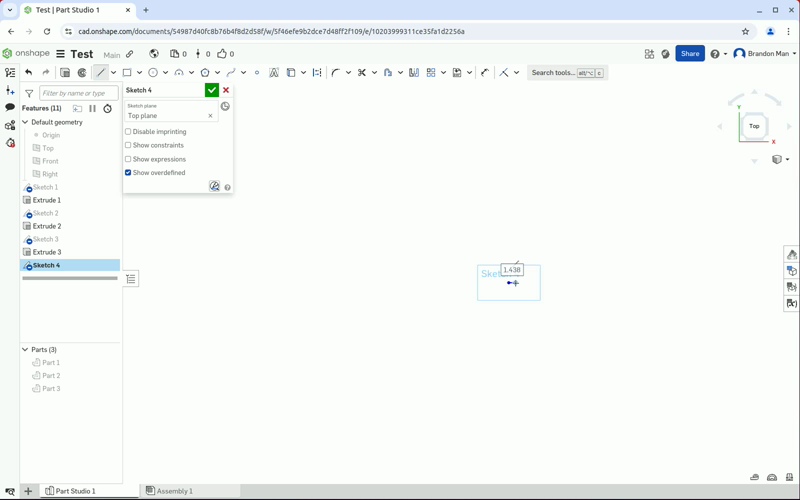
key_up(shift)
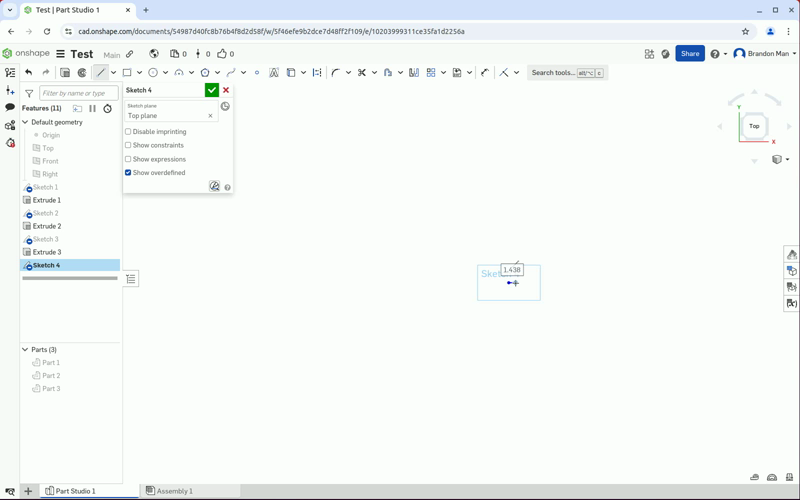
key_down(shift)
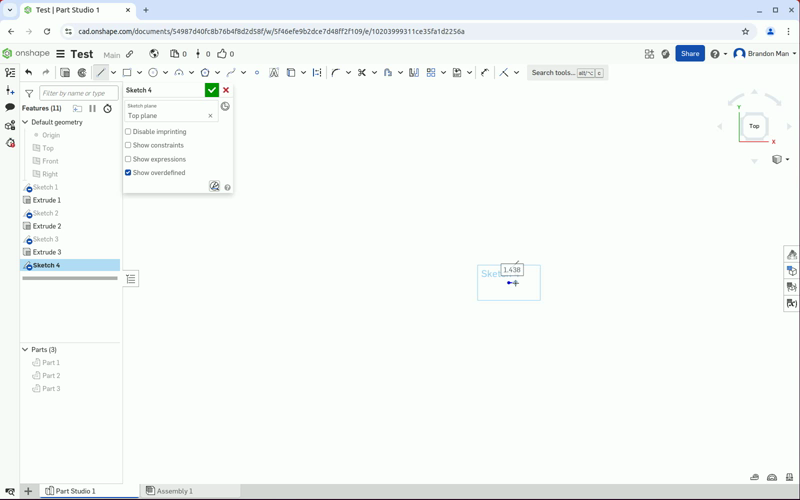
mouse_move(545, 282)
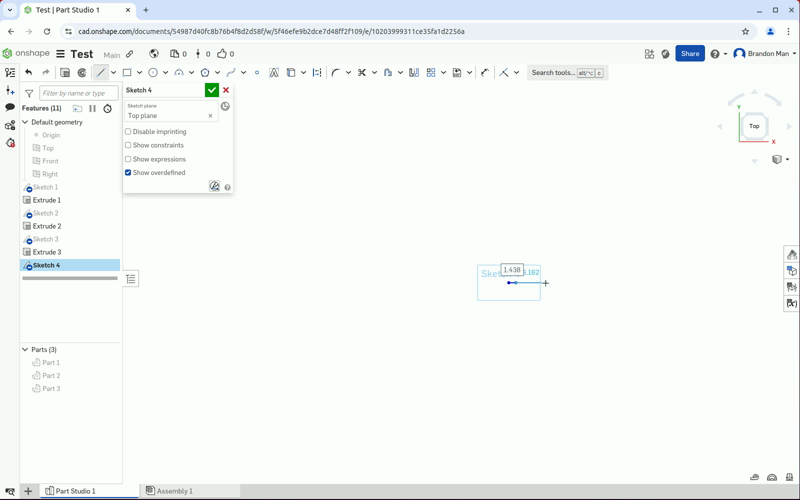
mouse_move(515, 264)
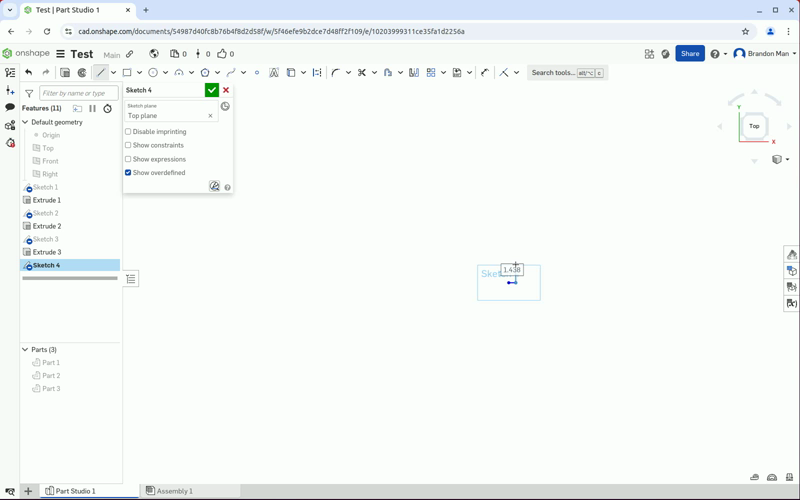
click(515, 264)
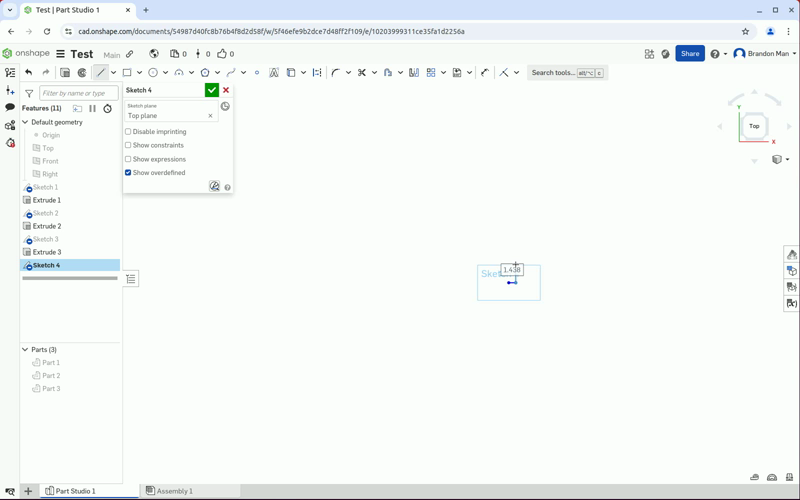
key_up(shift)
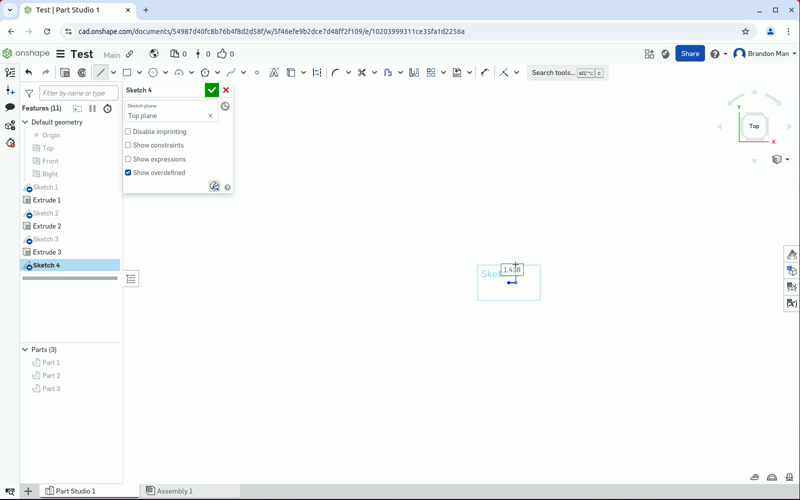
key_down(shift)
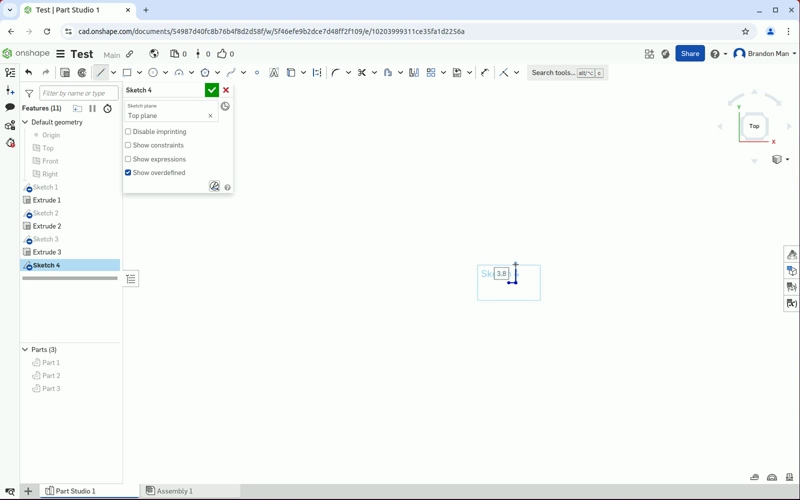
mouse_move(545, 264)
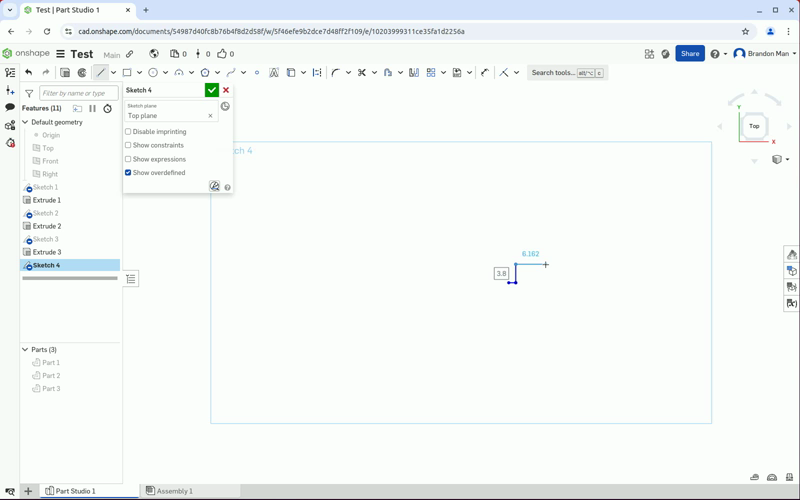
mouse_move(508, 264)
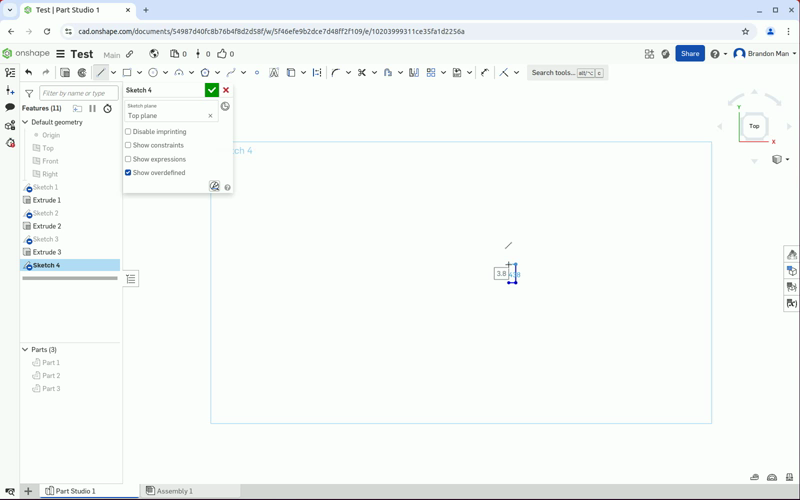
scroll(6)
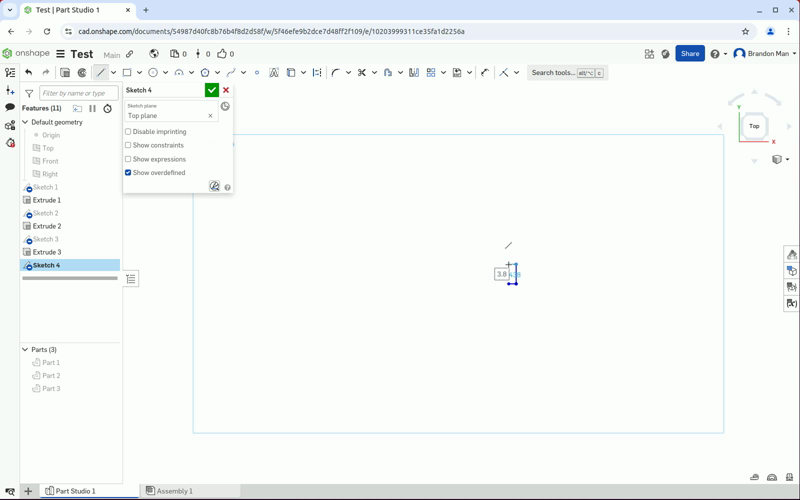
scroll(6)
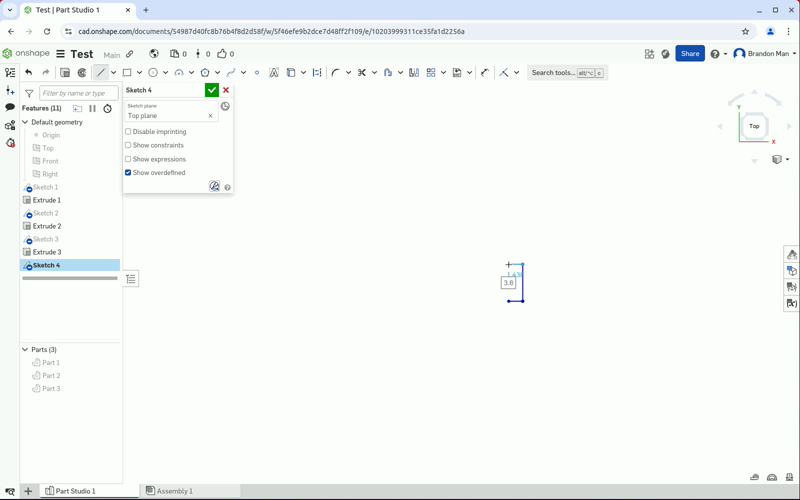
scroll(6)
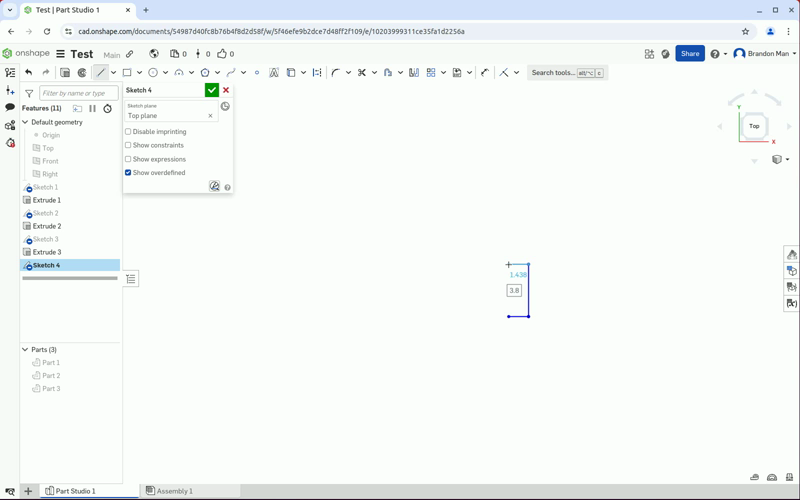
scroll(6)
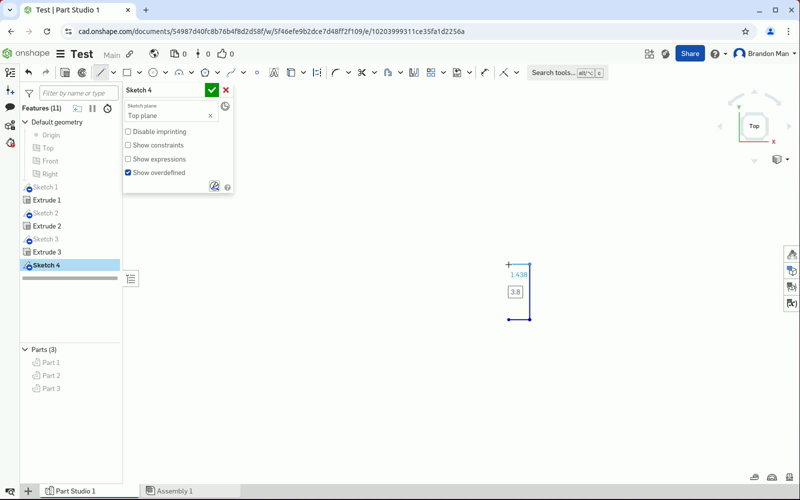
scroll(6)
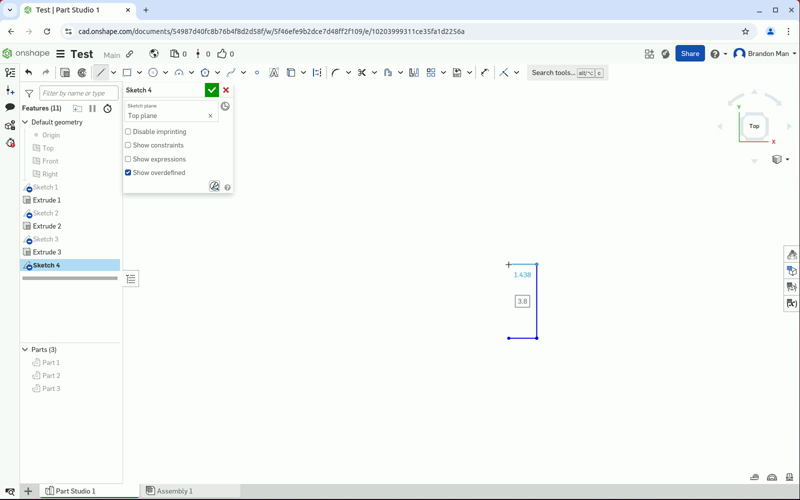
scroll(6)
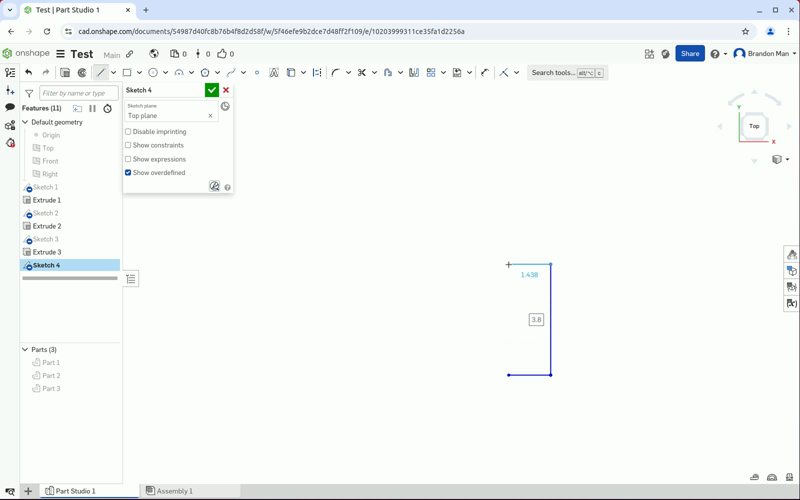
scroll(6)
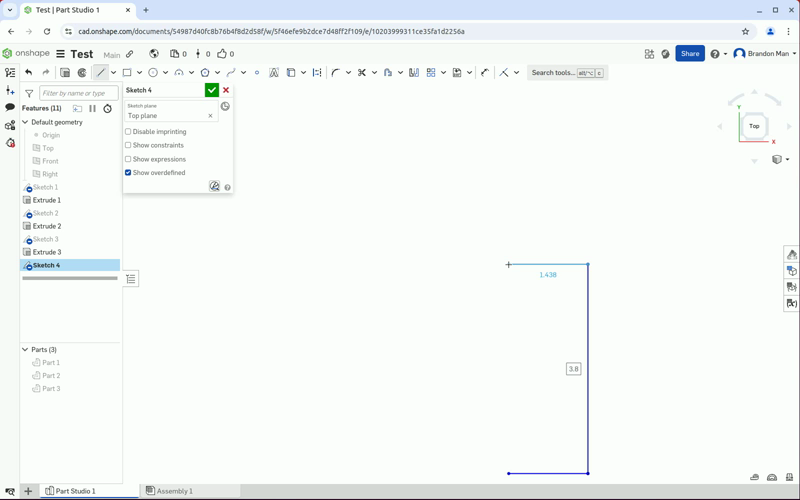
click(508, 264)
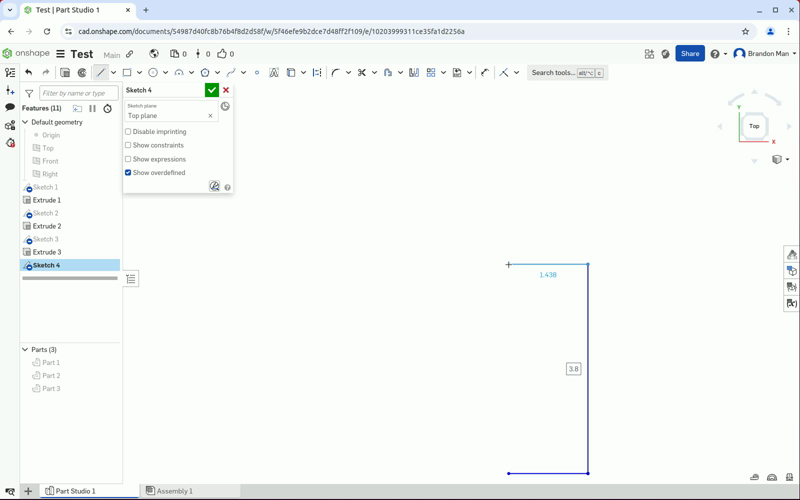
scroll(-6)
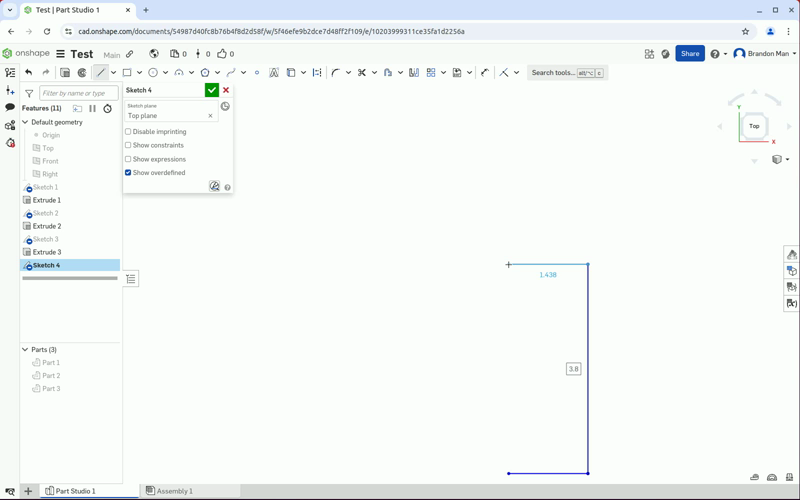
scroll(-6)
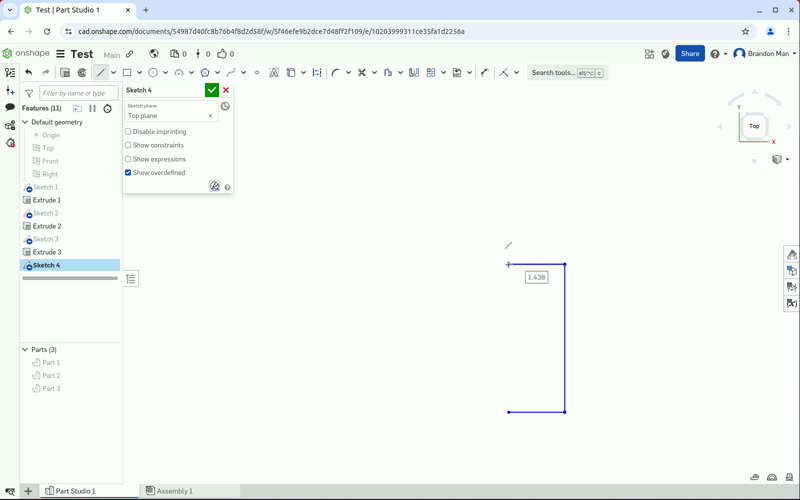
scroll(-6)
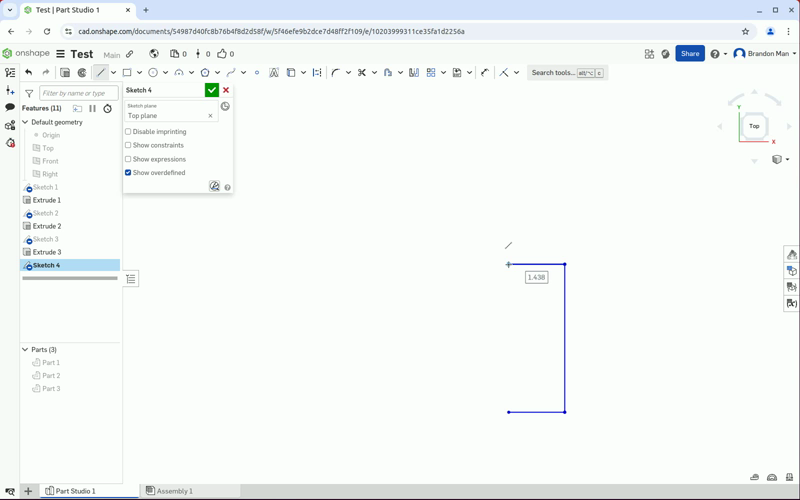
scroll(-6)
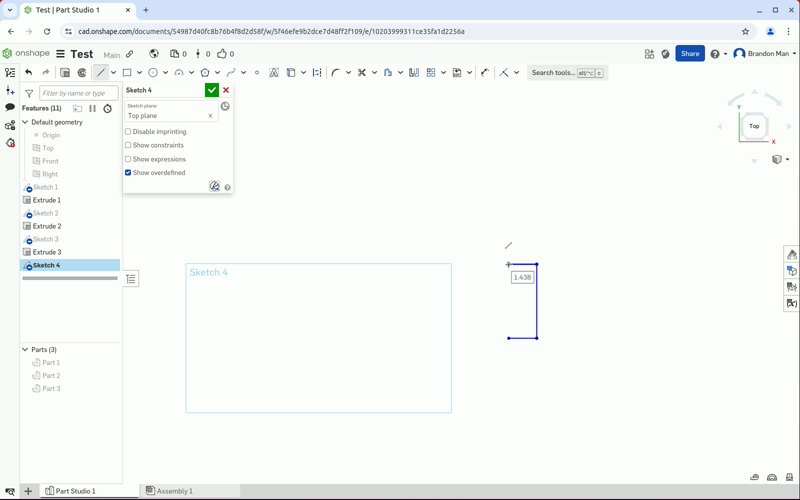
scroll(-6)
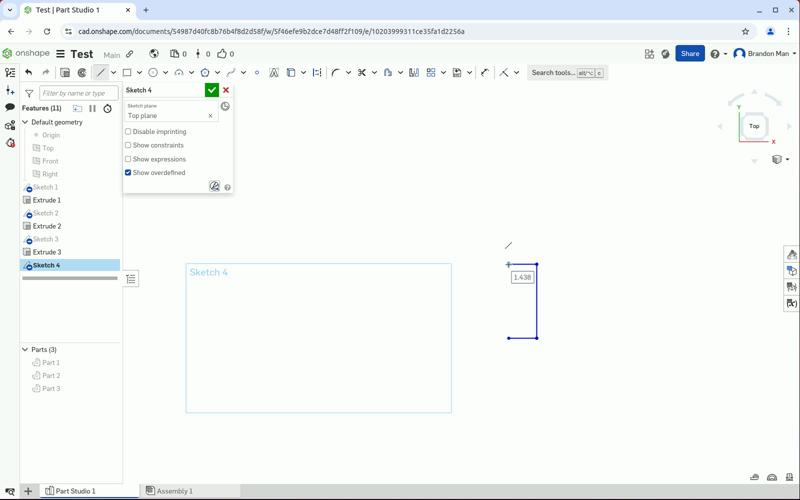
scroll(-6)
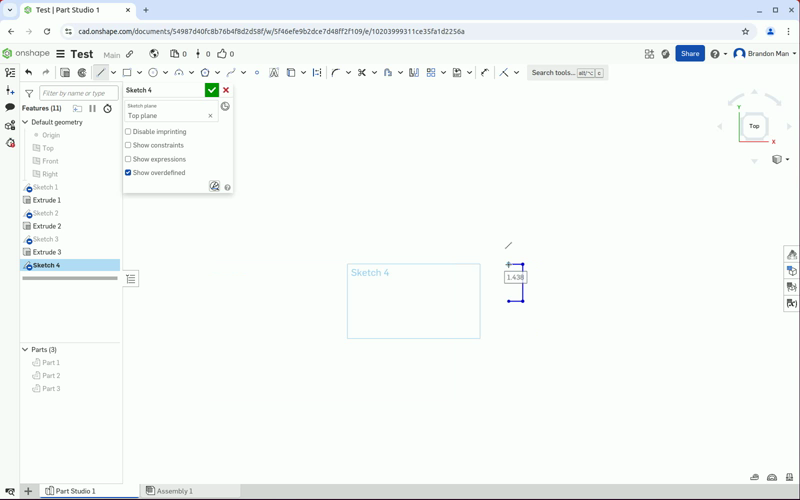
scroll(-6)
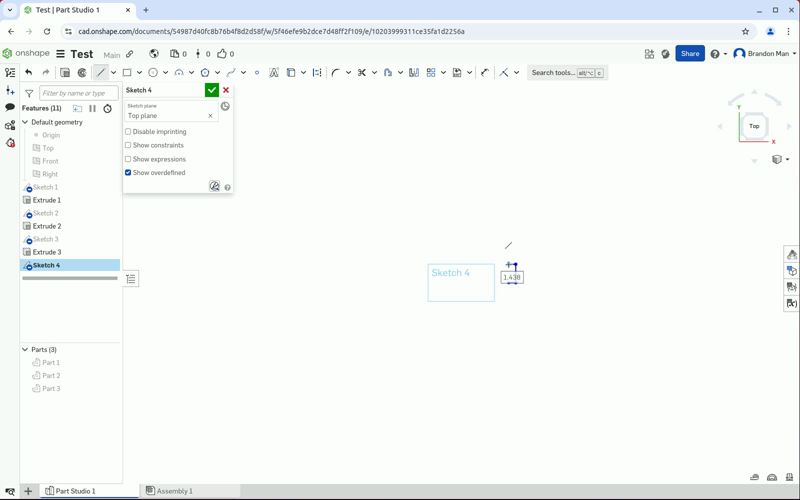
key_up(shift)
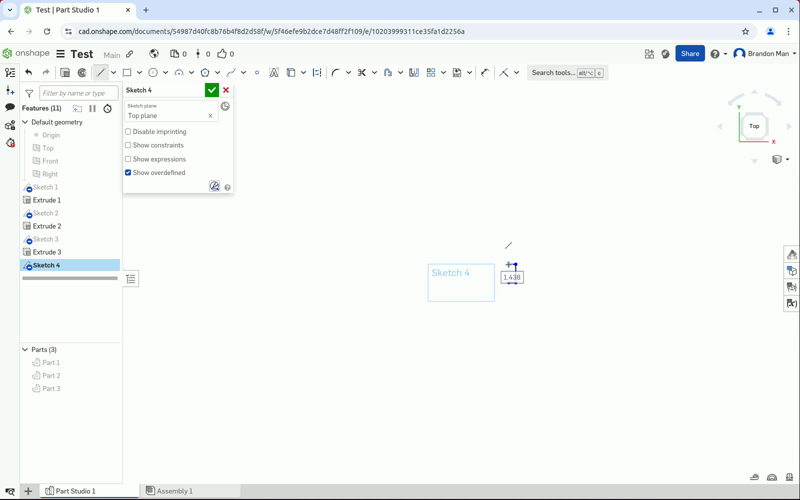
mouse_move(538, 264)
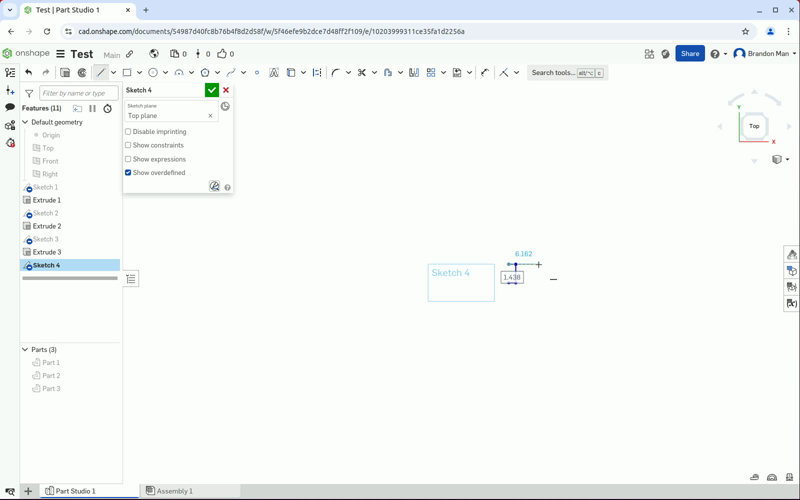
key_down(shift)
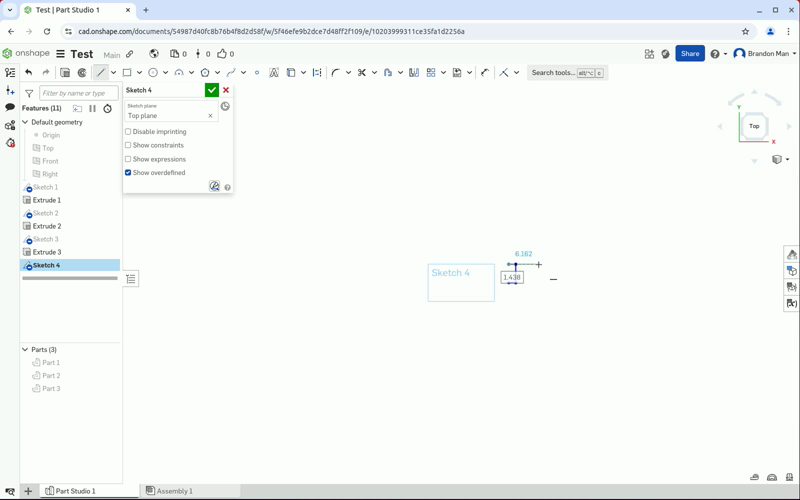
mouse_move(508, 282)
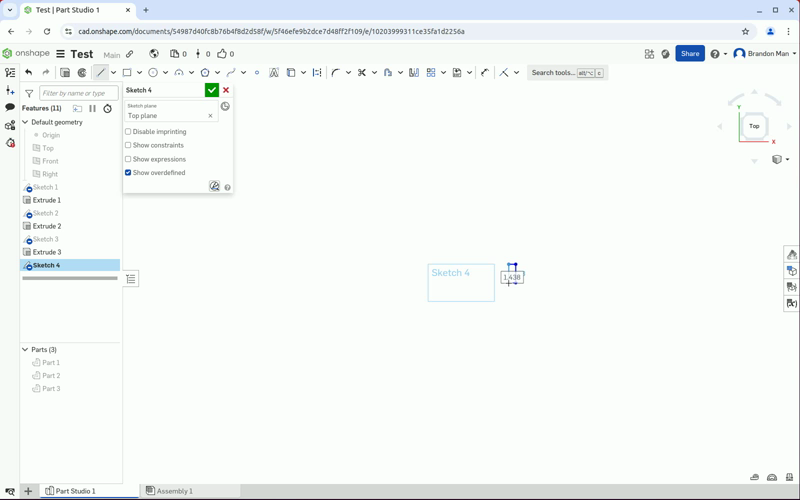
key_up(shift)
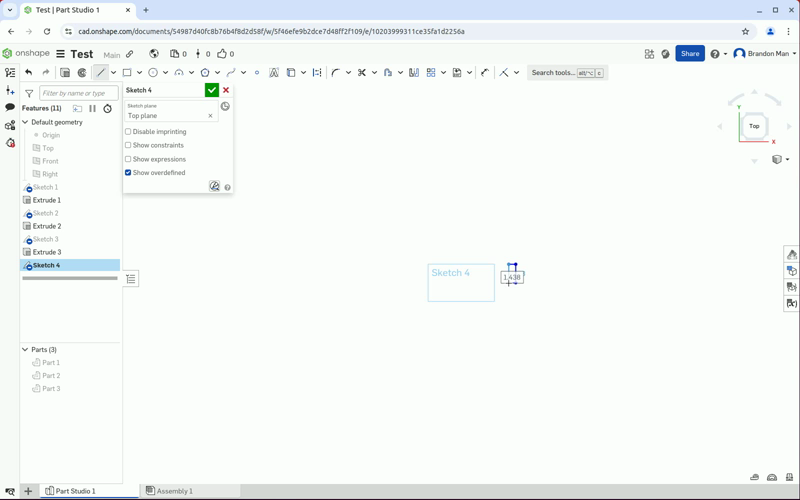
click(508, 282)
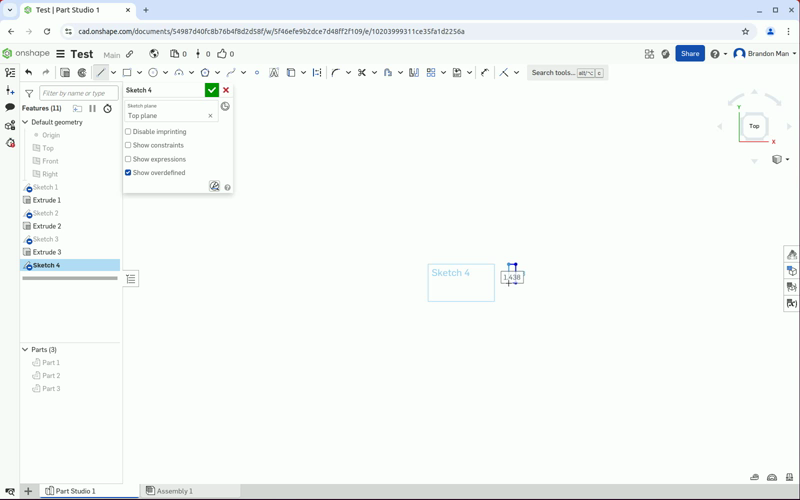
key(esc)
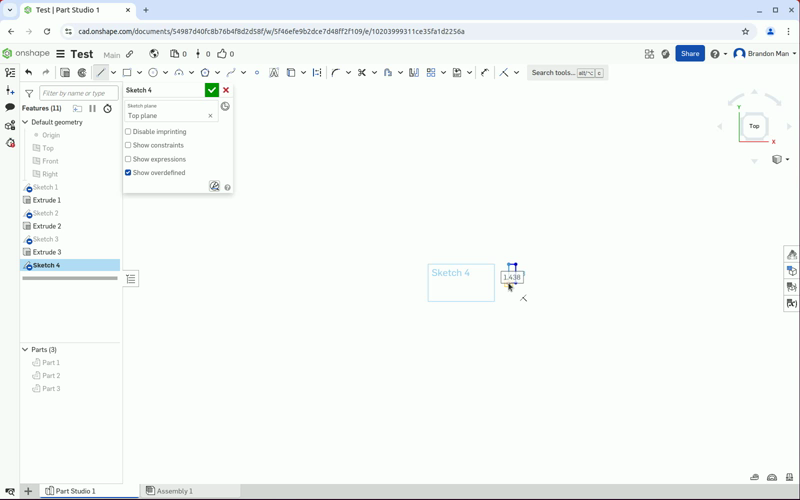
mouse_move(512, 274)
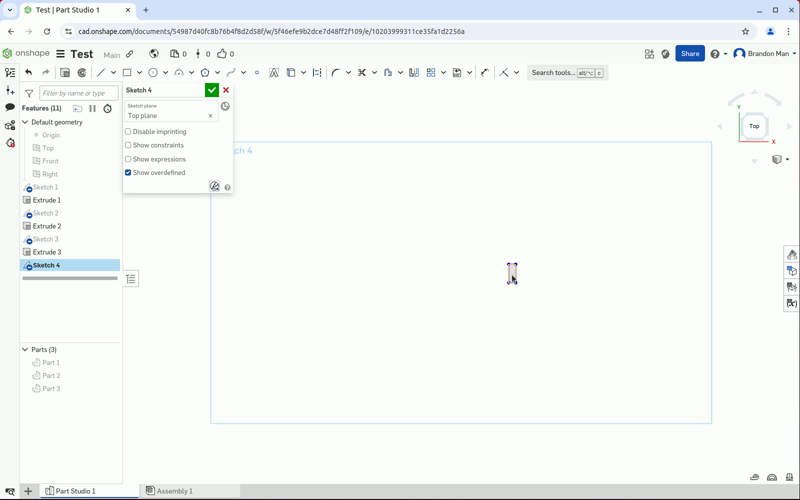
scroll(6)
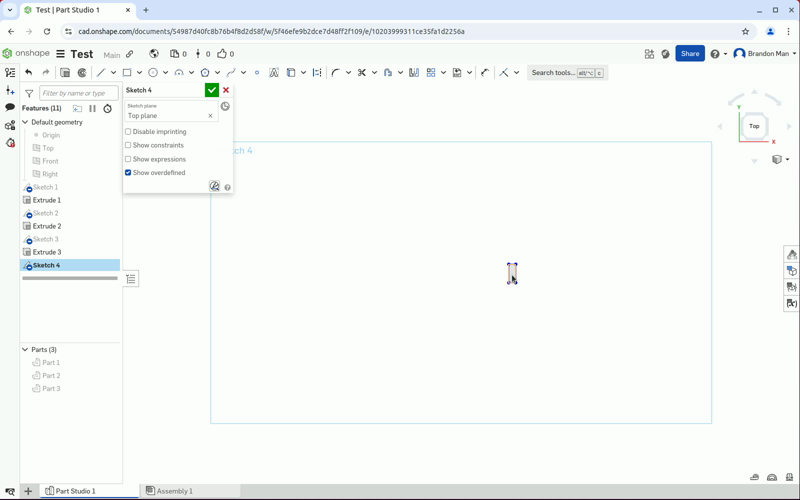
scroll(6)
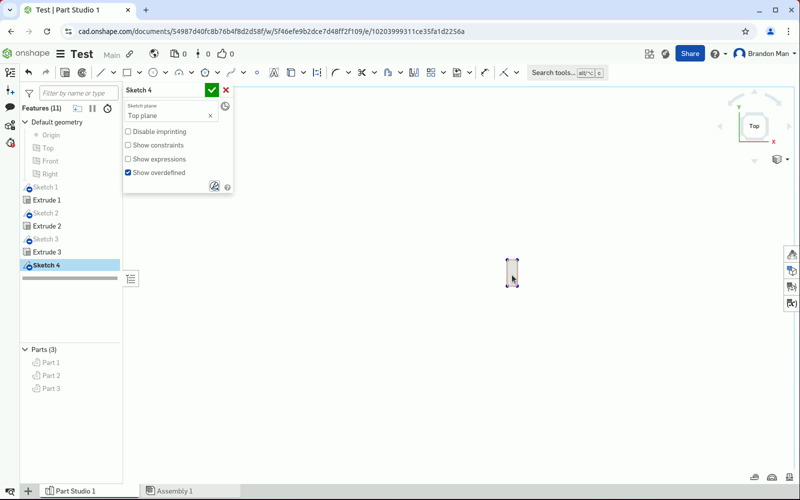
scroll(6)
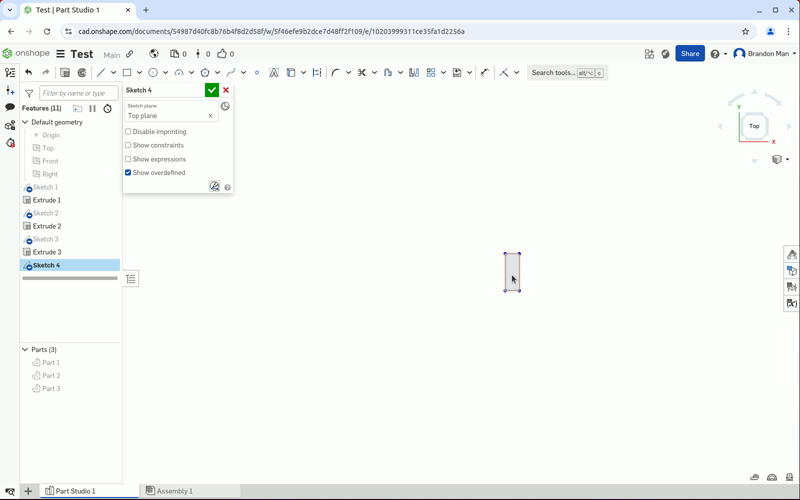
scroll(6)
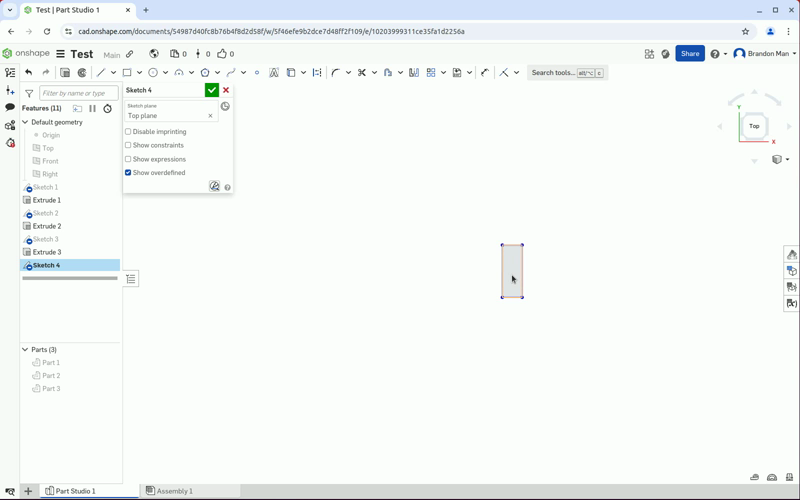
scroll(6)
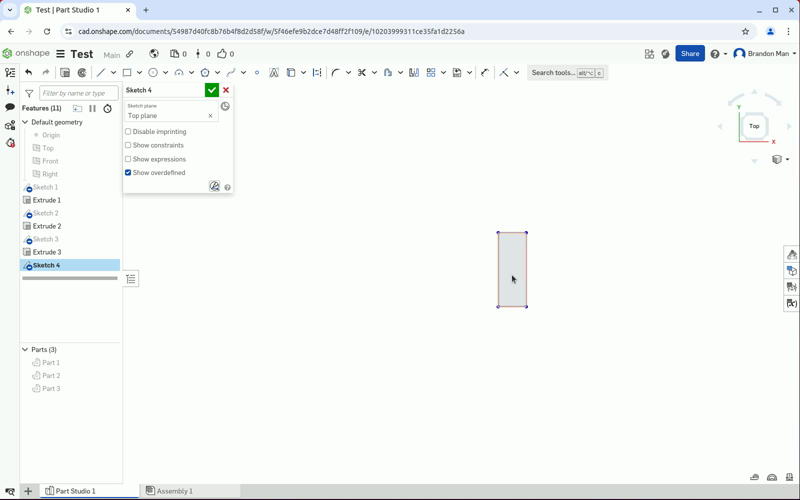
scroll(6)
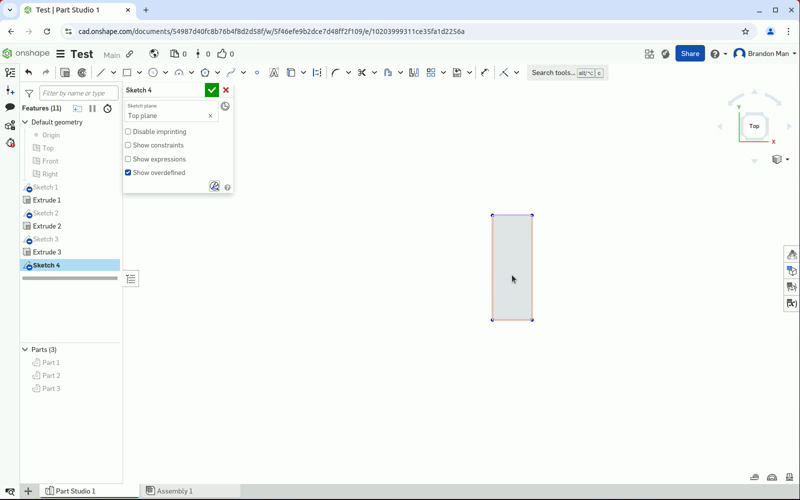
scroll(6)
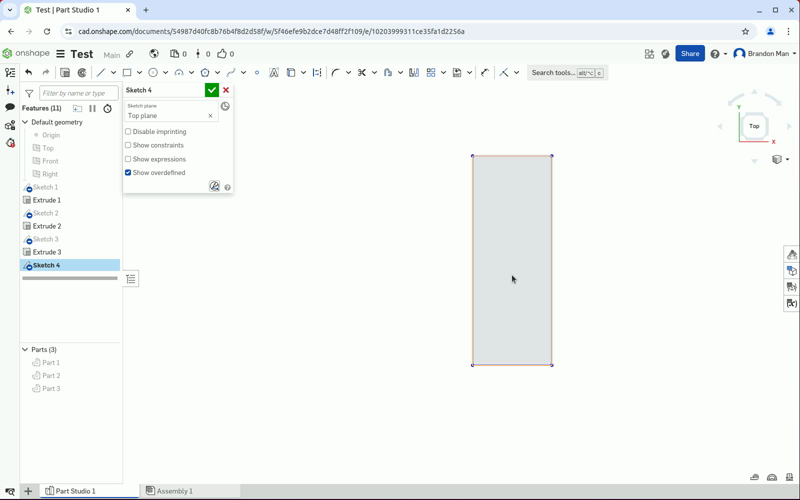
click(512, 274)
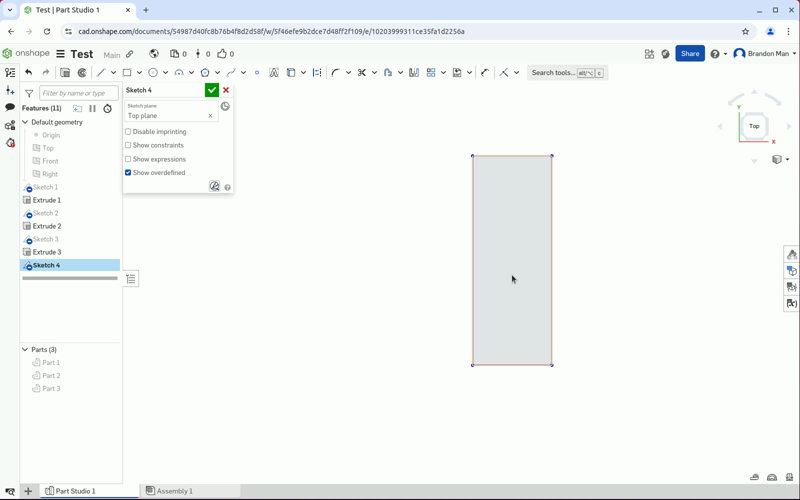
scroll(-6)
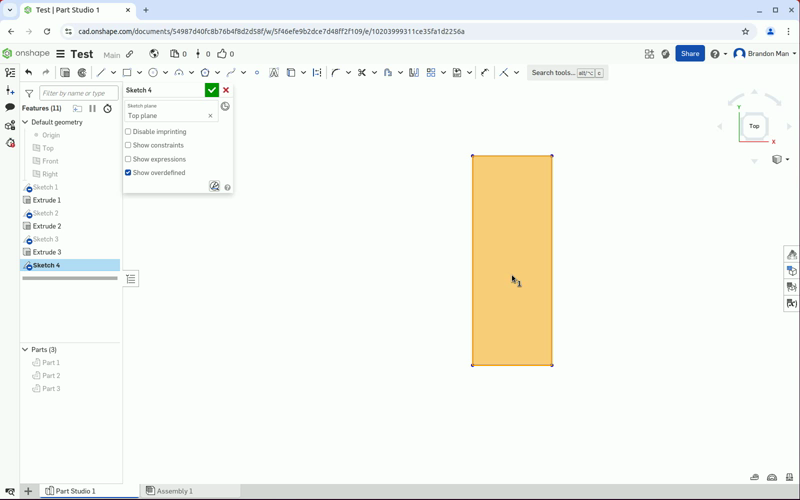
scroll(-6)
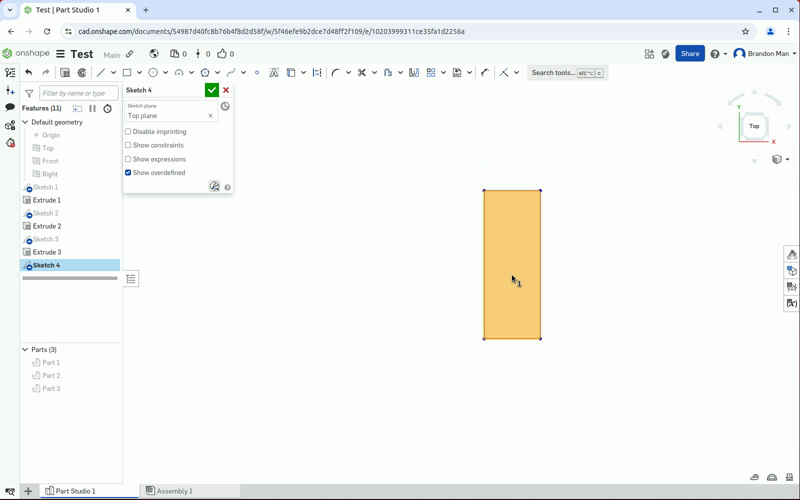
scroll(-6)
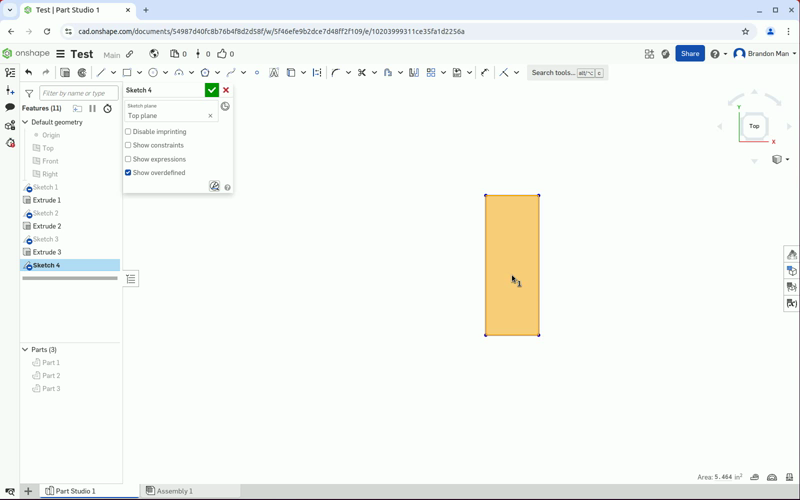
scroll(-6)
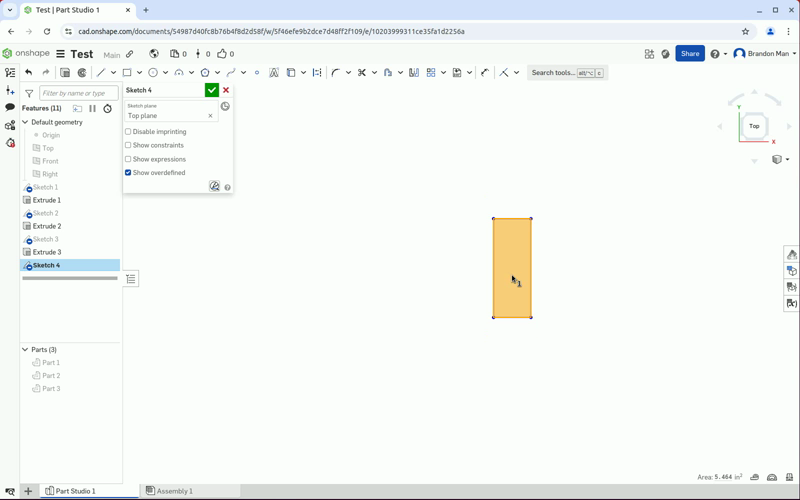
scroll(-6)
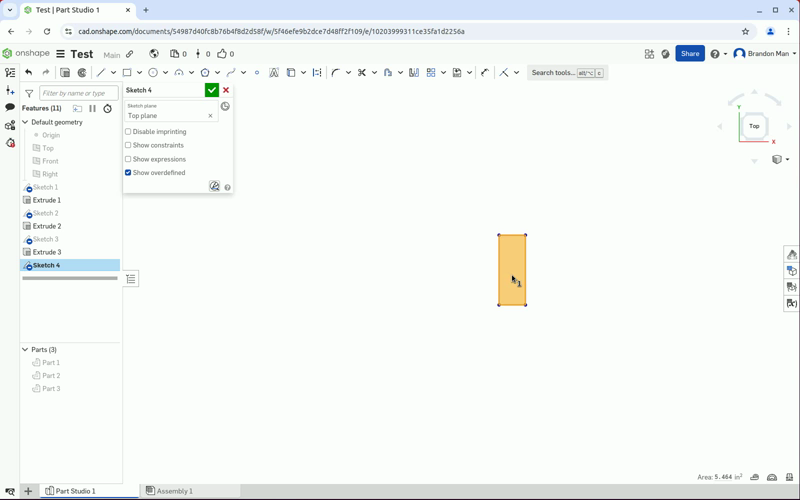
scroll(-6)
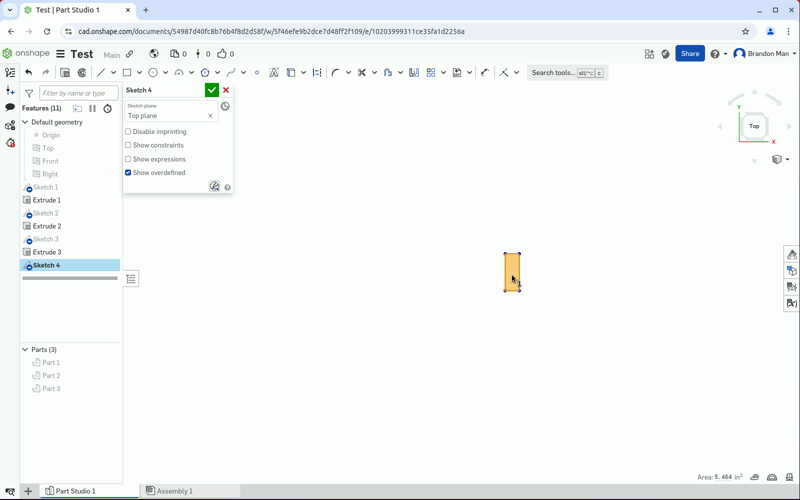
scroll(-6)
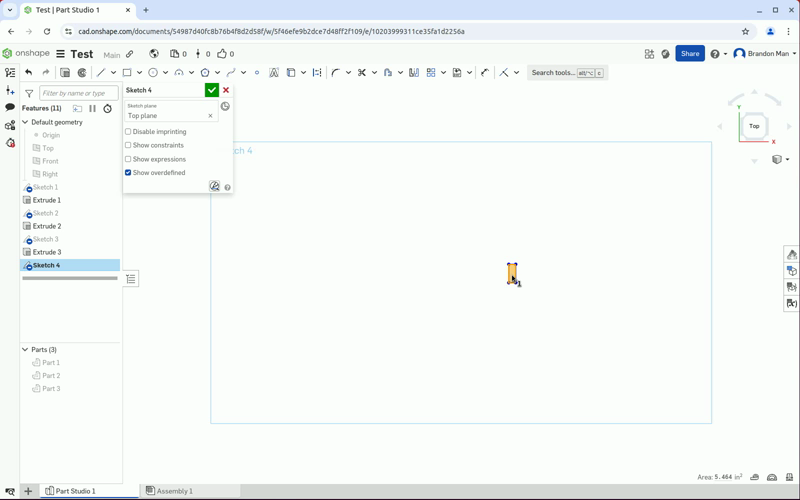
mouse_move(73, 352)
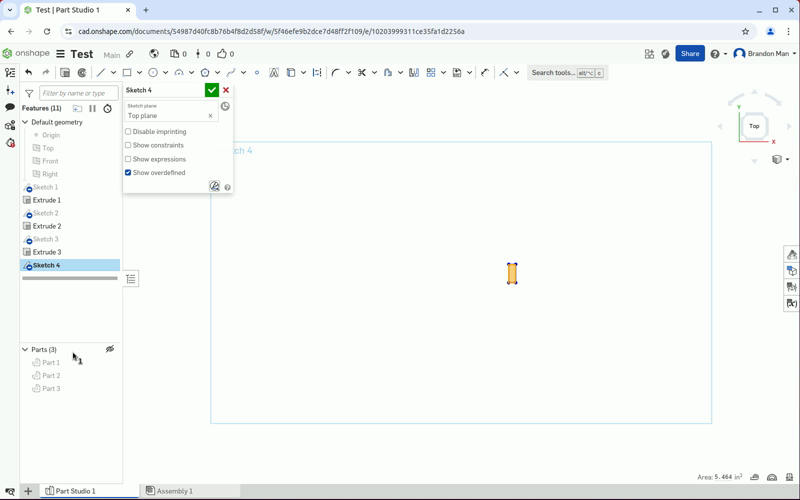
key(shift+y)
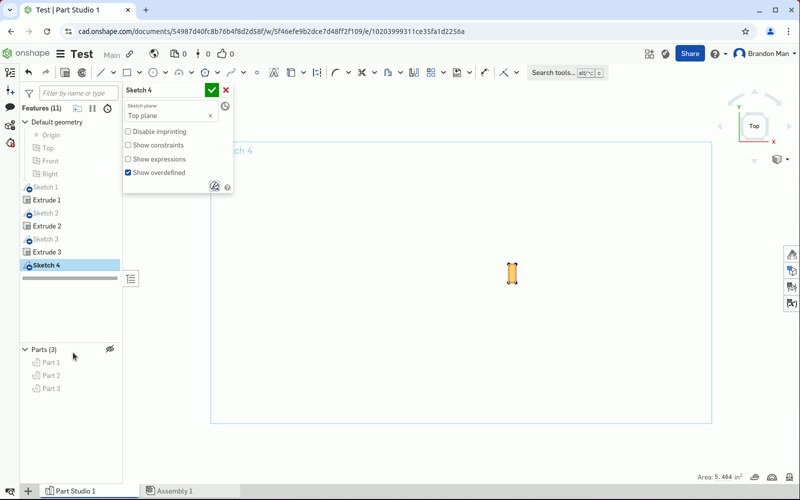
key(shift+e)
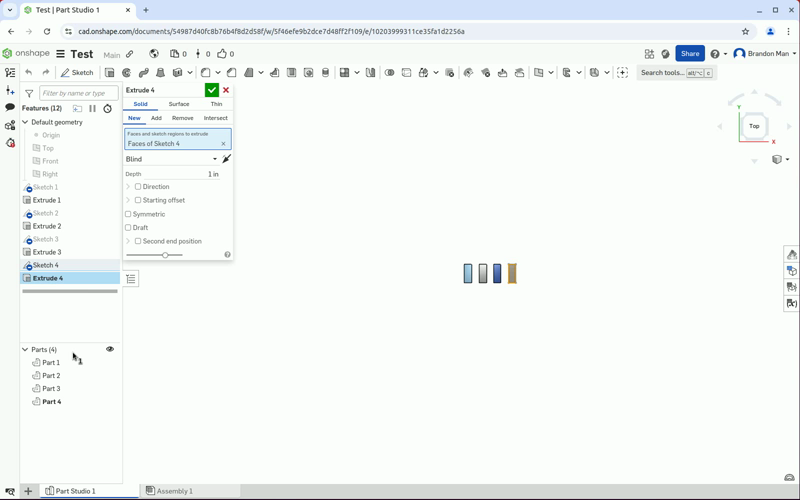
mouse_move(143, 106)
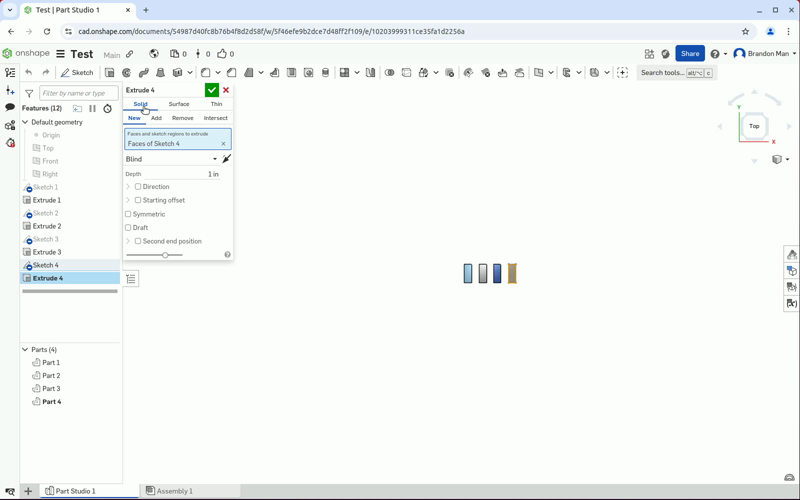
click(143, 106)
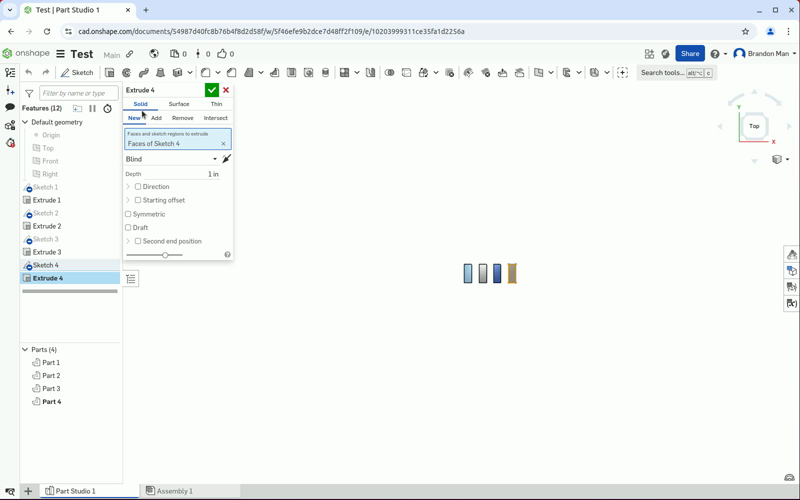
mouse_move(137, 120)
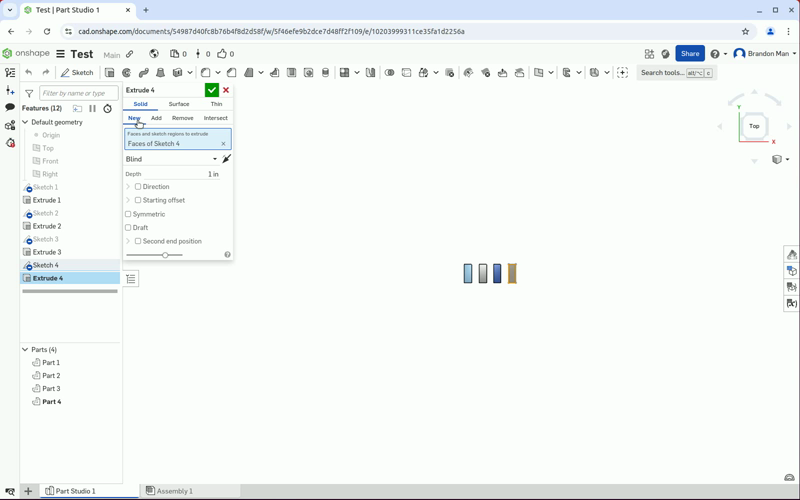
click(137, 120)
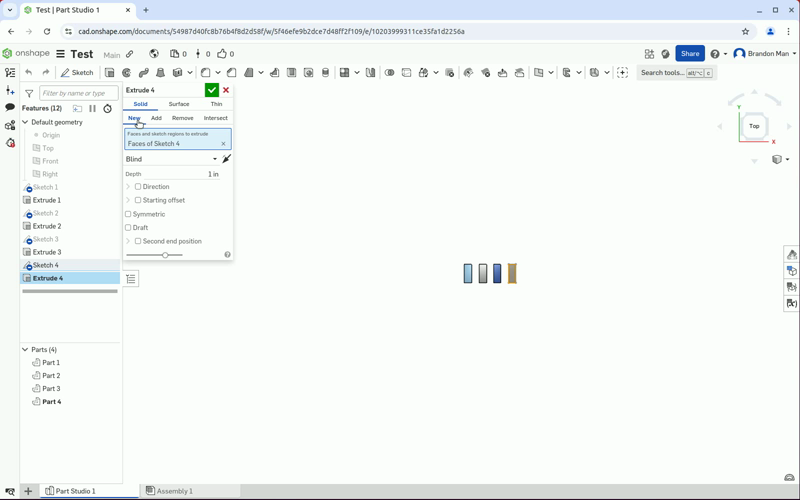
key(tab, 4)
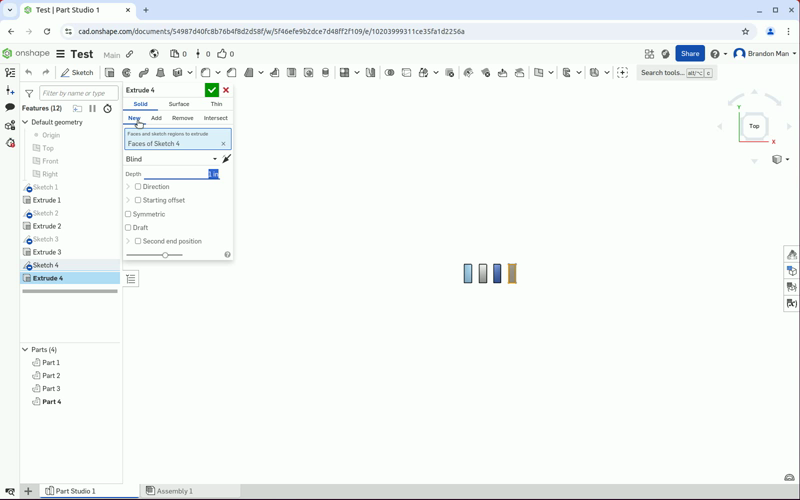
text(-0.241)
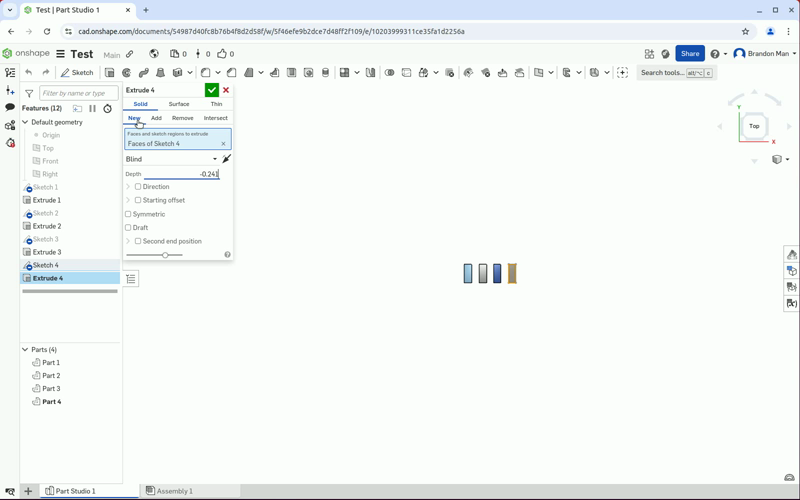
key(enter)
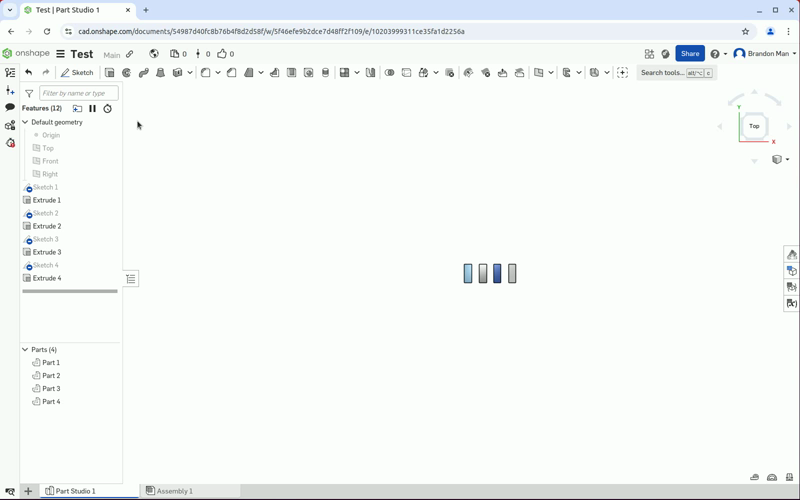
key(shift+h)
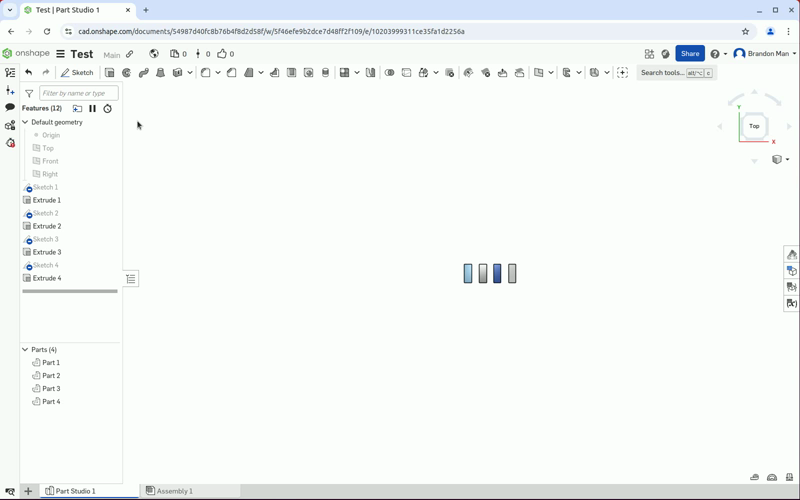
key(shift+h)
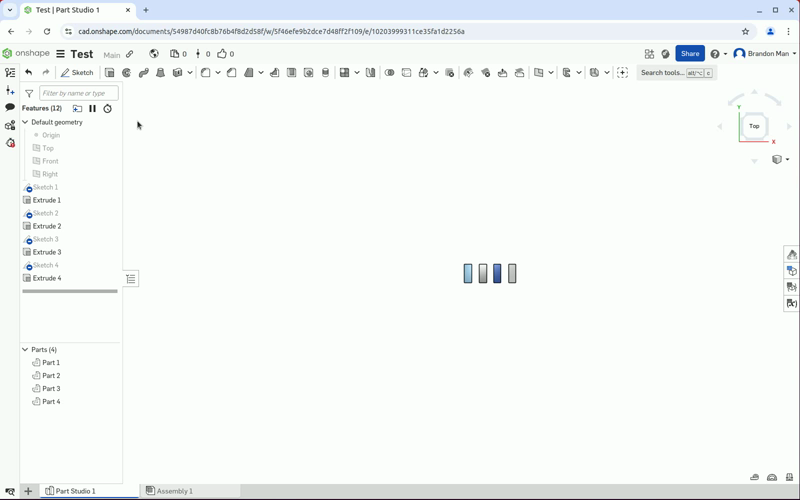
mouse_move(73, 189)
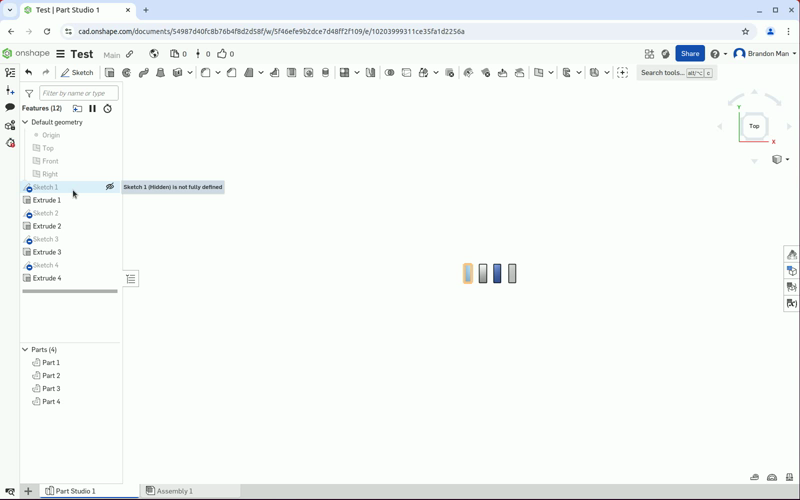
click(73, 189)
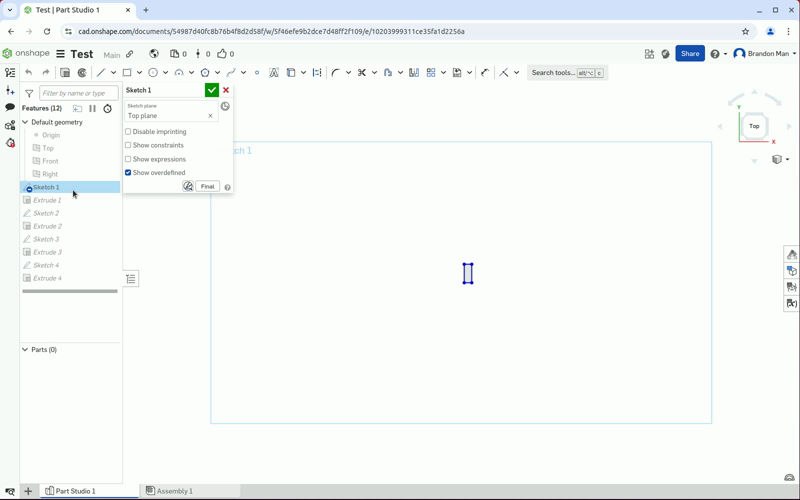
mouse_move(229, 92)
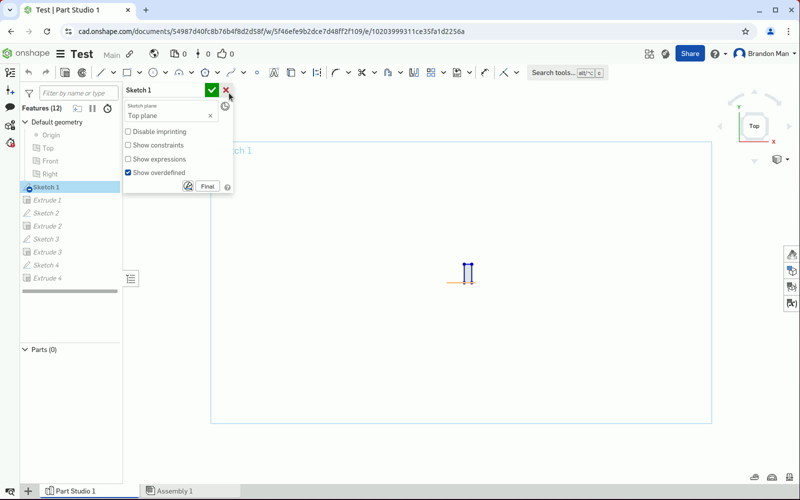
click(229, 92)
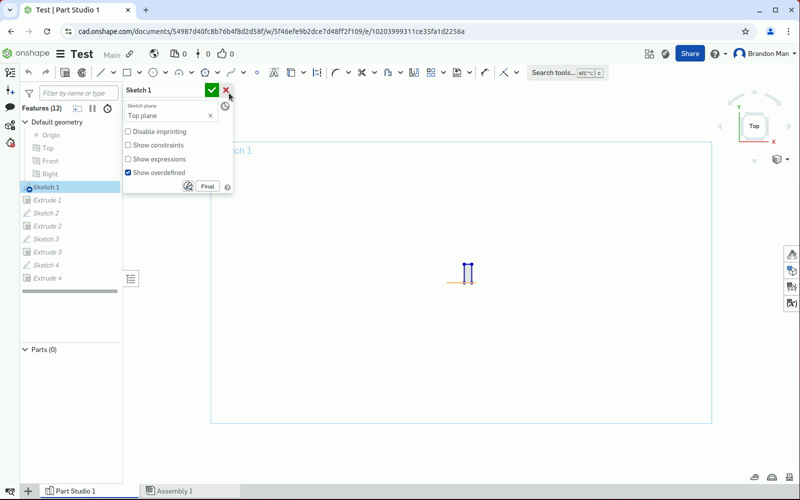
key(shift+s)
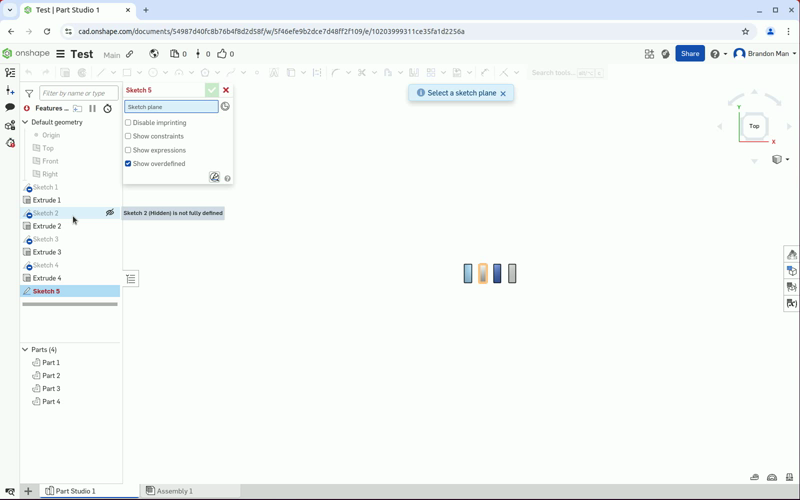
scroll(3)
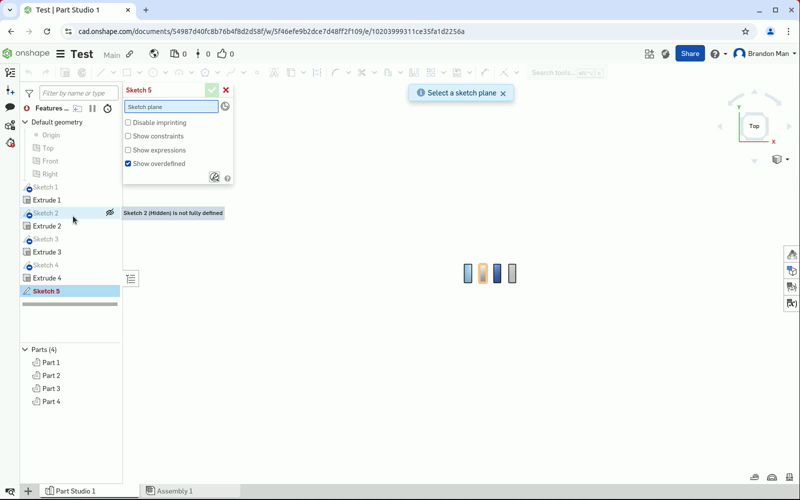
mouse_move(73, 150)
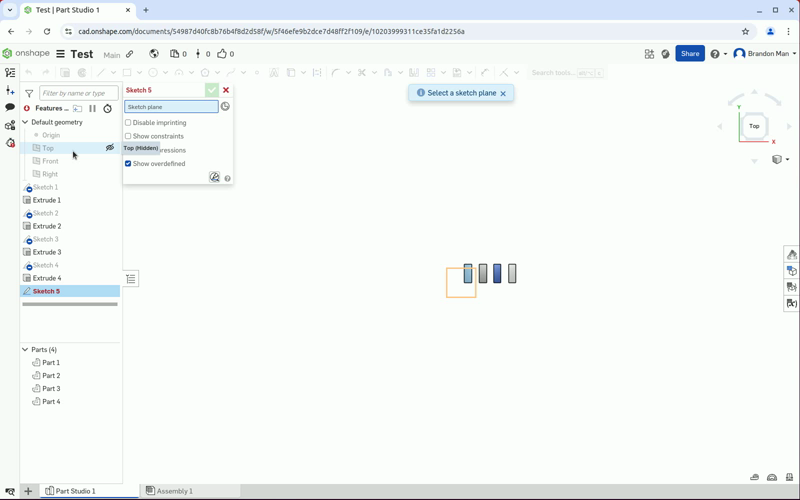
click(73, 150)
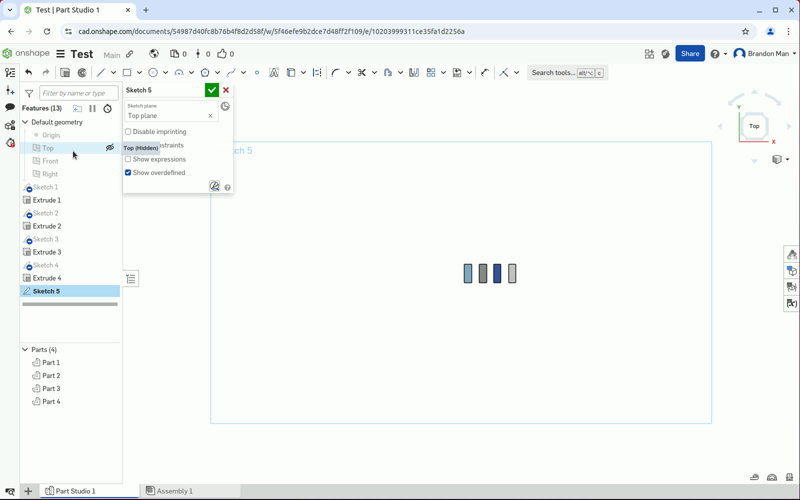
mouse_move(73, 352)
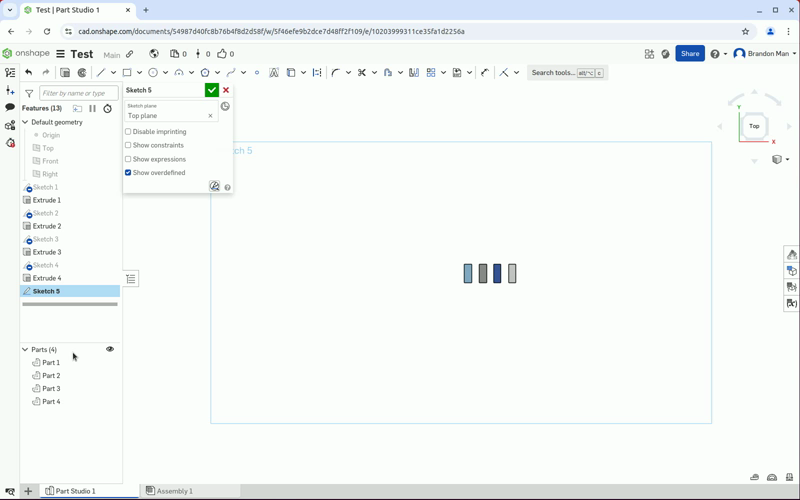
key(y)
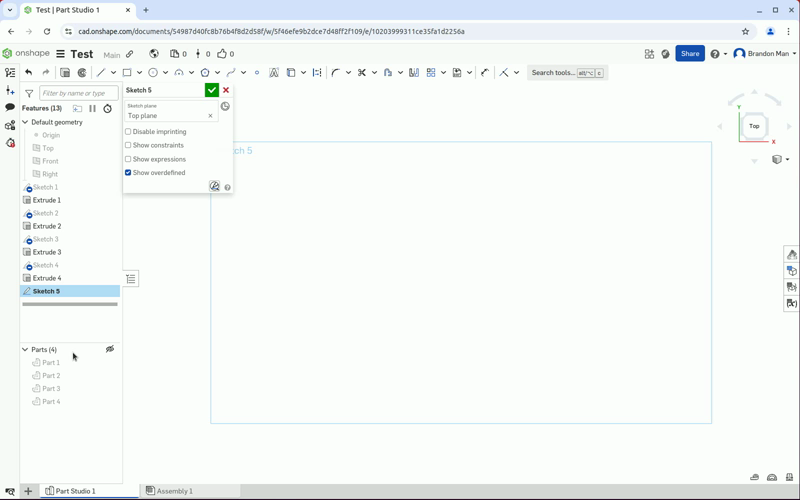
key(l)
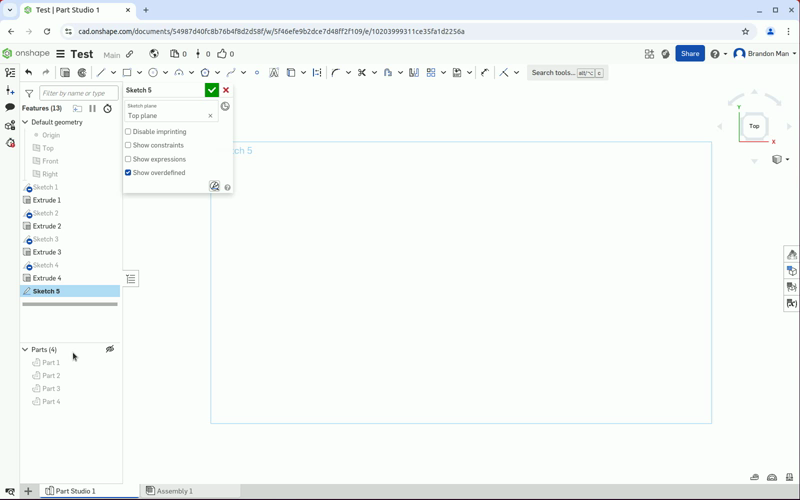
key_down(shift)
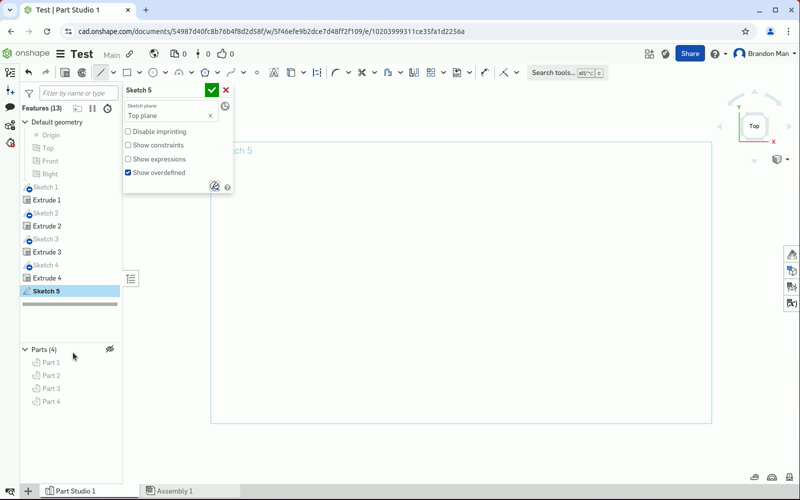
mouse_move(522, 282)
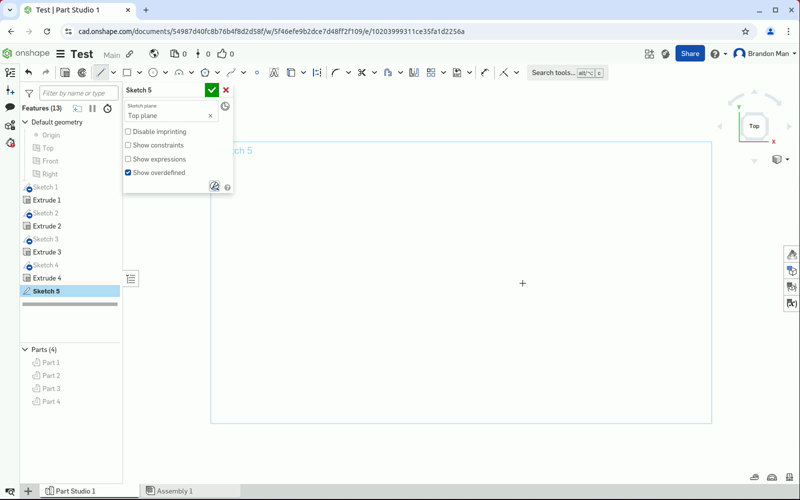
click(522, 282)
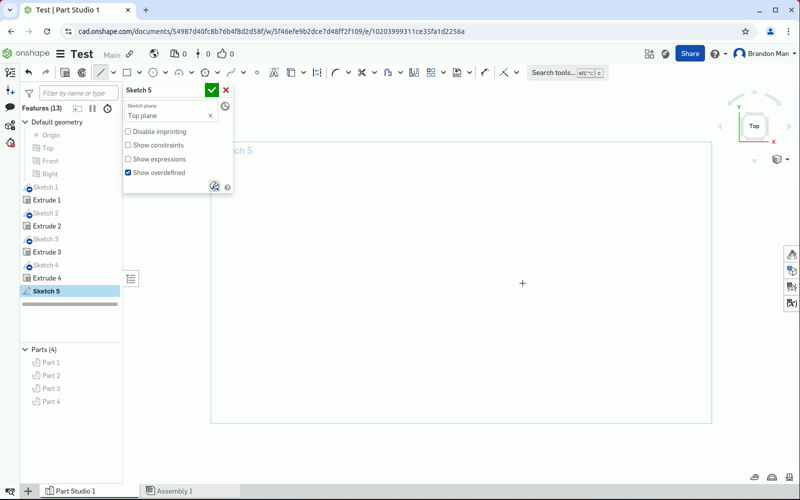
key_up(shift)
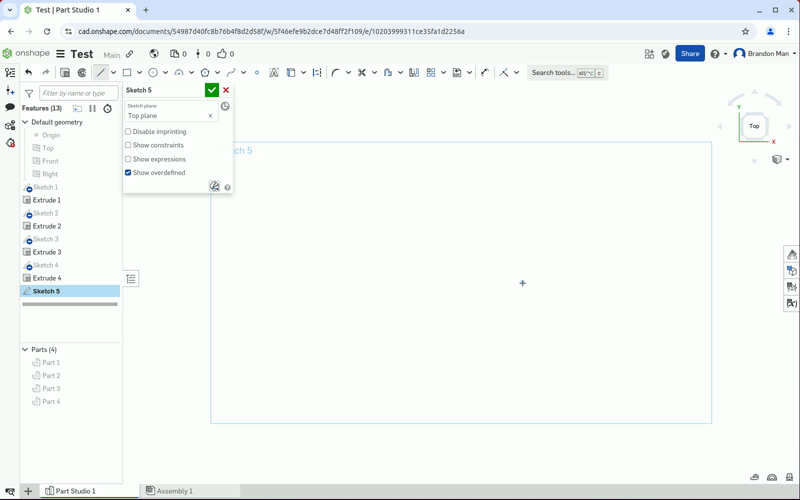
key_down(shift)
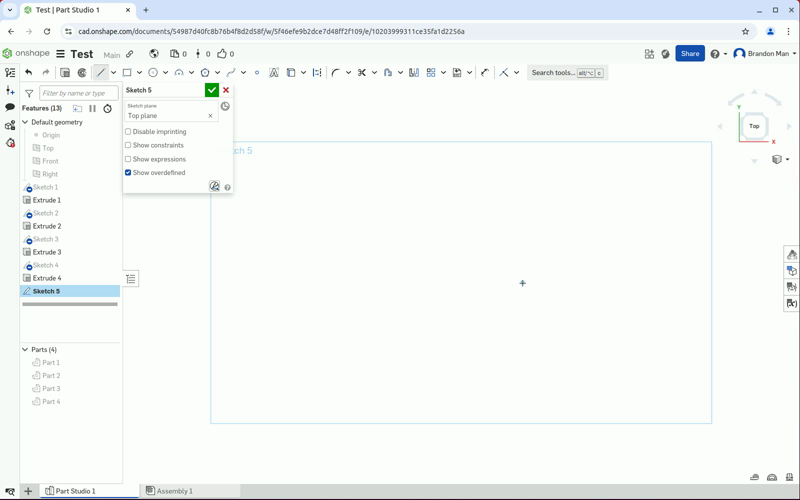
mouse_move(552, 282)
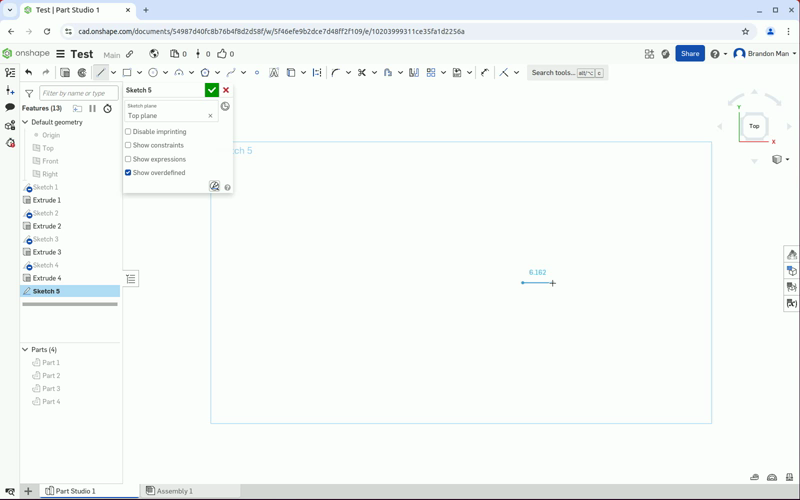
mouse_move(530, 282)
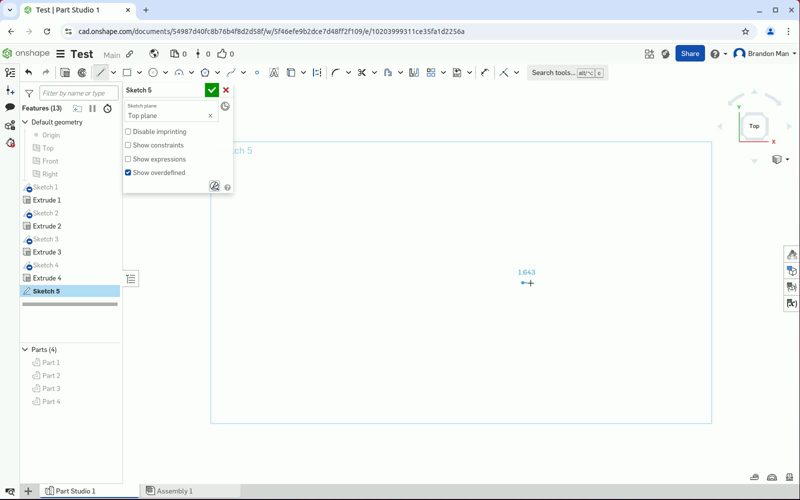
click(530, 282)
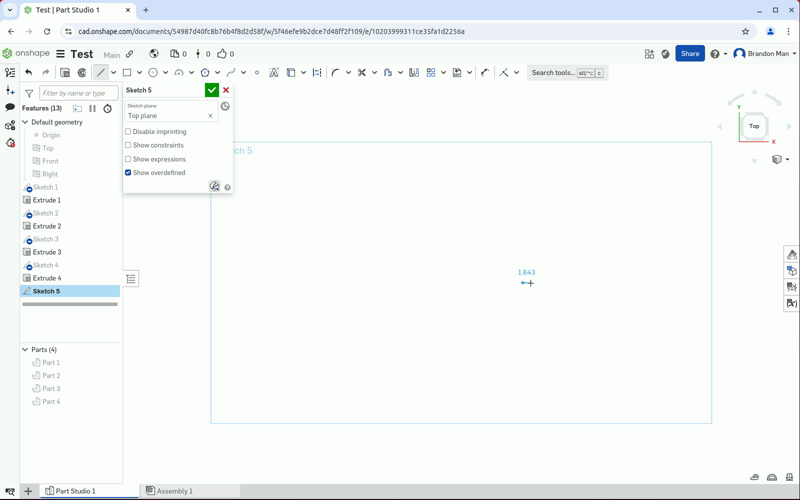
key_up(shift)
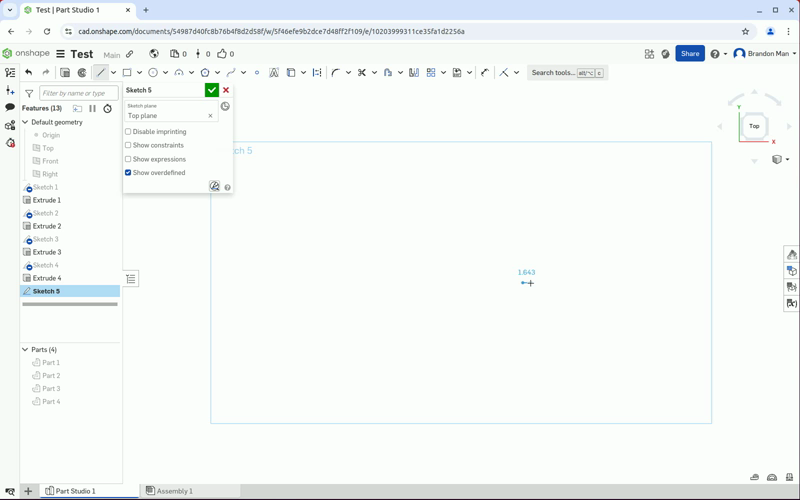
key_down(shift)
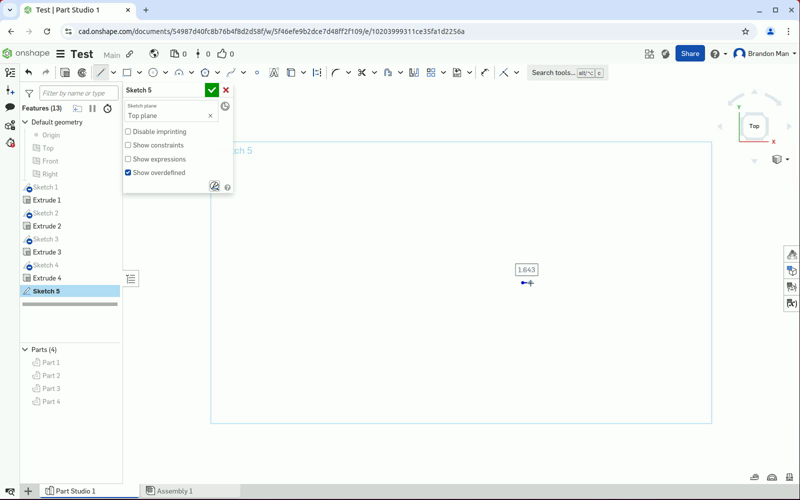
mouse_move(560, 282)
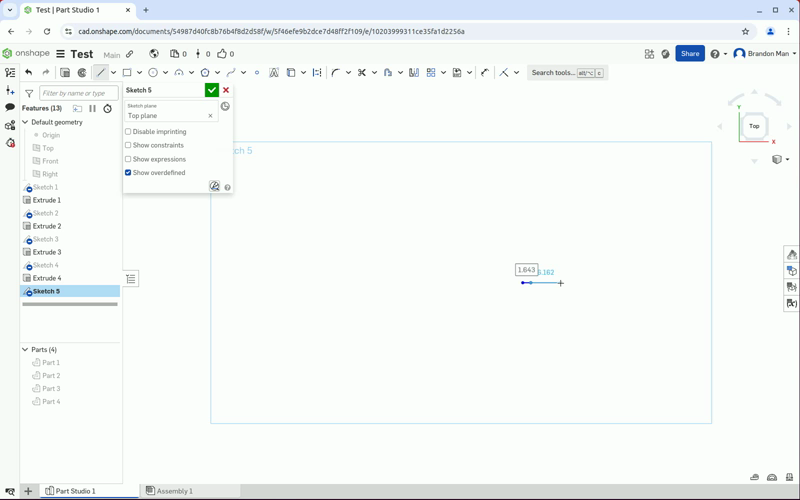
mouse_move(530, 272)
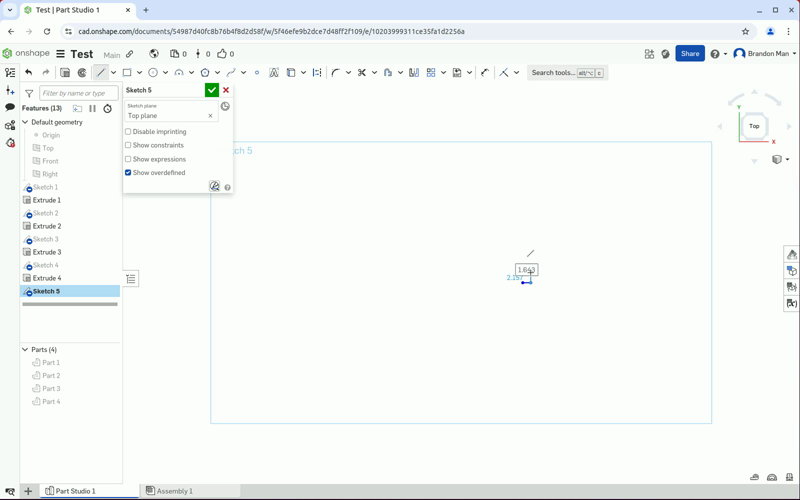
click(530, 272)
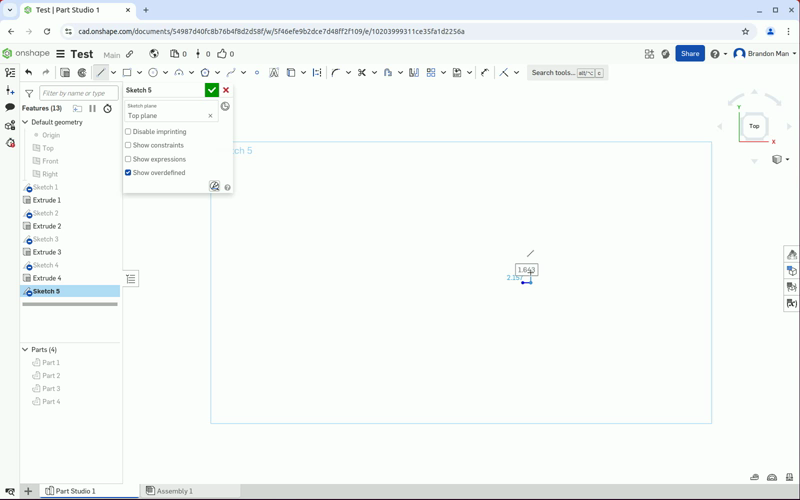
key_up(shift)
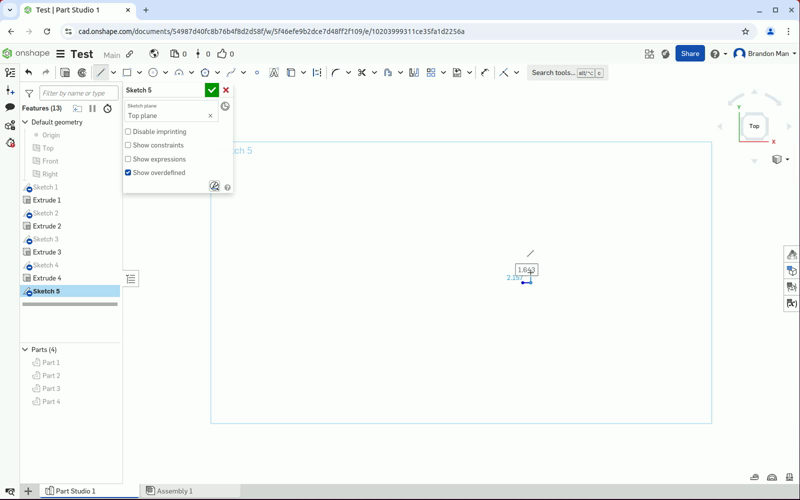
key_down(shift)
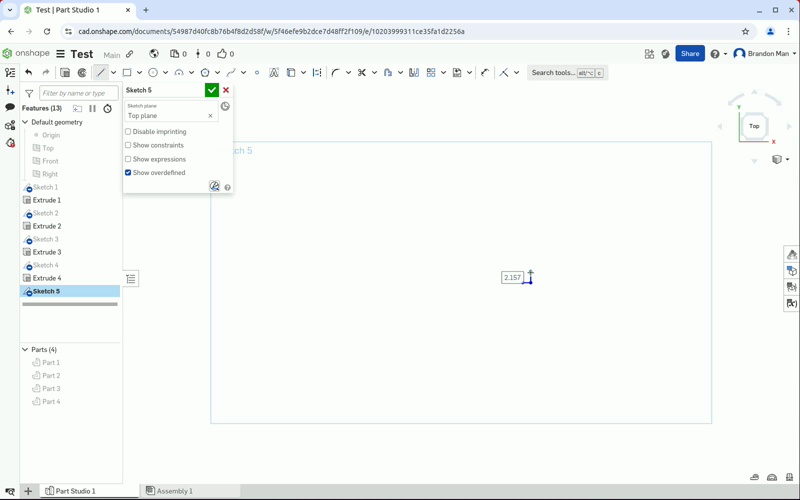
mouse_move(560, 272)
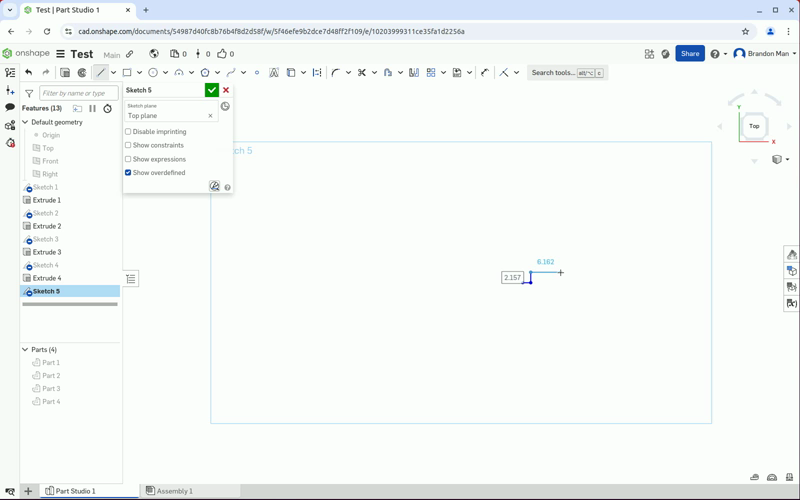
mouse_move(522, 272)
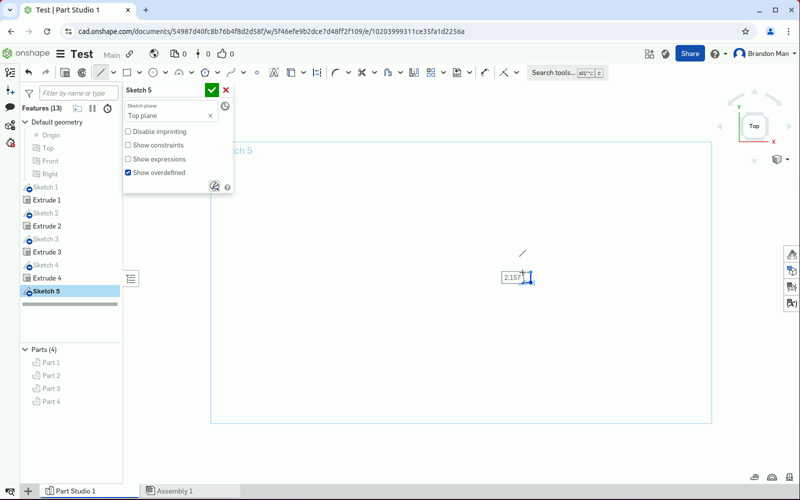
click(522, 272)
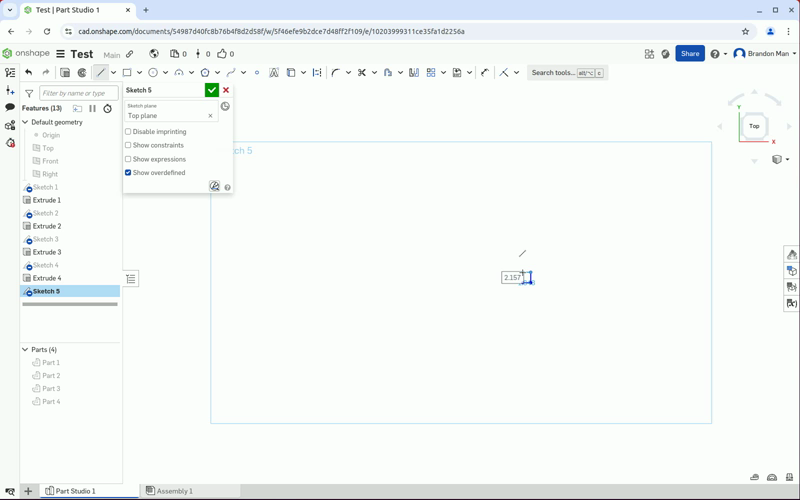
key_up(shift)
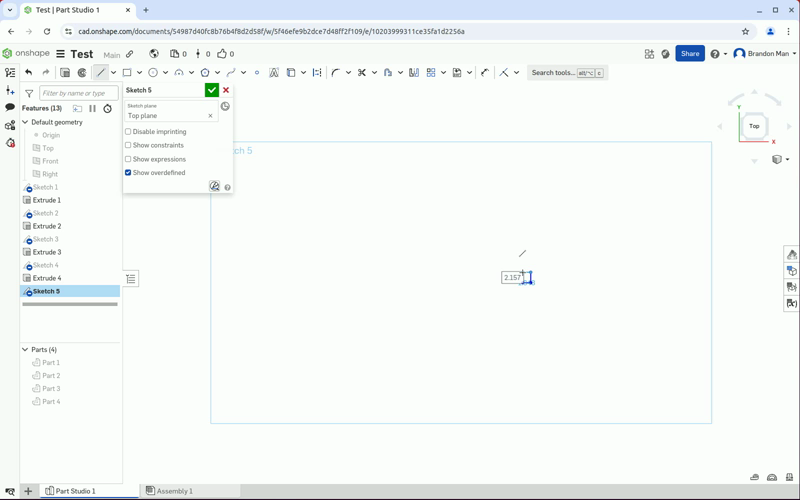
mouse_move(552, 272)
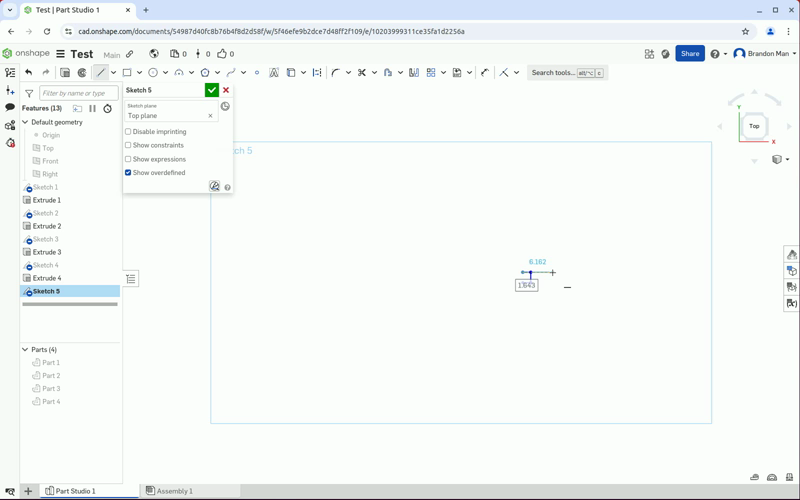
key_down(shift)
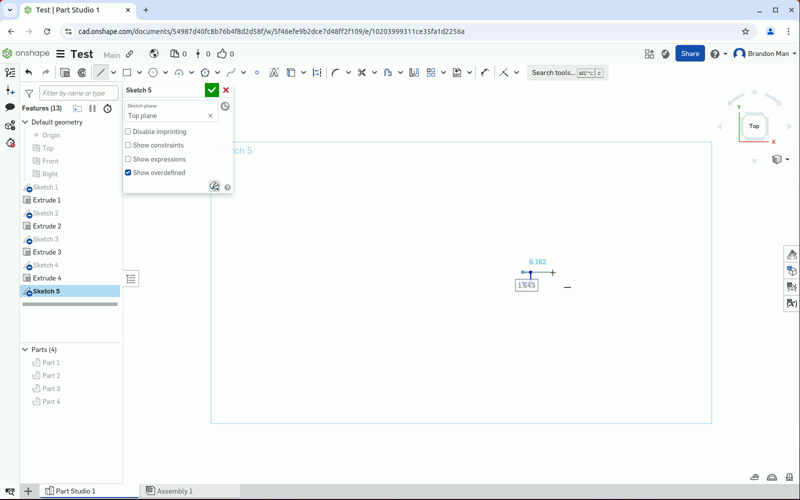
mouse_move(522, 282)
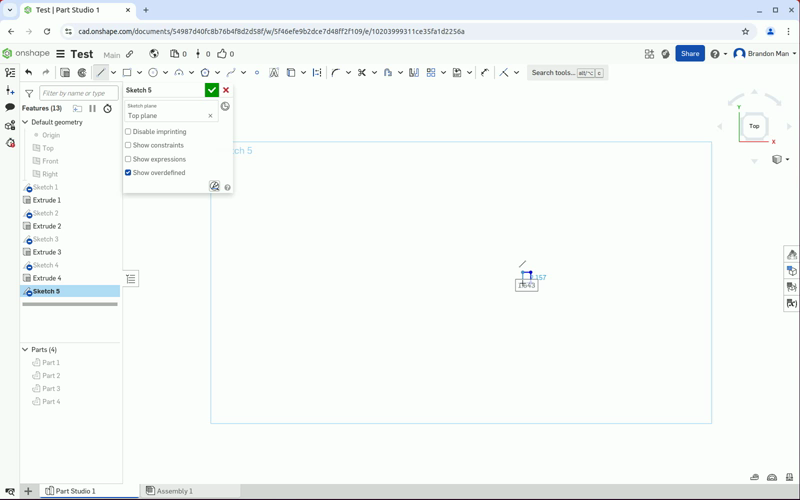
key_up(shift)
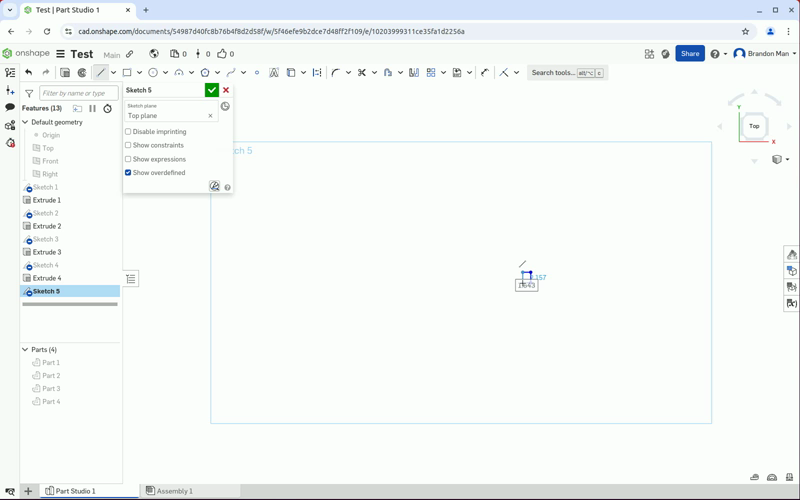
click(522, 282)
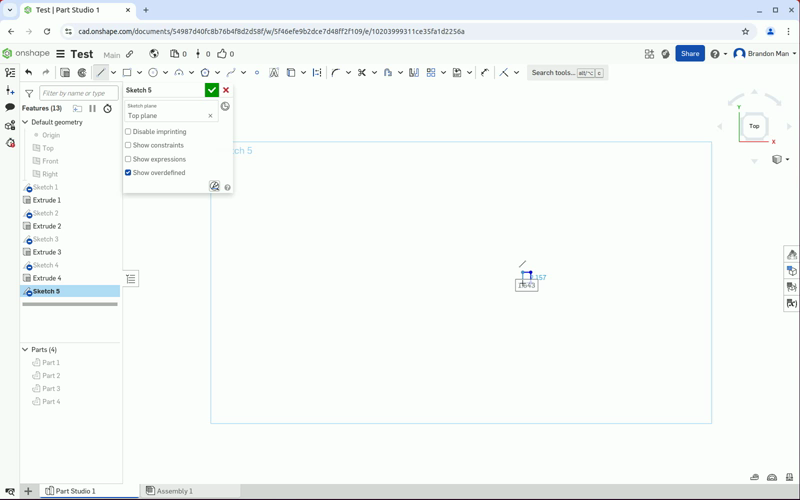
key(esc)
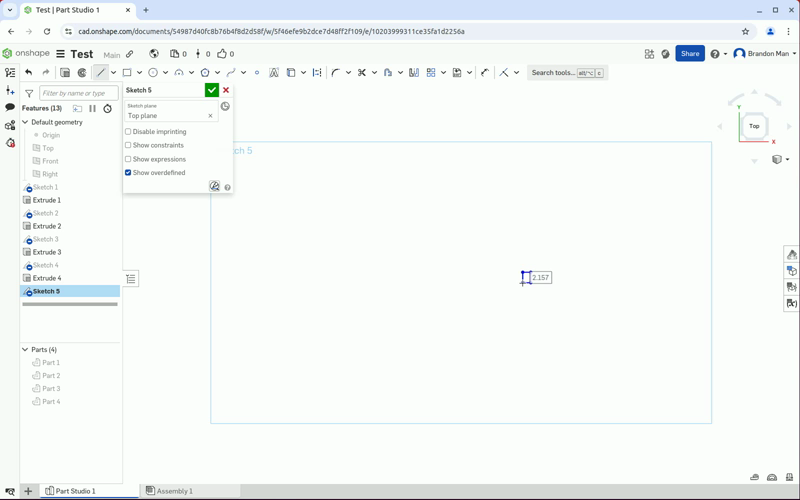
mouse_move(526, 277)
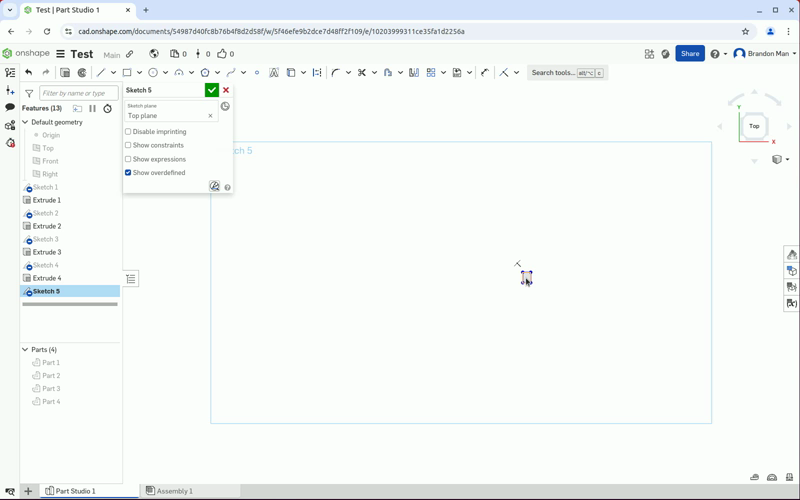
scroll(6)
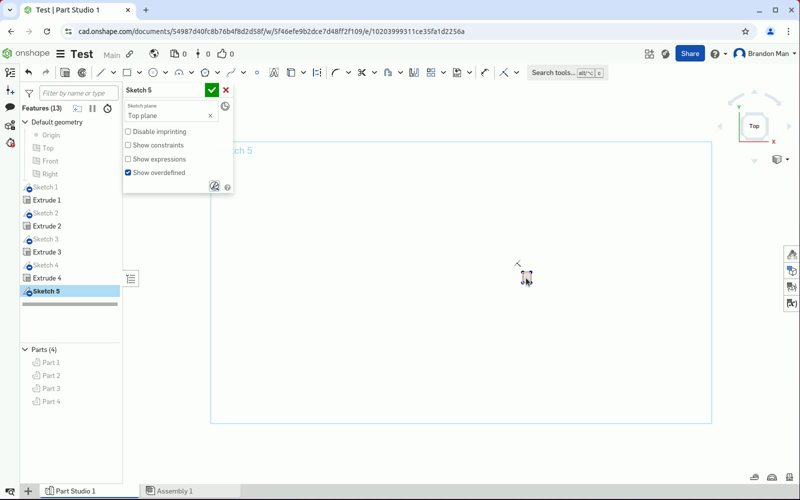
scroll(6)
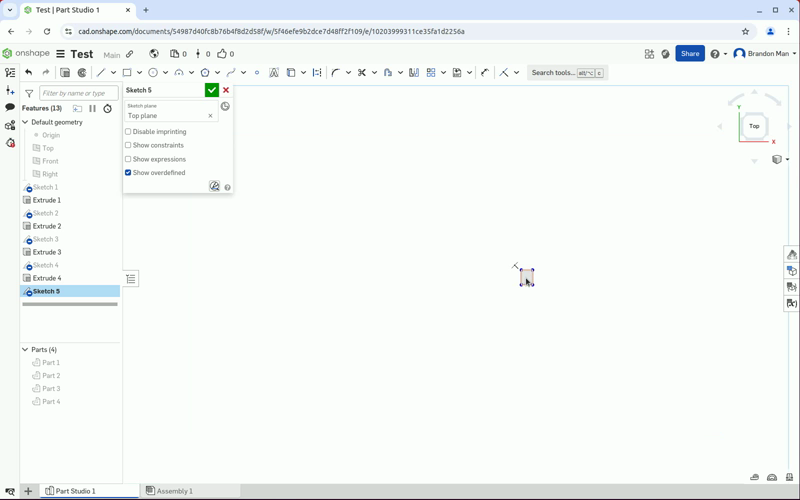
scroll(6)
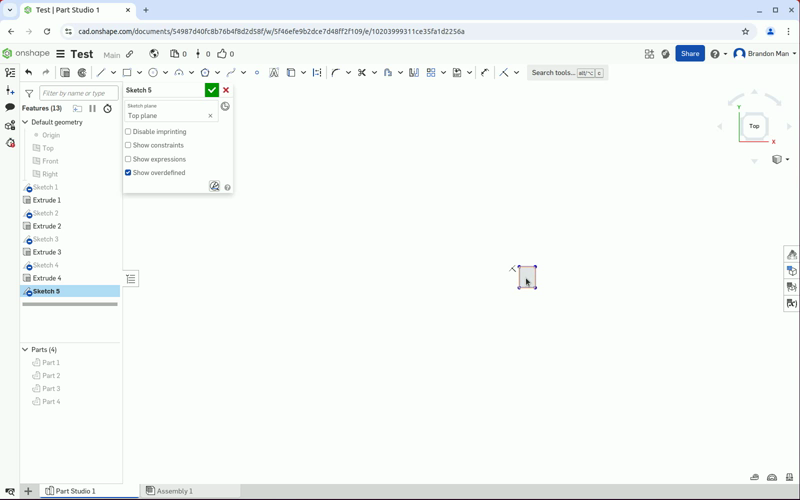
scroll(6)
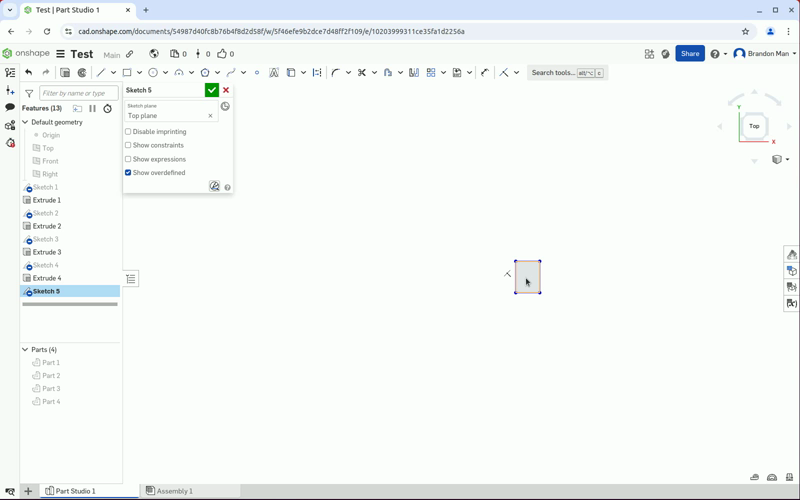
scroll(6)
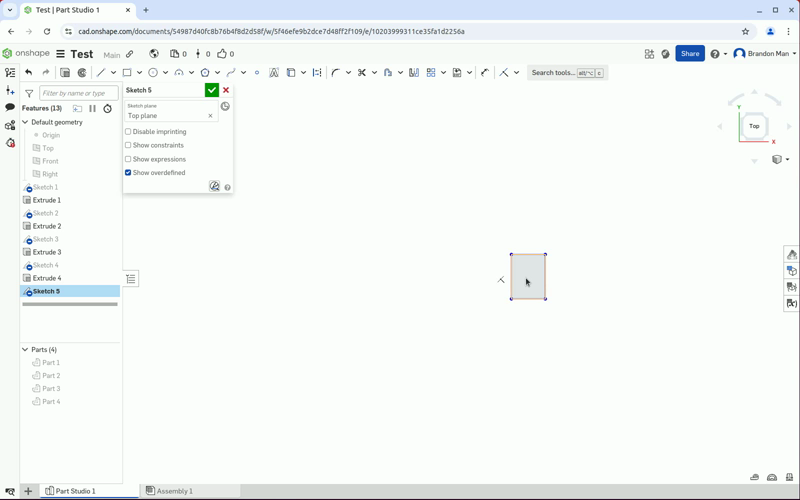
scroll(6)
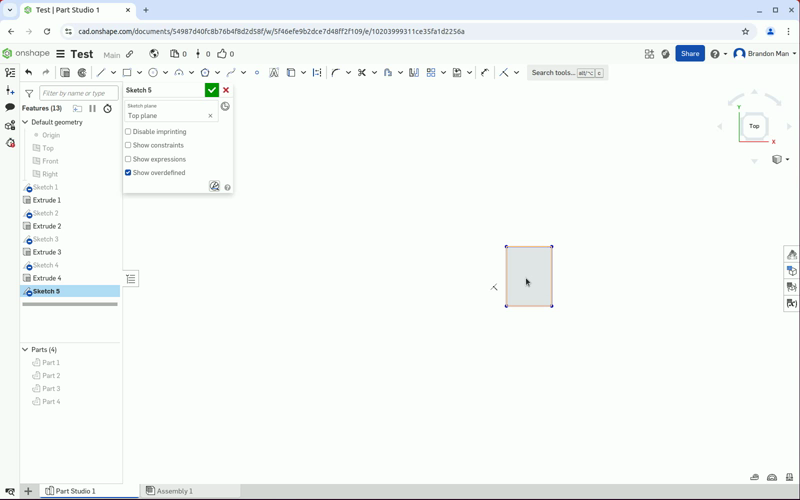
scroll(6)
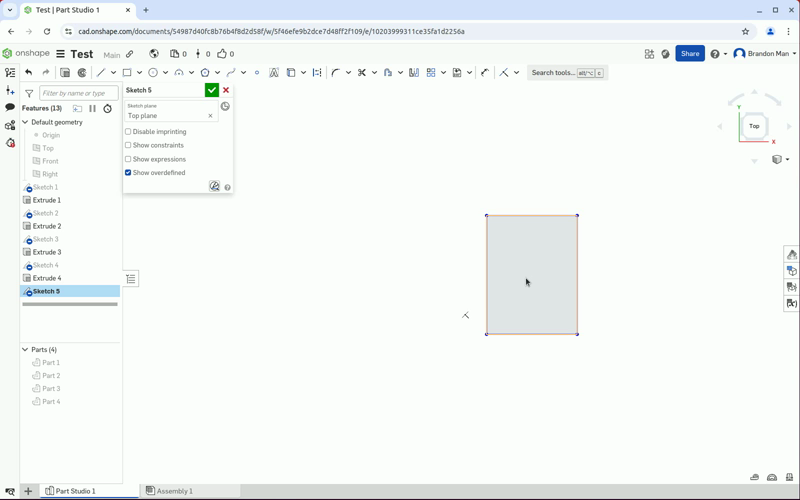
click(526, 277)
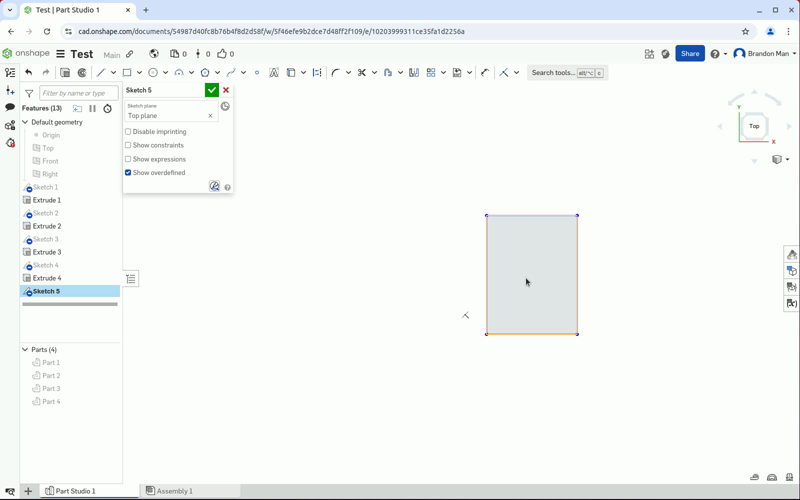
scroll(-6)
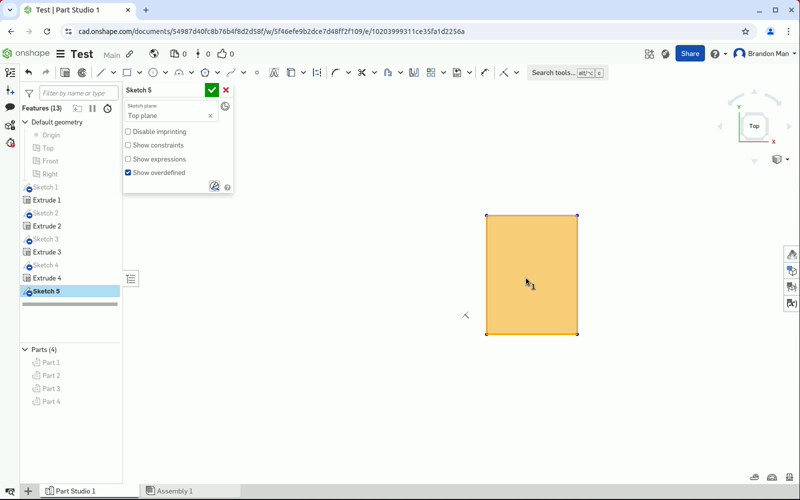
scroll(-6)
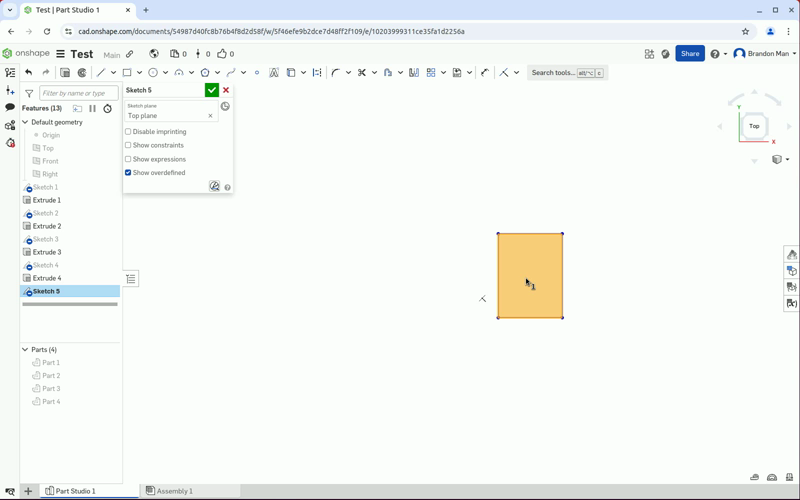
scroll(-6)
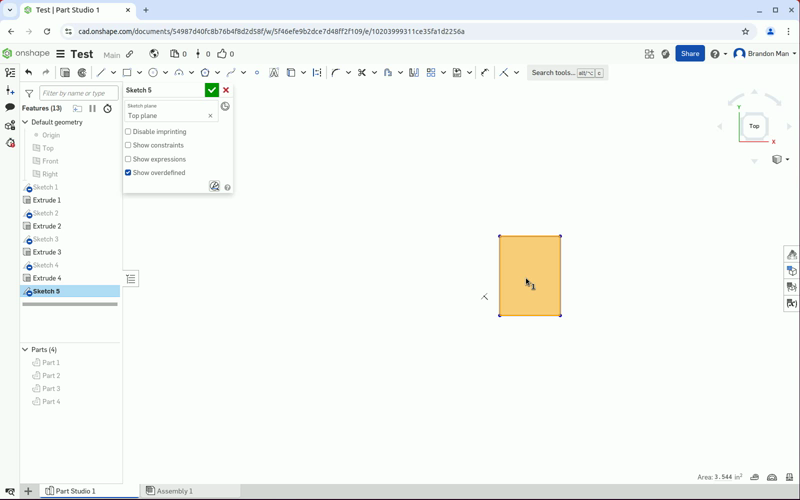
scroll(-6)
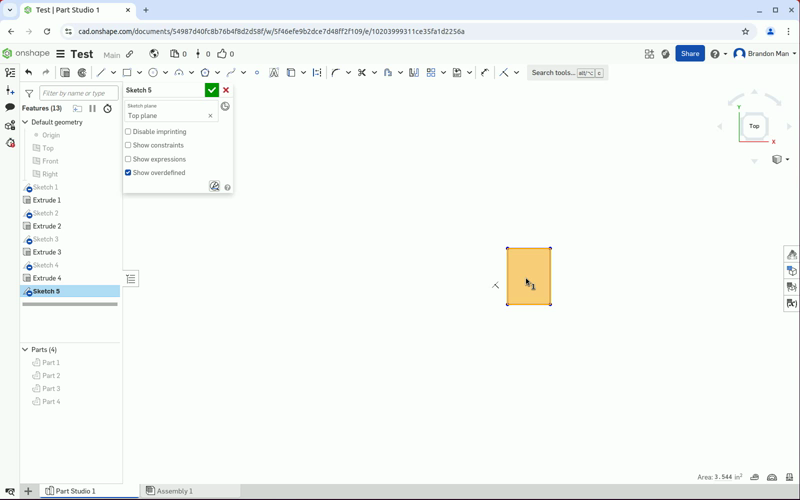
scroll(-6)
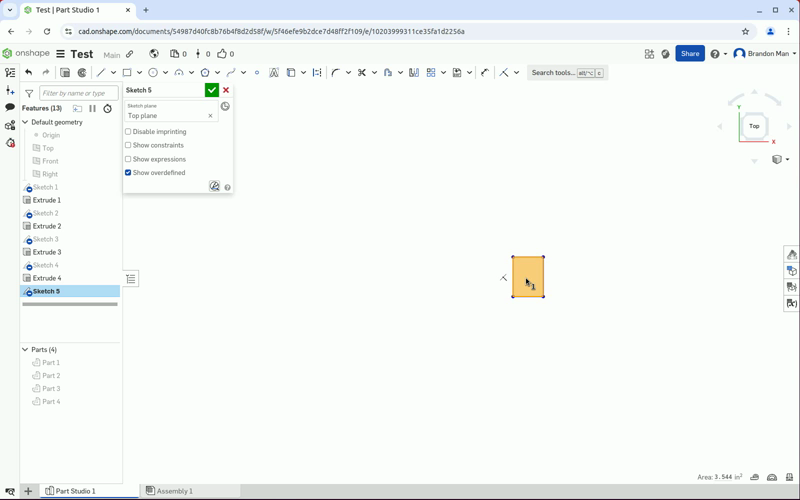
scroll(-6)
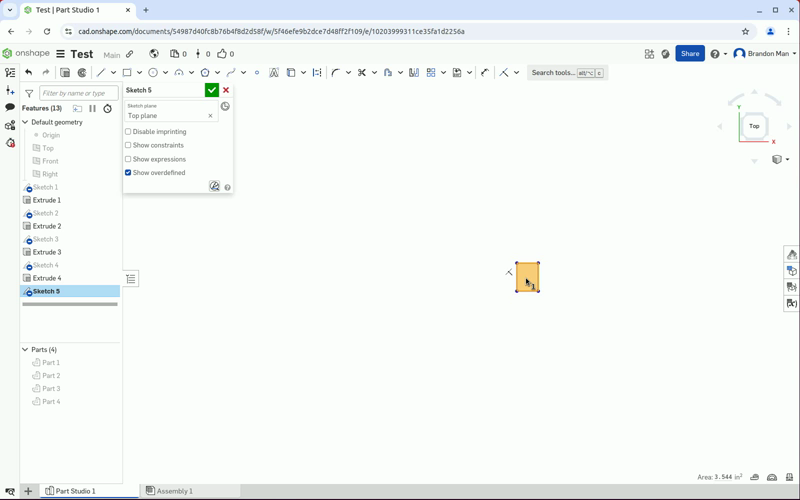
scroll(-6)
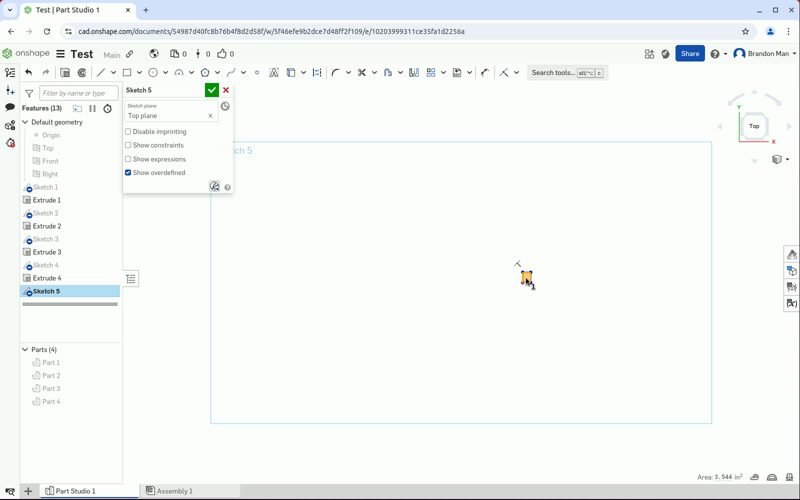
mouse_move(73, 352)
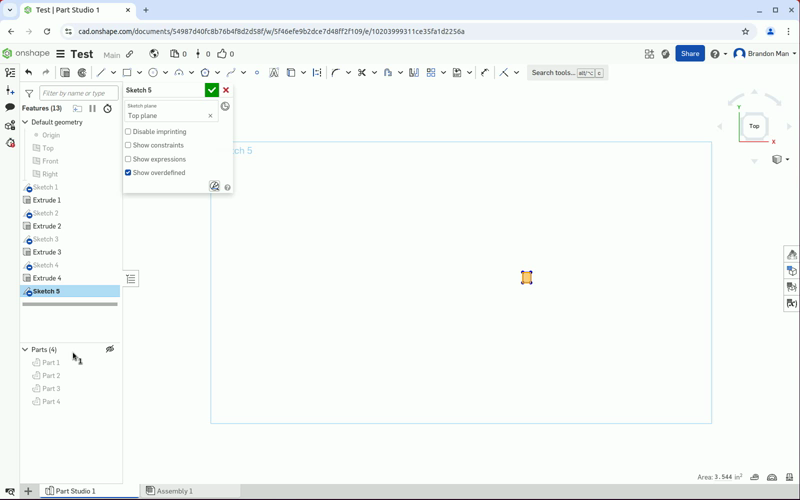
key(shift+y)
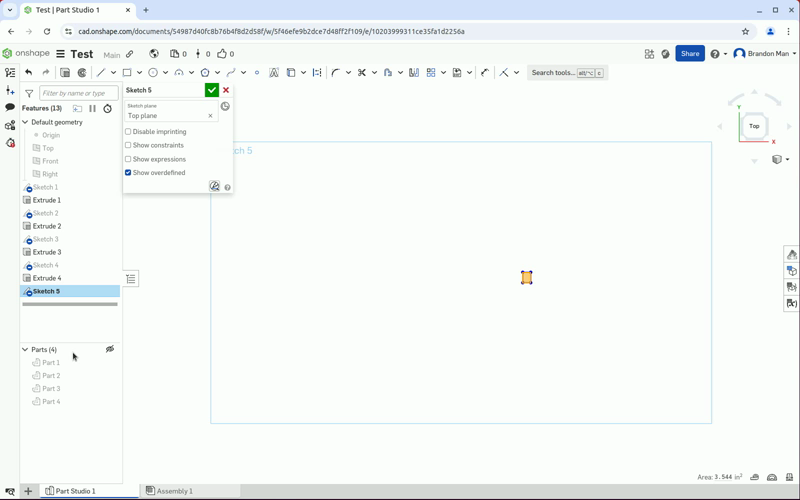
key(shift+e)
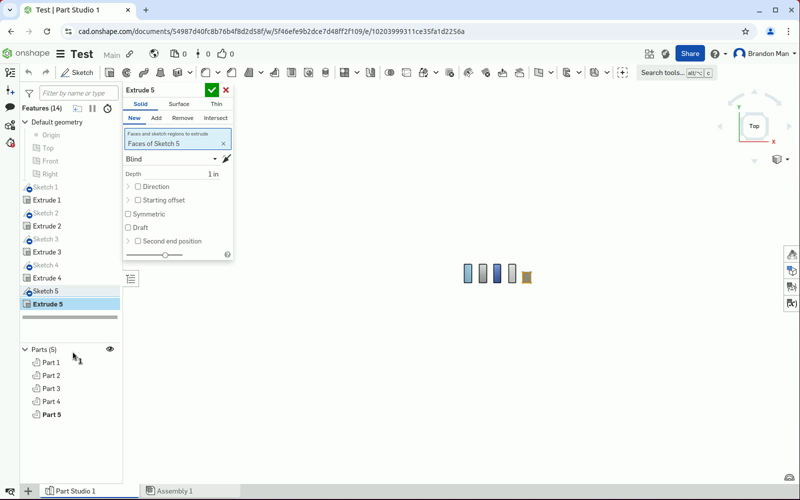
mouse_move(143, 106)
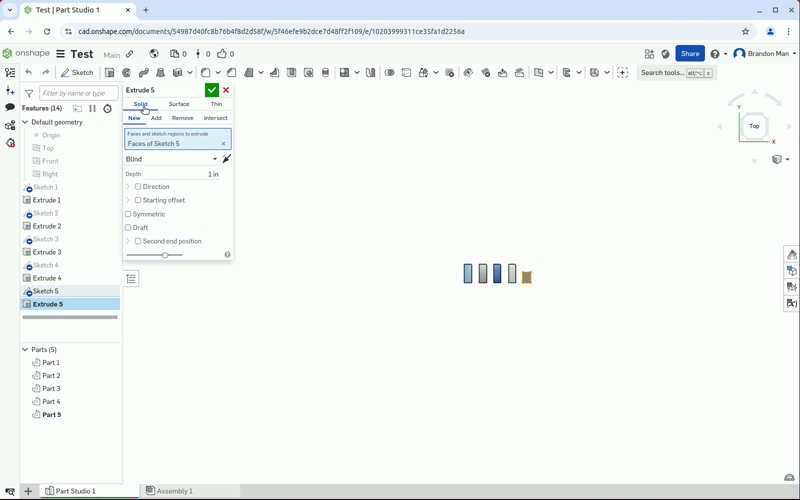
click(143, 106)
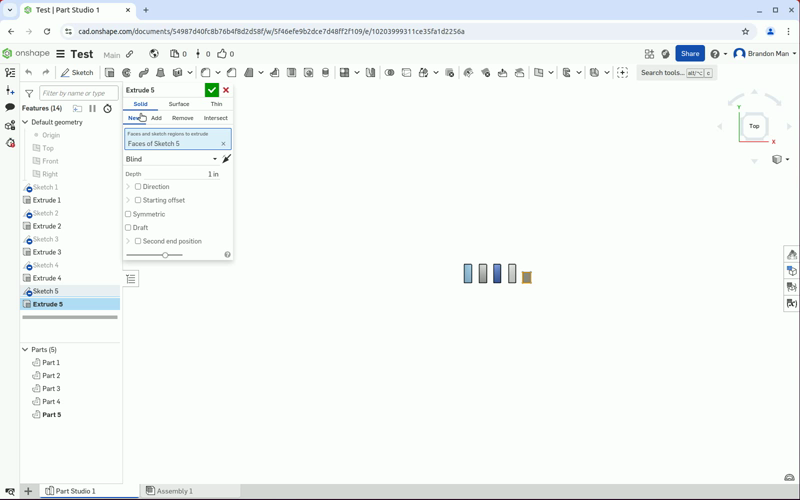
mouse_move(137, 120)
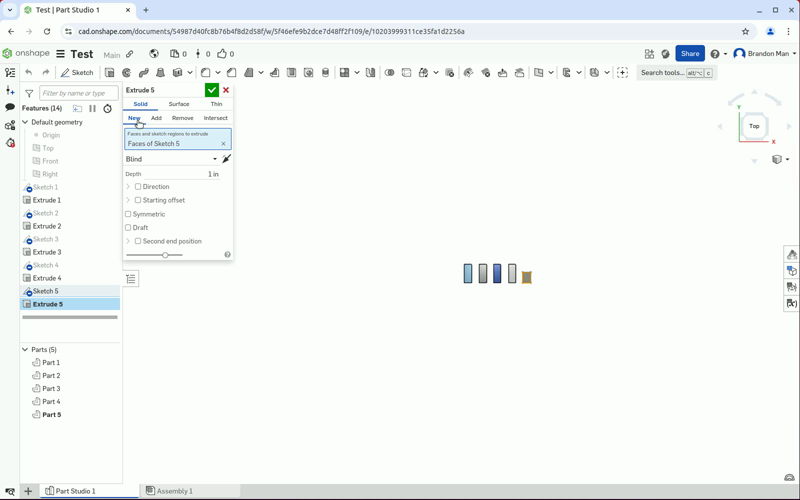
click(137, 120)
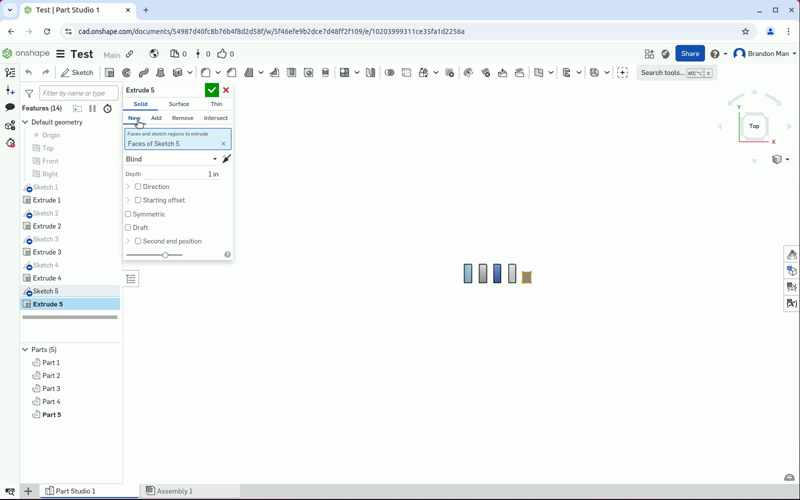
key(tab, 4)
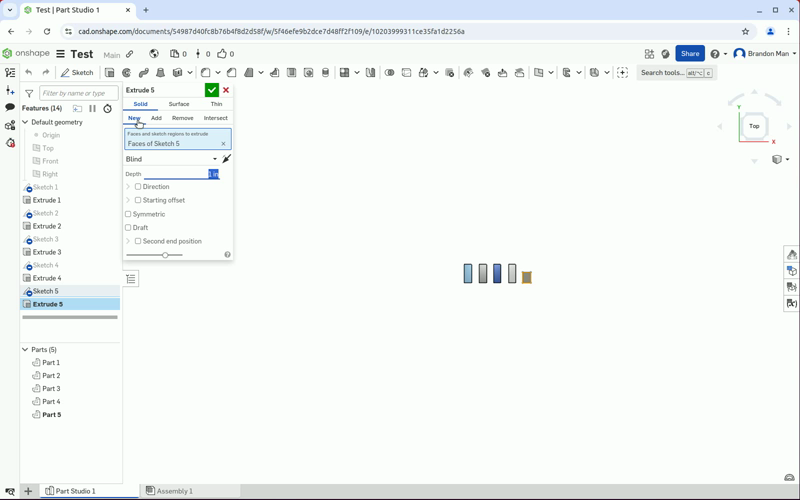
text(-0.241)
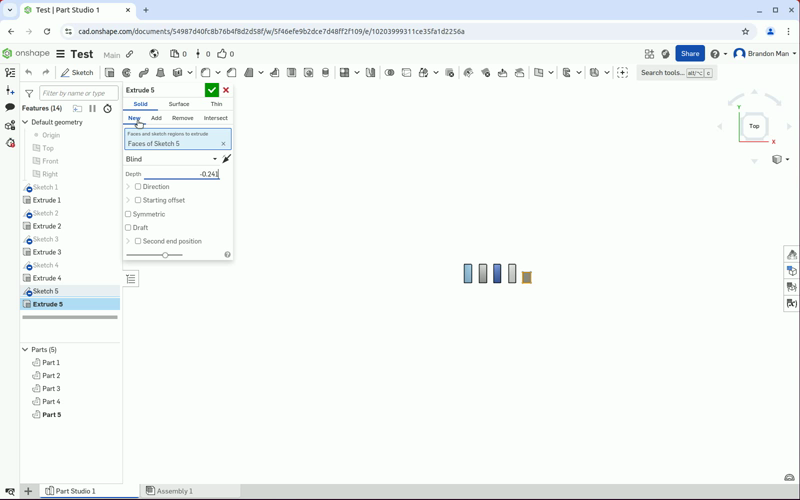
key(enter)
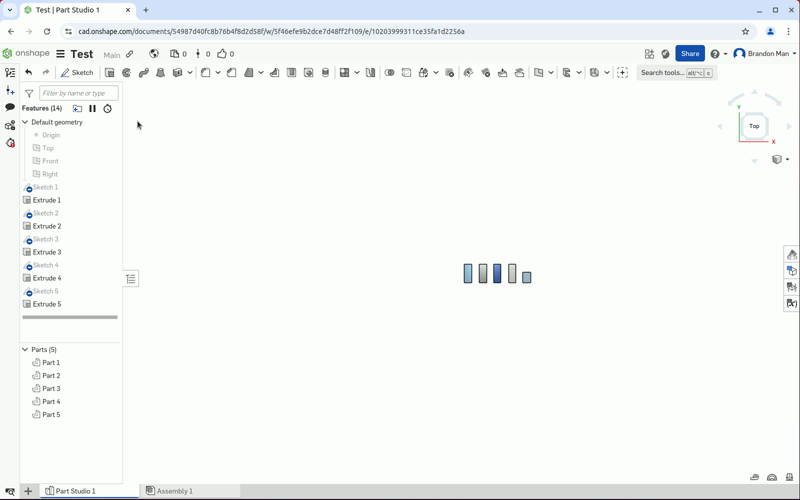
key(shift+h)
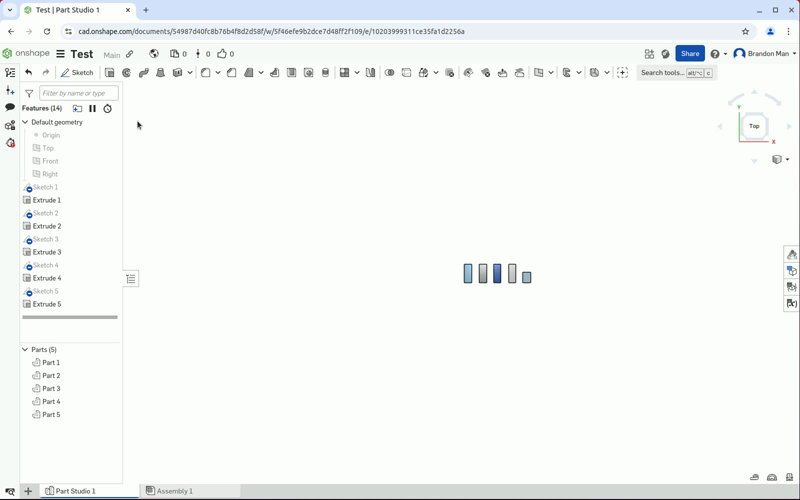
key(shift+h)
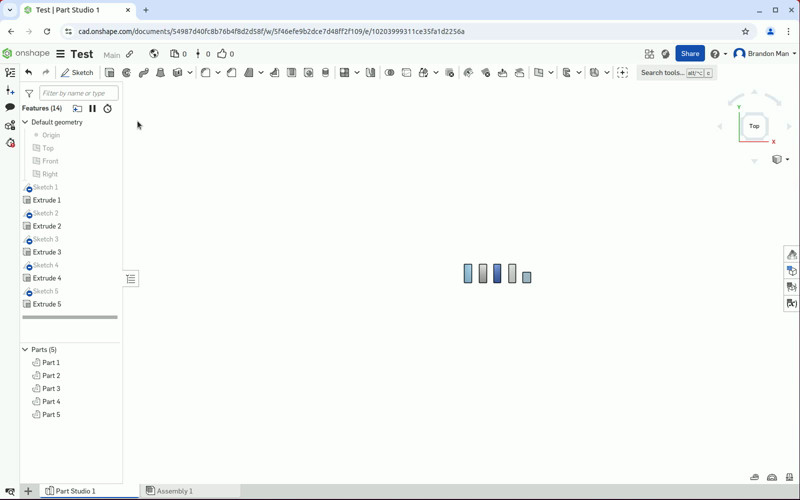
mouse_move(73, 189)
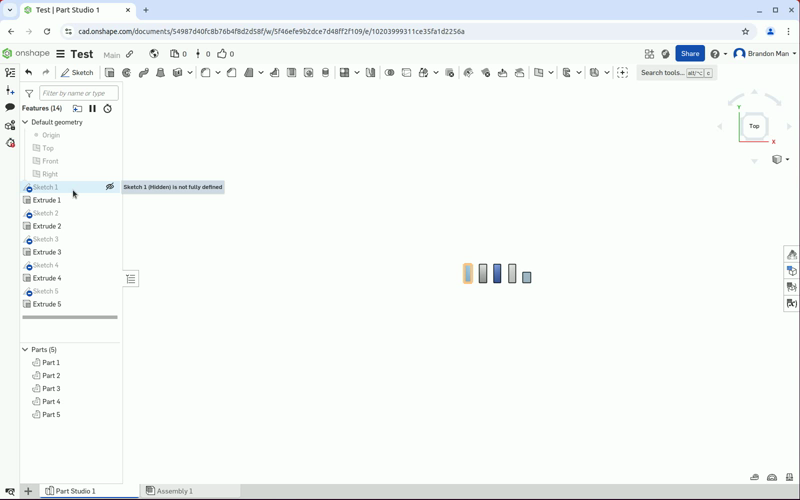
click(73, 189)
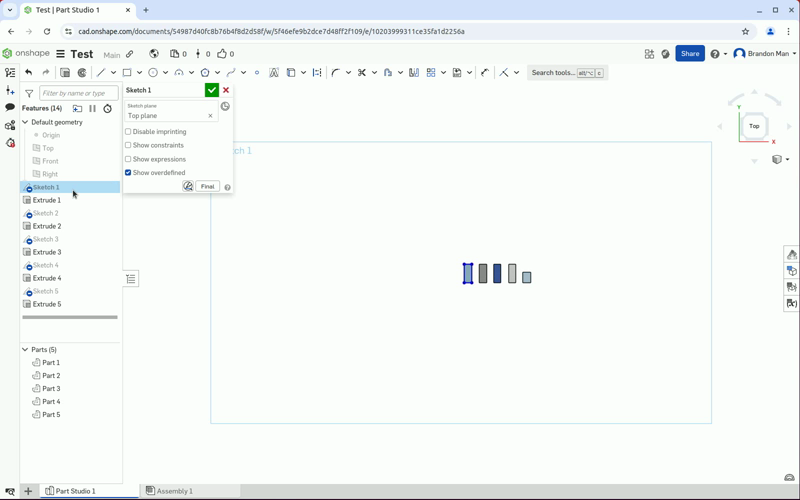
mouse_move(229, 92)
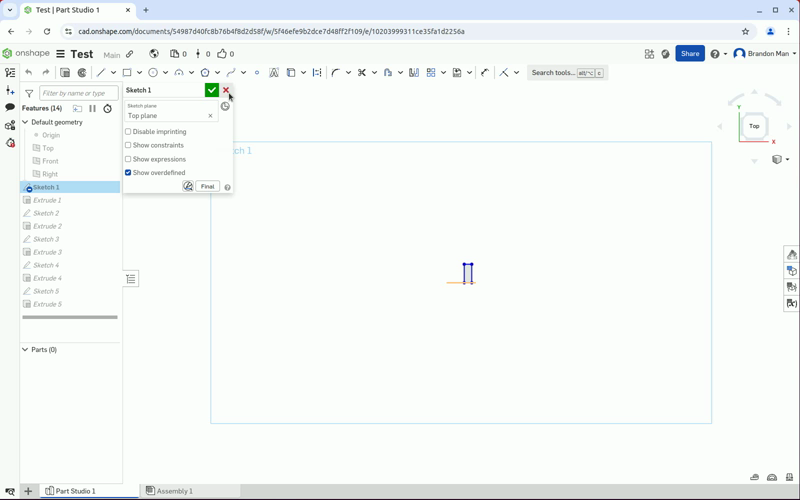
click(229, 92)
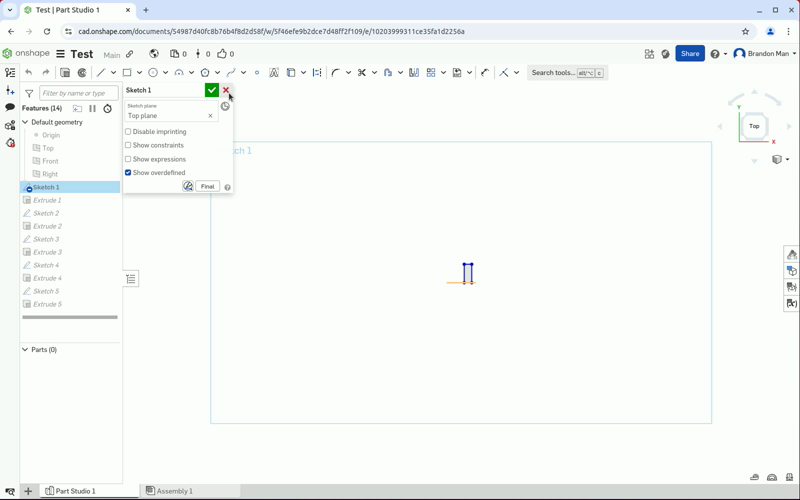
key(shift+s)
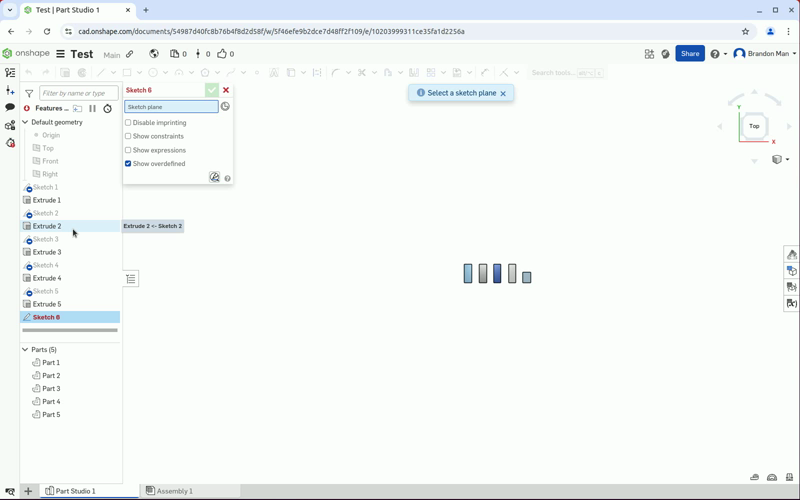
scroll(3)
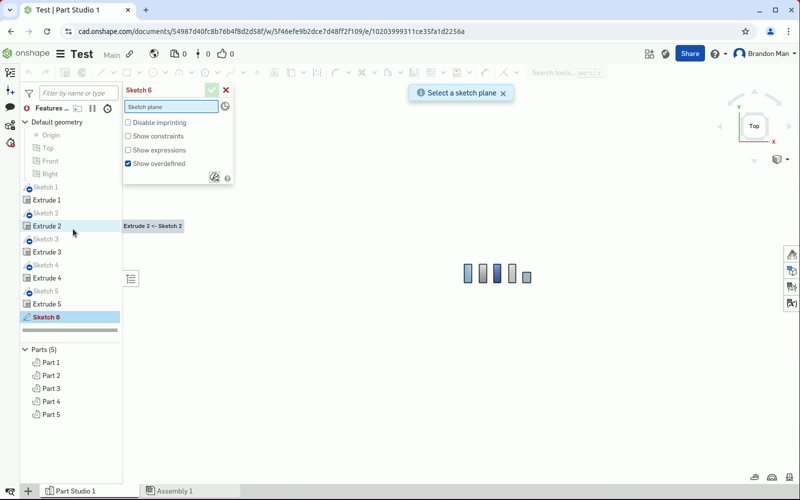
mouse_move(73, 150)
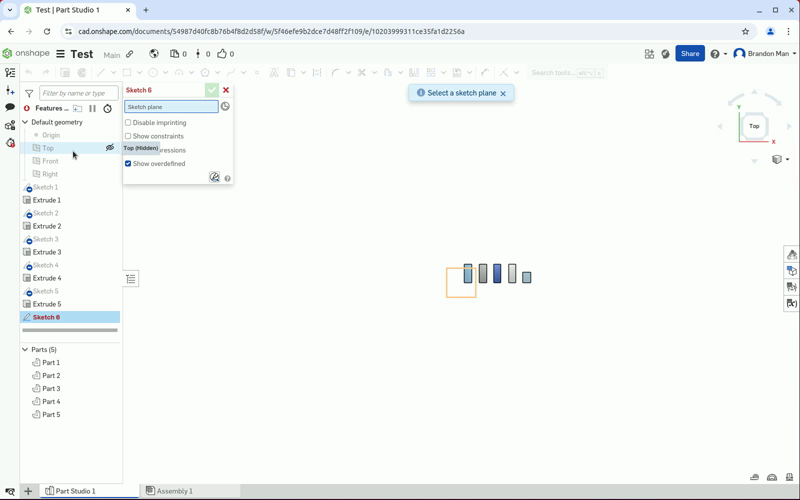
click(73, 150)
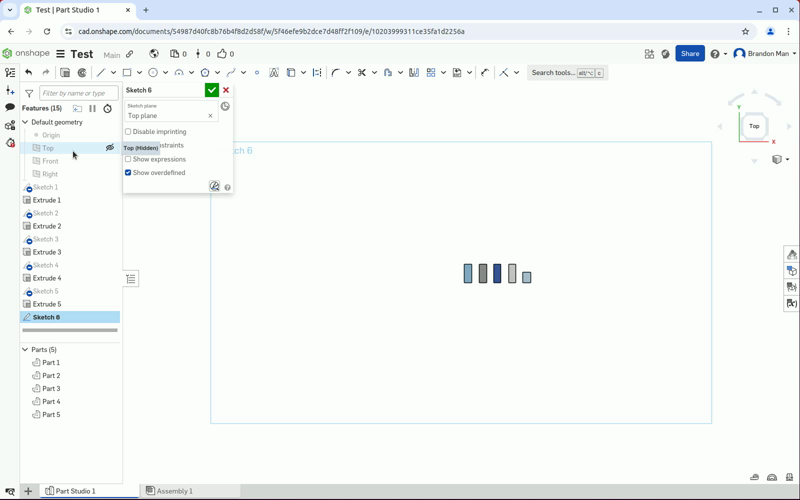
mouse_move(73, 352)
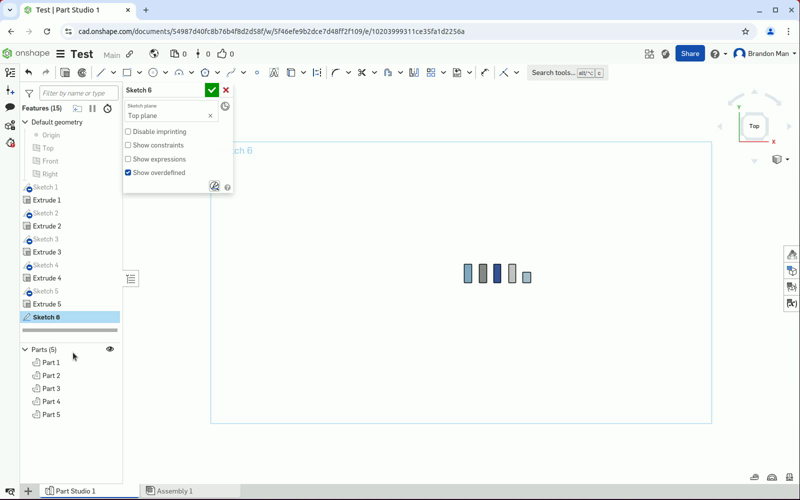
key(y)
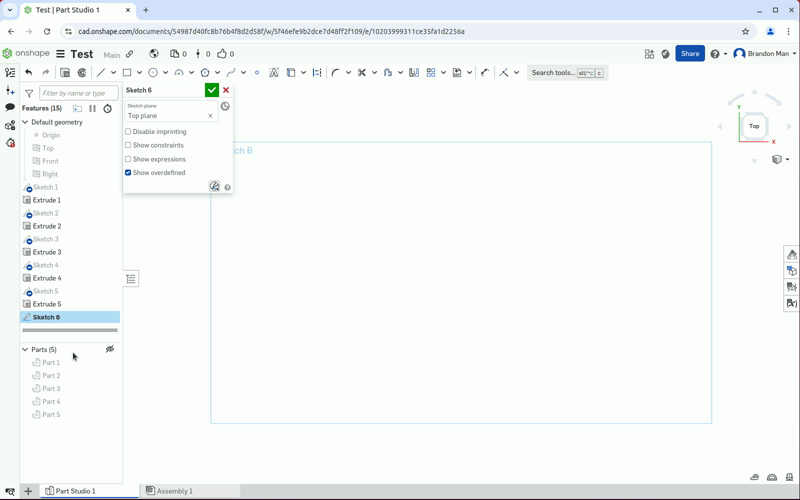
key(l)
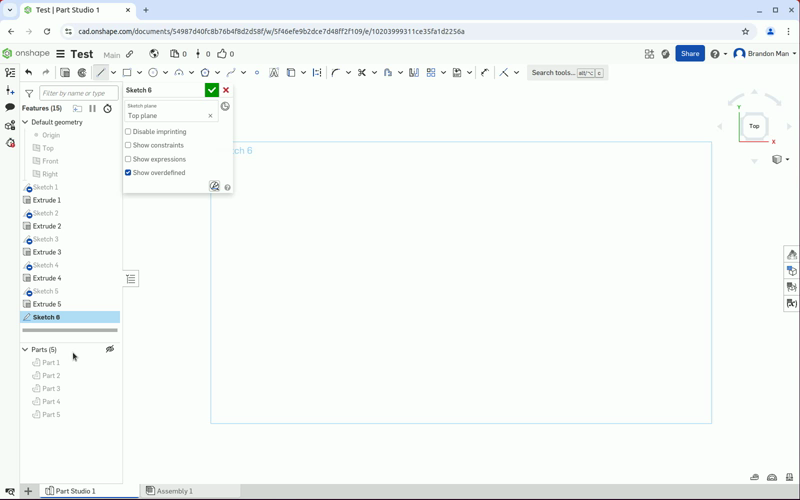
key_down(shift)
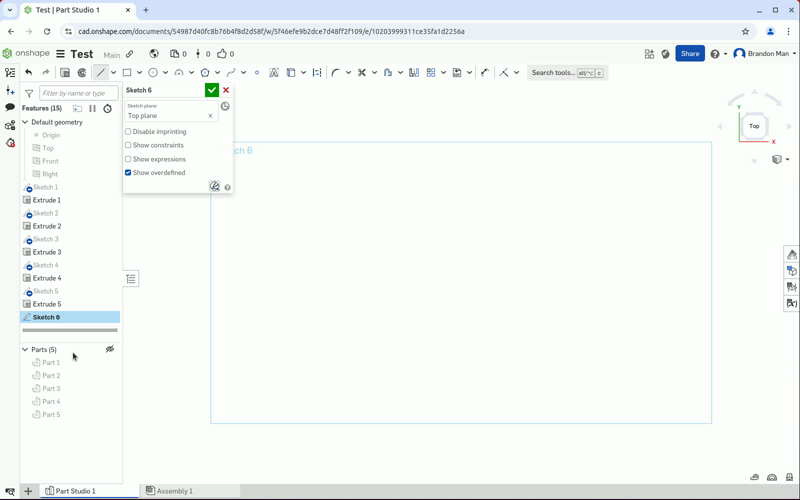
mouse_move(537, 282)
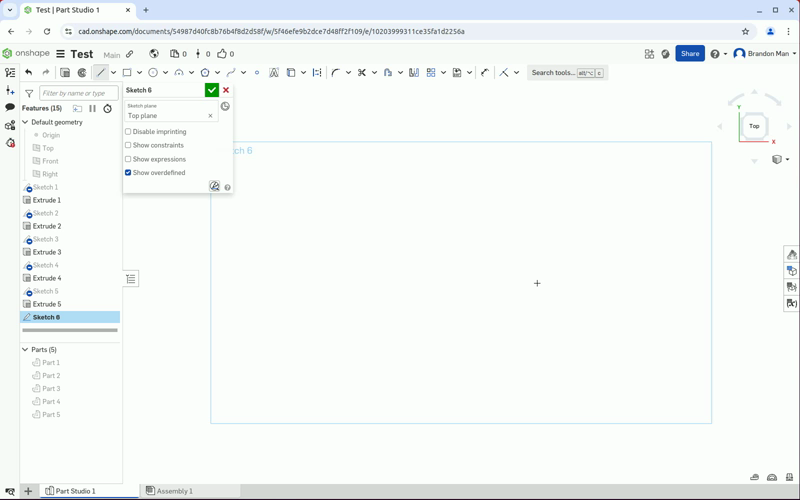
click(537, 282)
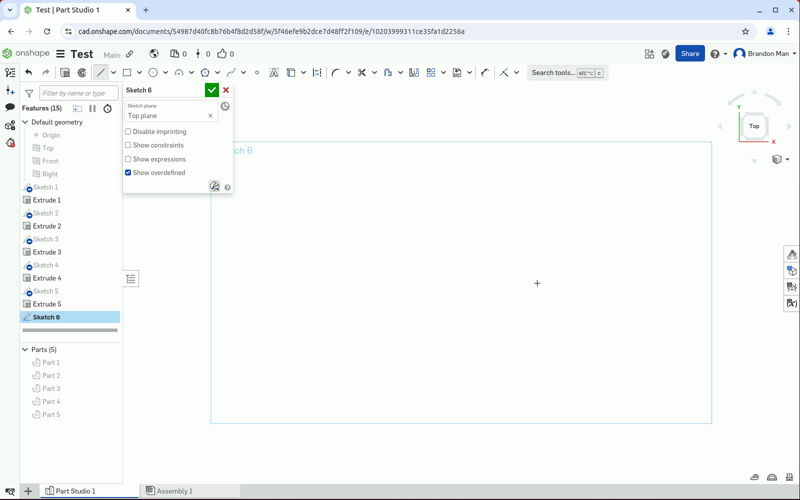
key_up(shift)
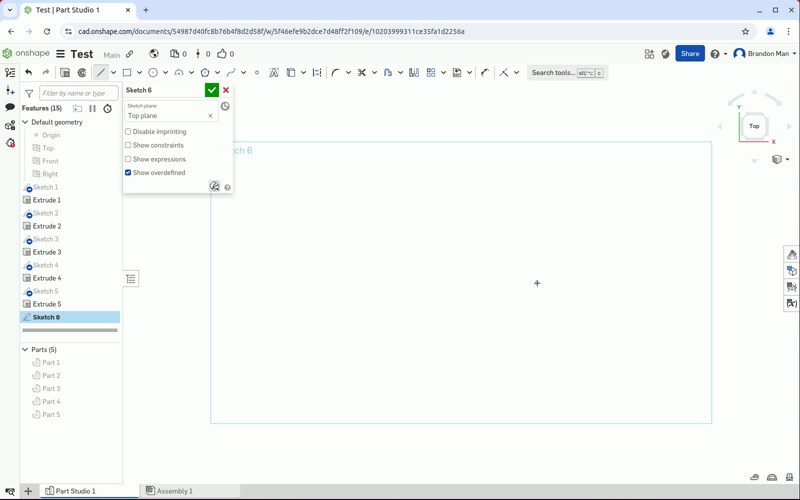
key_down(shift)
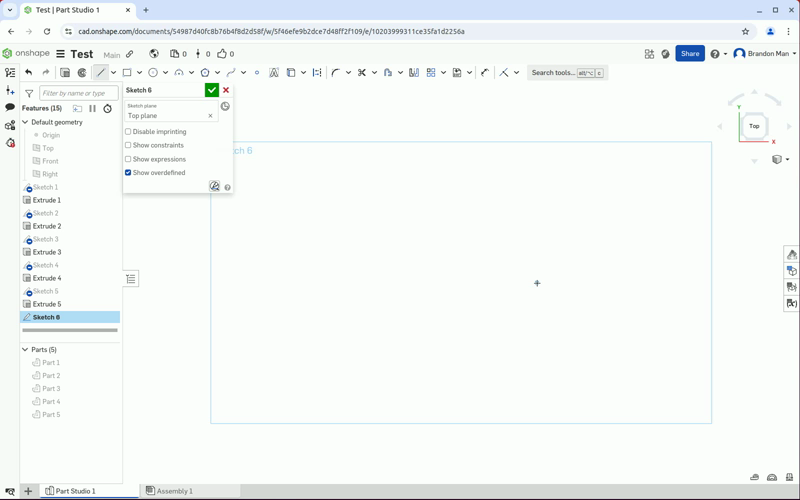
mouse_move(567, 282)
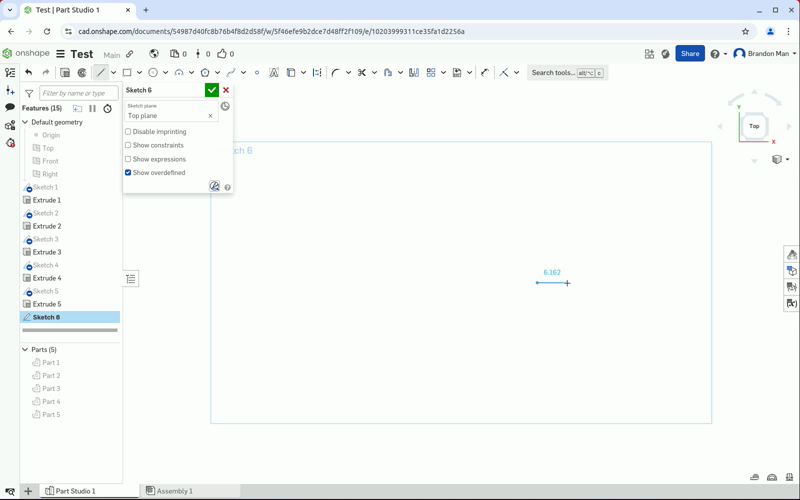
mouse_move(544, 282)
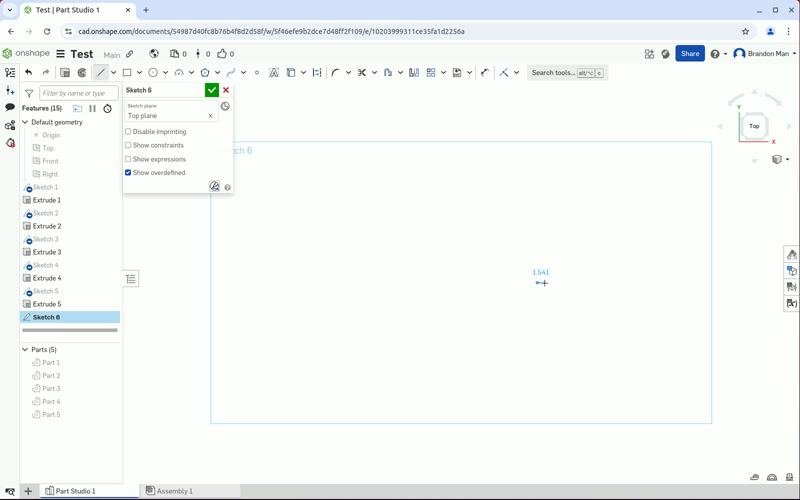
click(544, 282)
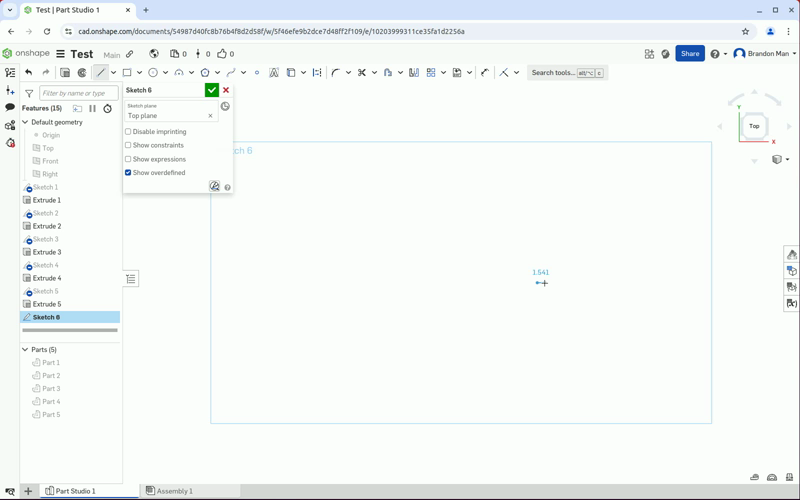
key_up(shift)
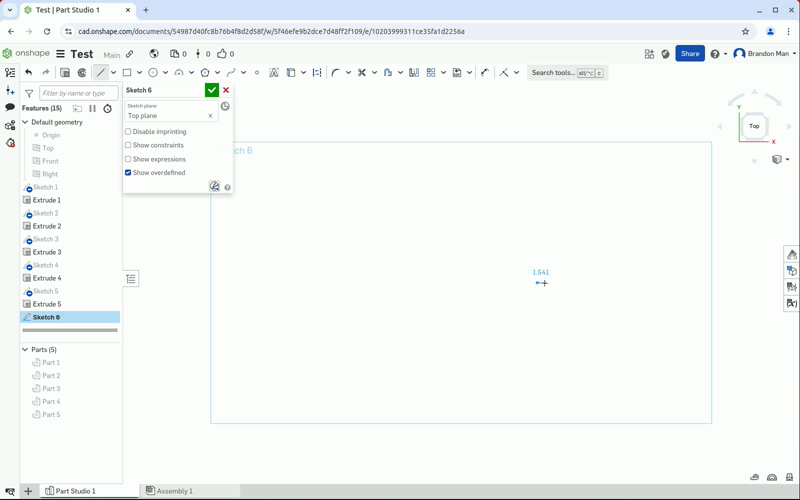
key_down(shift)
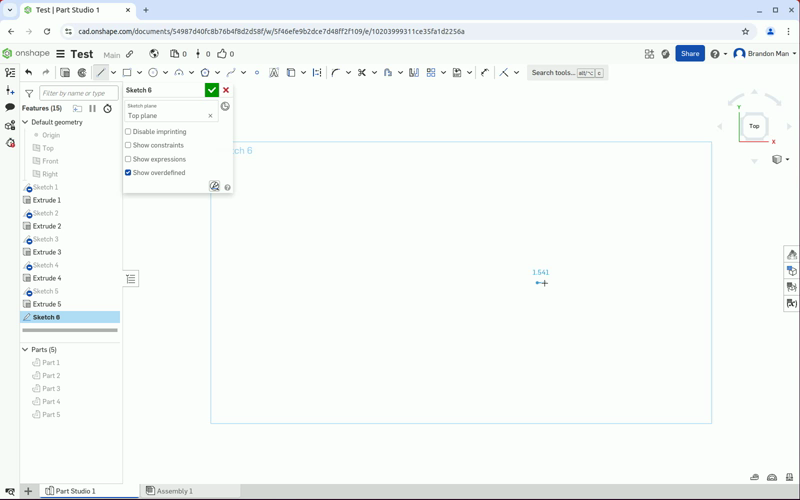
mouse_move(574, 282)
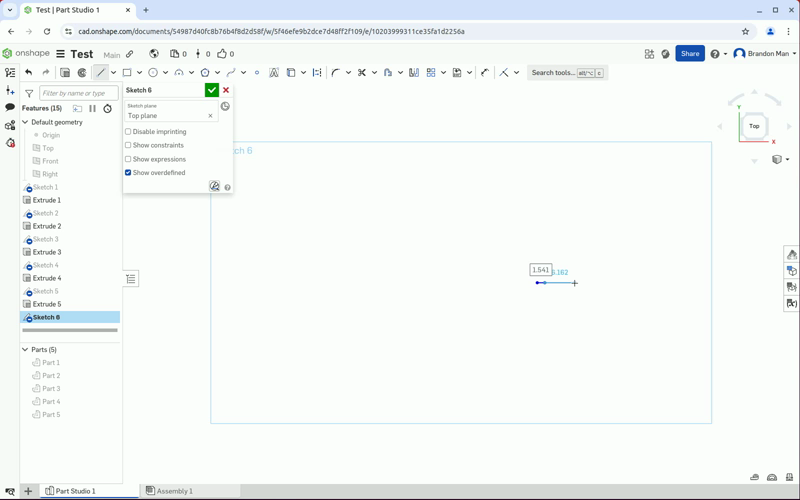
mouse_move(544, 272)
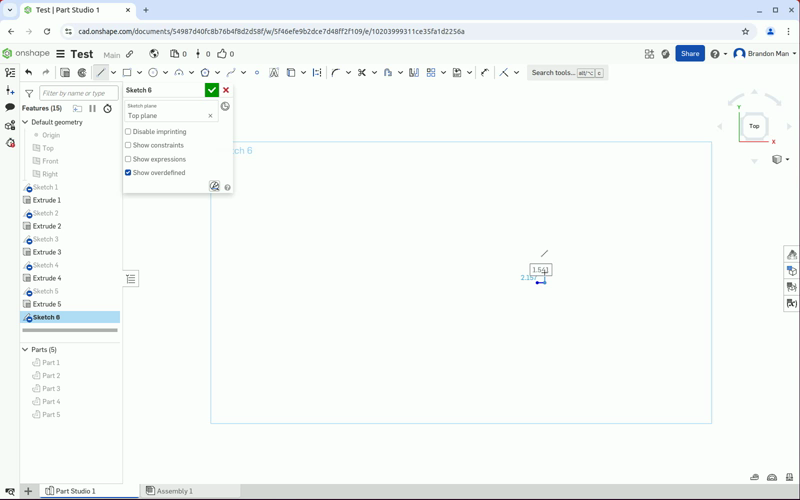
click(544, 272)
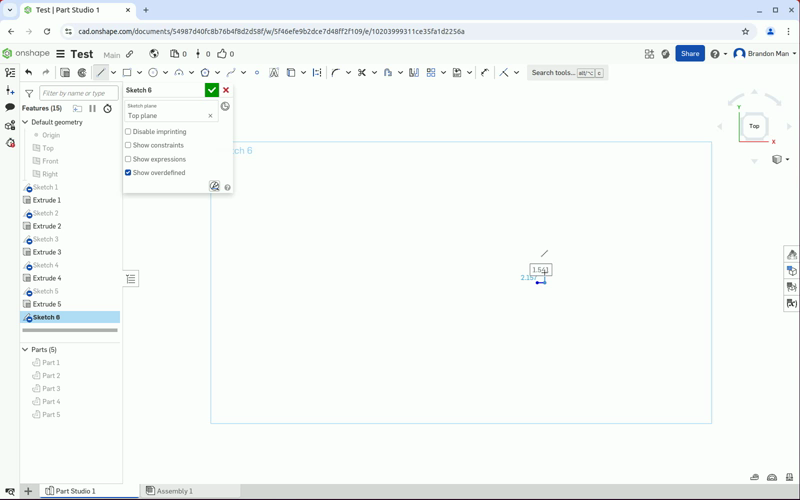
key_up(shift)
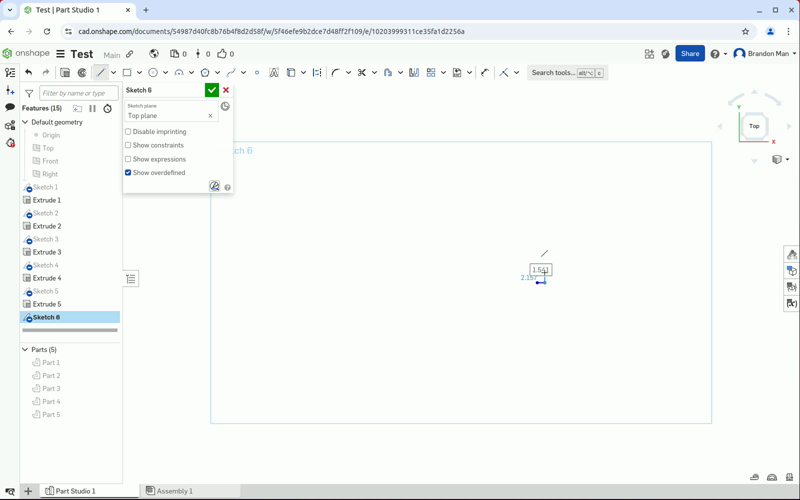
key_down(shift)
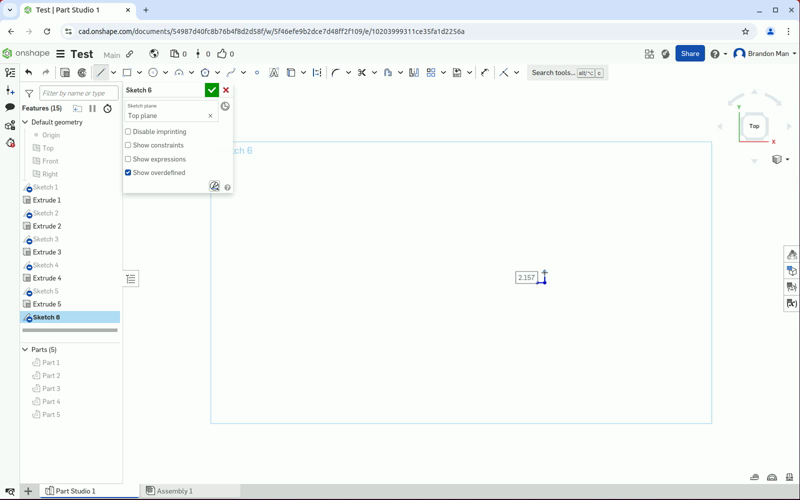
mouse_move(574, 272)
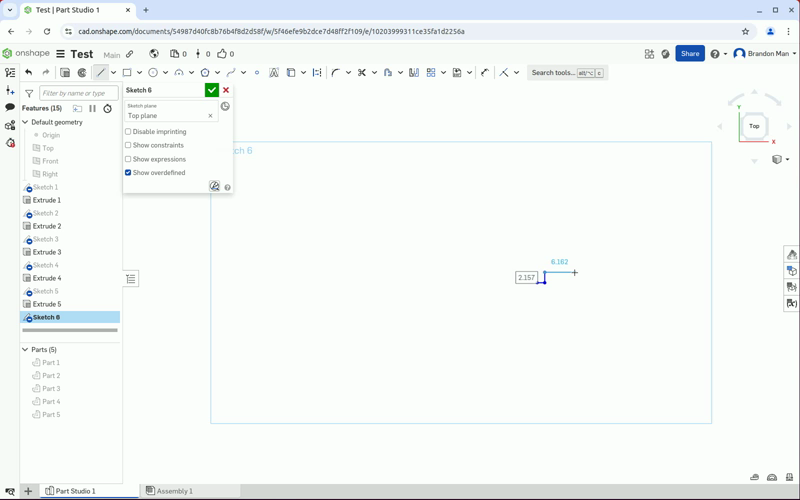
mouse_move(537, 272)
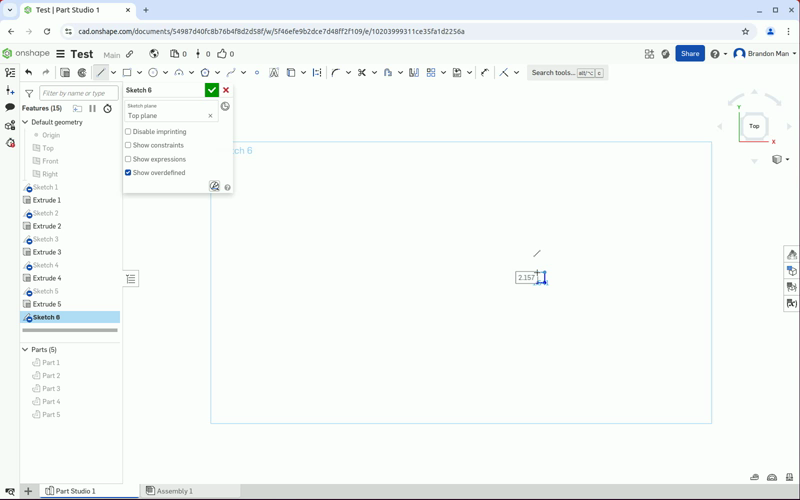
click(537, 272)
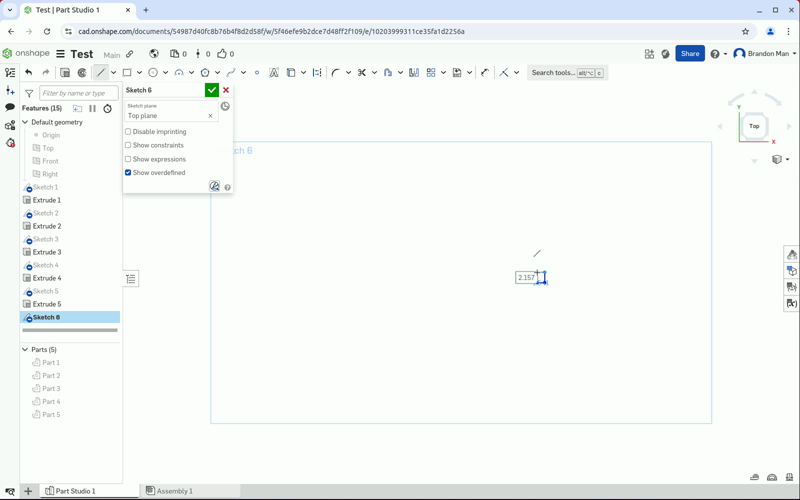
key_up(shift)
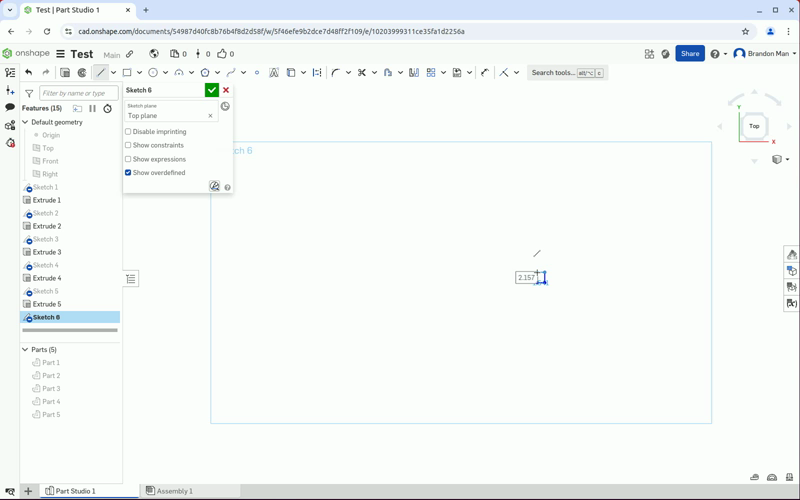
mouse_move(567, 272)
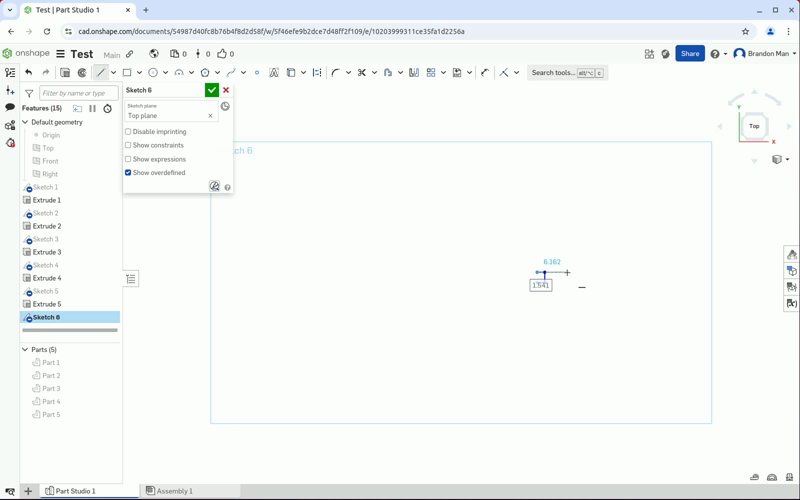
key_down(shift)
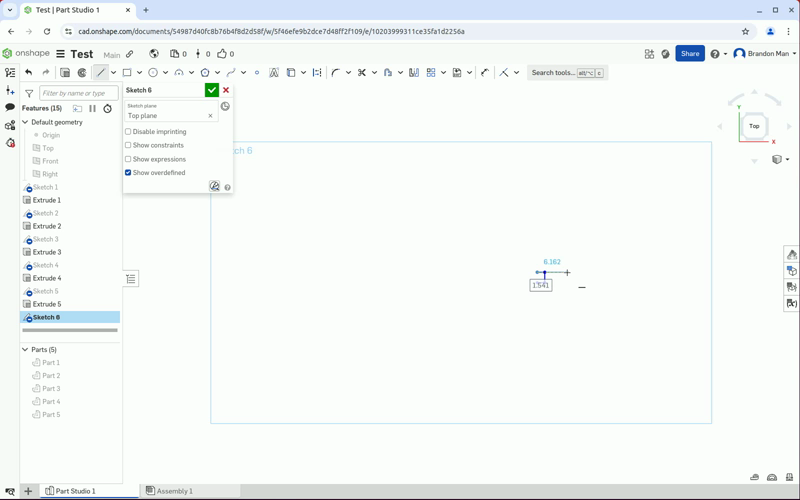
mouse_move(537, 282)
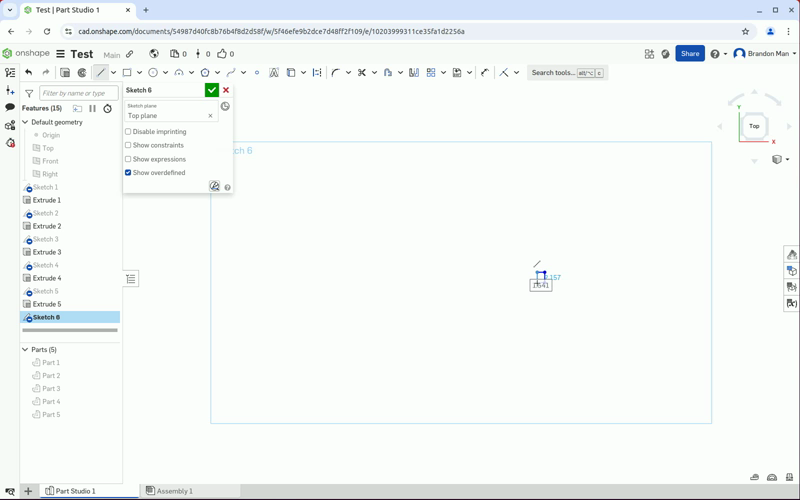
key_up(shift)
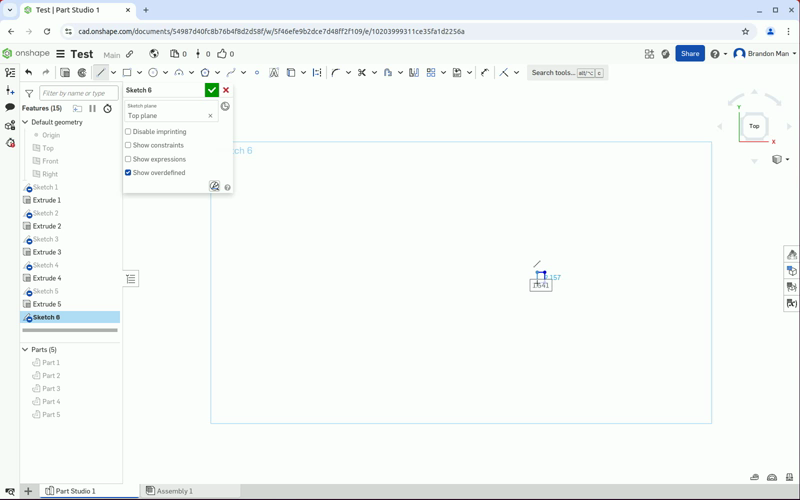
click(537, 282)
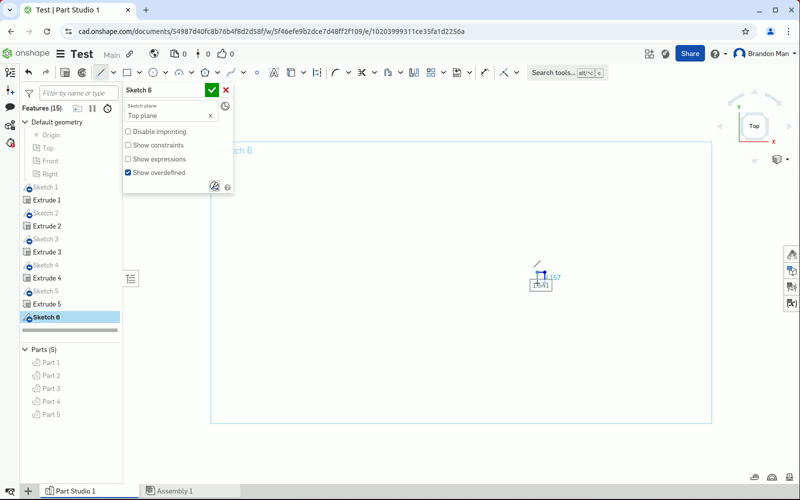
key(esc)
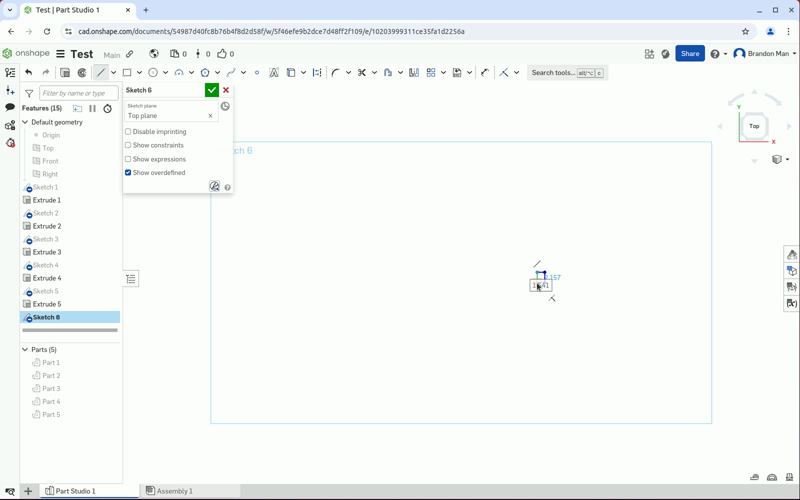
mouse_move(537, 281)
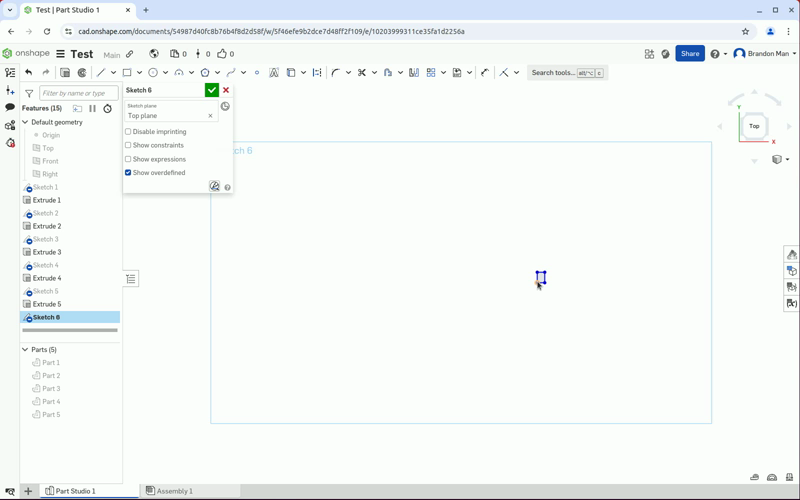
scroll(6)
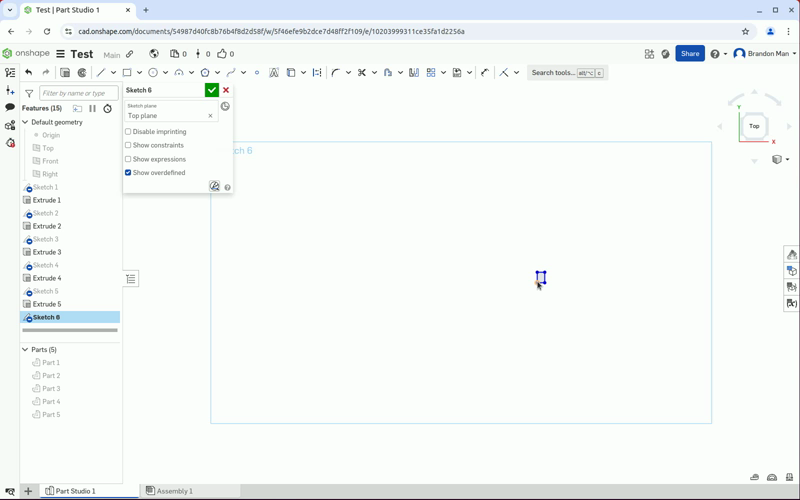
scroll(6)
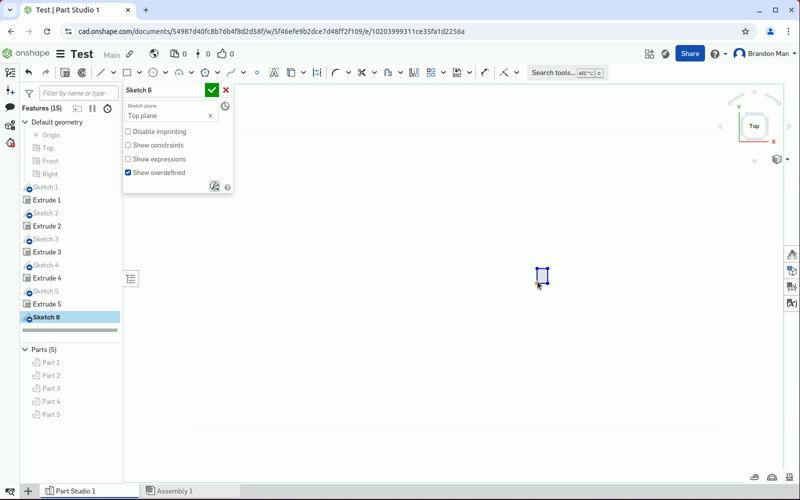
scroll(6)
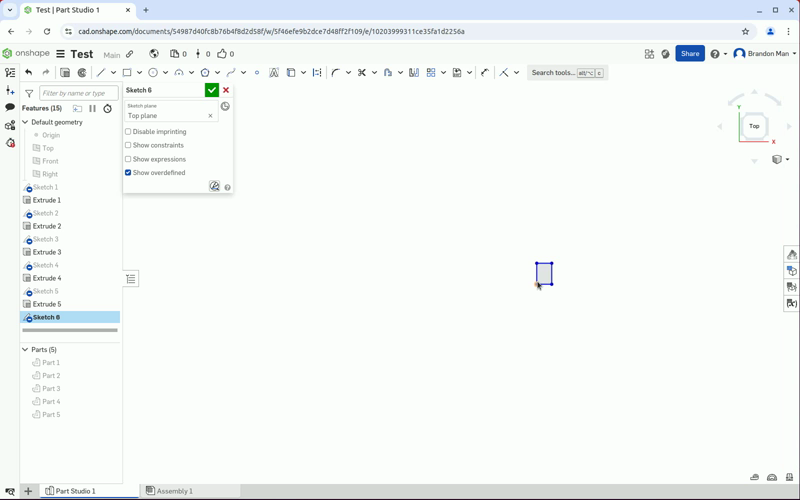
scroll(6)
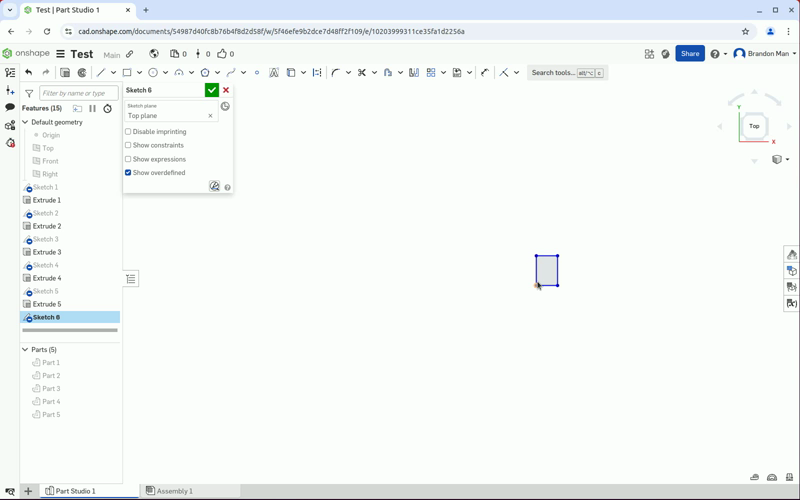
scroll(6)
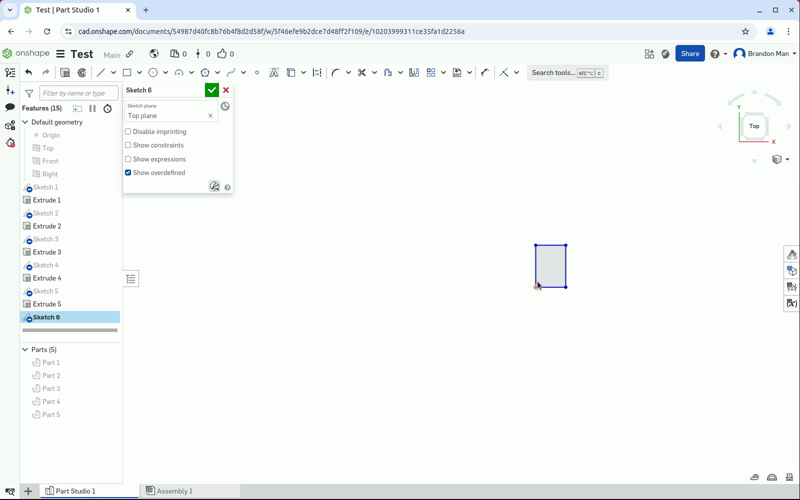
scroll(6)
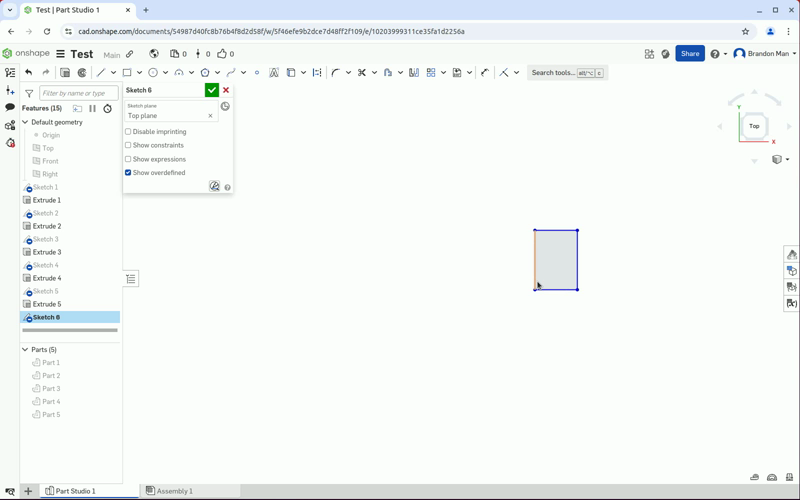
scroll(6)
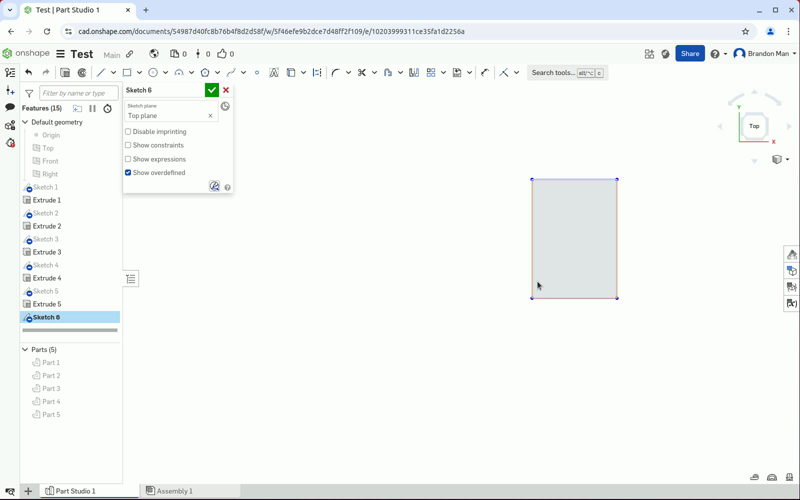
click(537, 281)
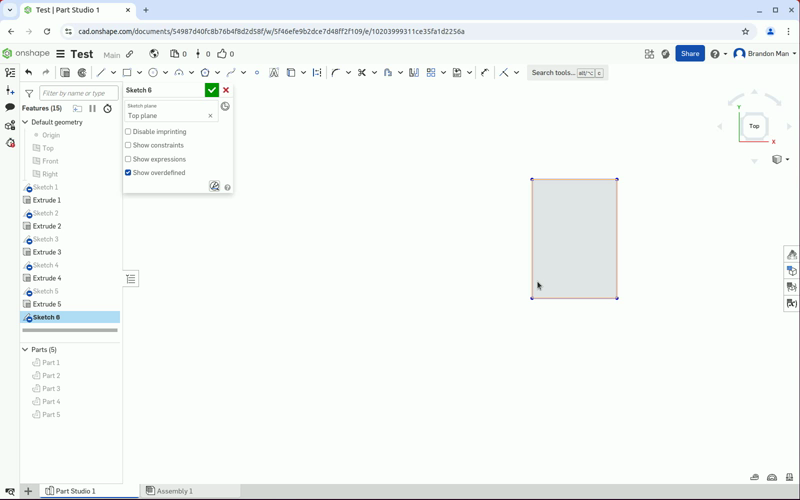
scroll(-6)
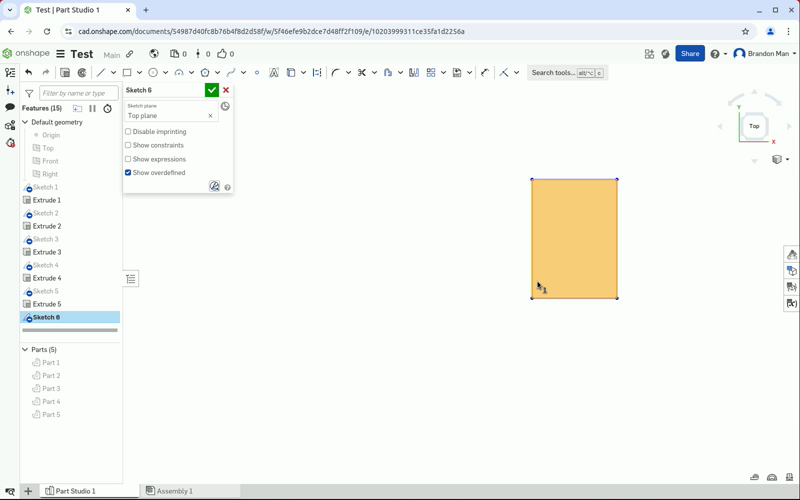
scroll(-6)
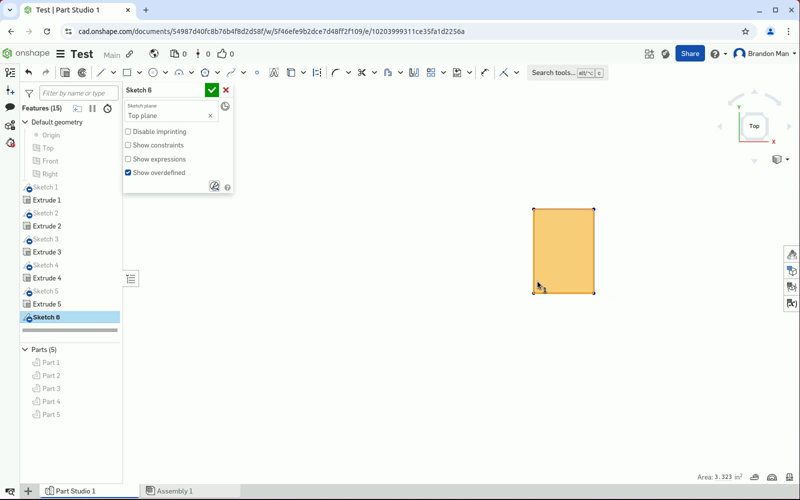
scroll(-6)
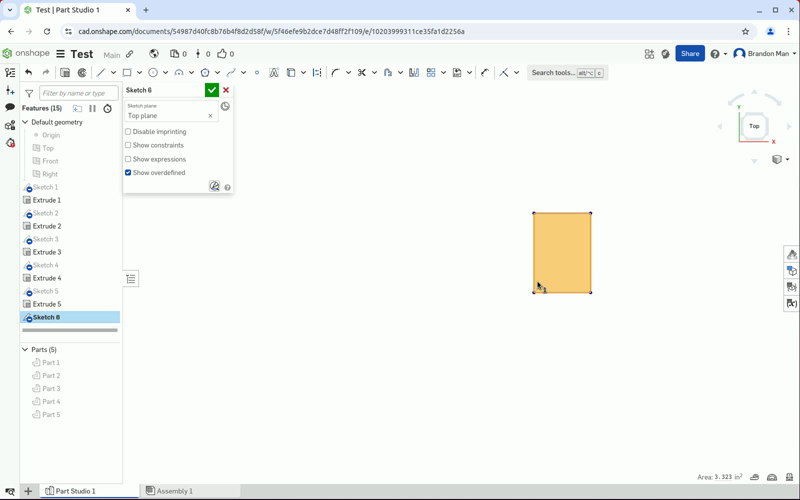
scroll(-6)
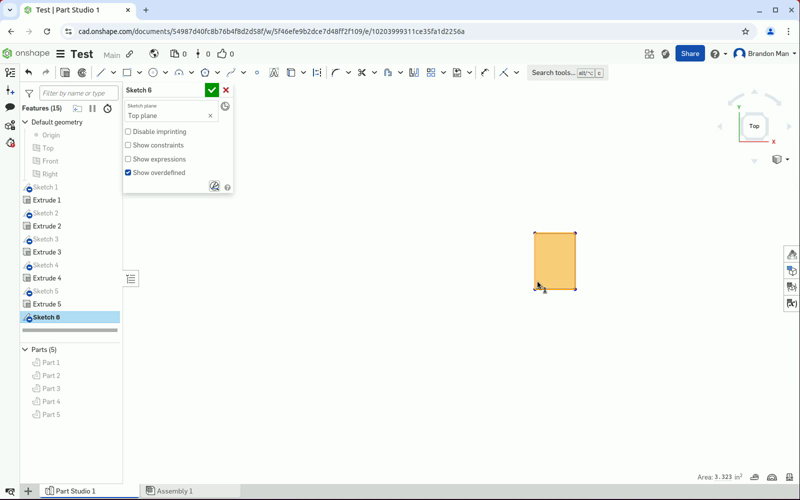
scroll(-6)
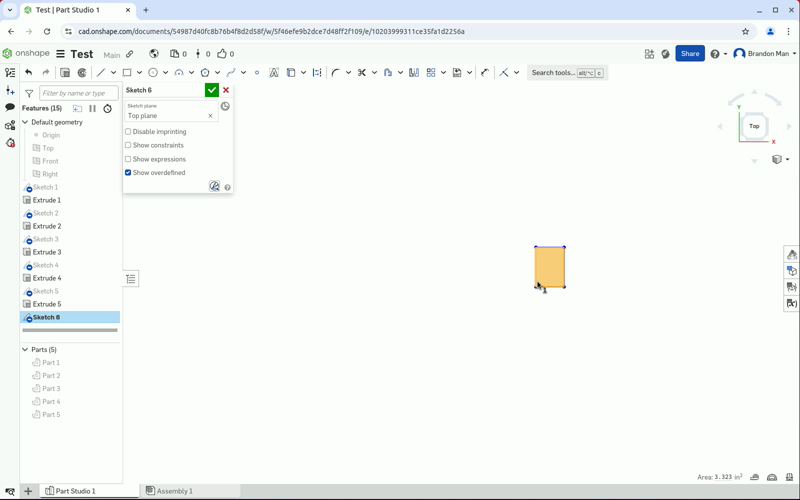
scroll(-6)
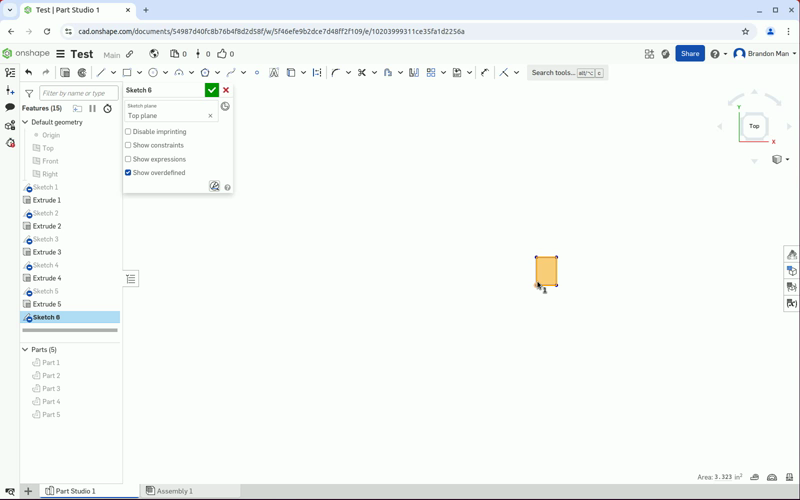
scroll(-6)
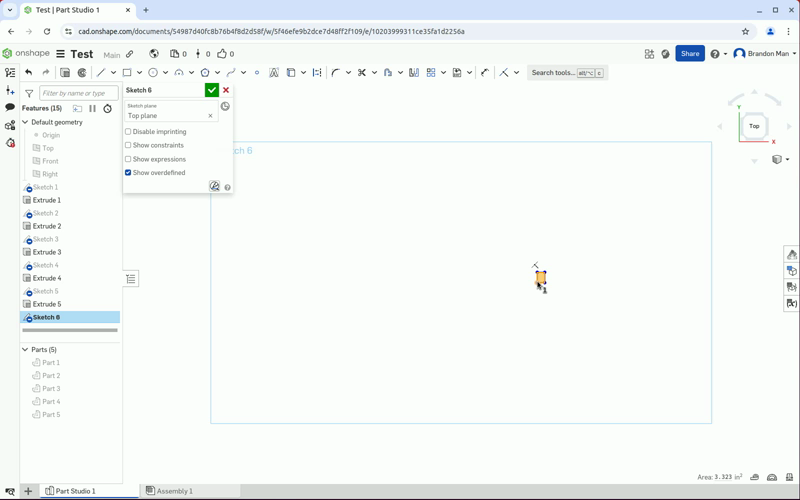
mouse_move(73, 352)
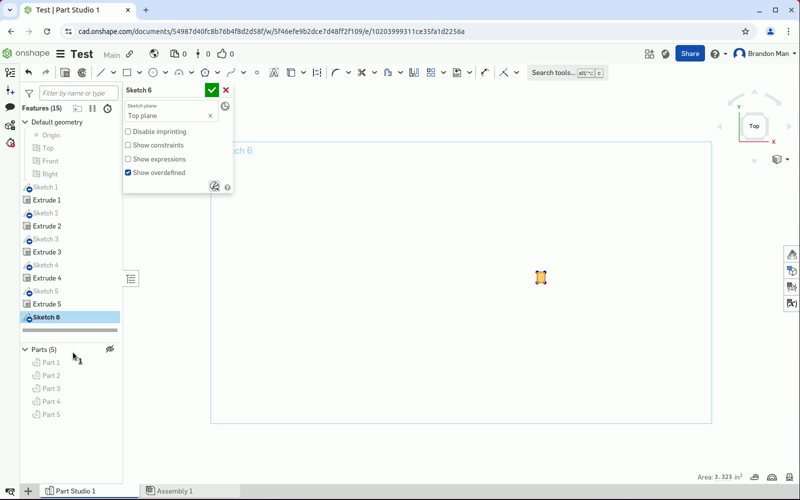
key(shift+y)
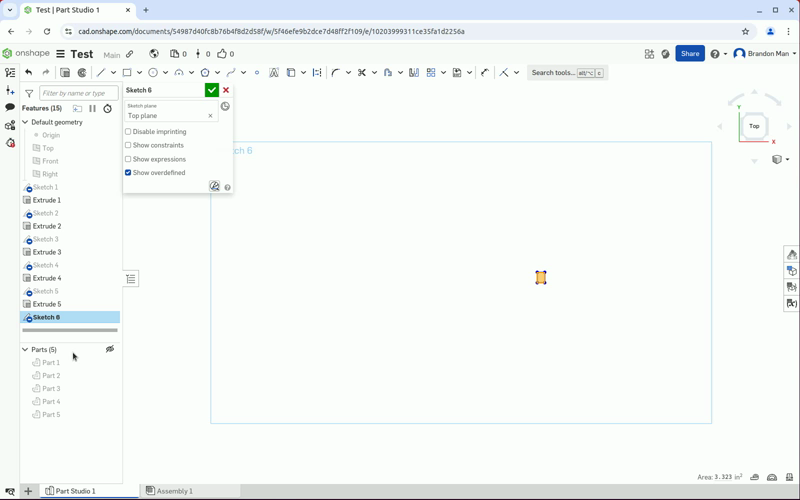
key(shift+e)
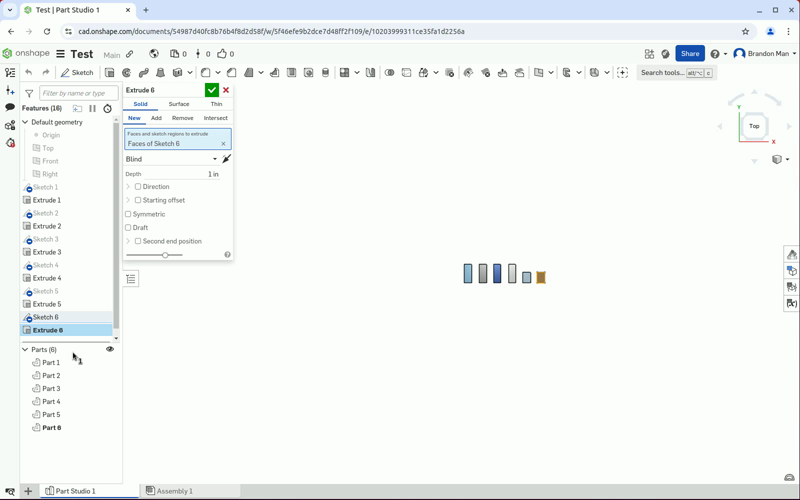
mouse_move(143, 106)
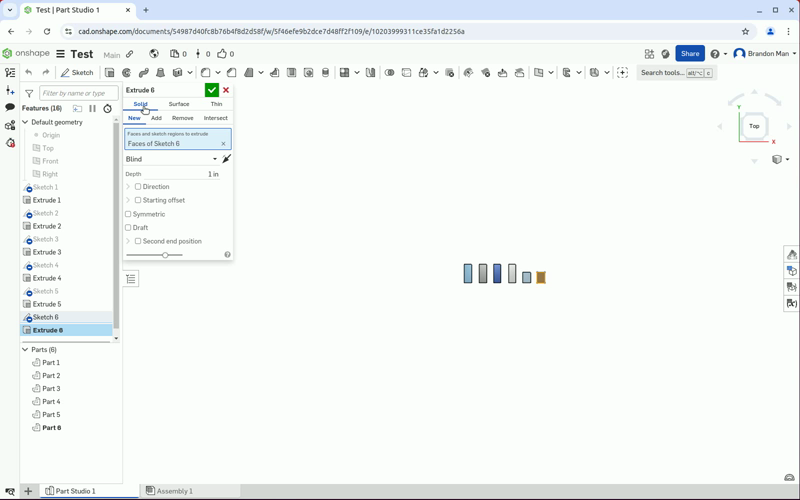
click(143, 106)
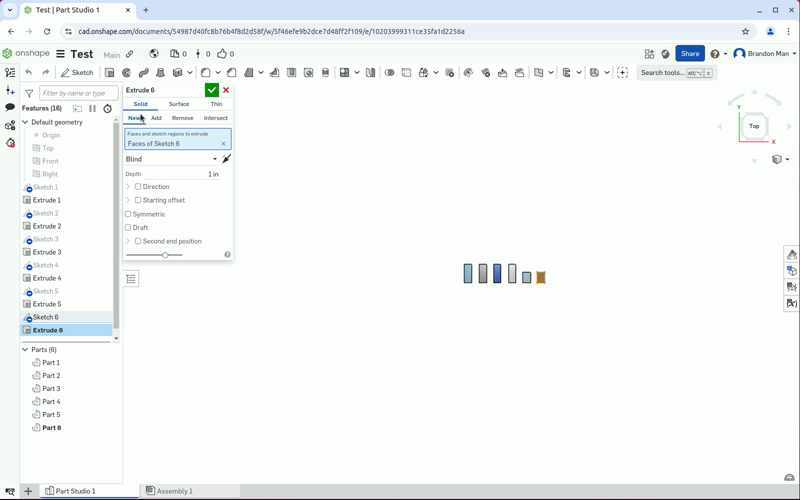
mouse_move(137, 120)
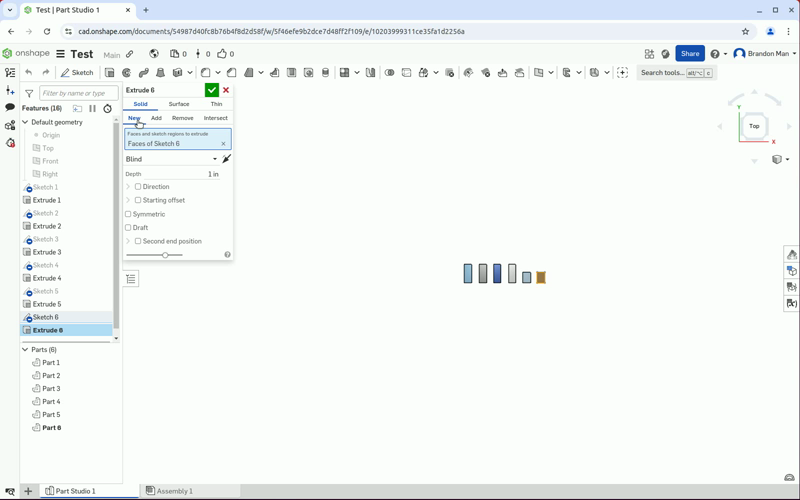
click(137, 120)
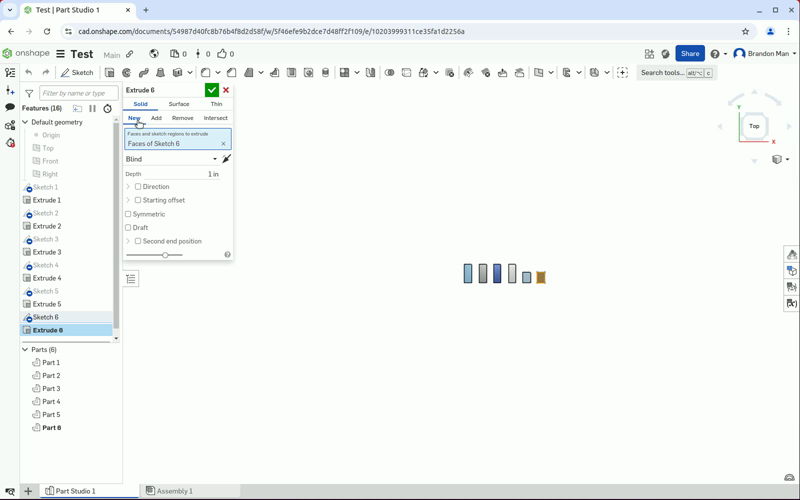
key(tab, 4)
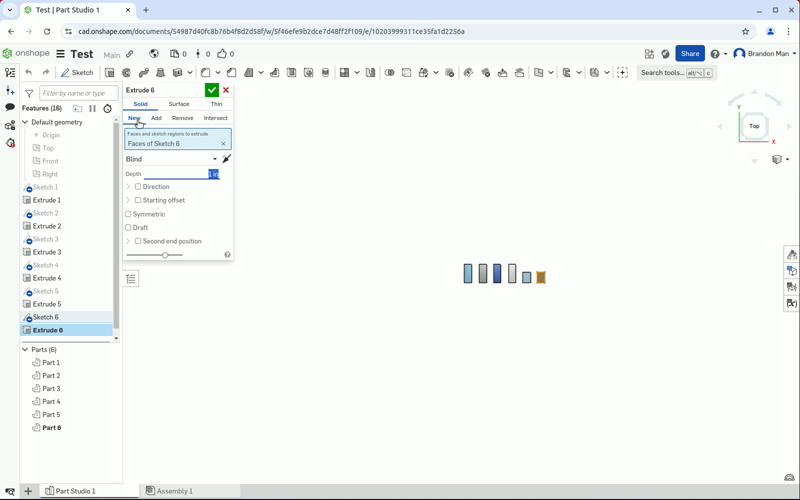
text(-0.241)
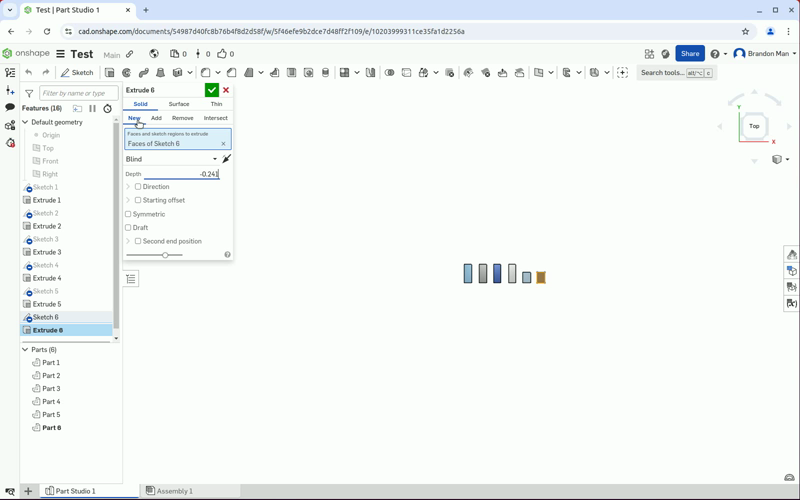
key(enter)
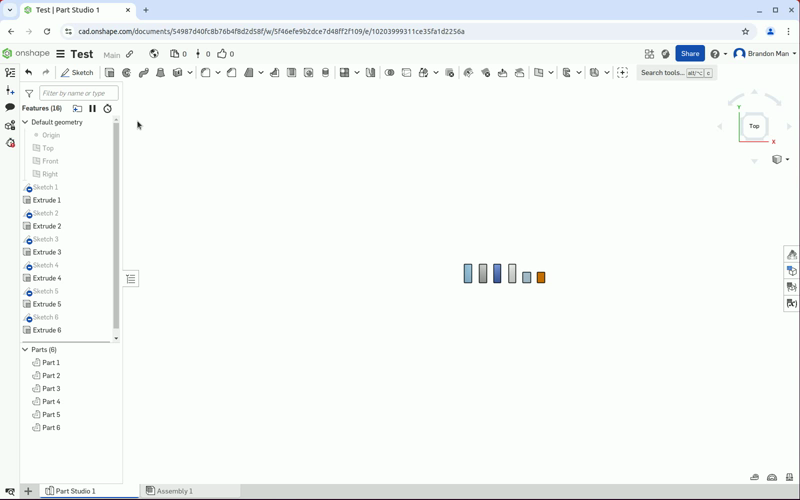
key(shift+h)
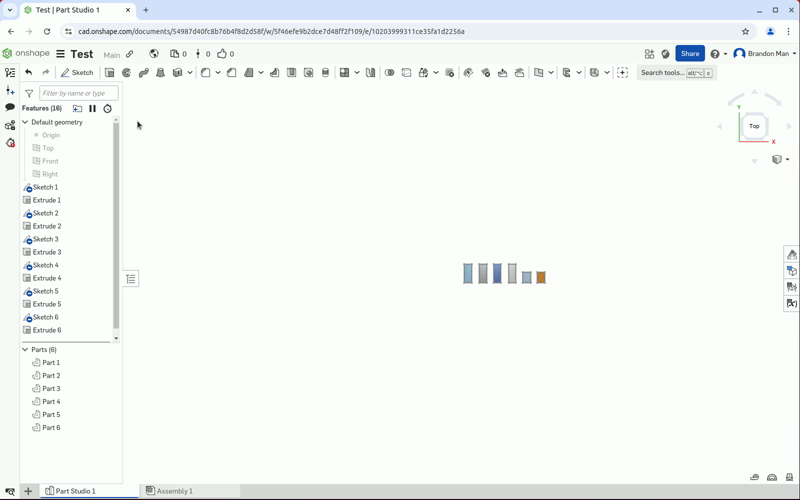
key(shift+h)
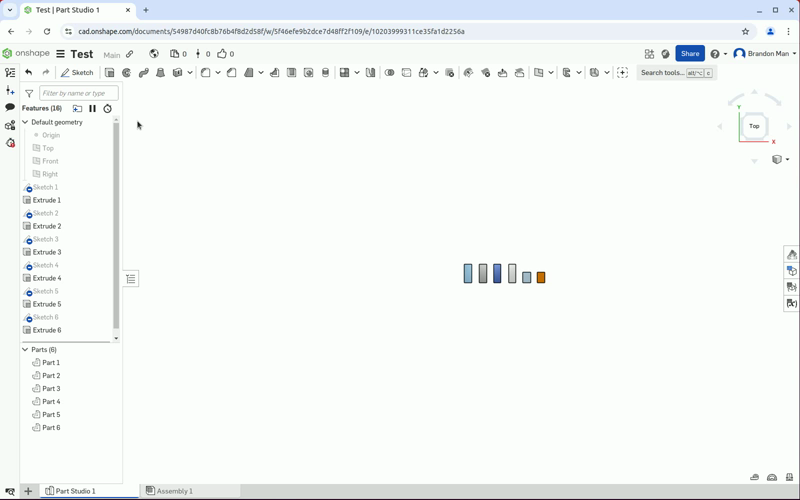
mouse_move(69, 189)
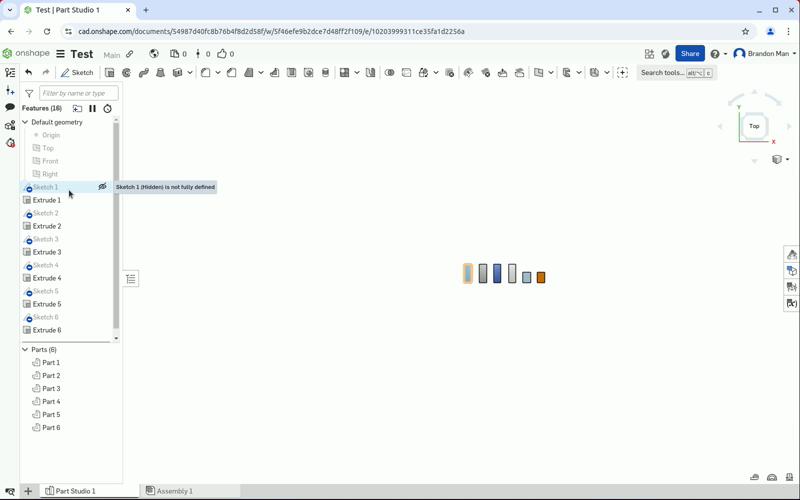
click(69, 189)
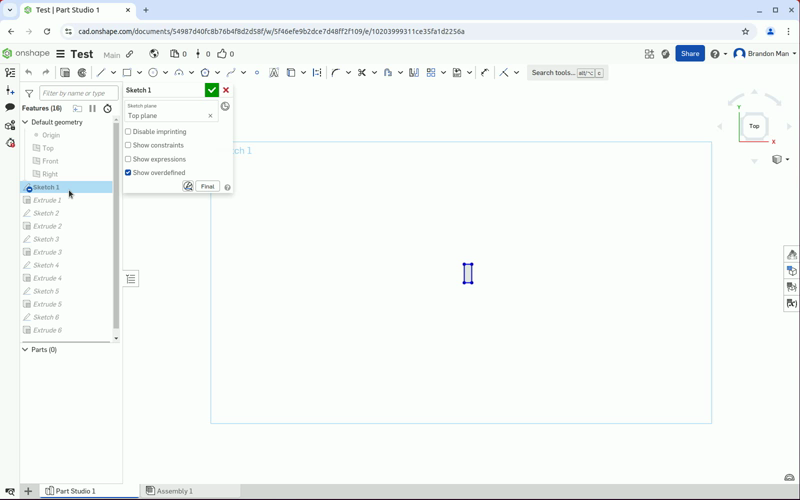
mouse_move(229, 92)
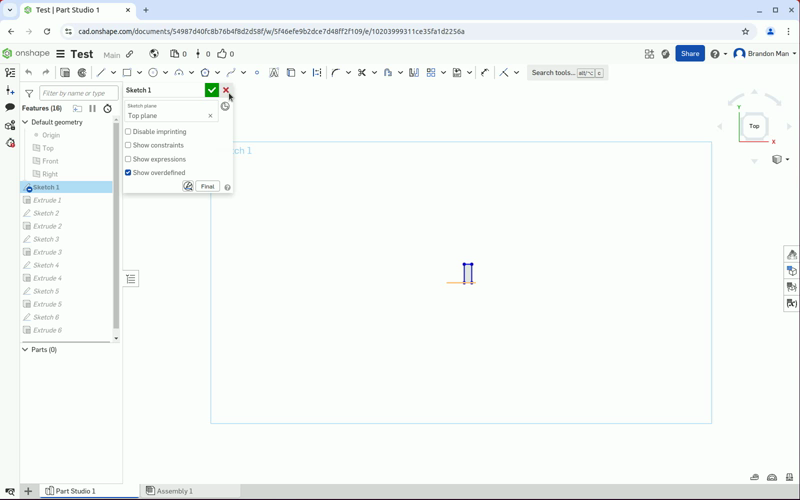
click(229, 92)
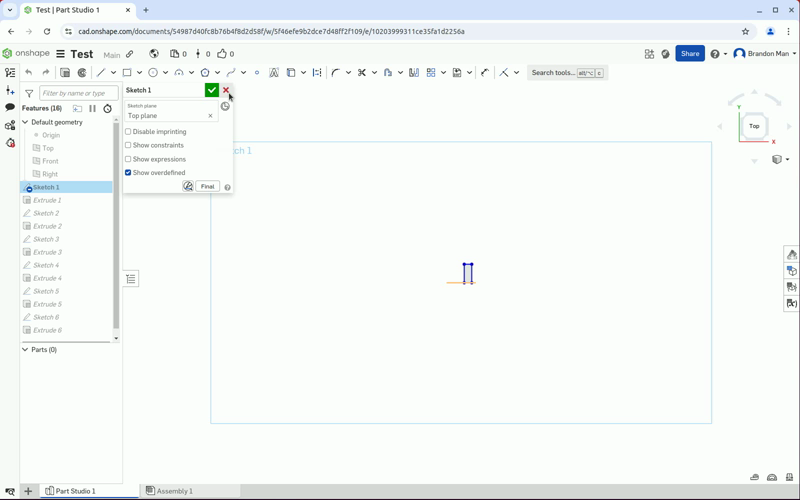
key(shift+s)
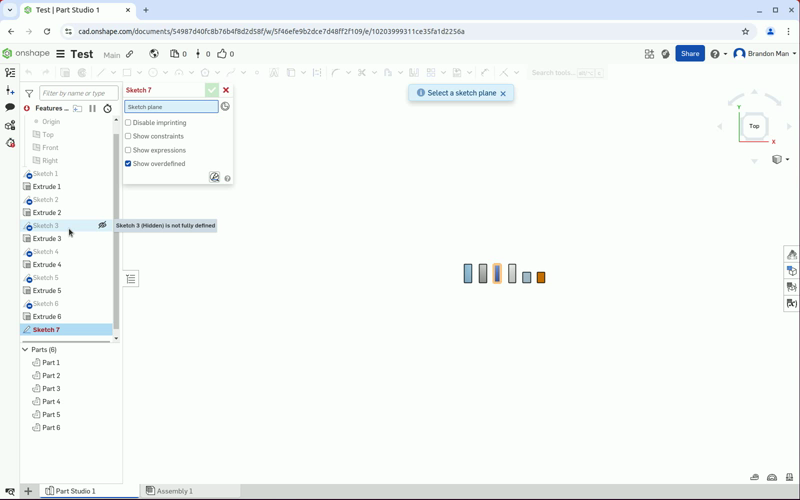
scroll(3)
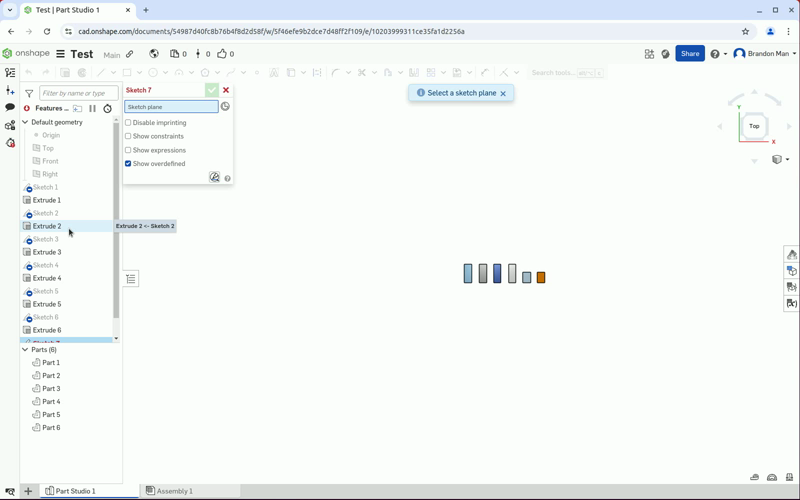
mouse_move(69, 150)
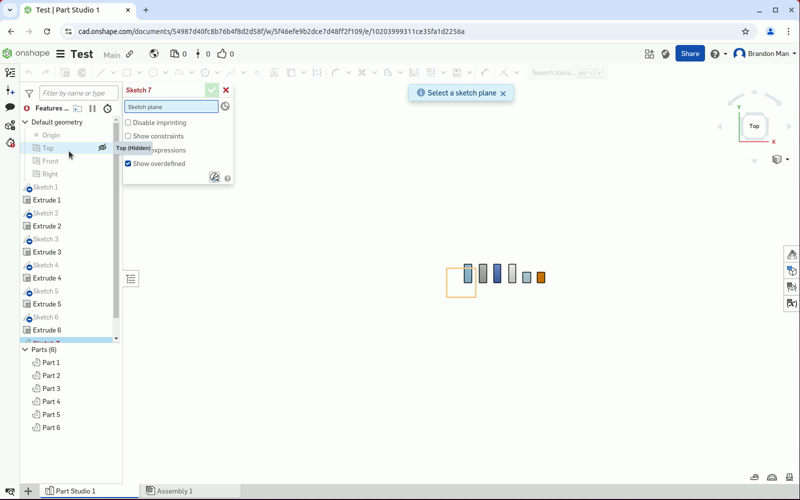
click(69, 150)
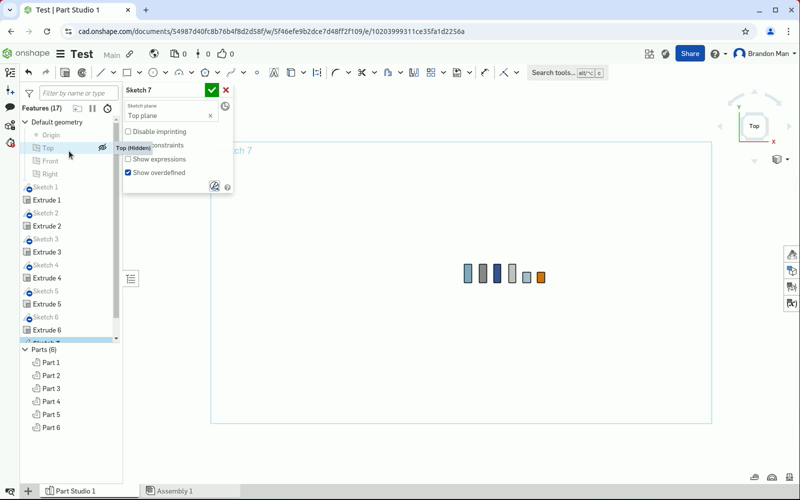
mouse_move(73, 352)
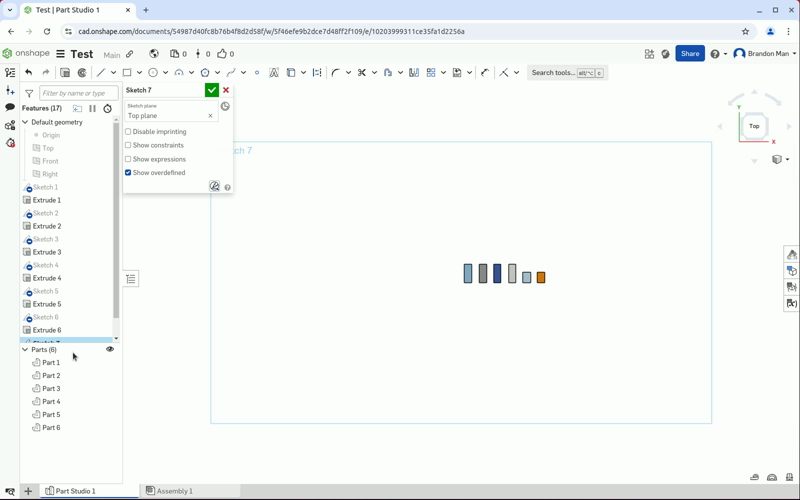
key(y)
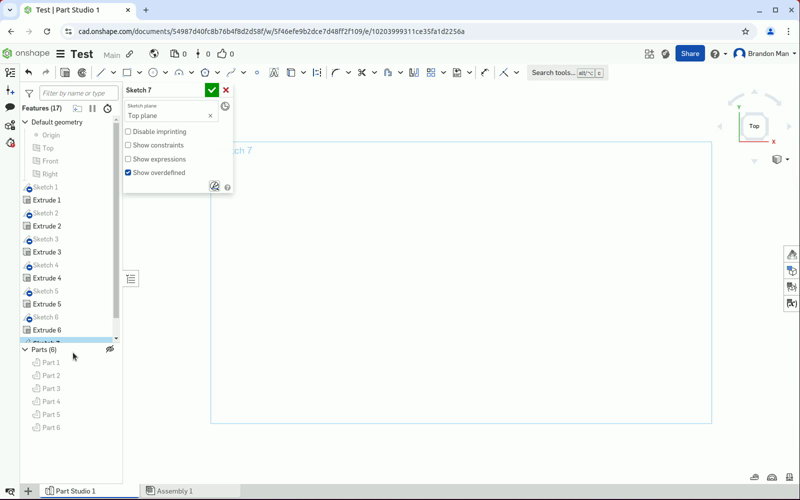
key(l)
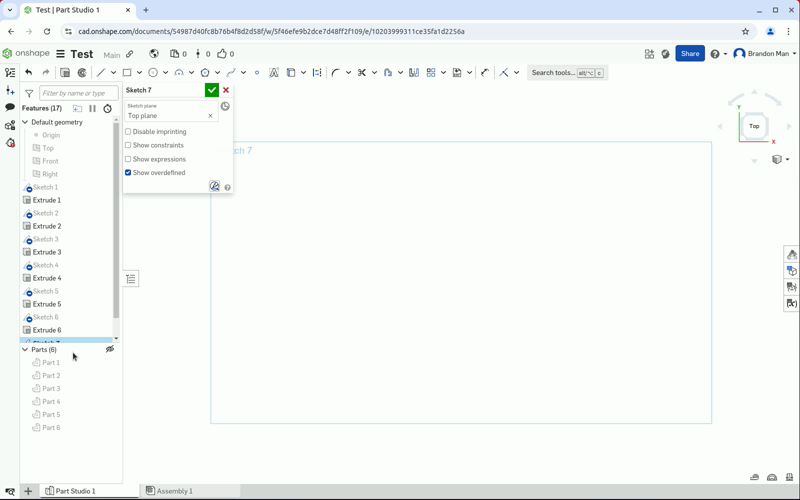
key_down(shift)
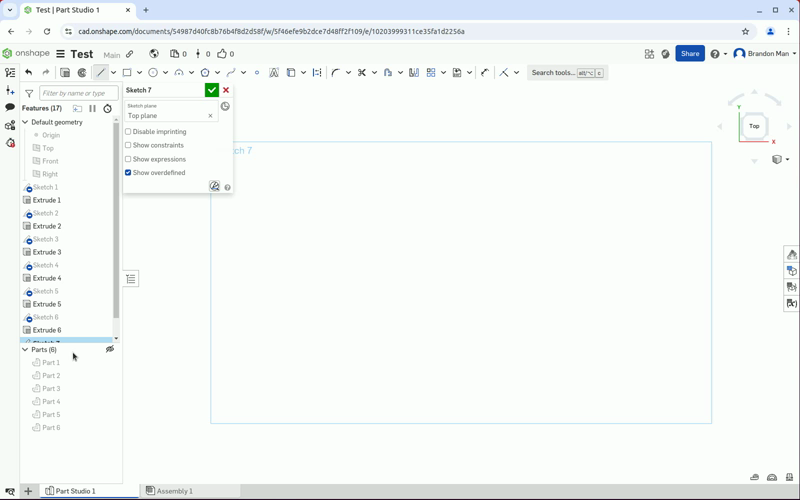
mouse_move(552, 282)
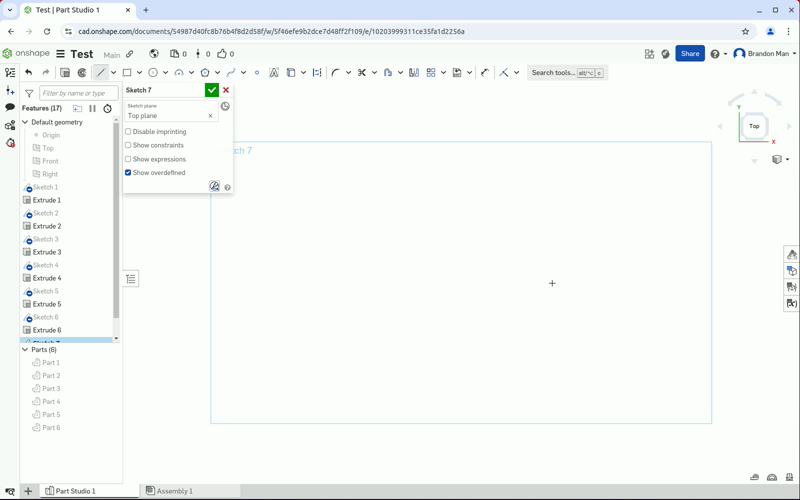
click(552, 282)
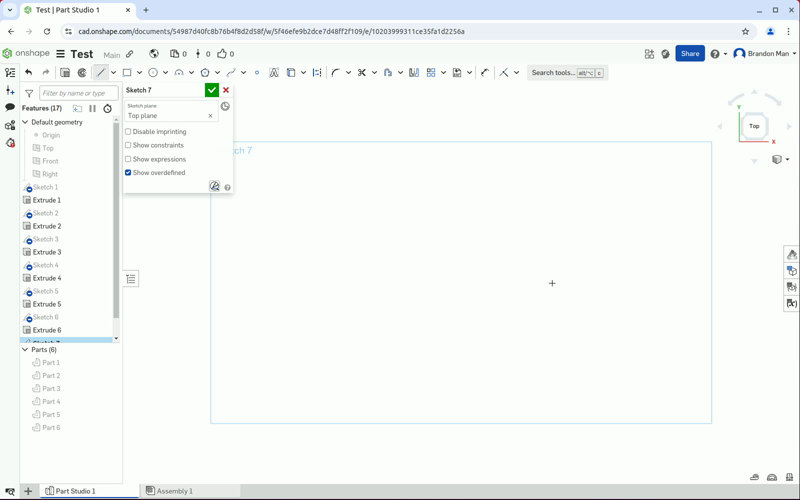
key_up(shift)
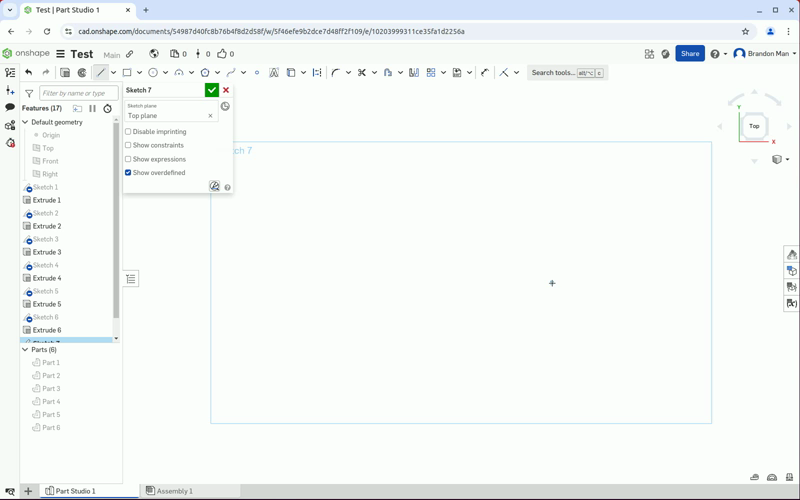
key_down(shift)
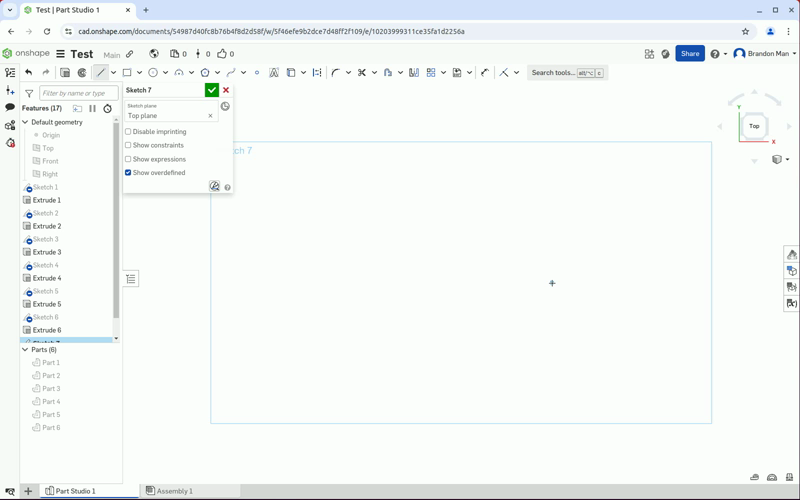
mouse_move(582, 282)
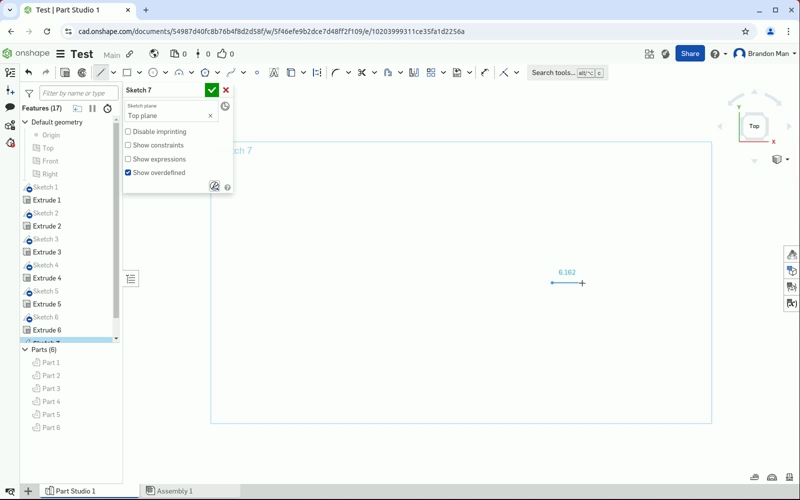
mouse_move(559, 282)
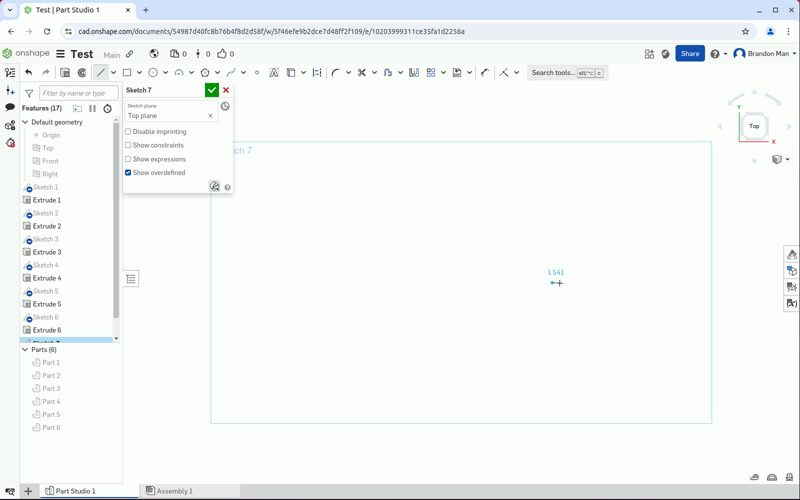
click(559, 282)
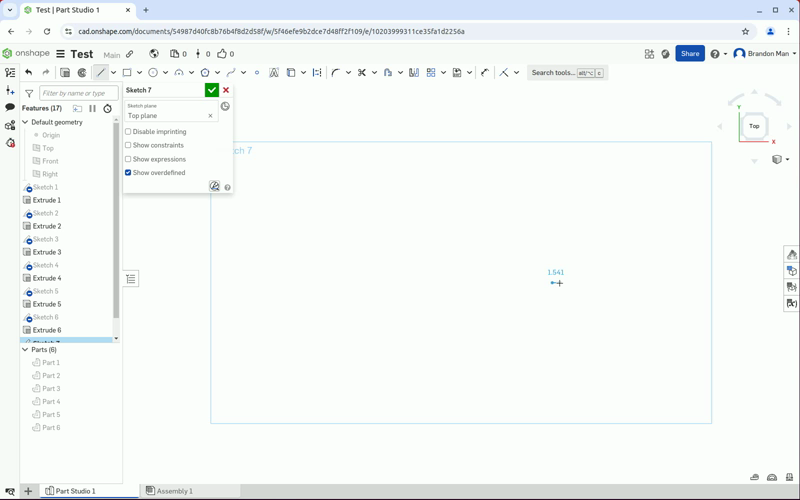
key_up(shift)
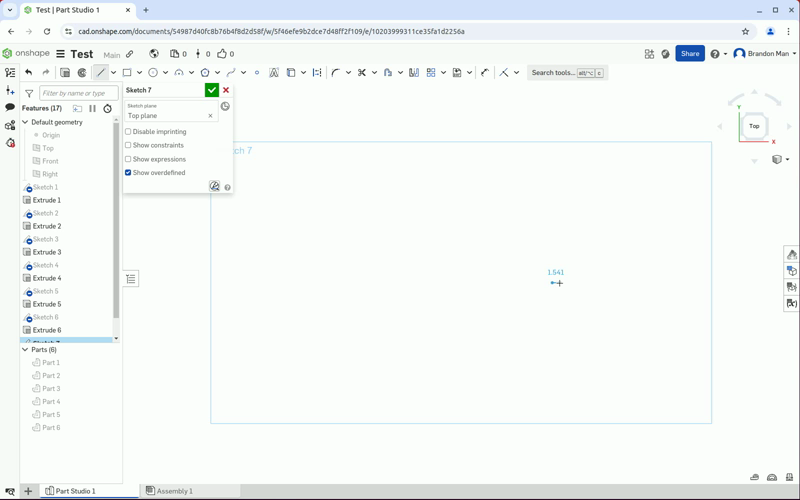
key_down(shift)
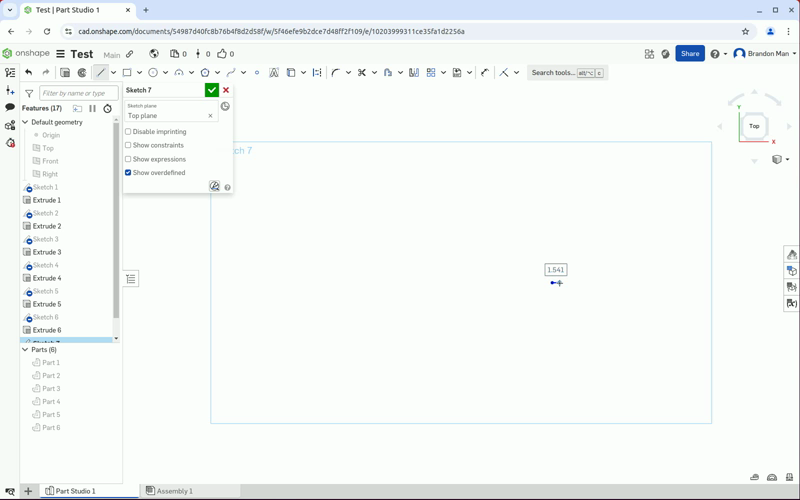
mouse_move(589, 282)
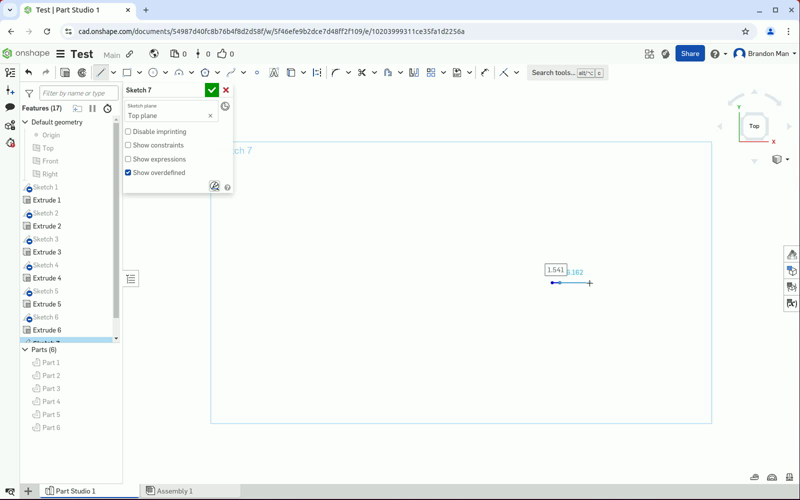
mouse_move(559, 272)
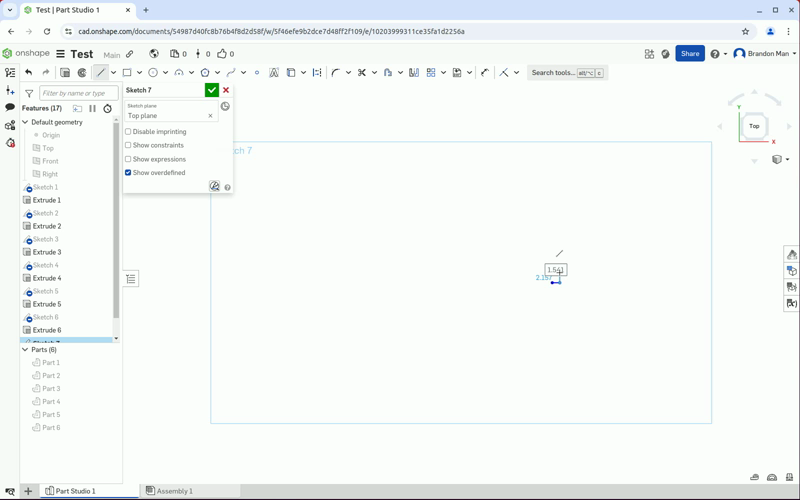
click(559, 272)
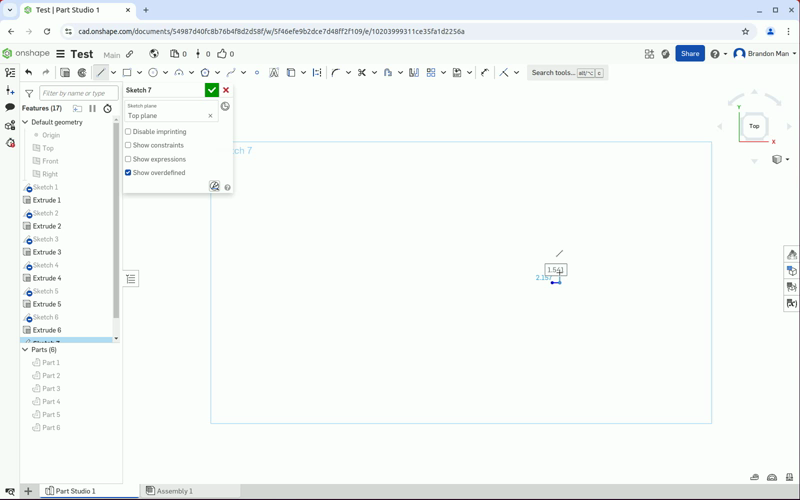
key_up(shift)
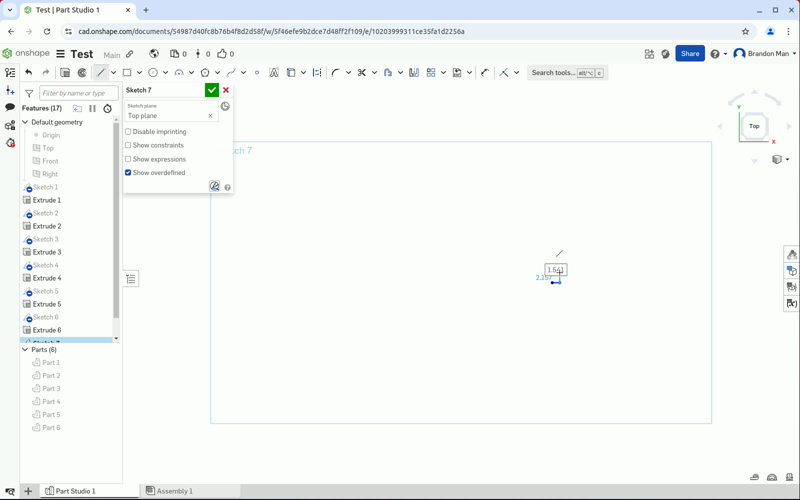
key_down(shift)
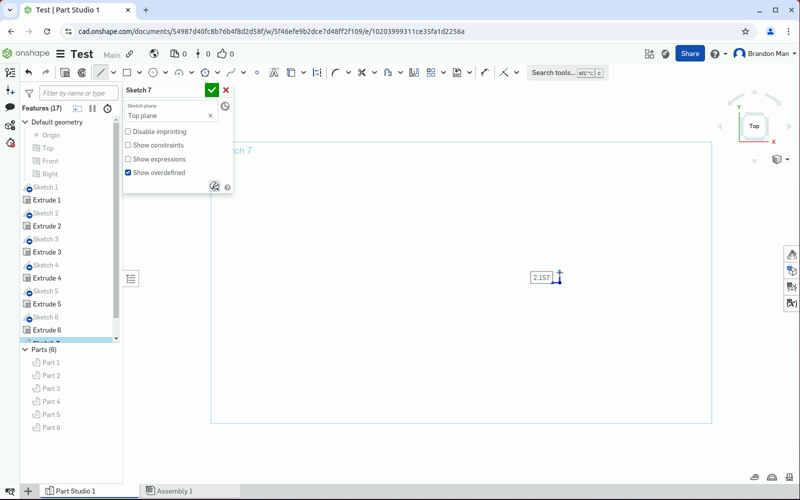
mouse_move(589, 272)
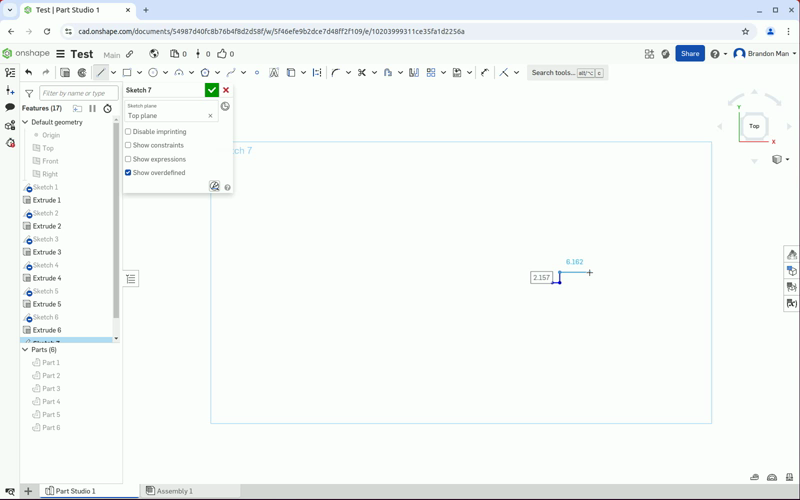
mouse_move(552, 272)
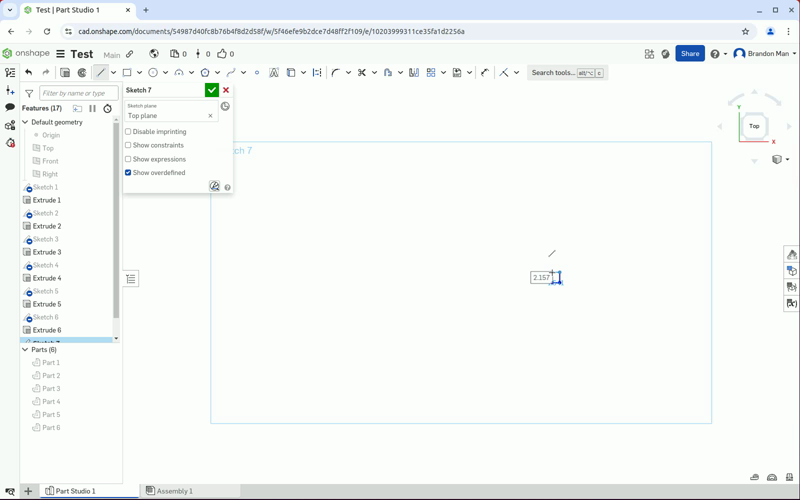
click(552, 272)
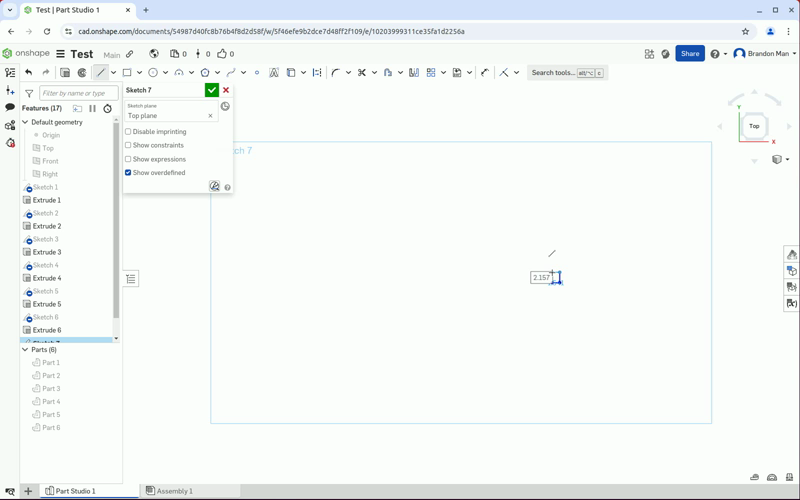
key_up(shift)
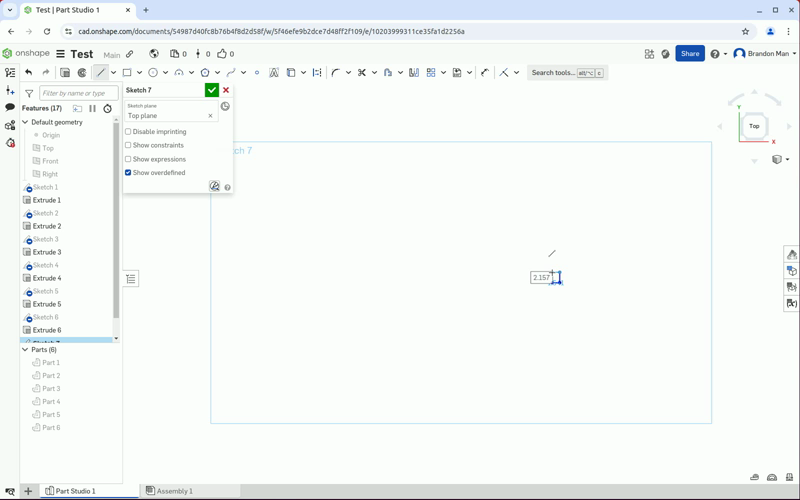
mouse_move(582, 272)
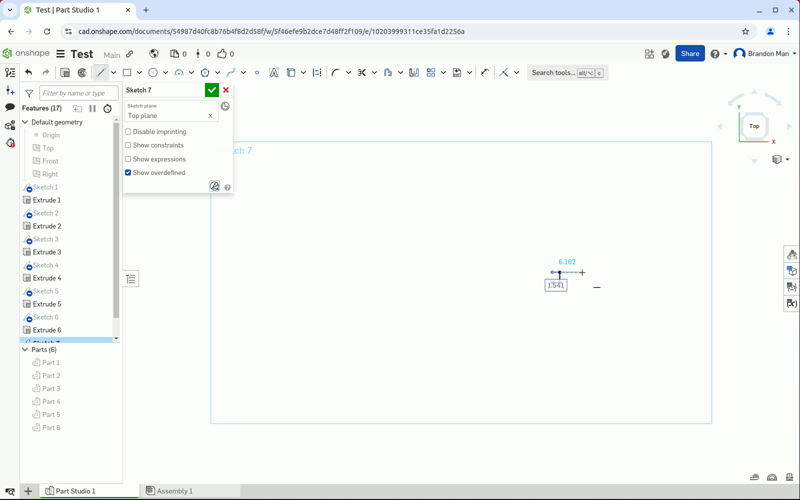
key_down(shift)
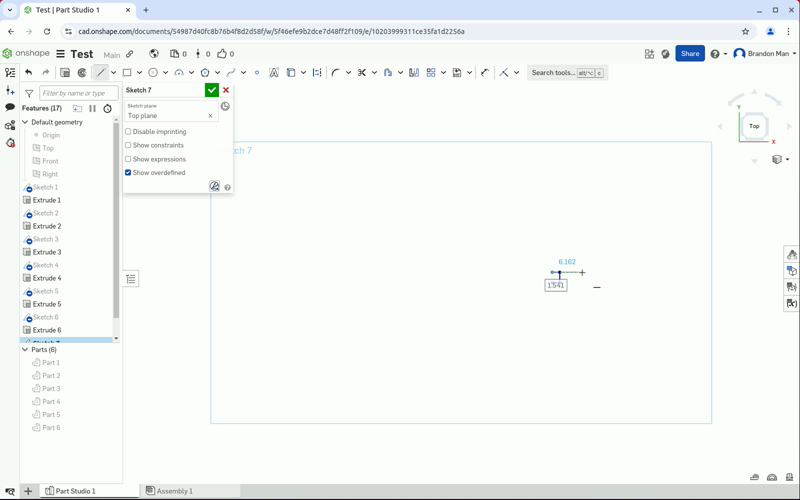
mouse_move(552, 282)
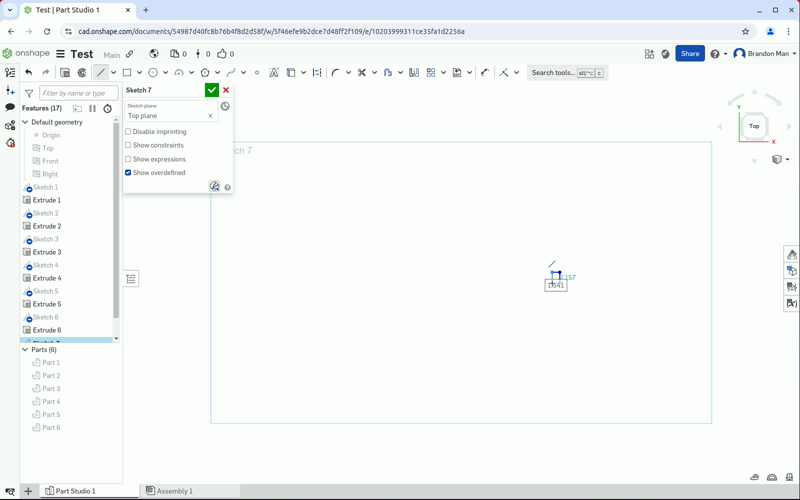
key_up(shift)
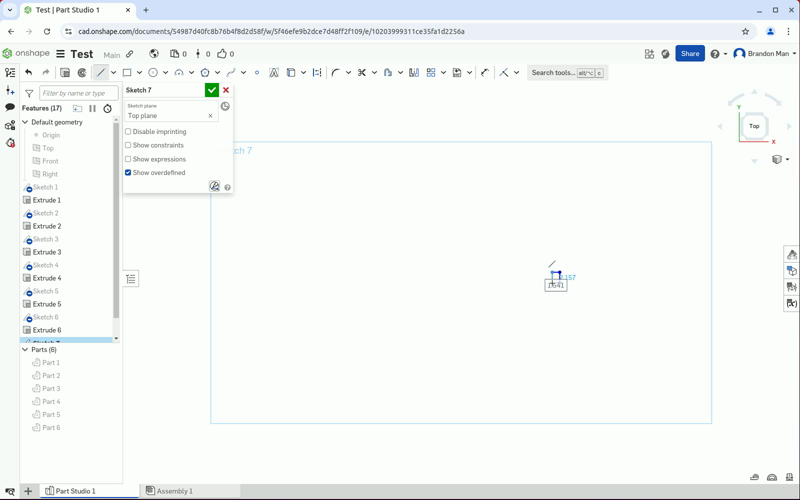
click(552, 282)
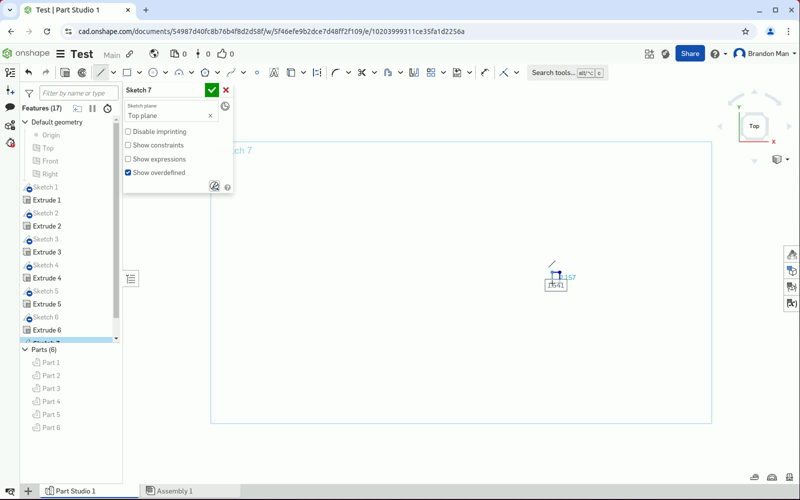
key(esc)
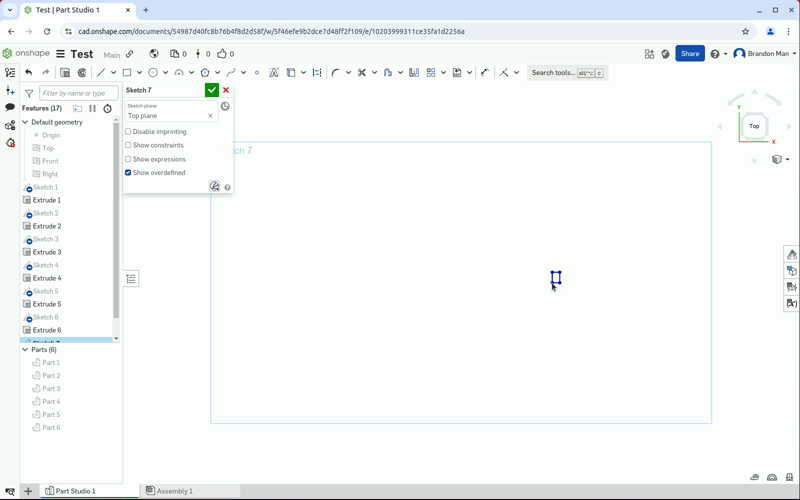
mouse_move(554, 277)
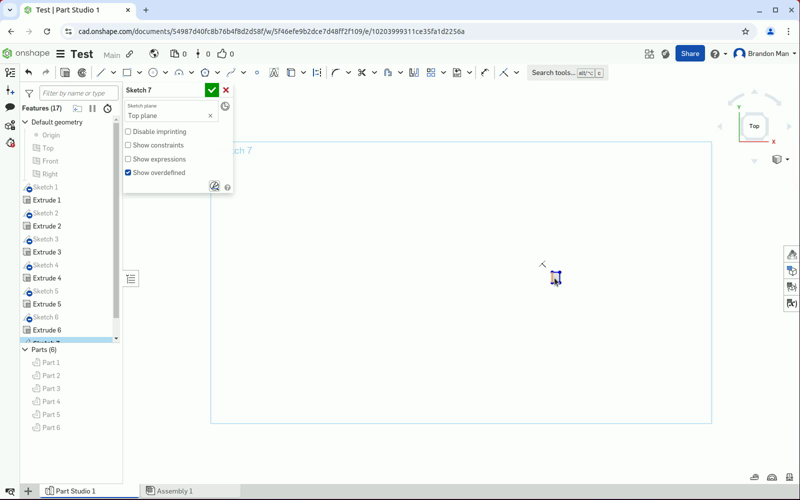
scroll(6)
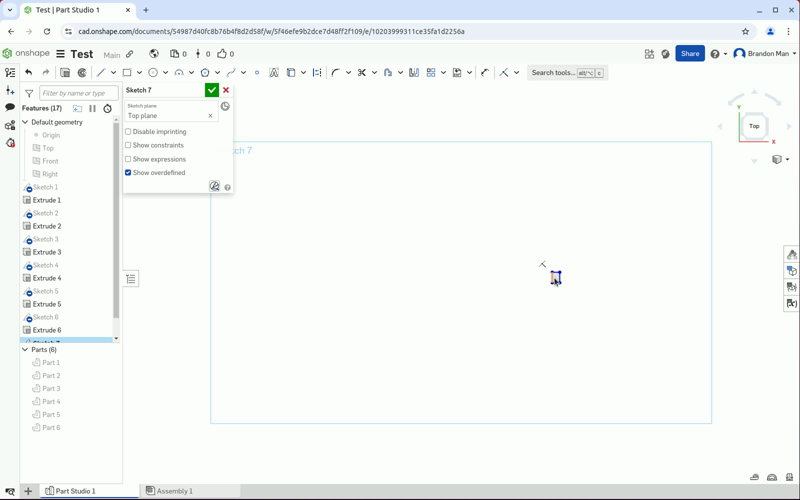
scroll(6)
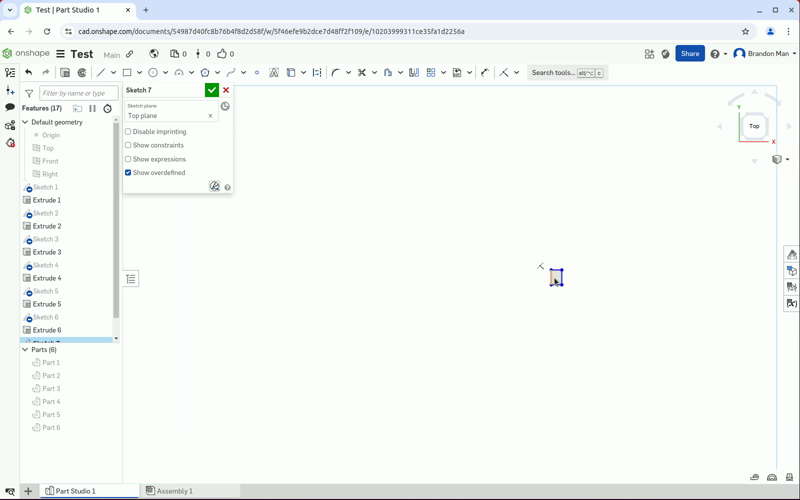
scroll(6)
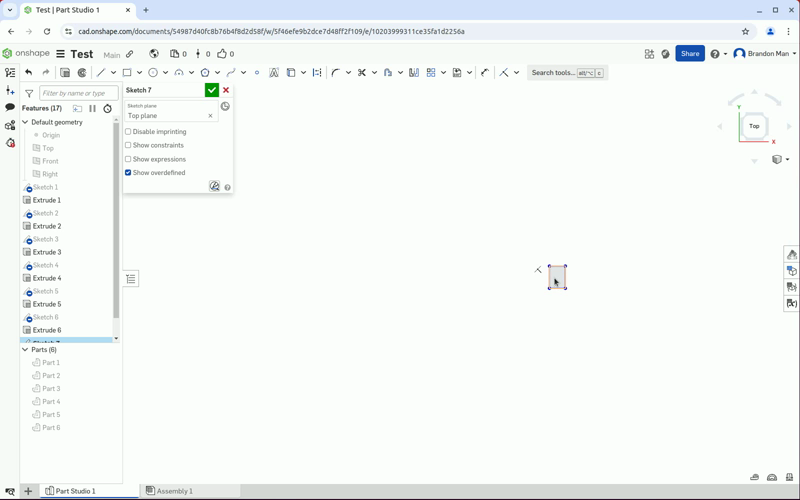
scroll(6)
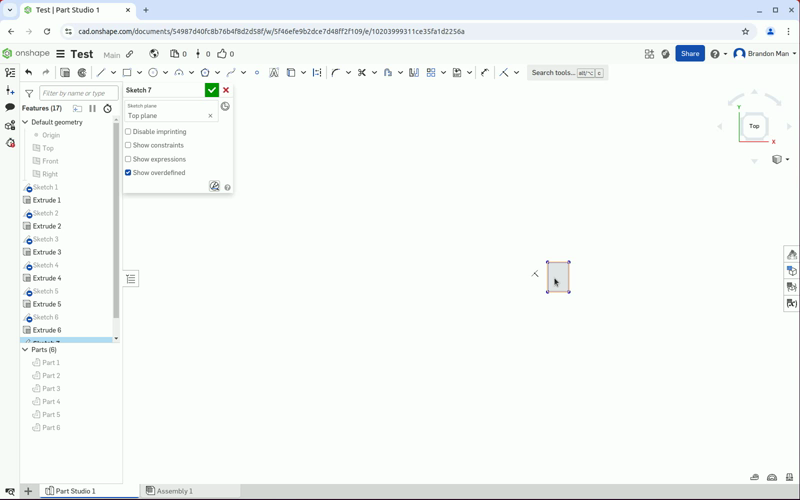
scroll(6)
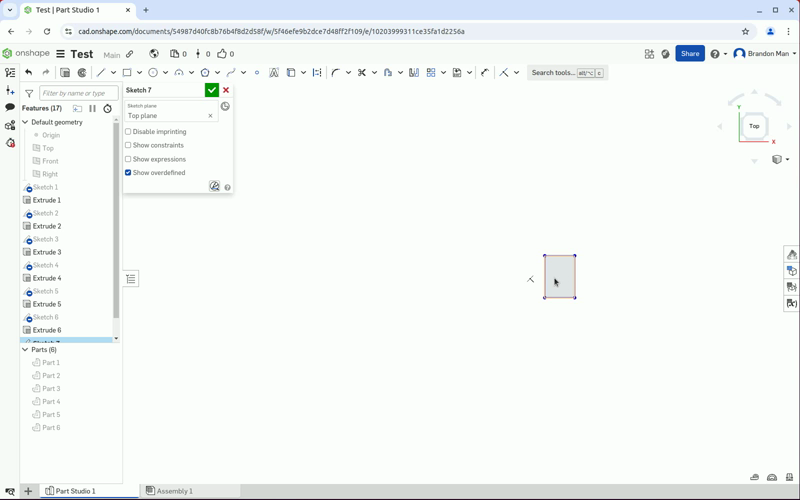
scroll(6)
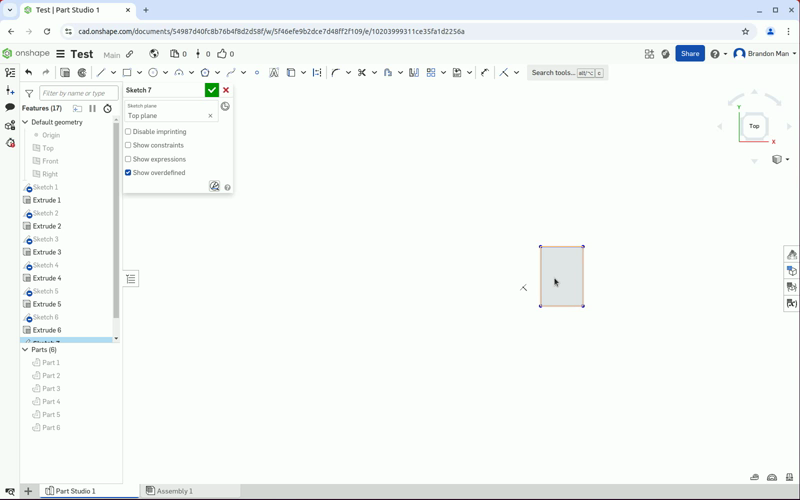
scroll(6)
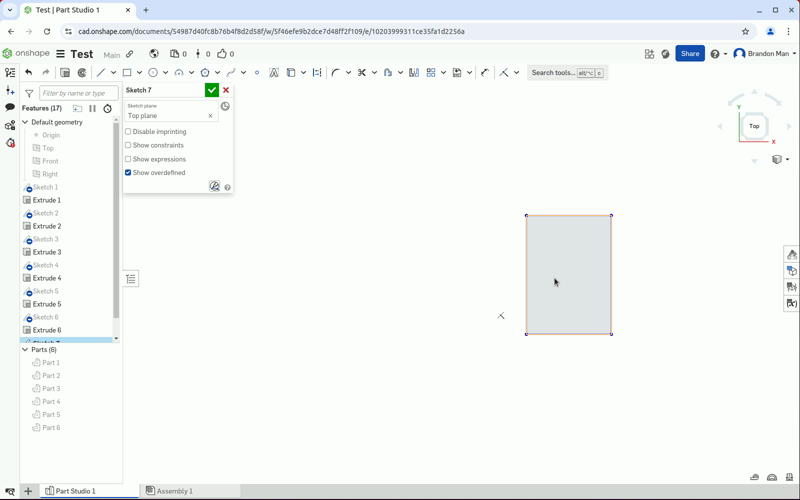
click(554, 277)
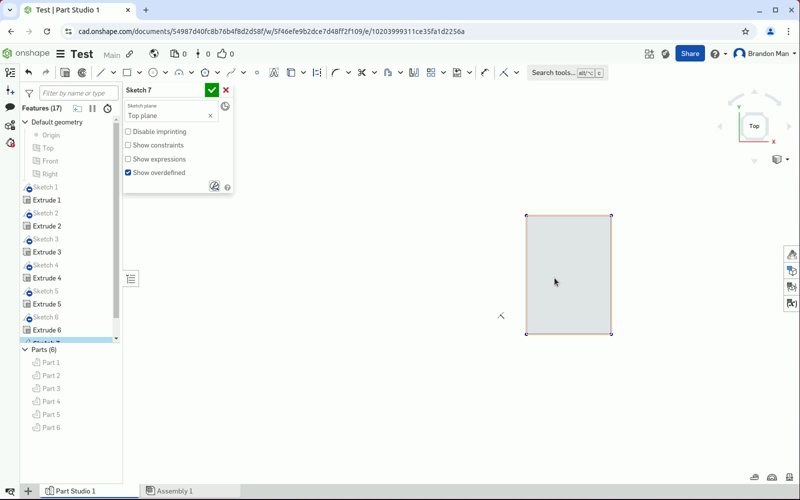
scroll(-6)
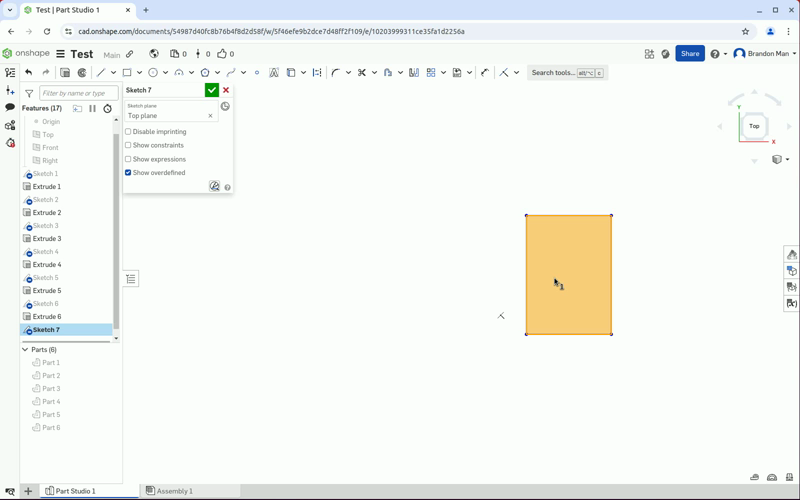
scroll(-6)
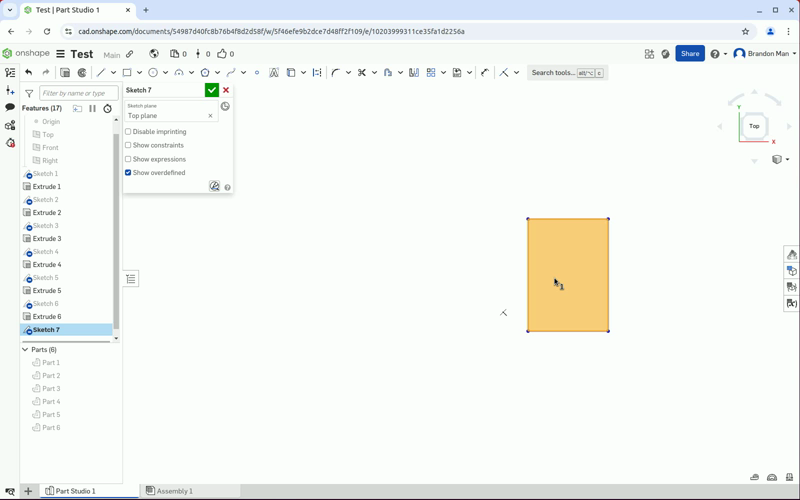
scroll(-6)
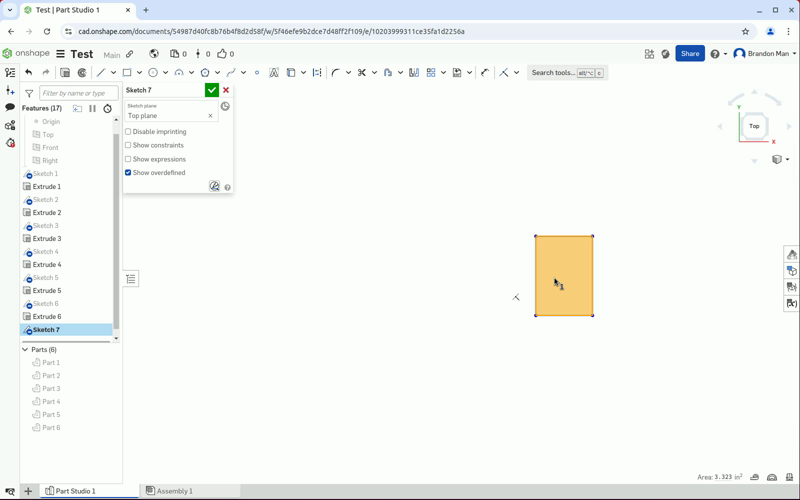
scroll(-6)
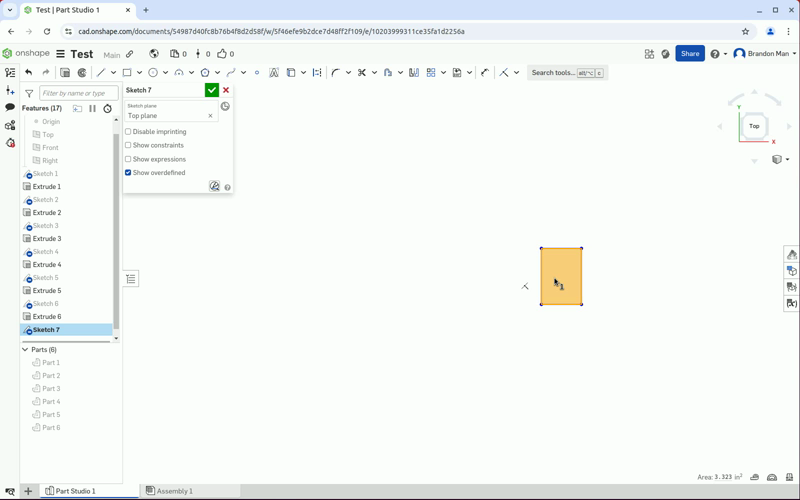
scroll(-6)
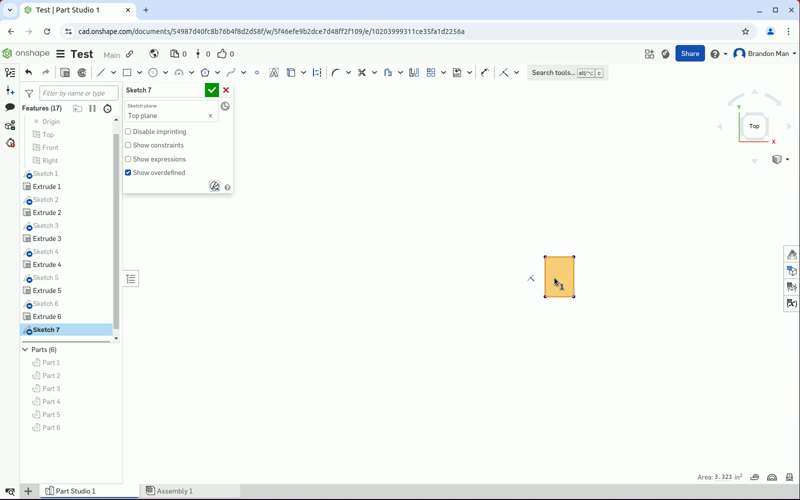
scroll(-6)
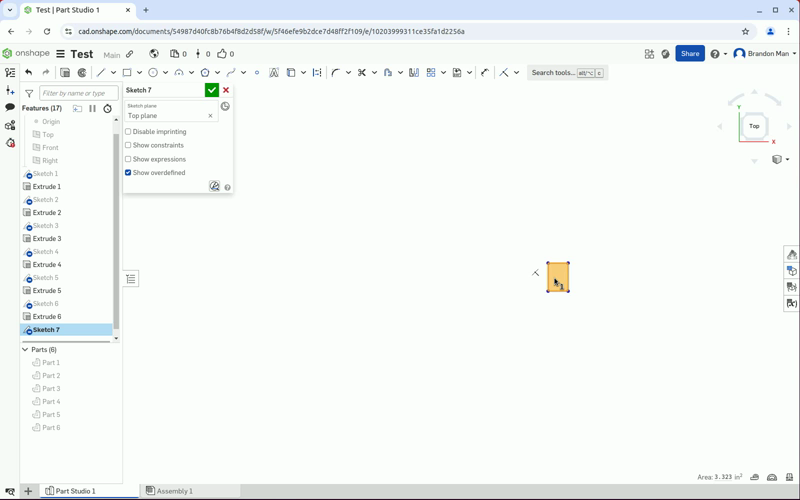
scroll(-6)
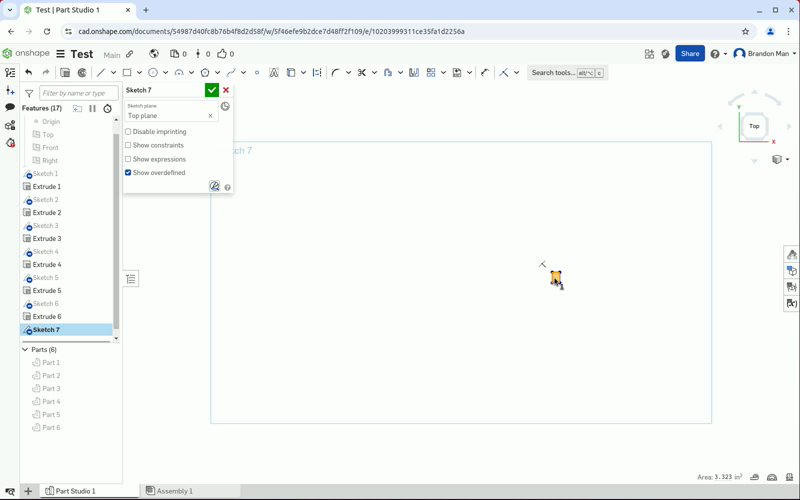
mouse_move(73, 352)
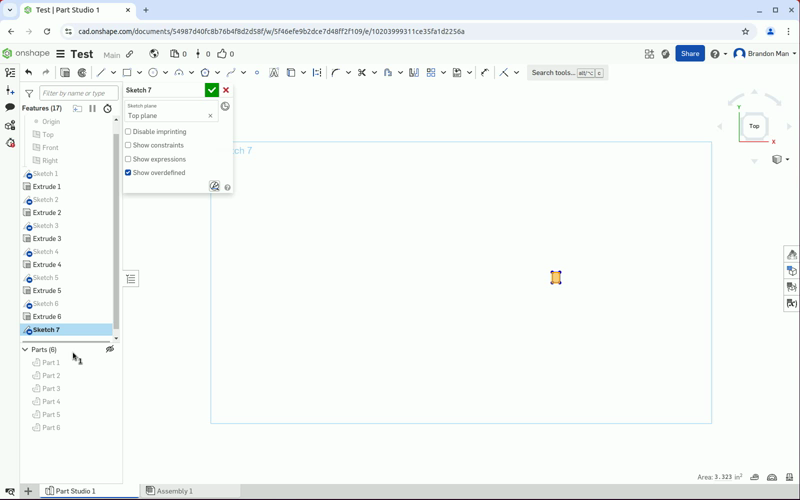
key(shift+y)
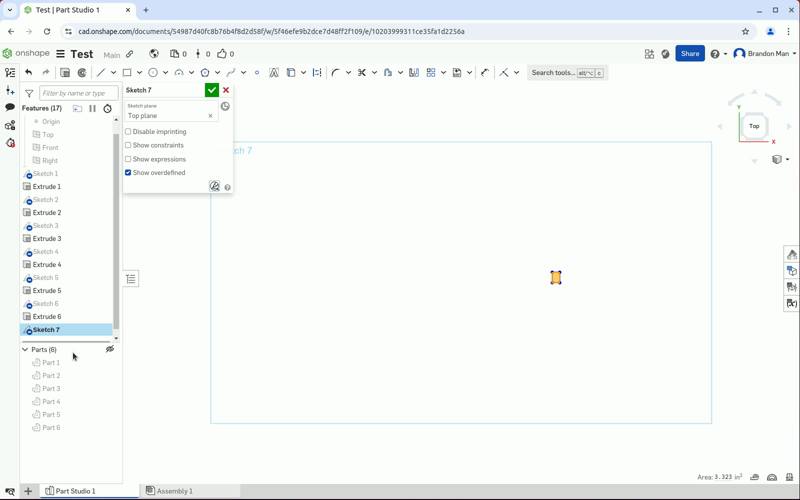
key(shift+e)
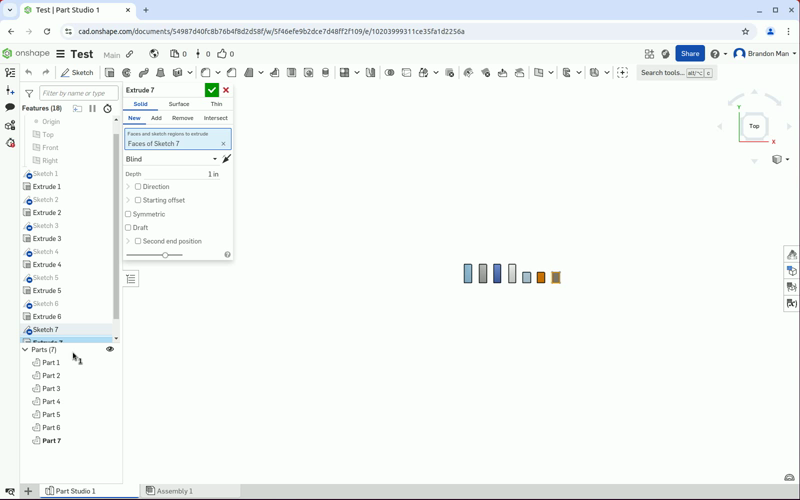
mouse_move(143, 106)
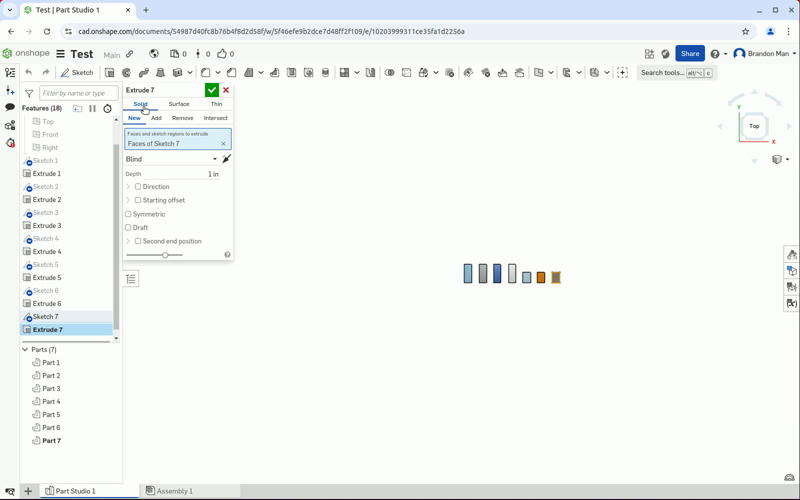
click(143, 106)
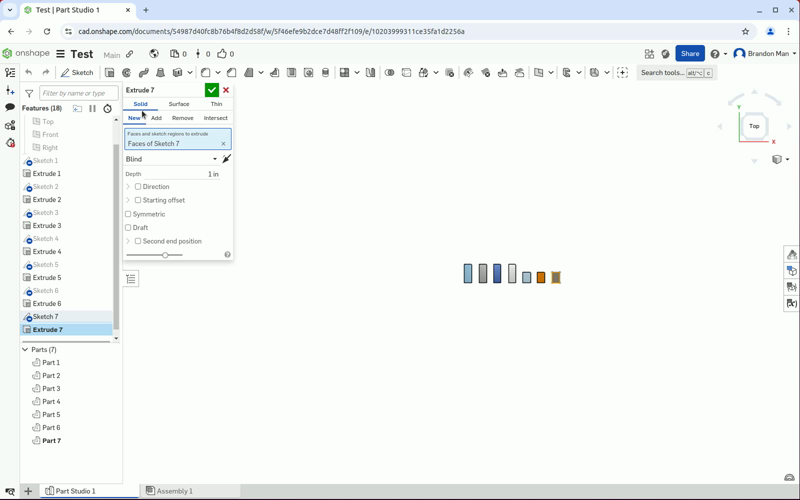
mouse_move(137, 120)
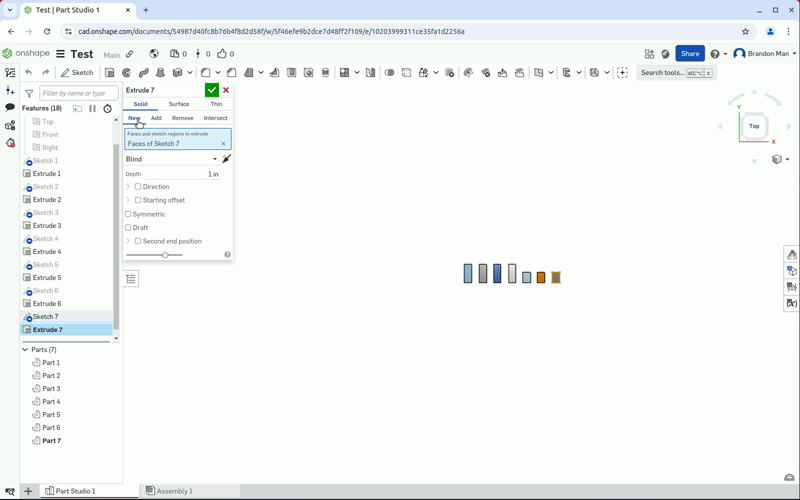
click(137, 120)
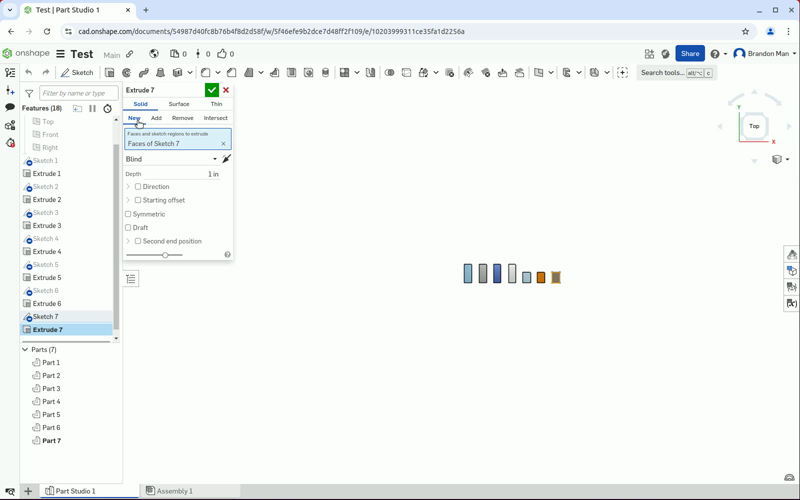
key(tab, 4)
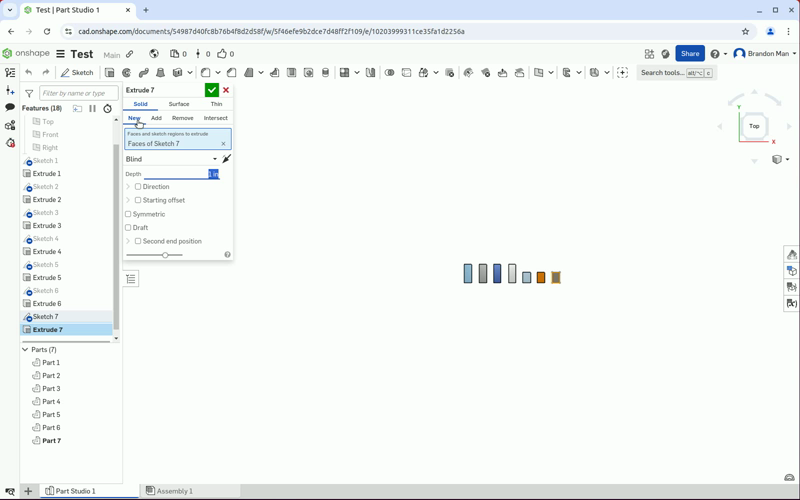
text(-0.241)
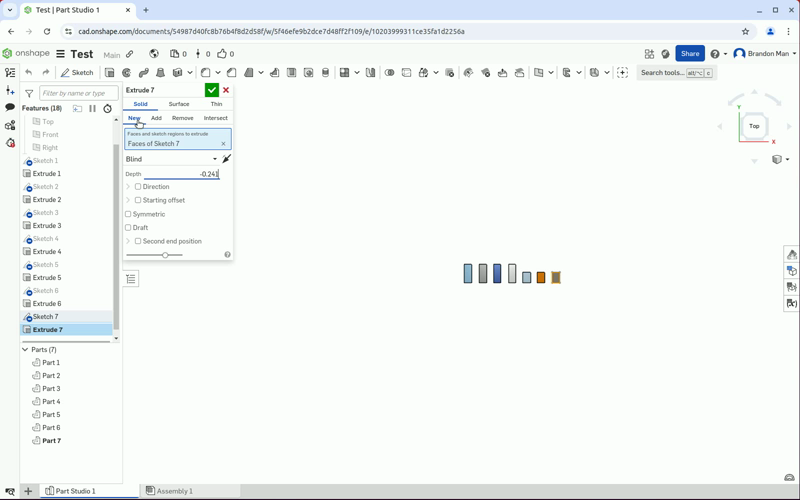
key(enter)
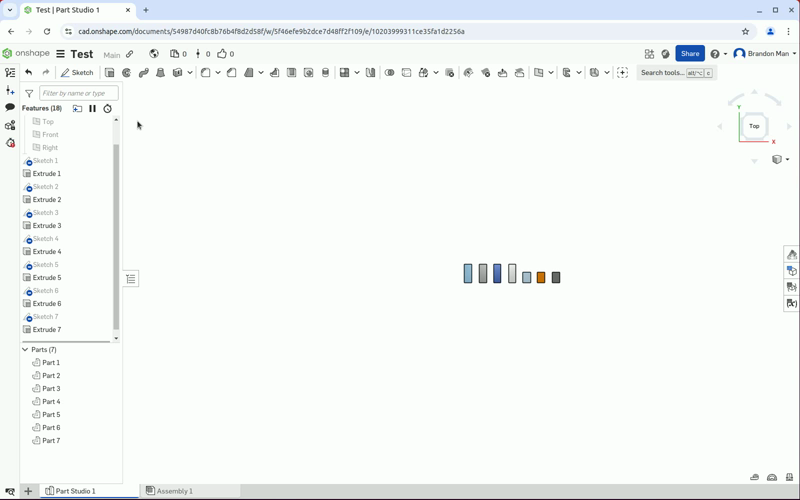
key(shift+h)
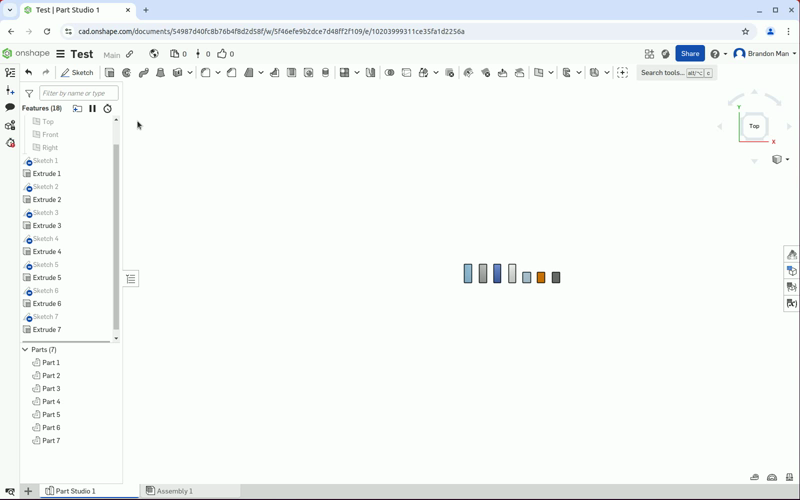
key(shift+h)
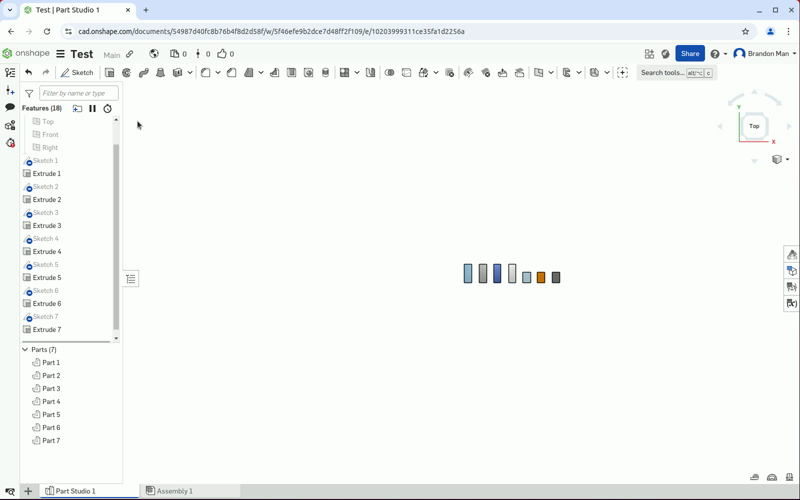
mouse_move(69, 163)
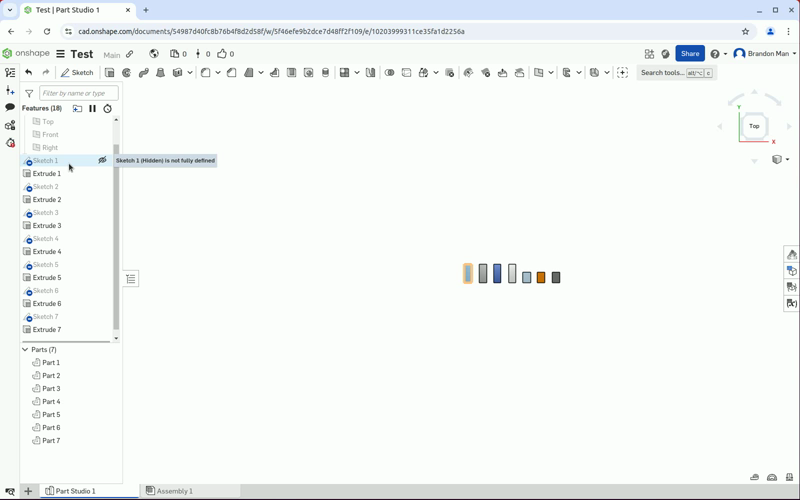
click(69, 163)
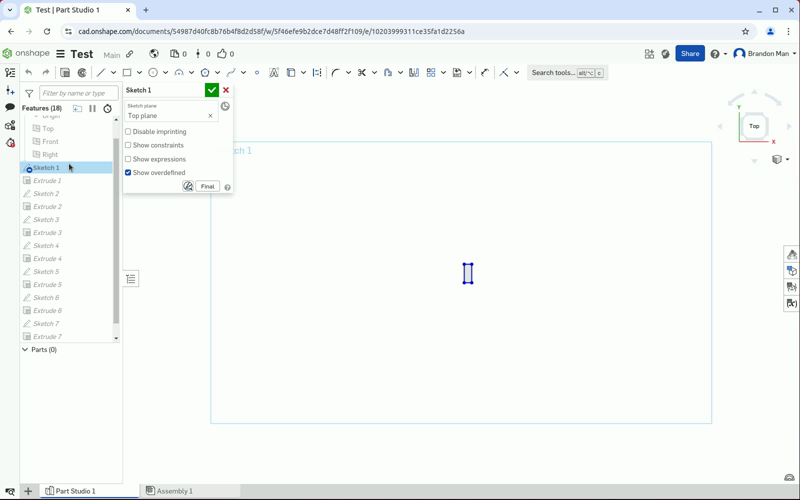
mouse_move(229, 92)
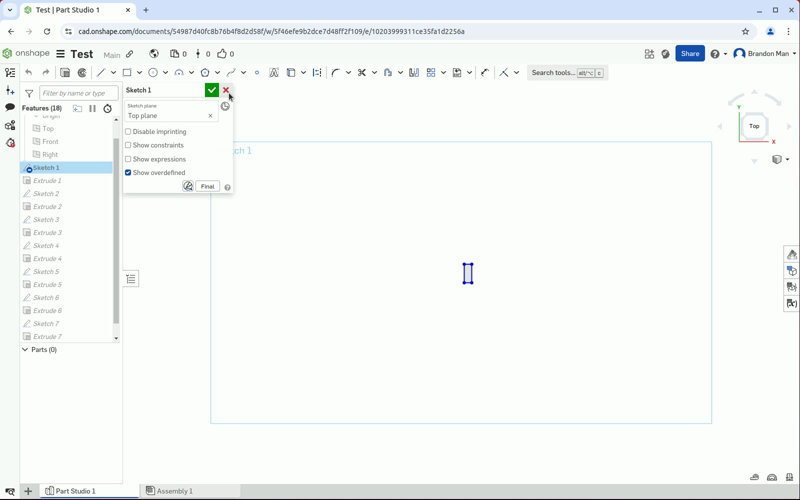
click(229, 92)
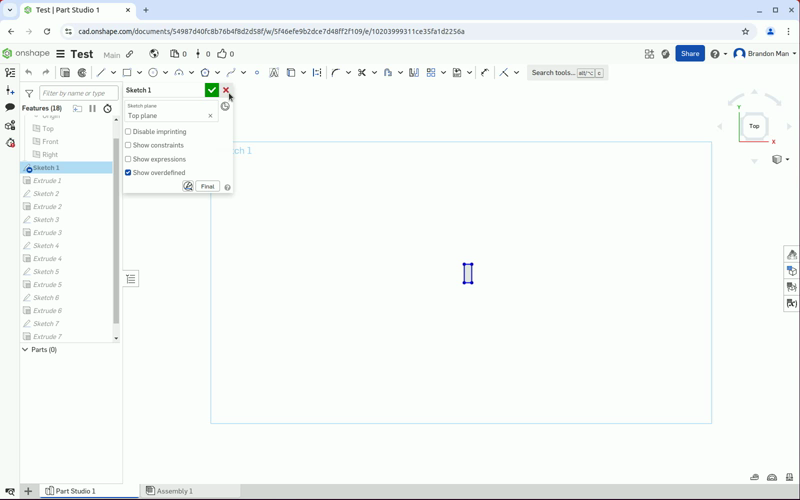
key(shift+s)
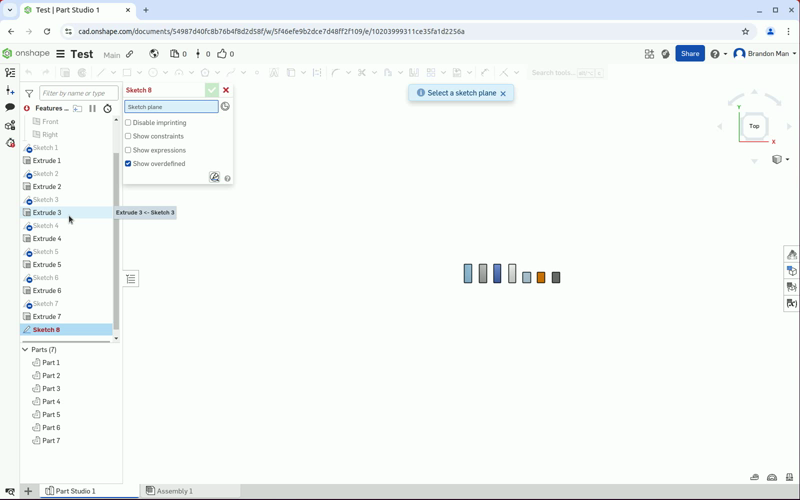
scroll(3)
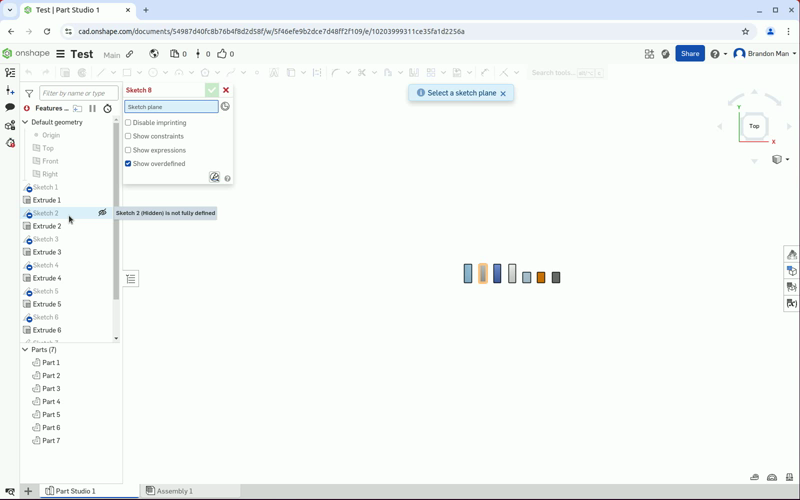
mouse_move(69, 150)
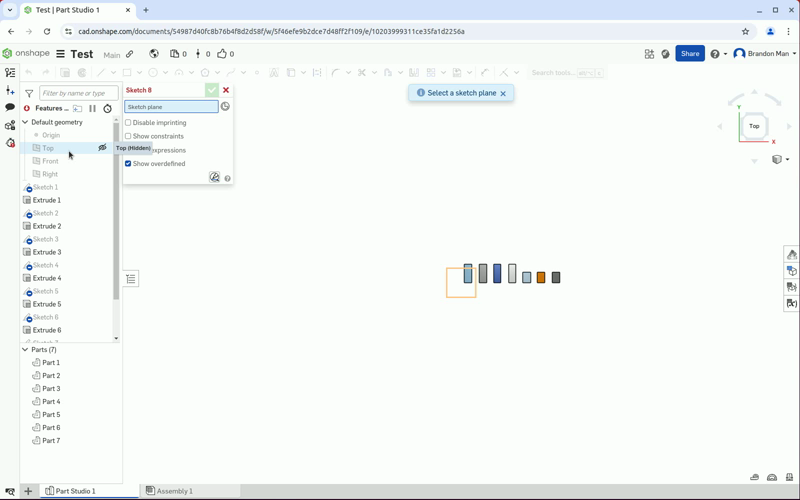
click(69, 150)
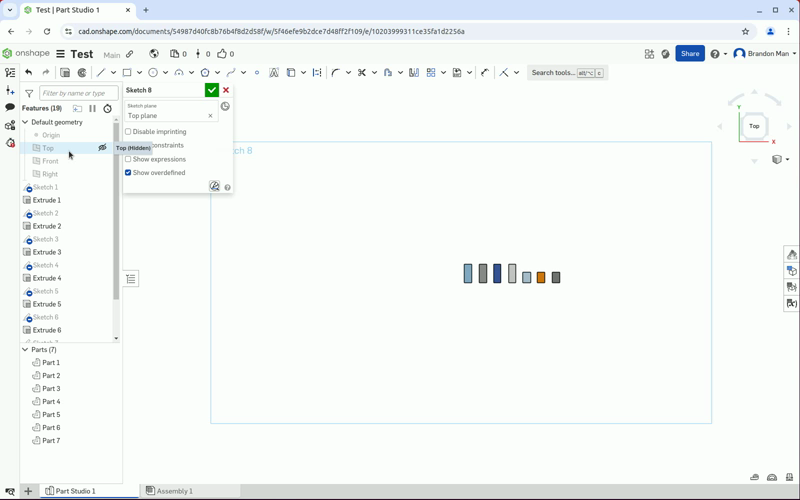
mouse_move(73, 352)
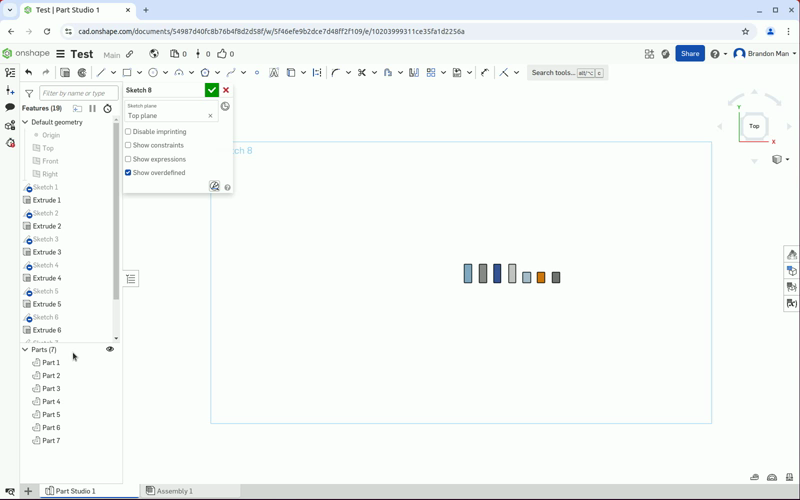
key(y)
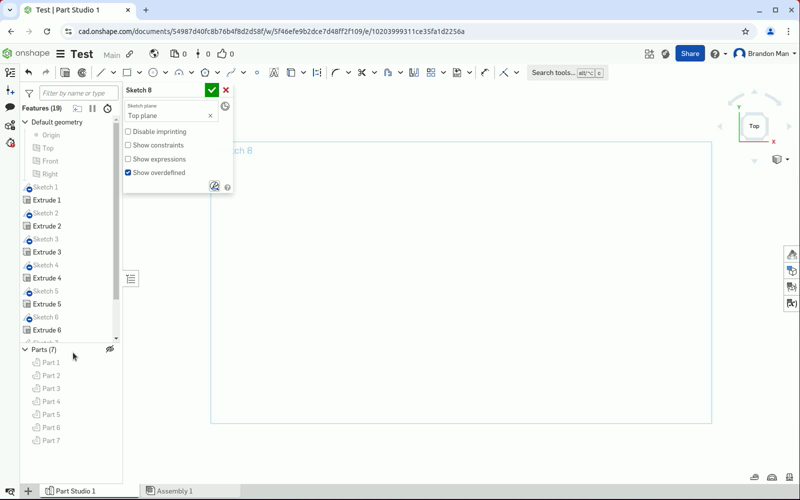
key(l)
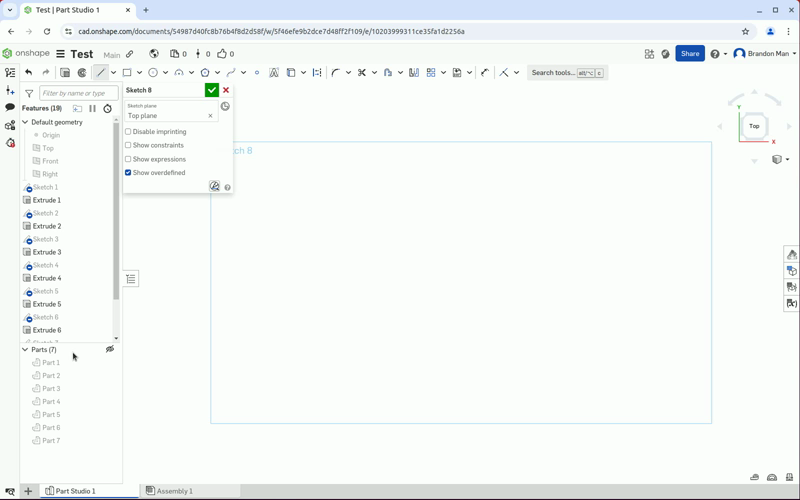
key_down(shift)
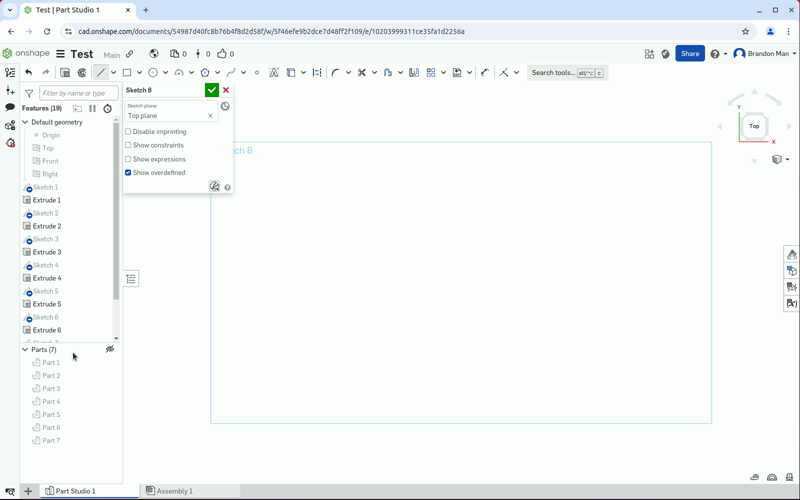
mouse_move(567, 282)
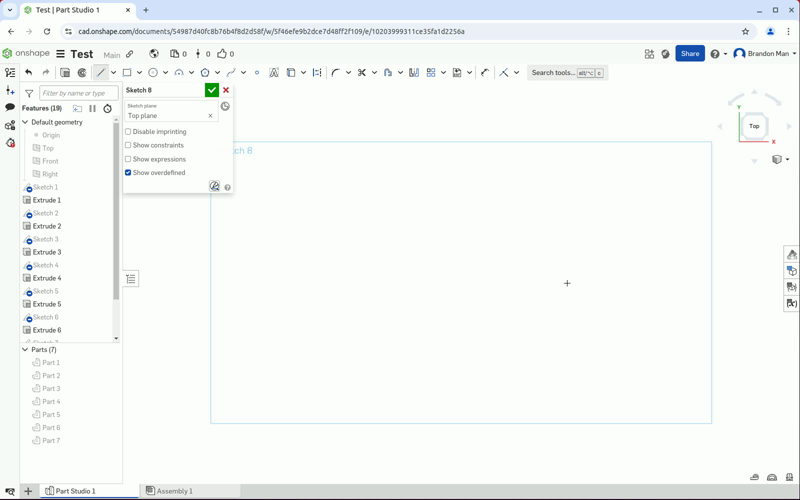
click(567, 282)
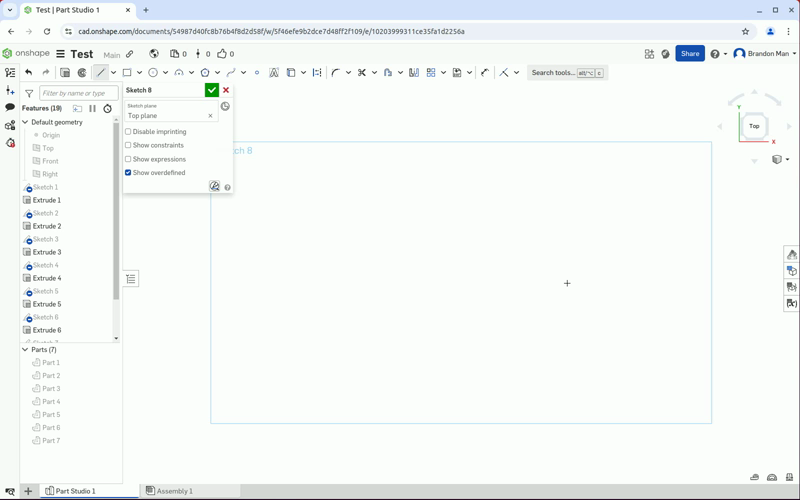
key_up(shift)
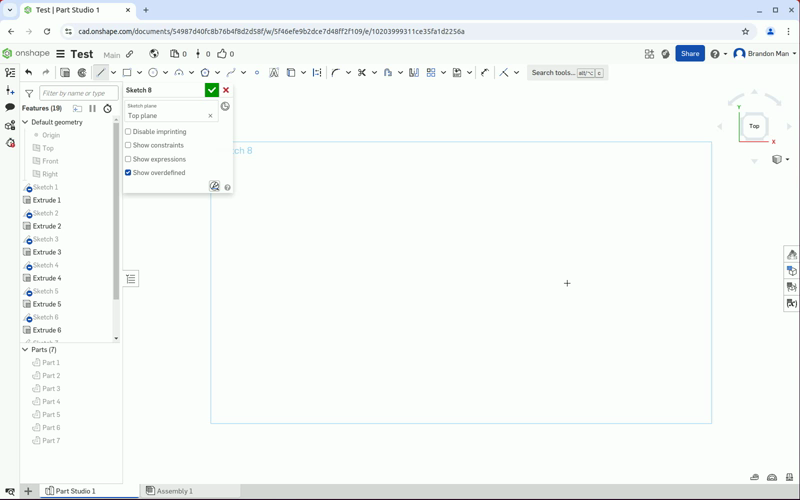
key_down(shift)
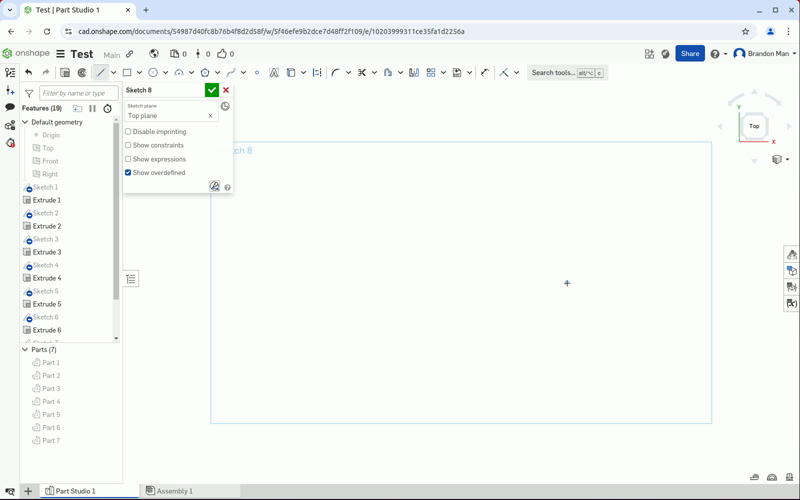
mouse_move(589, 282)
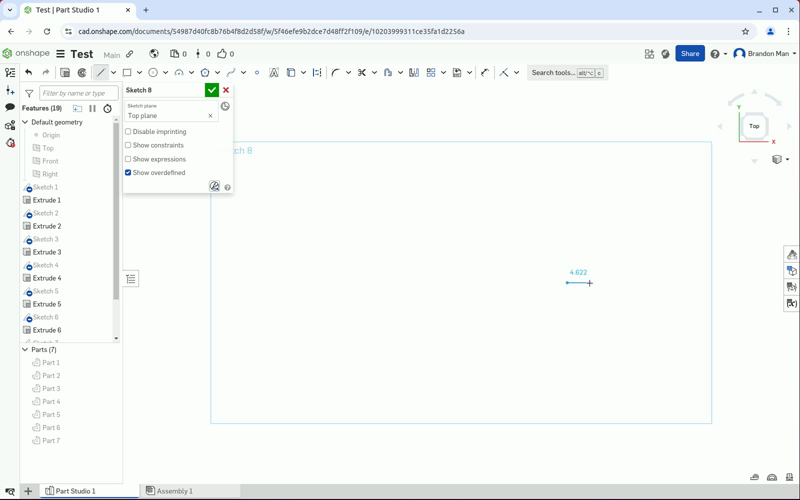
mouse_move(574, 282)
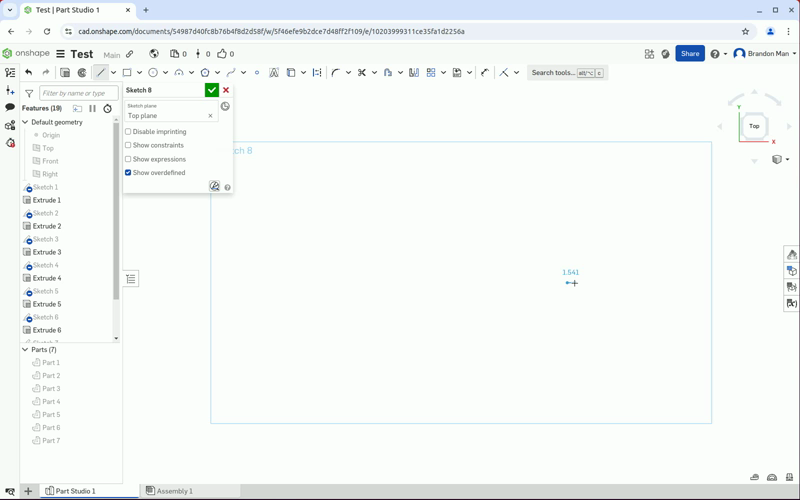
scroll(6)
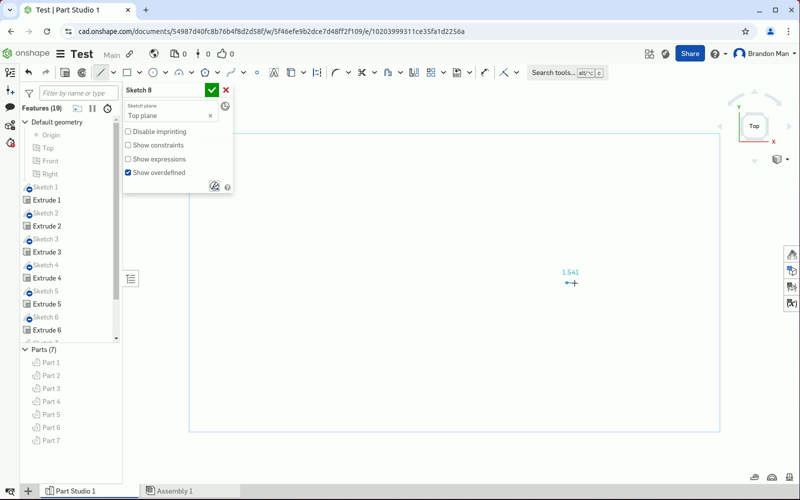
scroll(6)
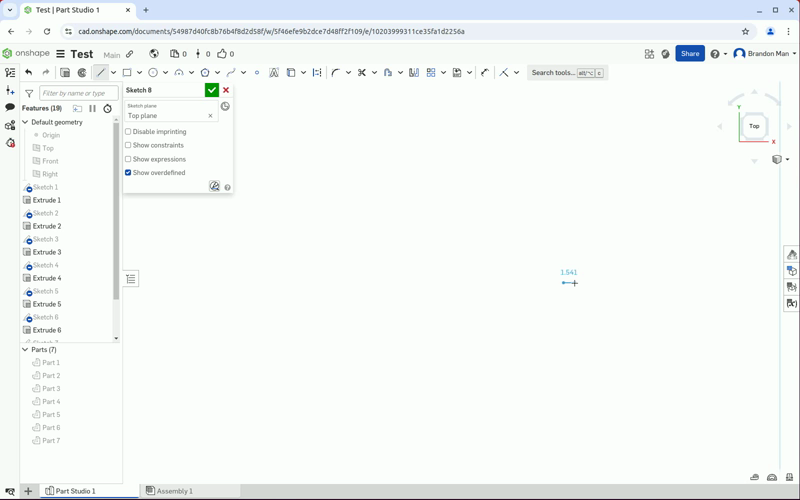
scroll(6)
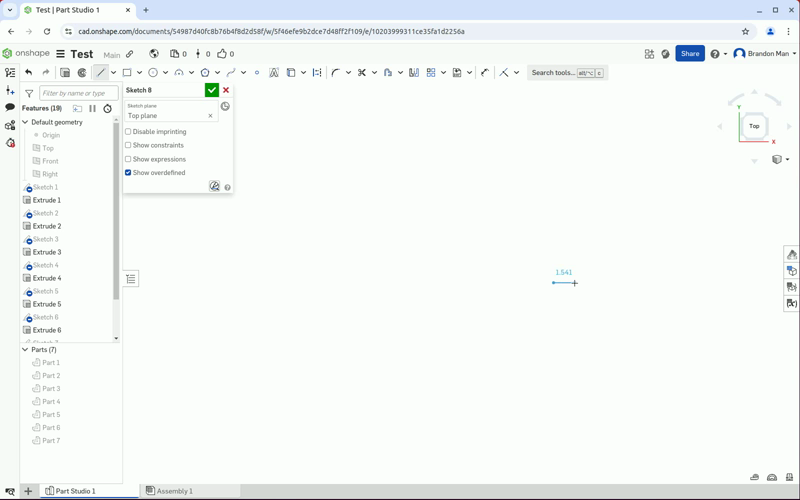
scroll(6)
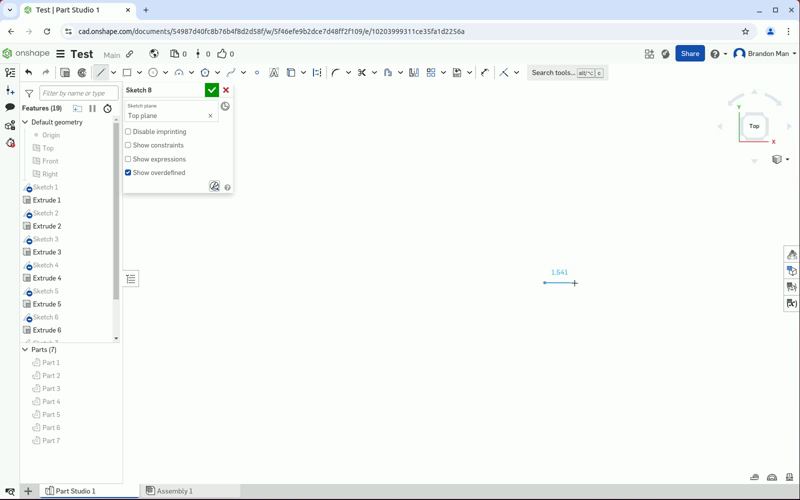
scroll(6)
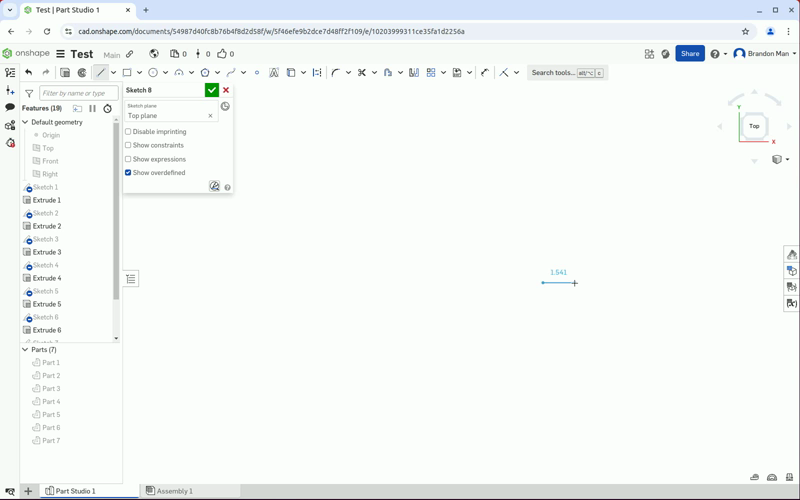
scroll(6)
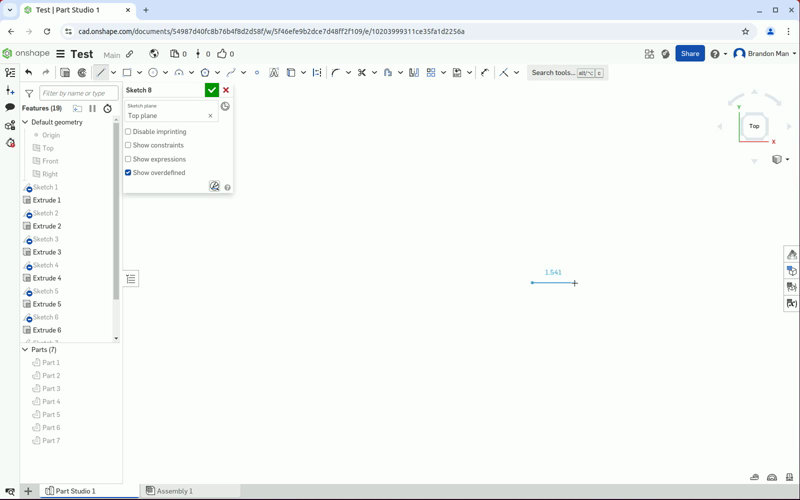
scroll(6)
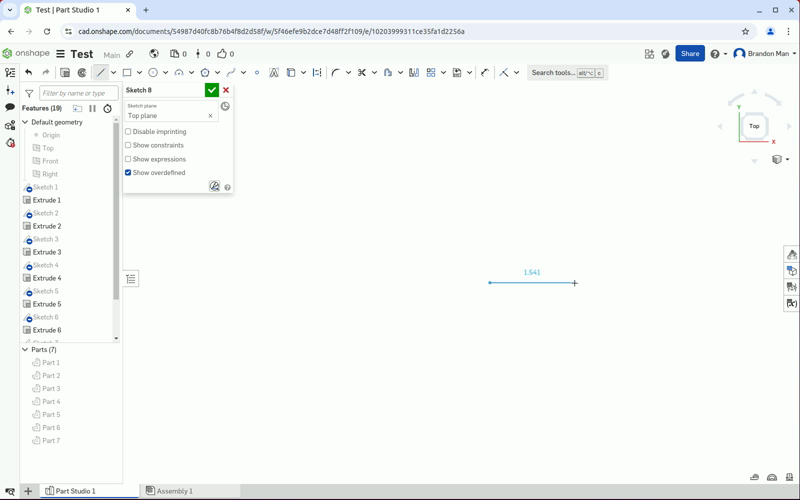
click(574, 282)
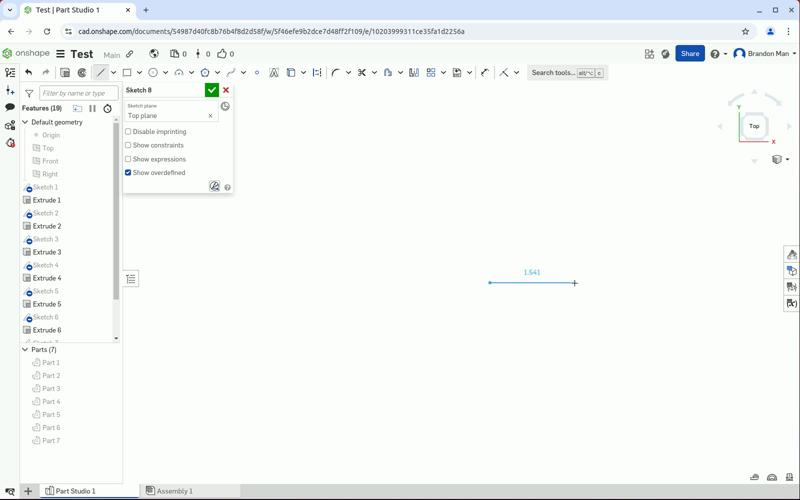
scroll(-6)
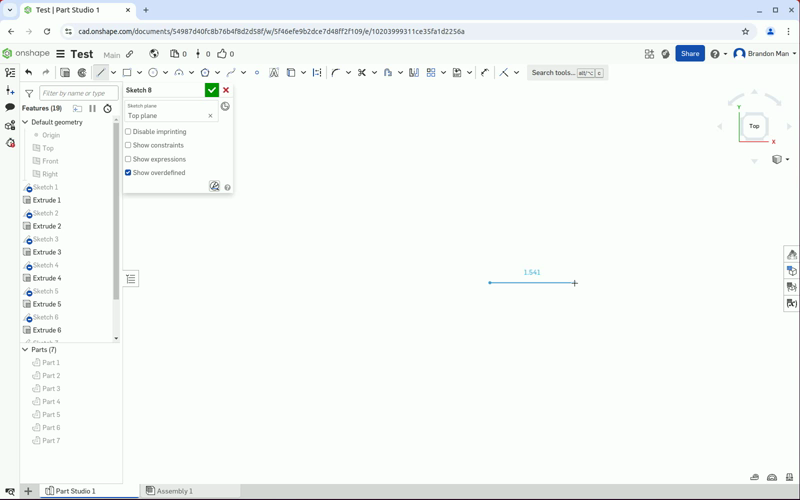
scroll(-6)
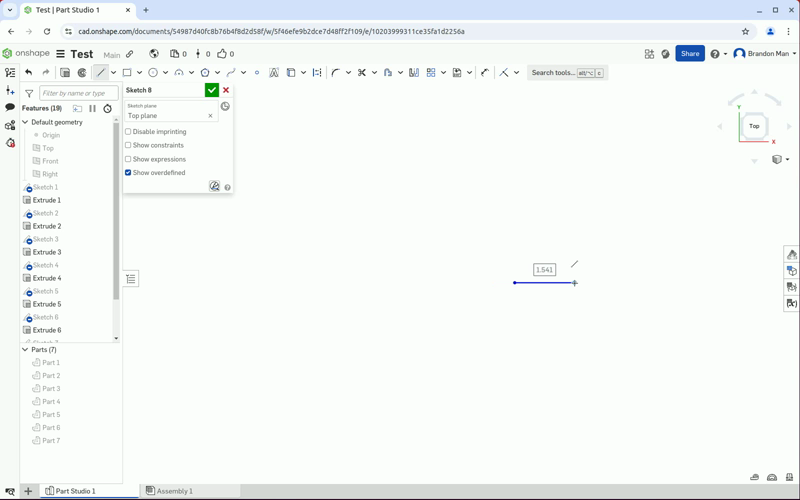
scroll(-6)
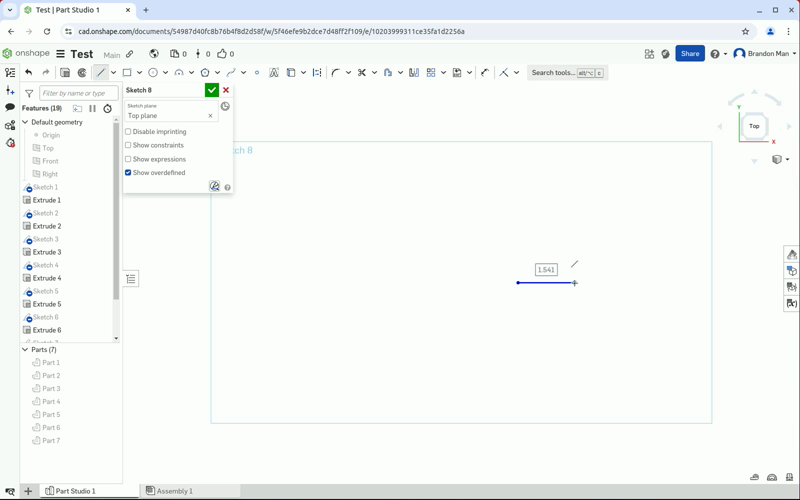
scroll(-6)
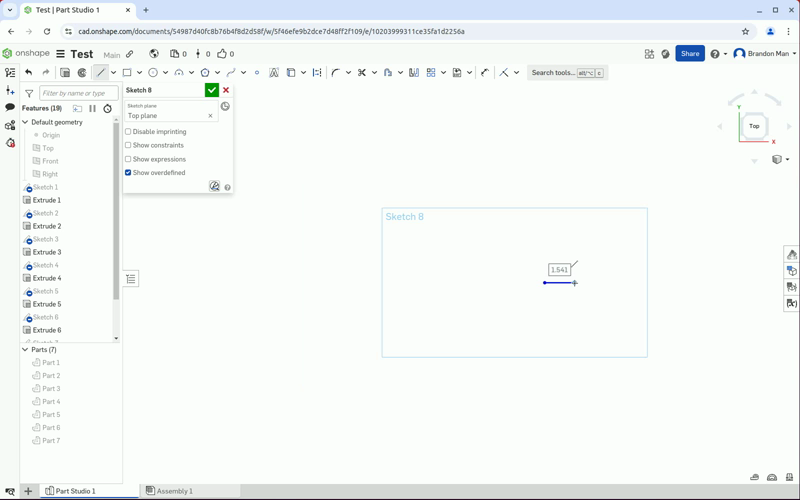
scroll(-6)
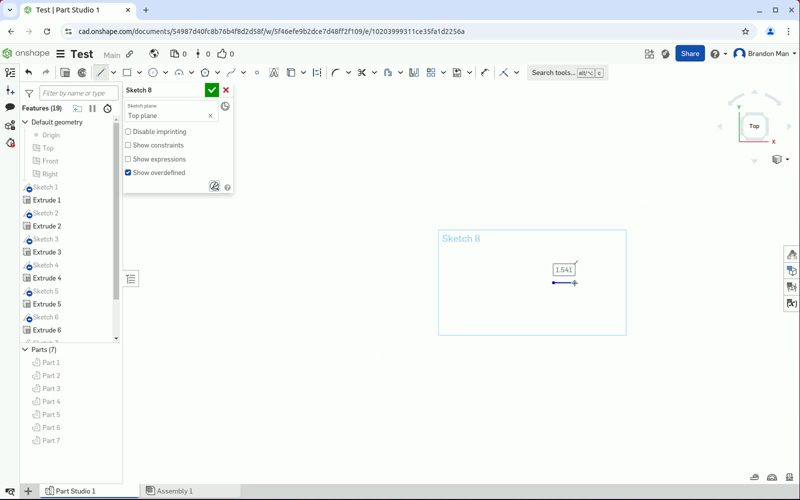
scroll(-6)
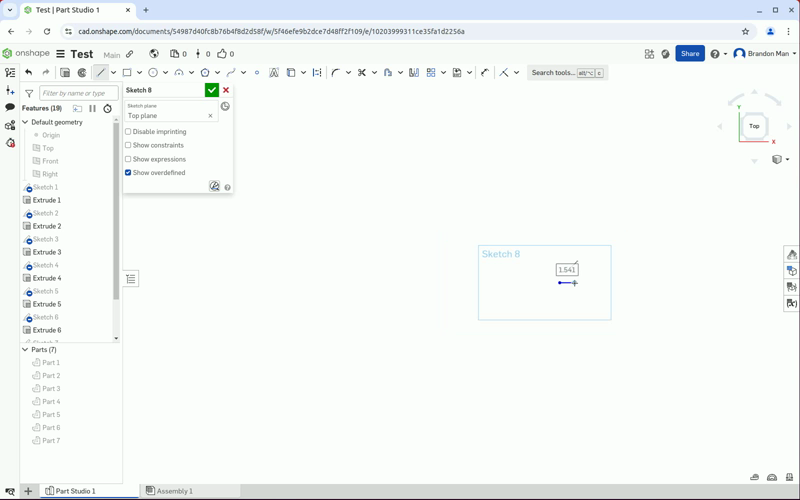
scroll(-6)
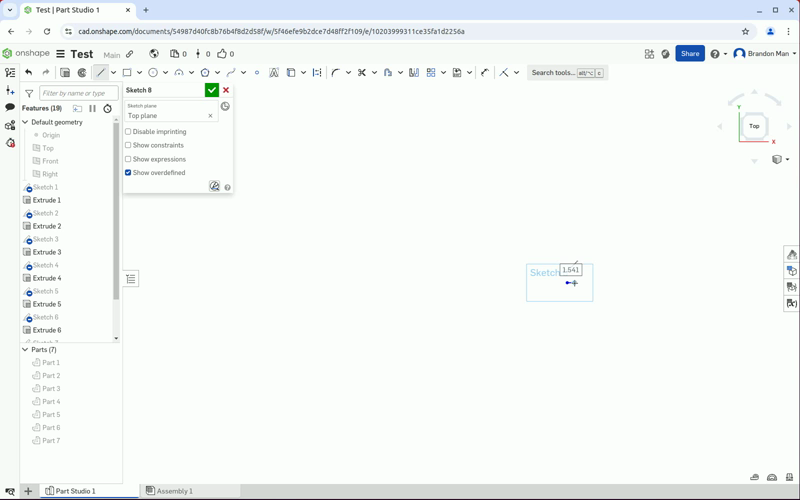
key_up(shift)
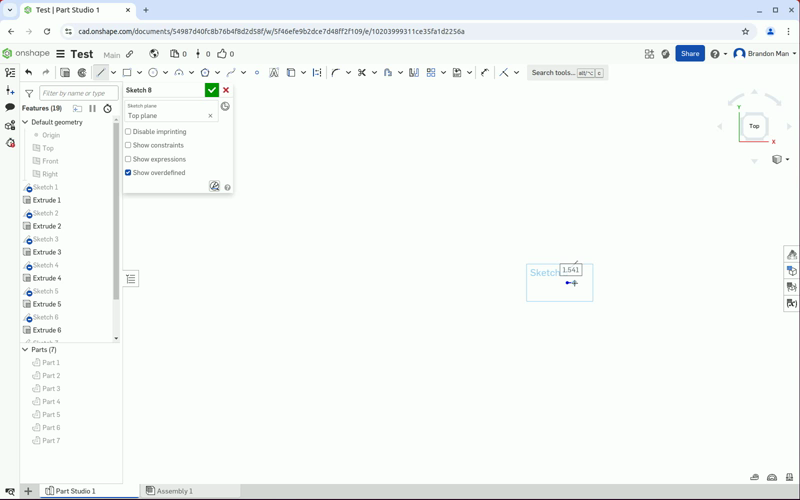
key_down(shift)
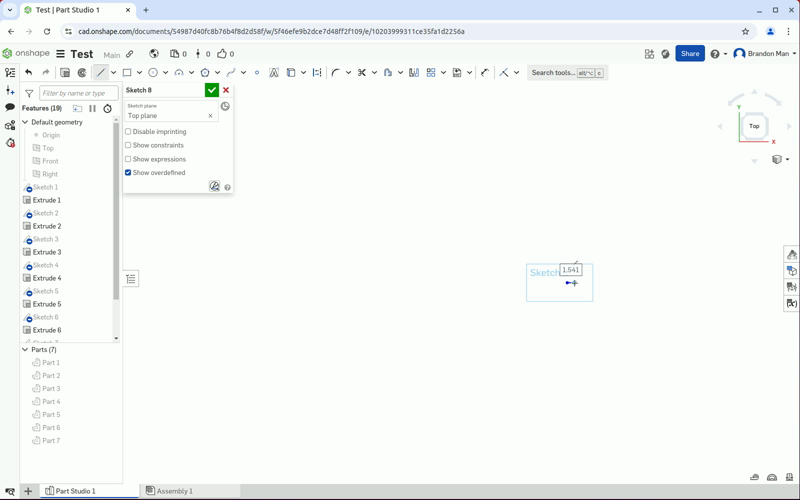
mouse_move(589, 282)
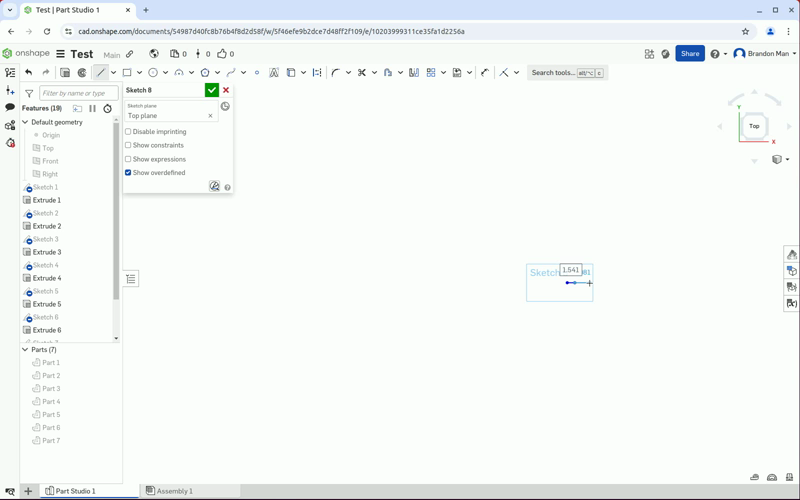
mouse_move(574, 272)
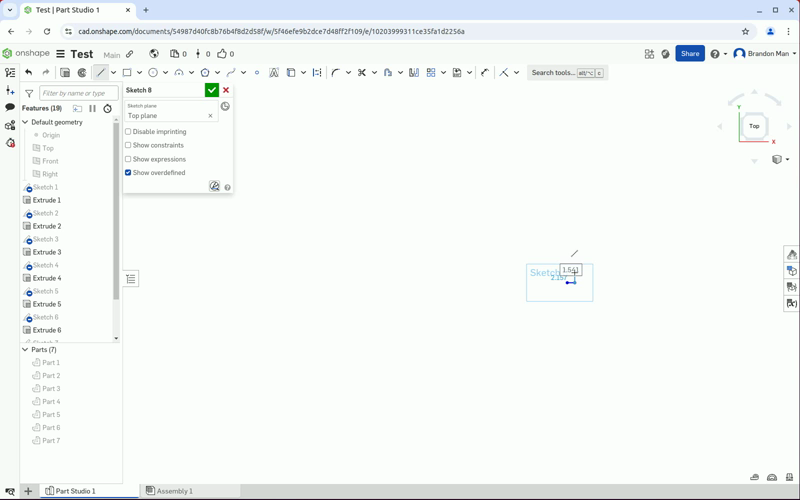
click(574, 272)
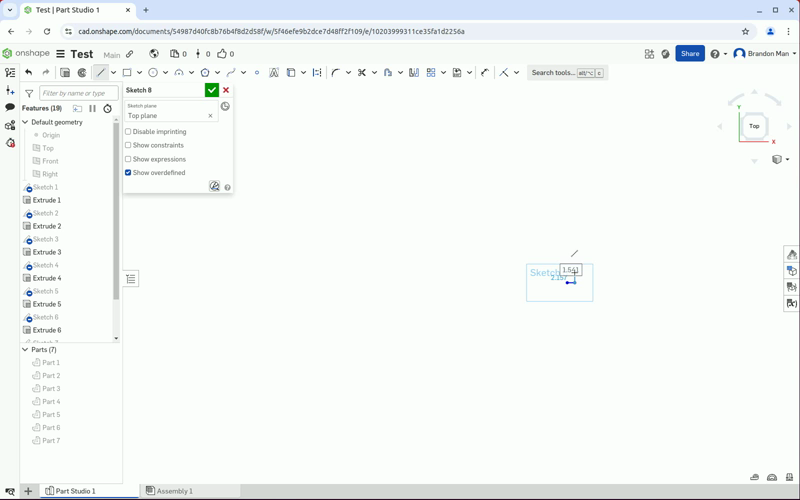
key_up(shift)
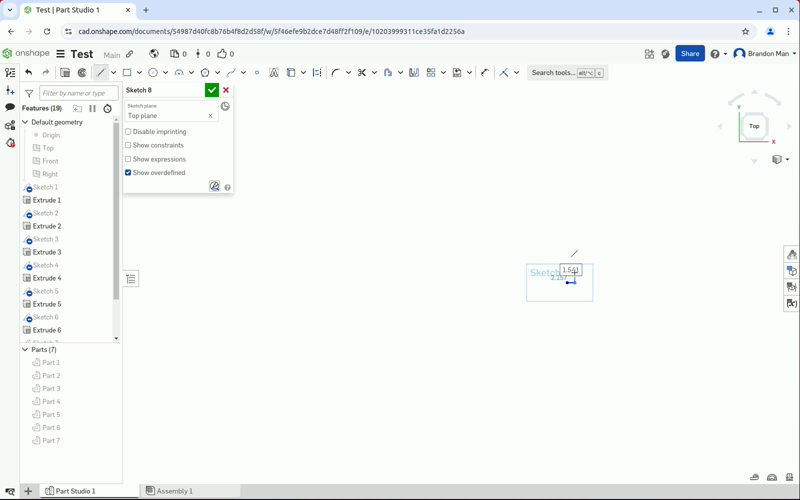
key_down(shift)
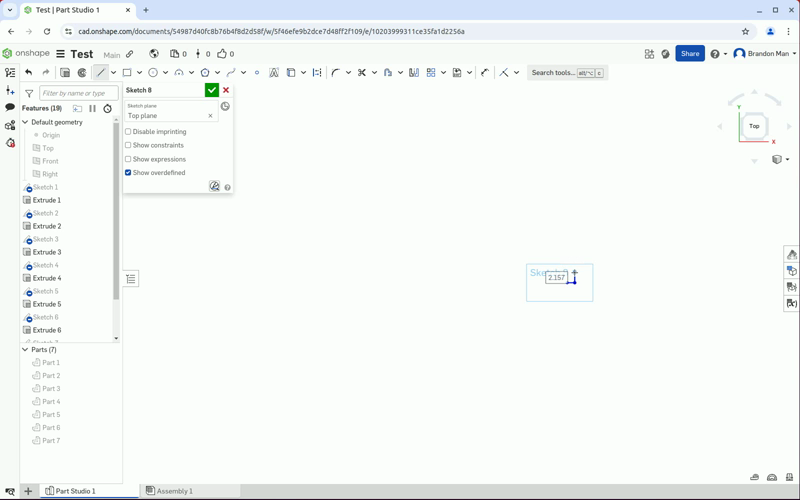
mouse_move(589, 272)
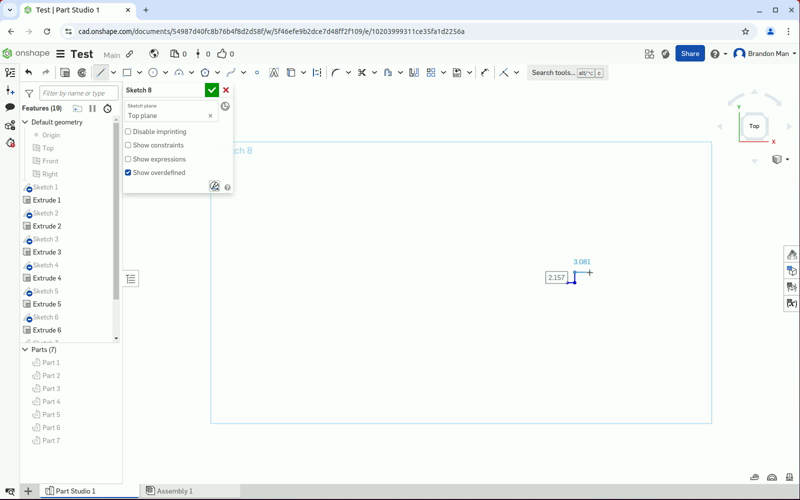
mouse_move(567, 272)
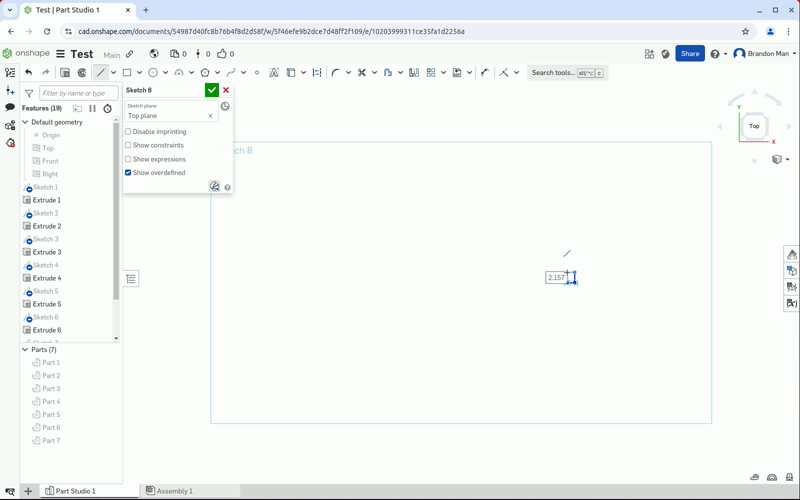
scroll(6)
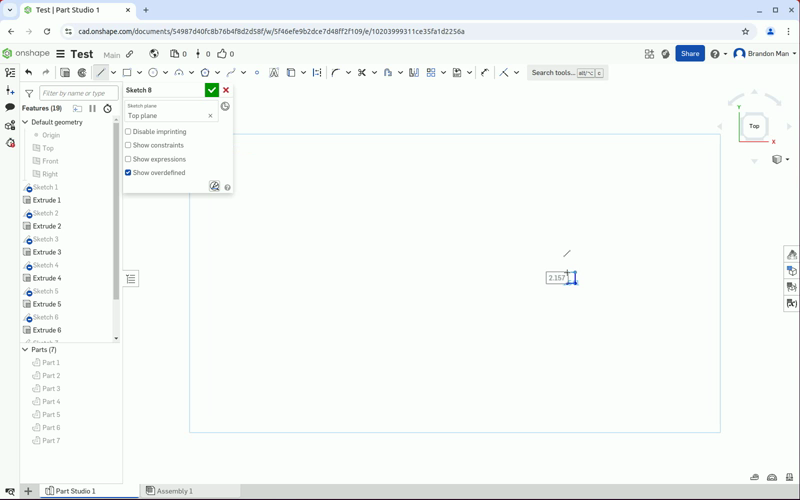
scroll(6)
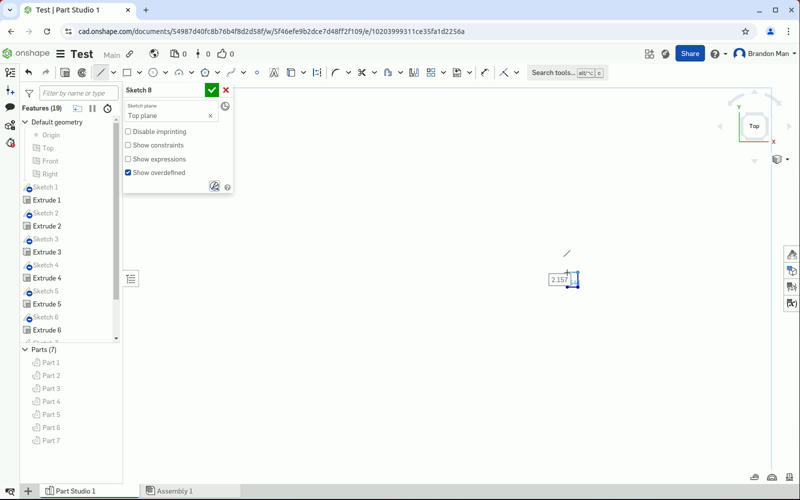
scroll(6)
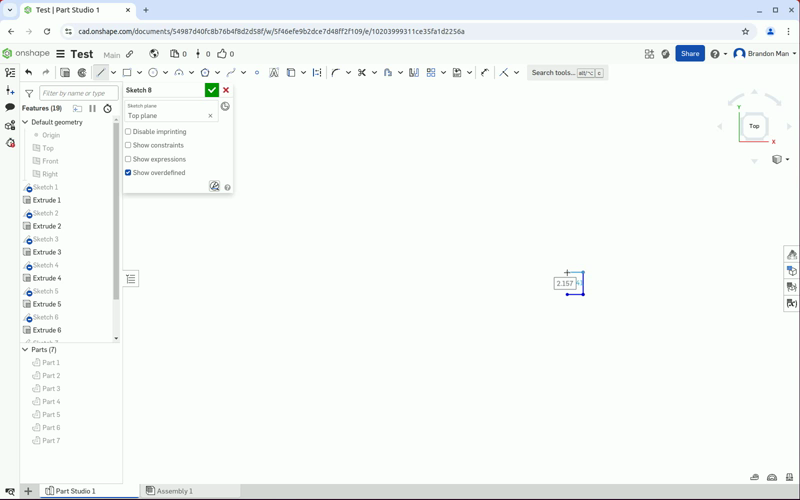
scroll(6)
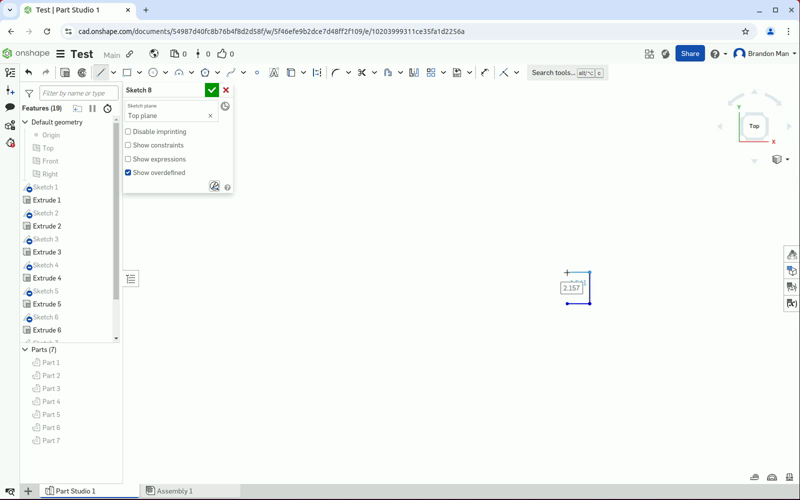
scroll(6)
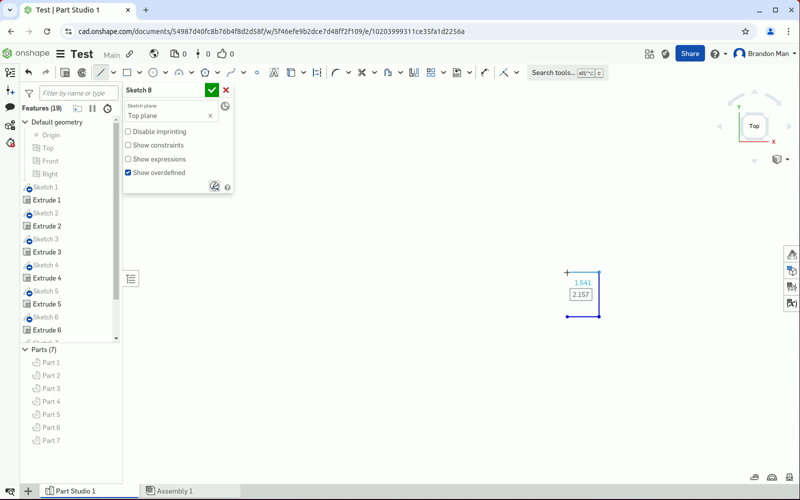
scroll(6)
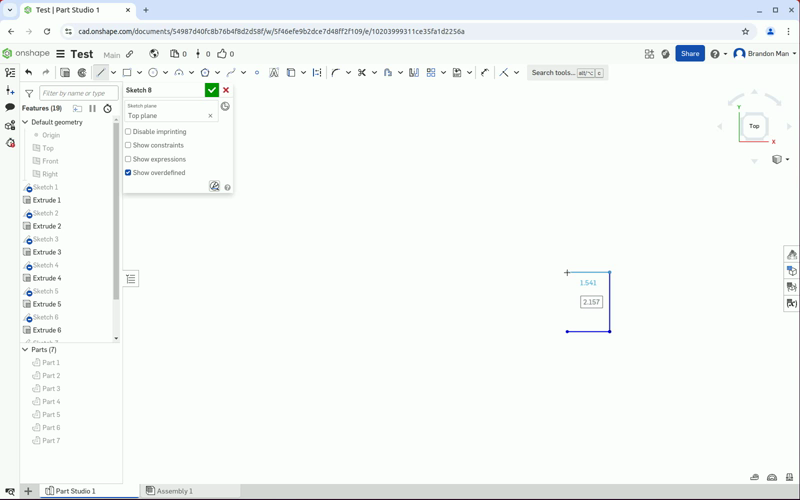
scroll(6)
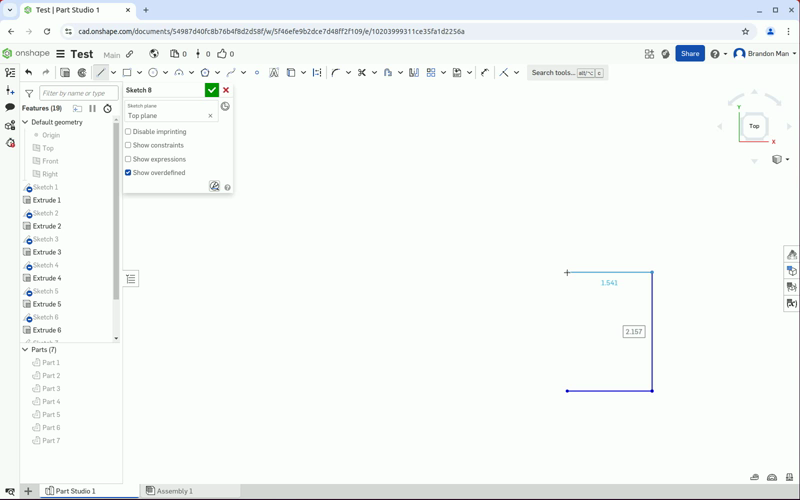
click(567, 272)
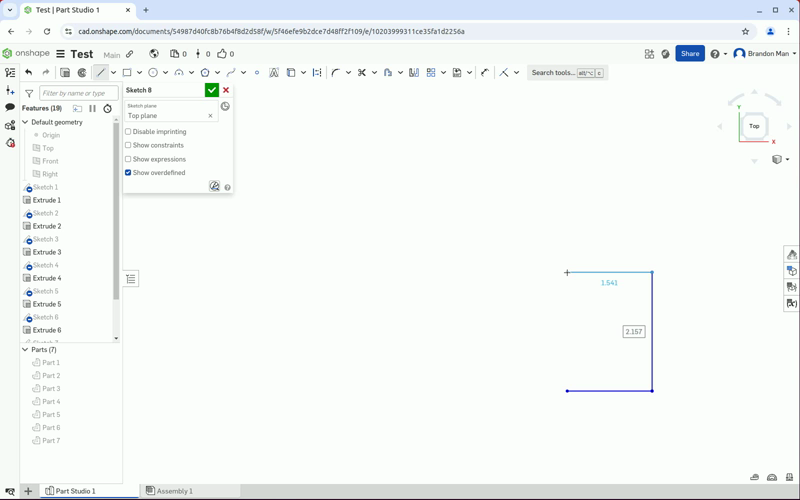
scroll(-6)
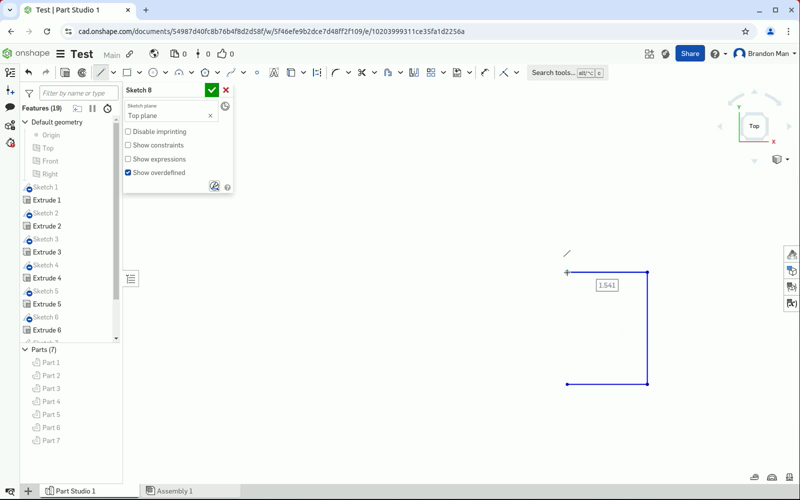
scroll(-6)
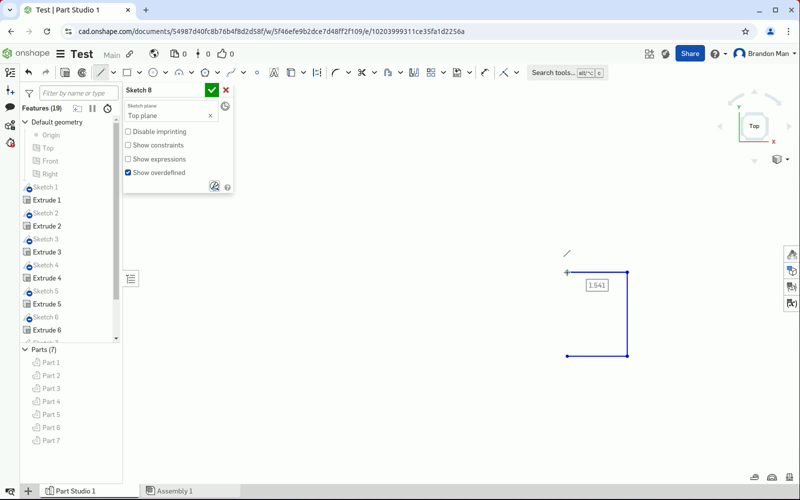
scroll(-6)
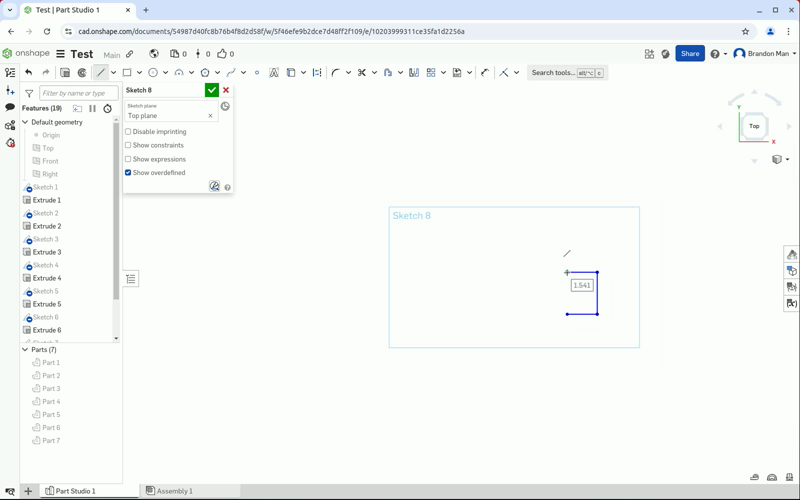
scroll(-6)
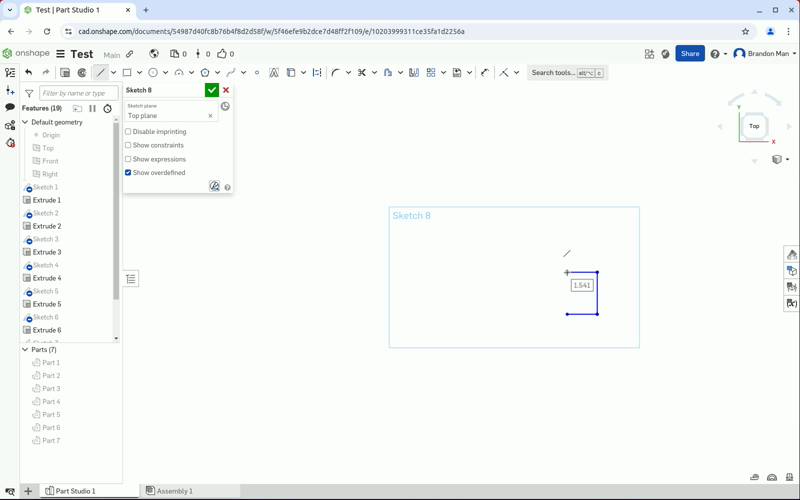
scroll(-6)
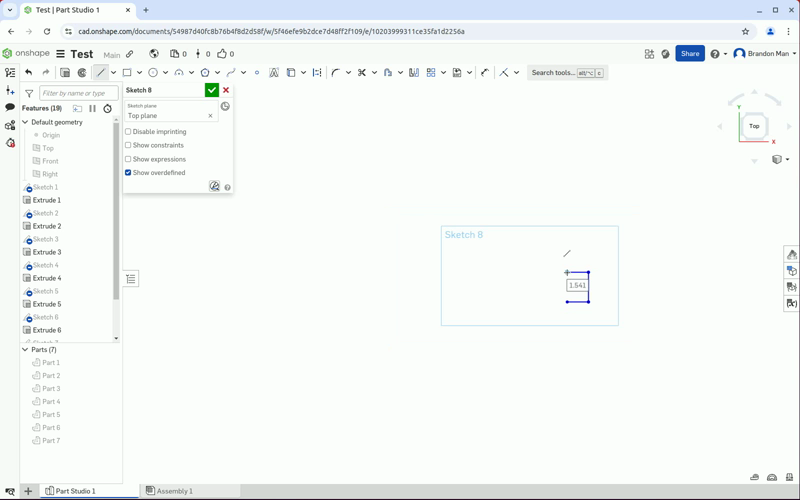
scroll(-6)
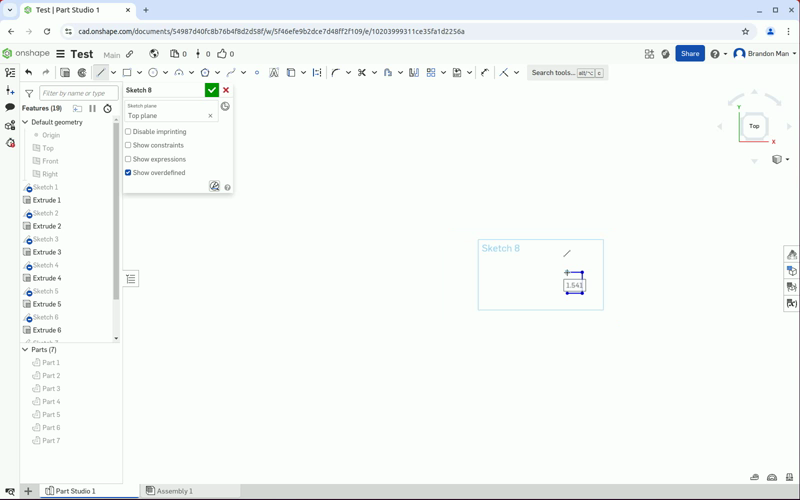
scroll(-6)
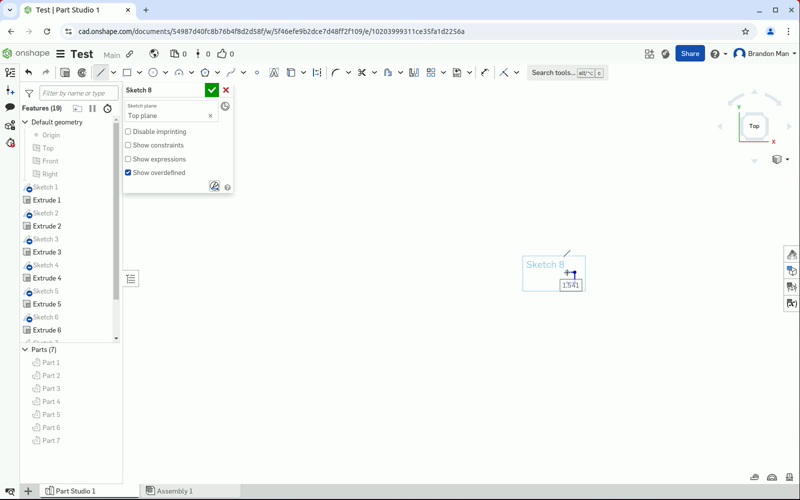
key_up(shift)
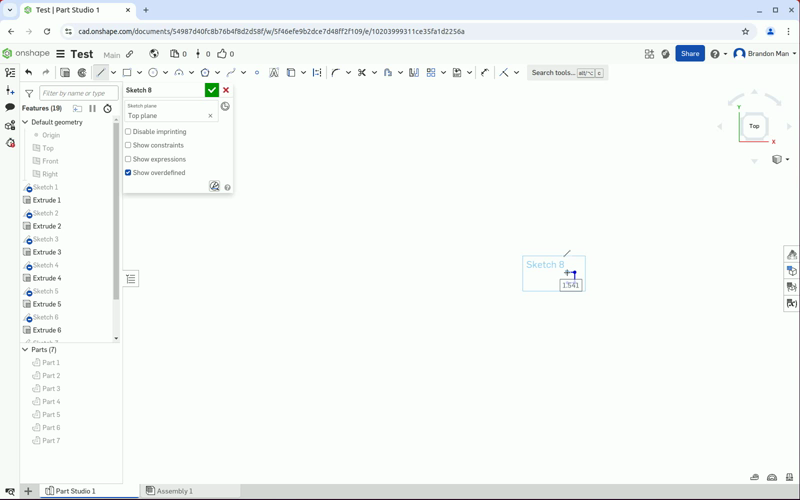
mouse_move(589, 272)
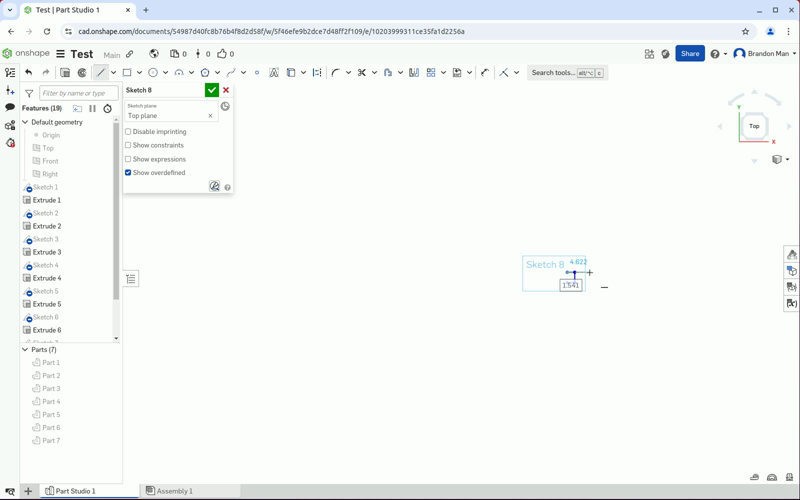
key_down(shift)
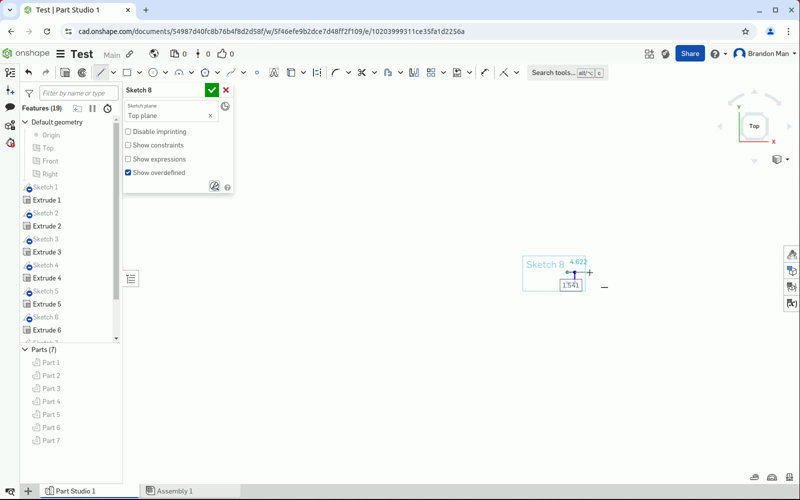
mouse_move(567, 282)
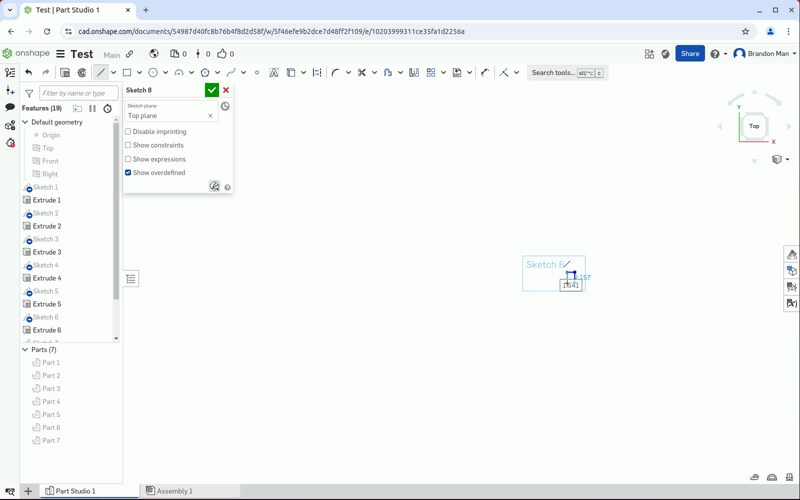
key_up(shift)
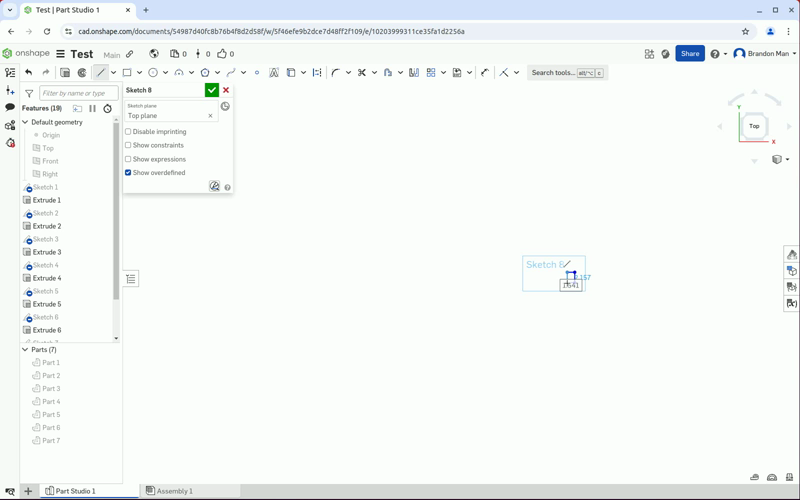
click(567, 282)
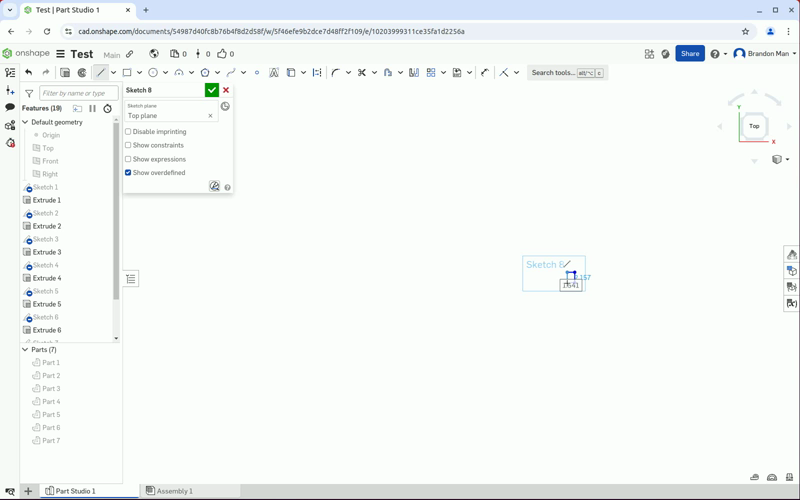
key(esc)
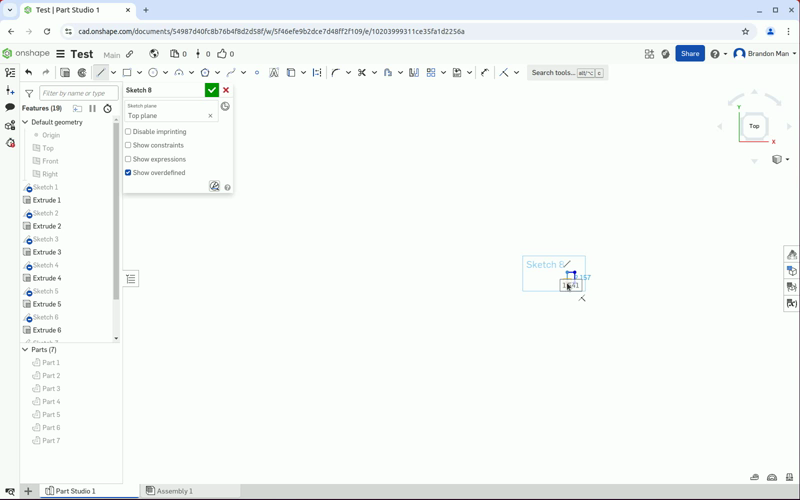
mouse_move(567, 281)
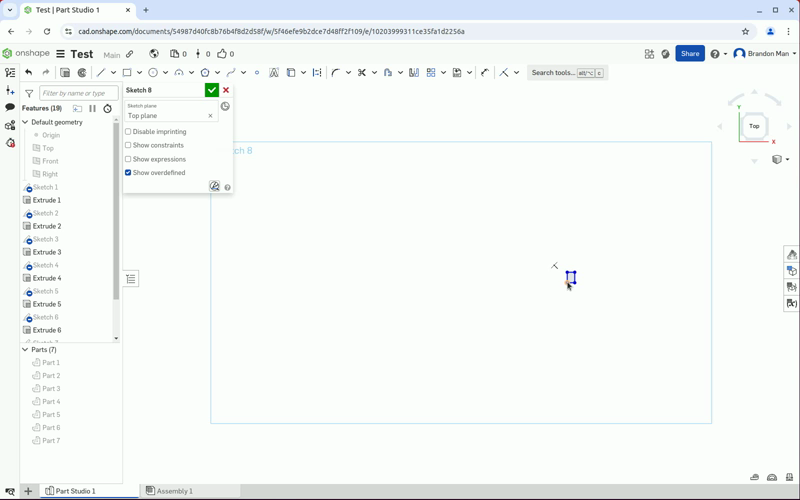
scroll(6)
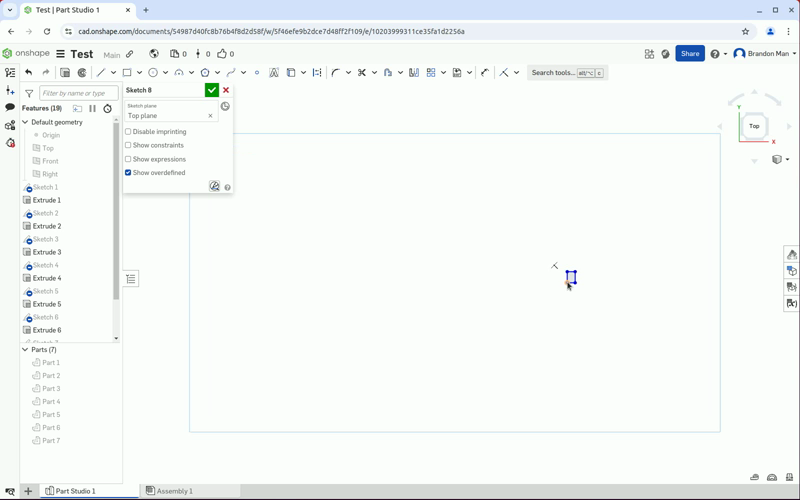
scroll(6)
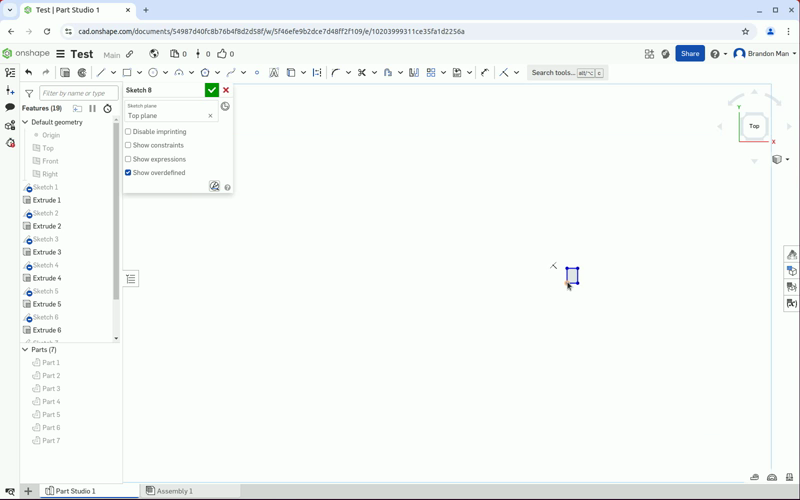
scroll(6)
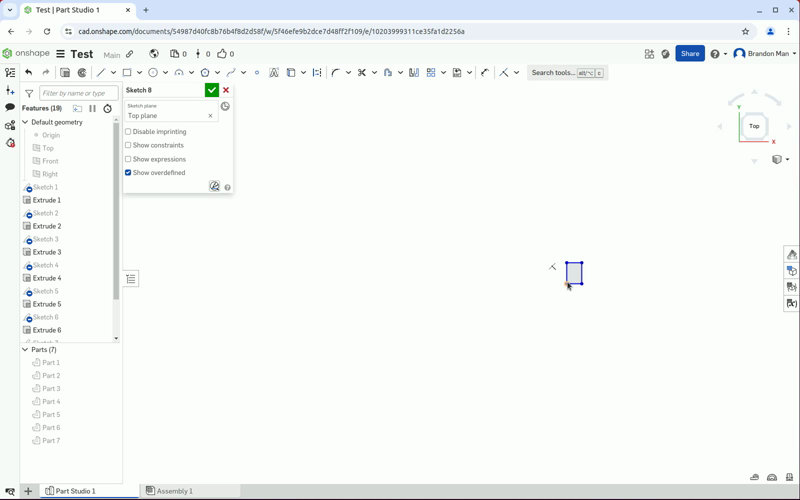
scroll(6)
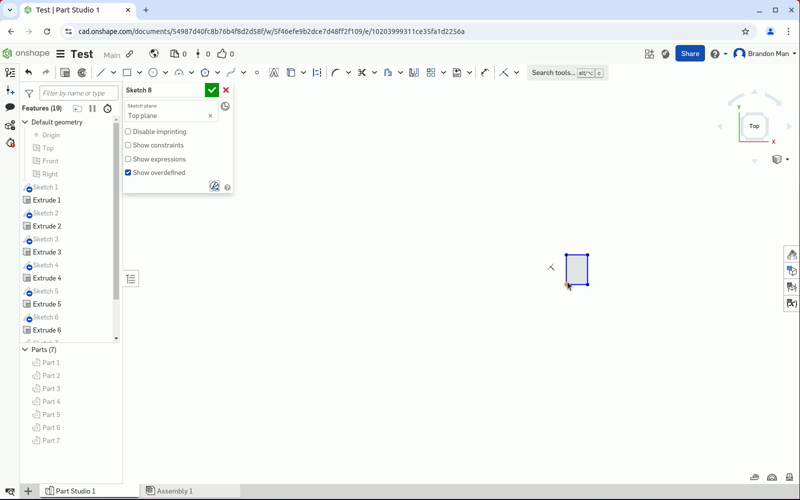
scroll(6)
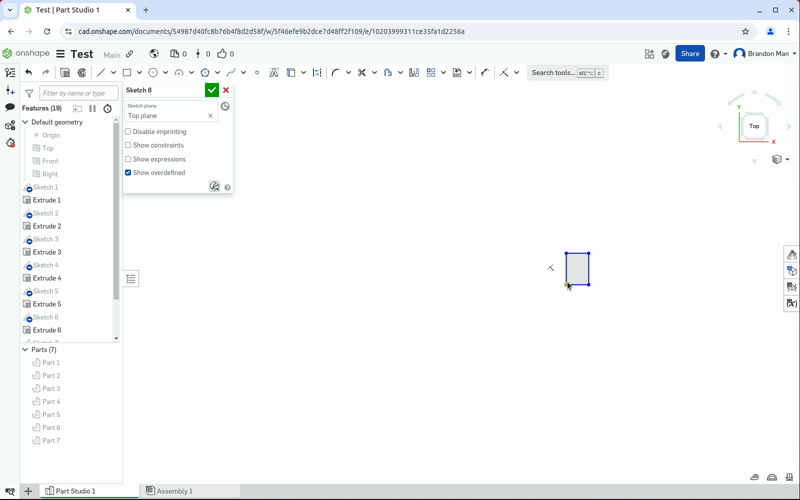
scroll(6)
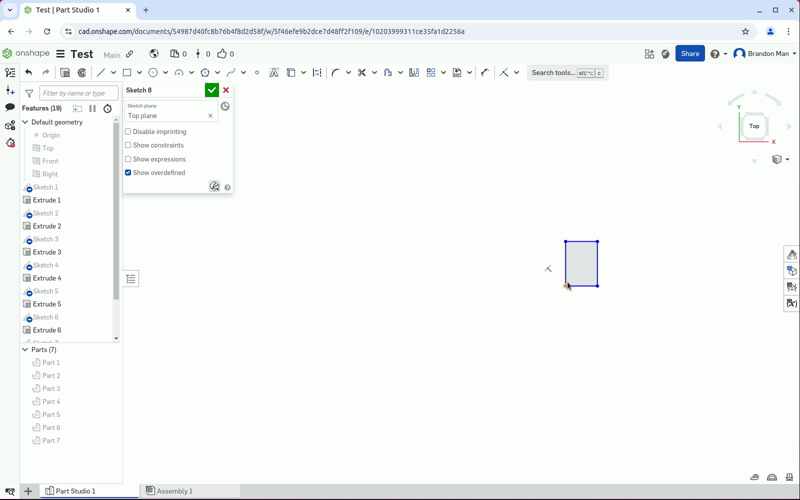
scroll(6)
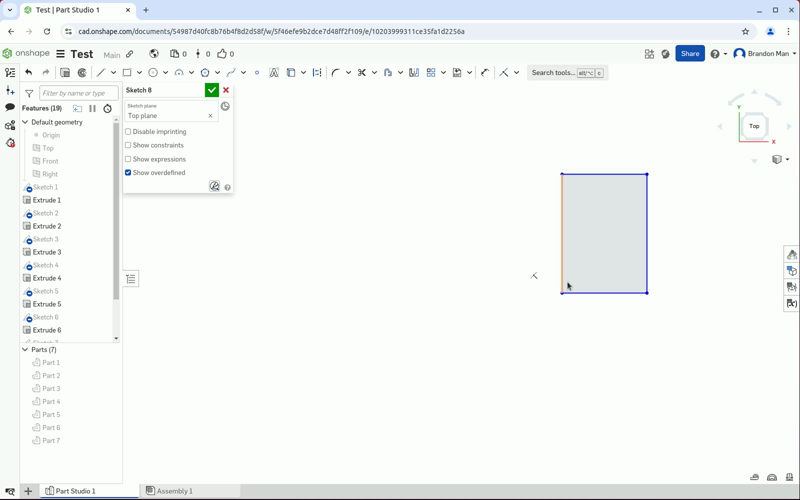
click(567, 281)
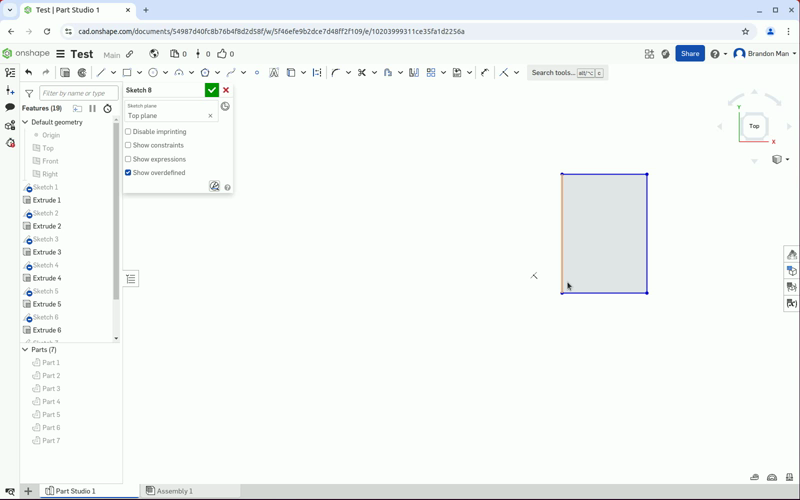
scroll(-6)
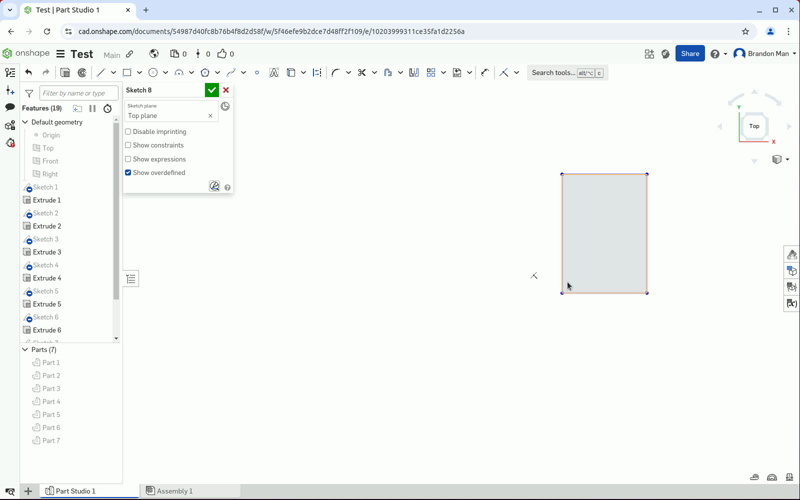
scroll(-6)
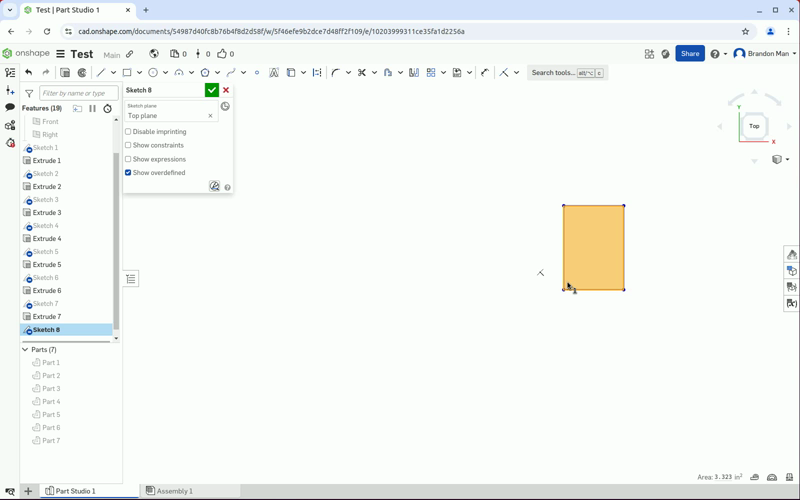
scroll(-6)
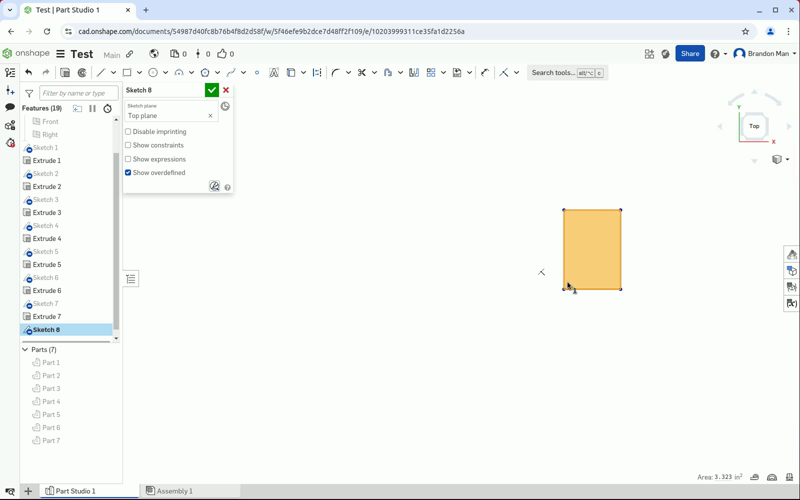
scroll(-6)
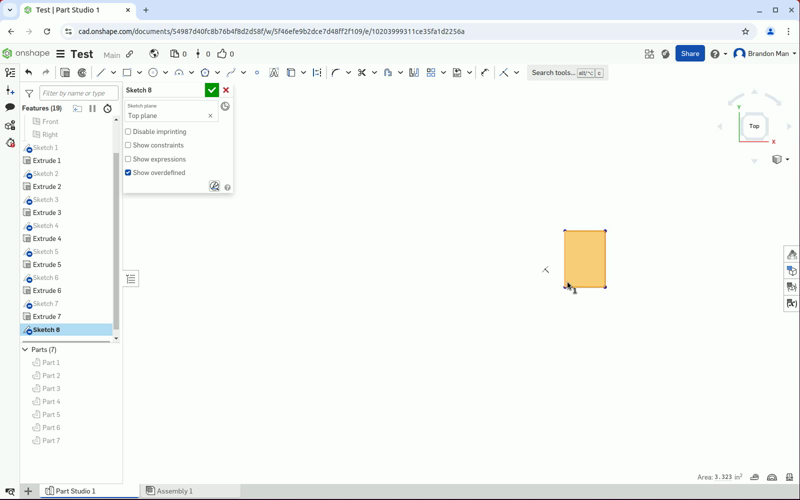
scroll(-6)
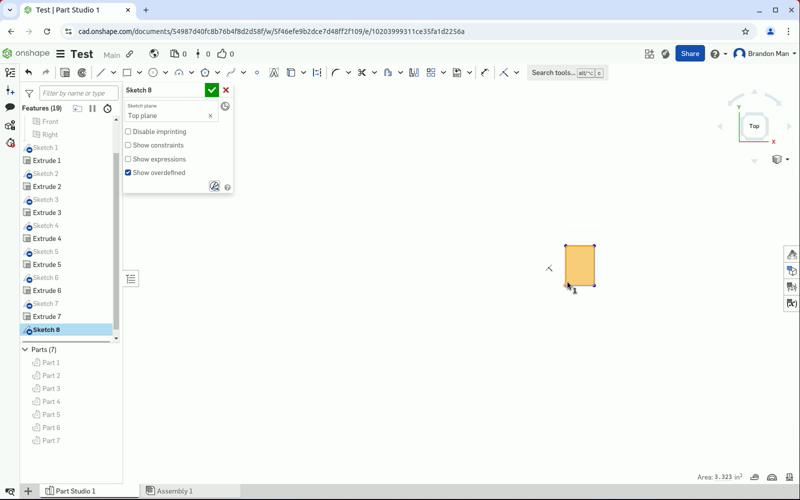
scroll(-6)
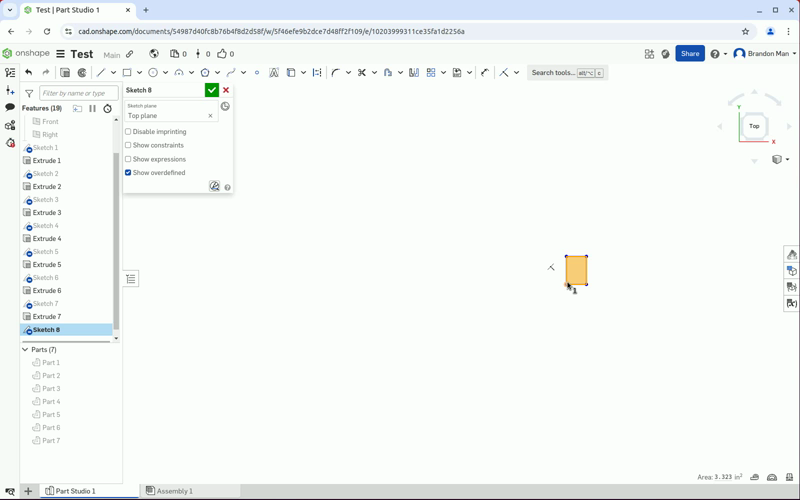
scroll(-6)
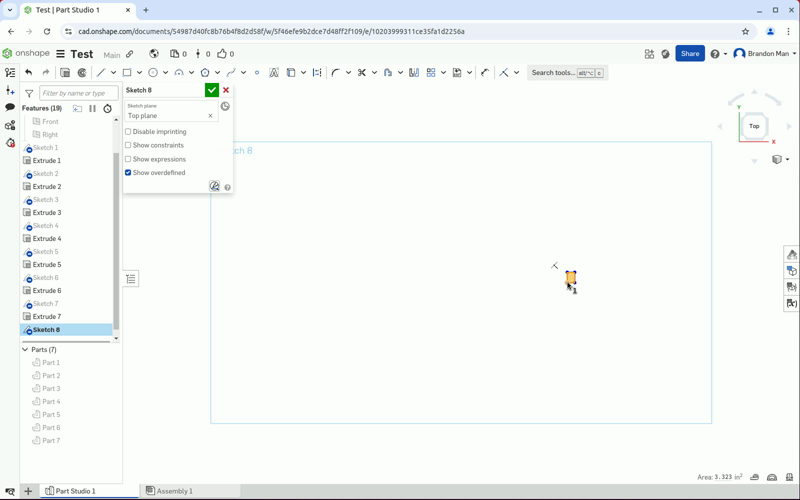
mouse_move(73, 352)
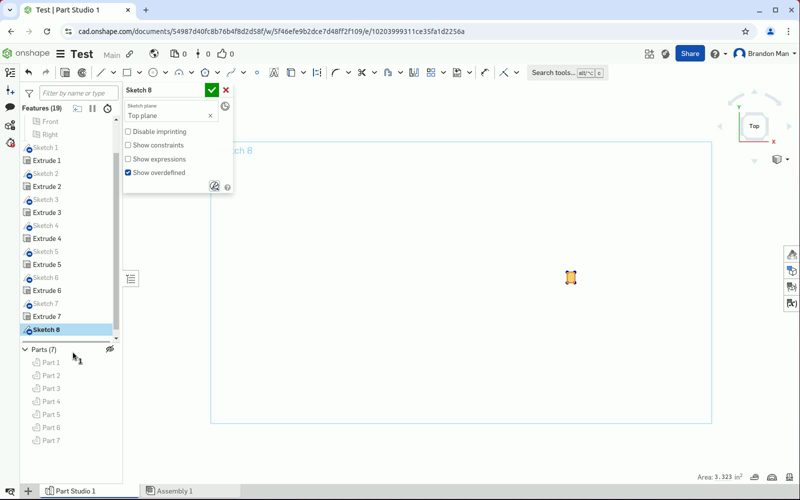
key(shift+y)
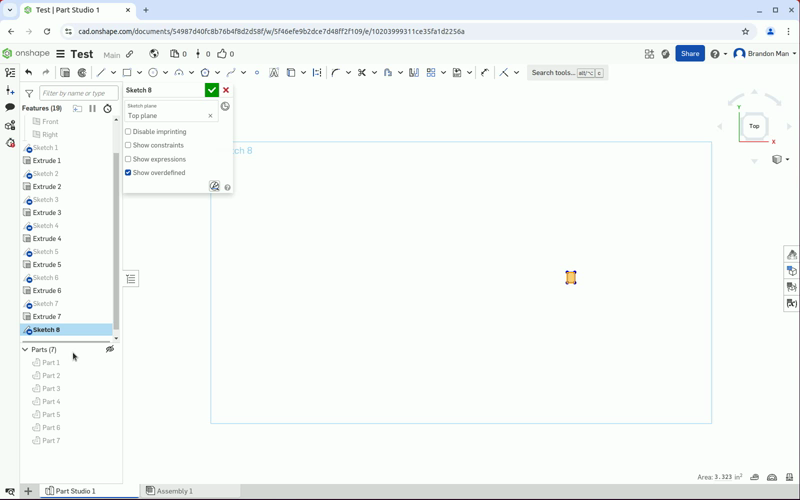
key(shift+e)
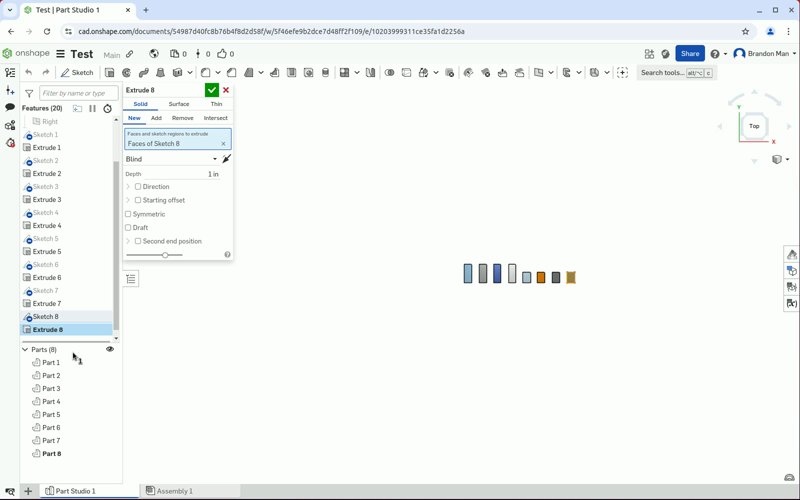
mouse_move(143, 106)
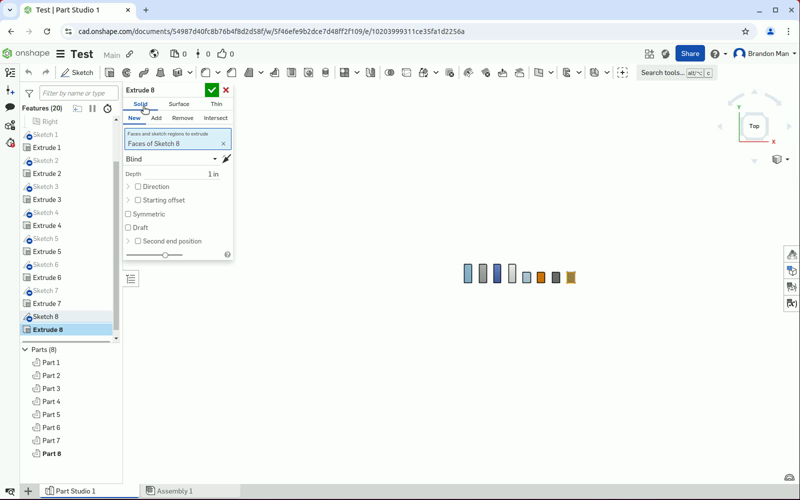
click(143, 106)
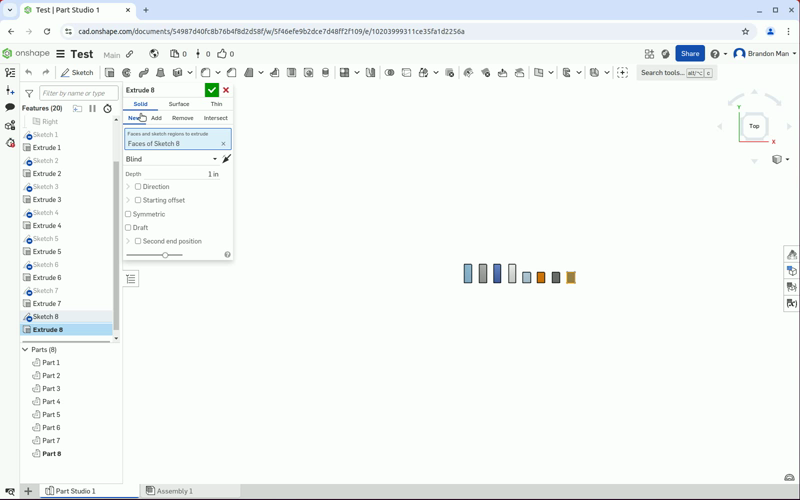
mouse_move(137, 120)
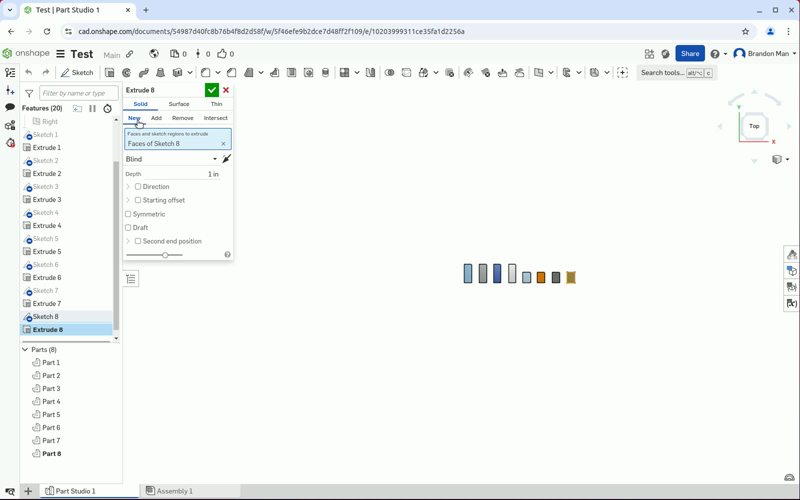
click(137, 120)
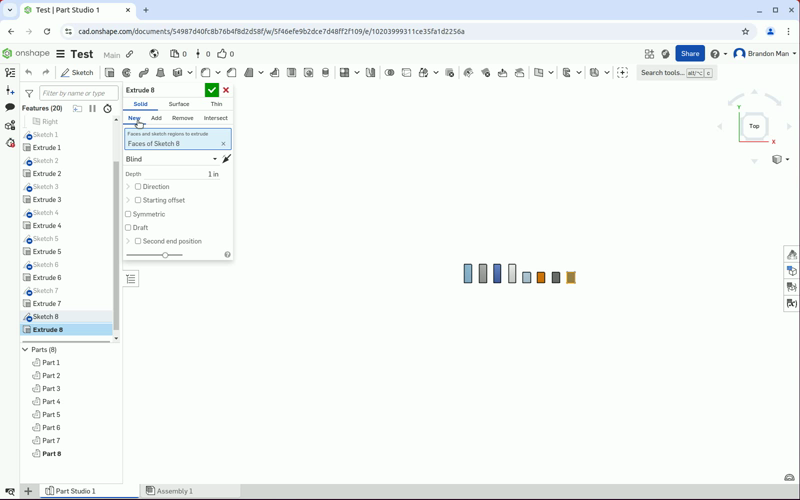
key(tab, 4)
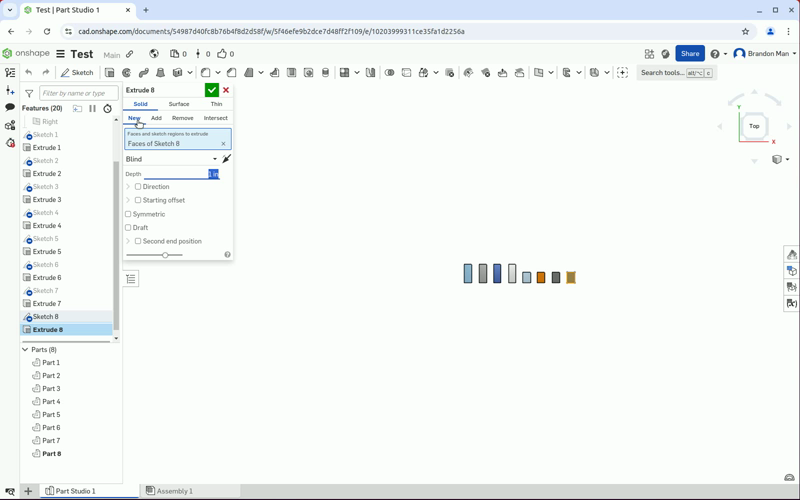
text(-0.241)
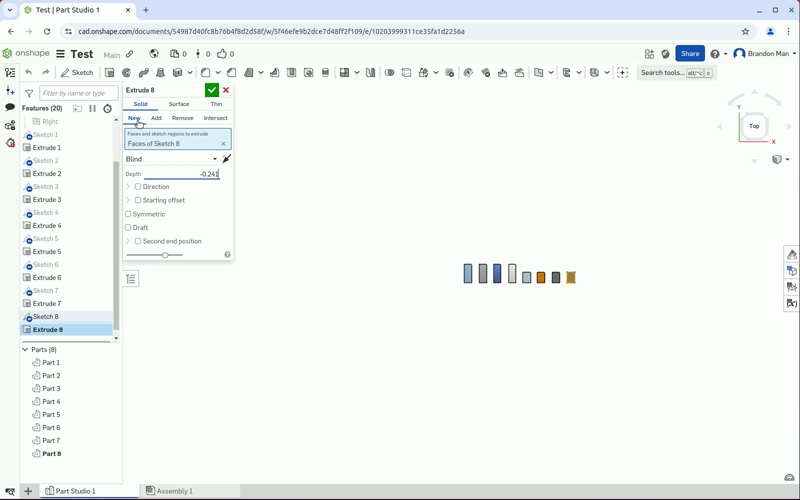
key(enter)
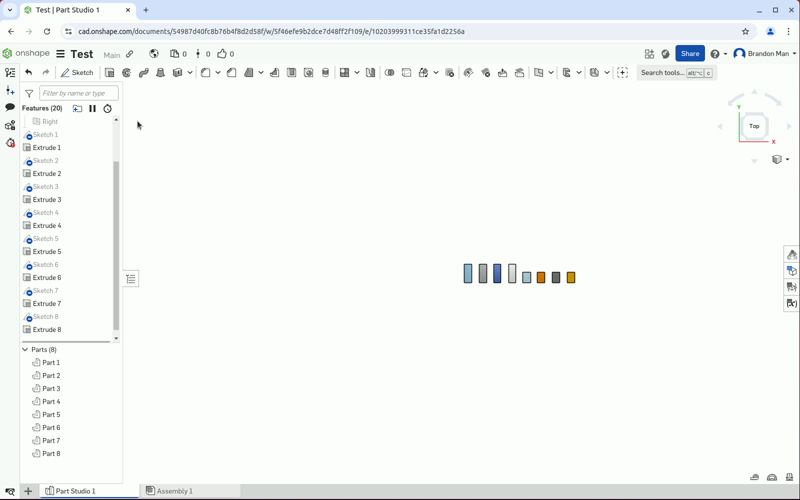
key(shift+h)
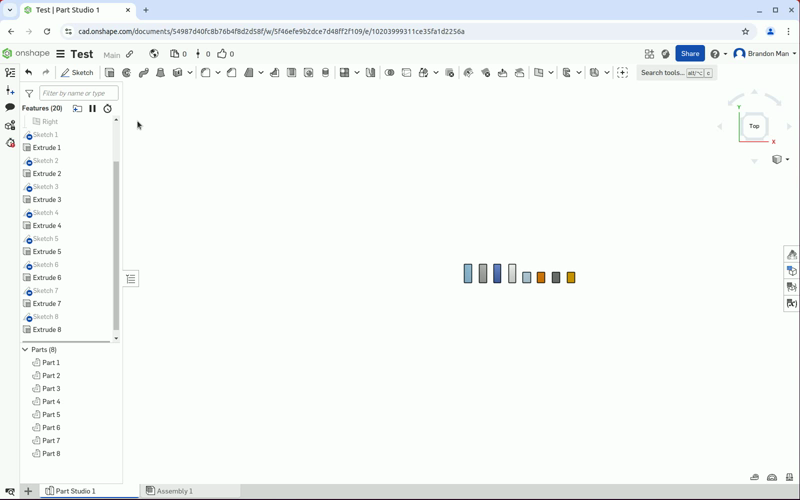
key(shift+h)
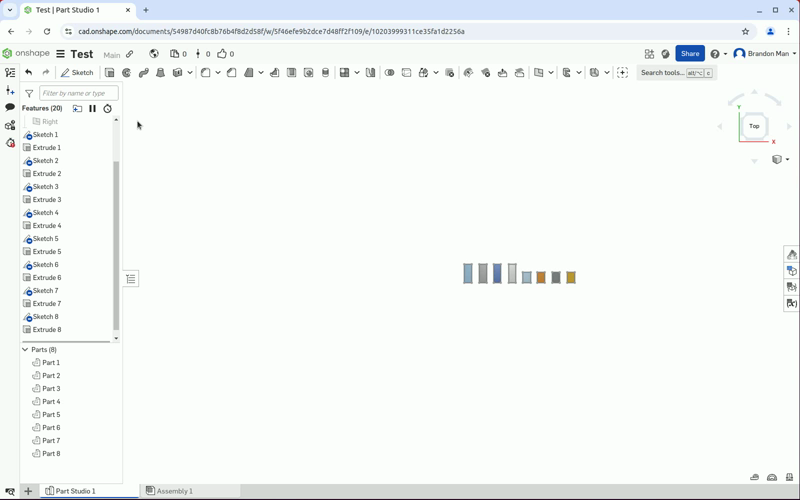
key(shift+7)
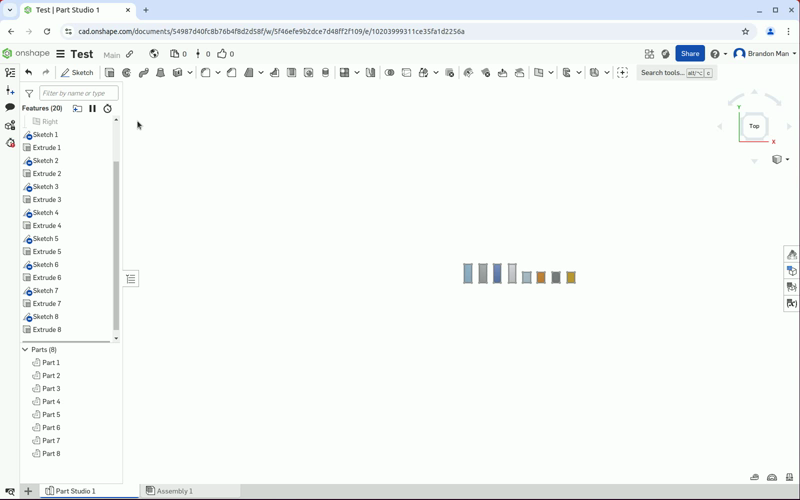
key(up, 3)
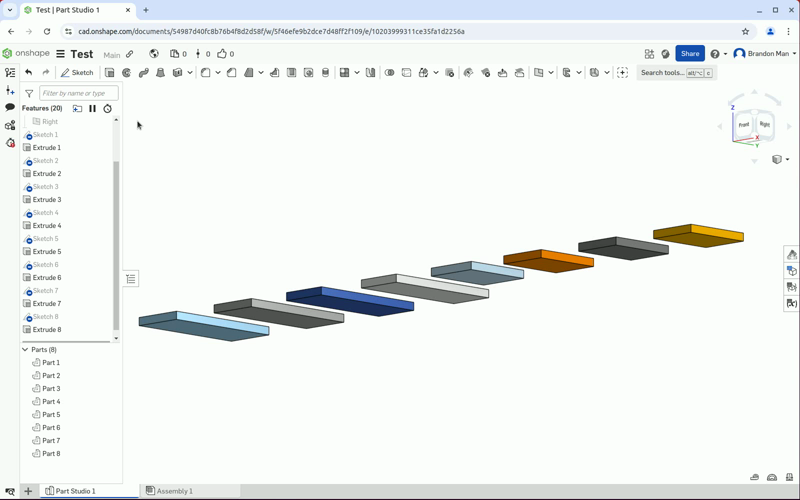
key(left, 3)
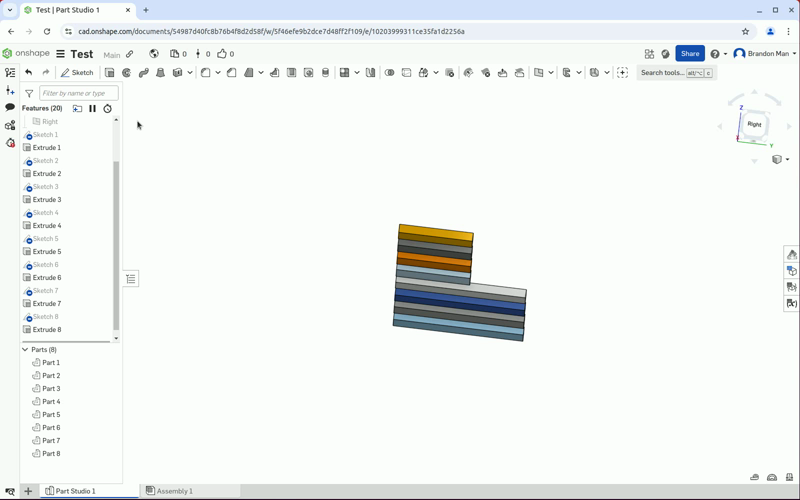
key(right, 3)
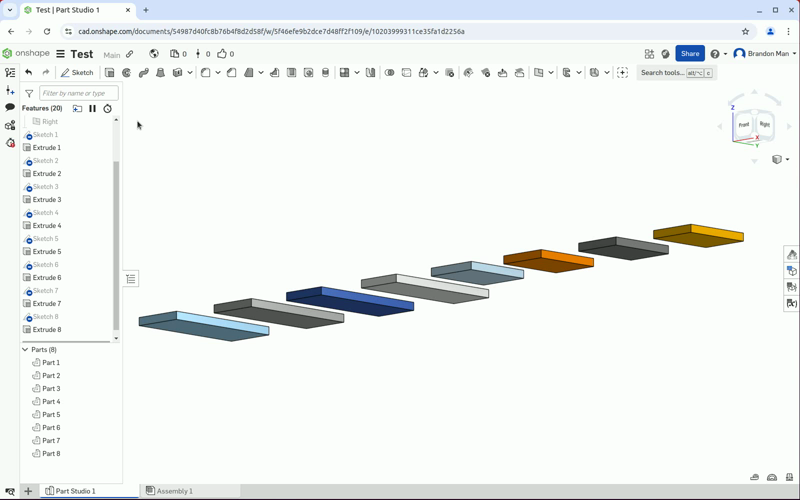
key(down, 3)
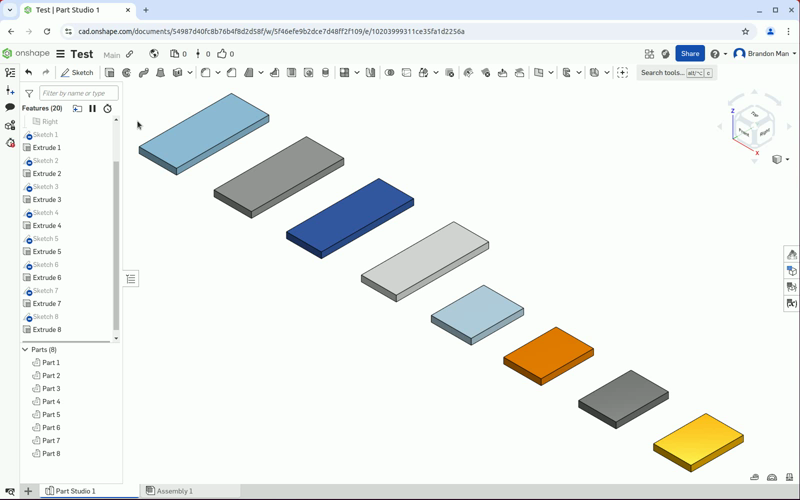
mouse_move(69, 137)
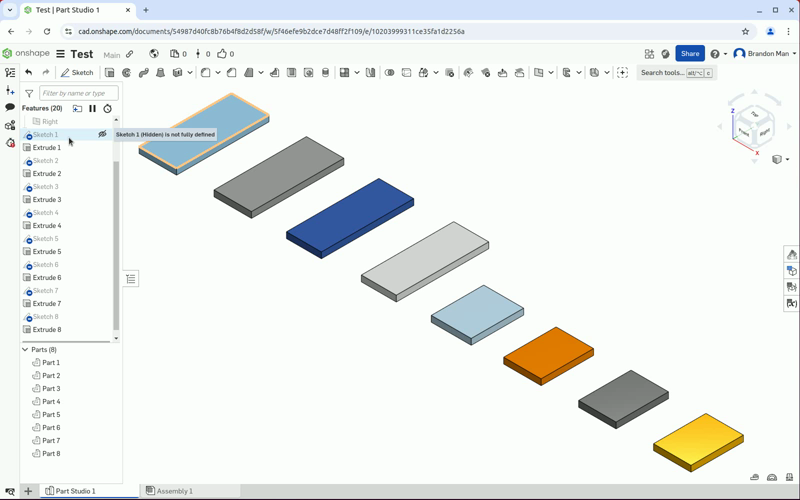
click(69, 137)